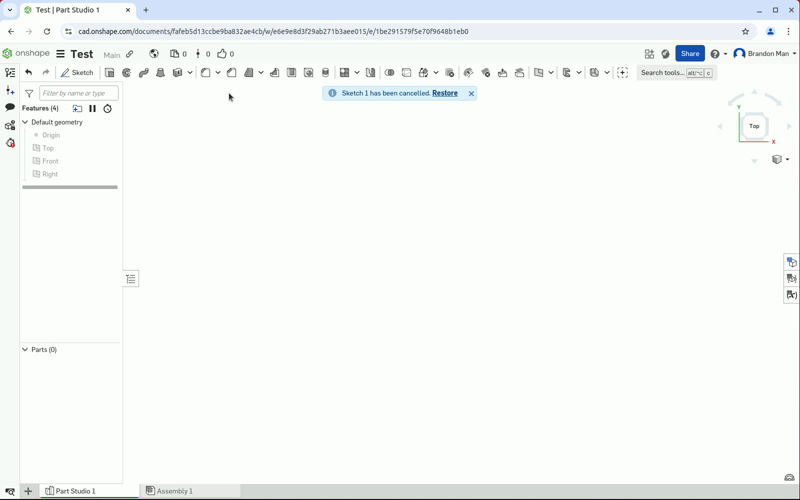
key(shift+h)
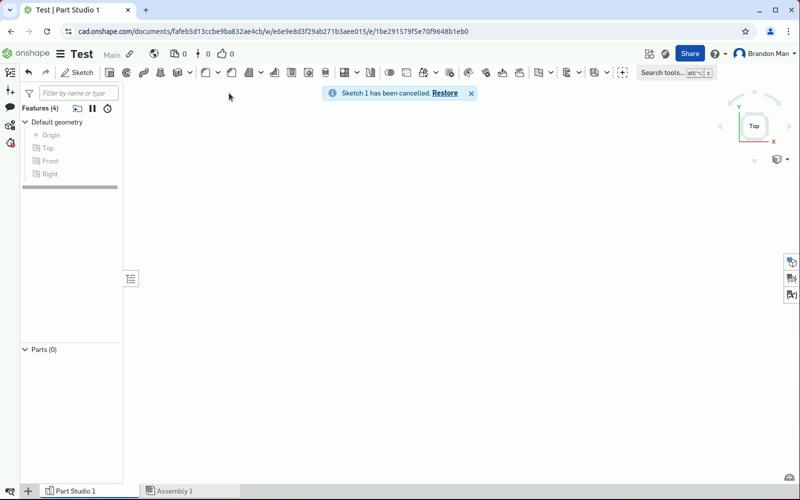
key(shift+s)
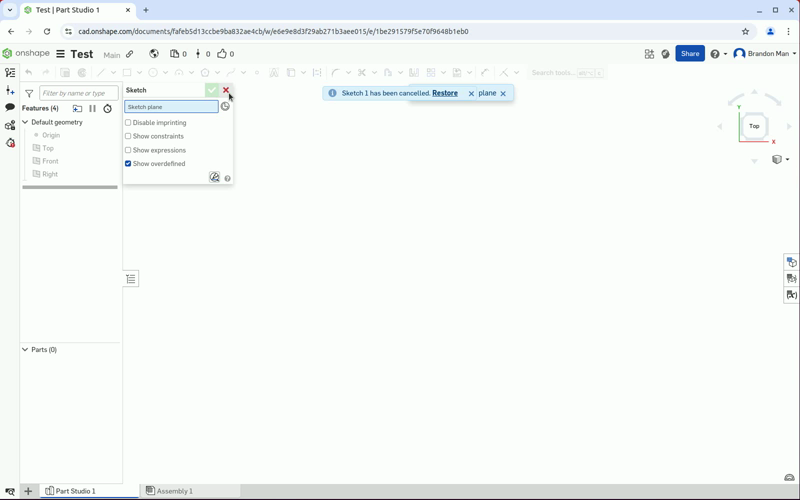
mouse_move(73, 150)
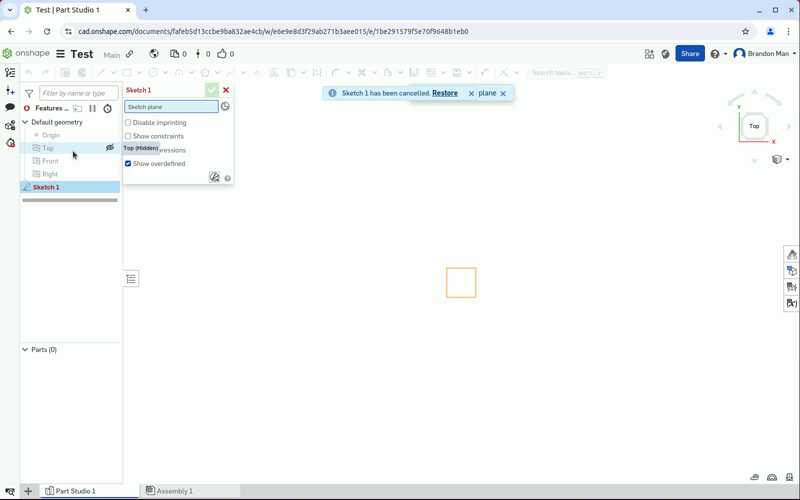
click(73, 150)
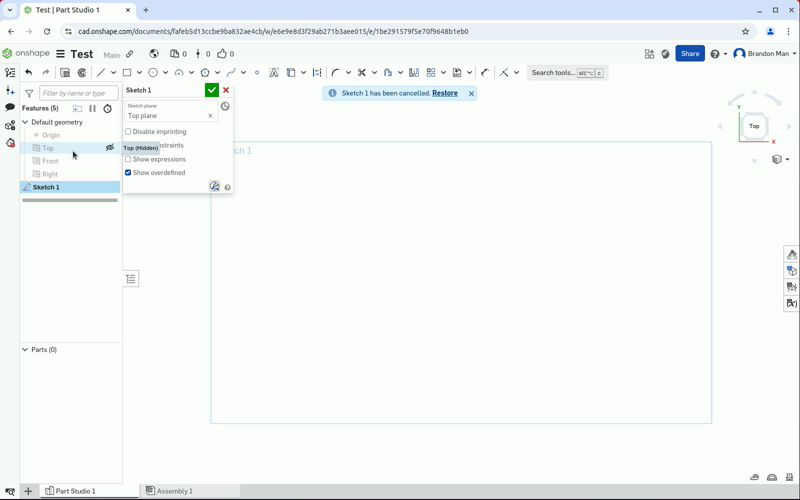
mouse_move(73, 352)
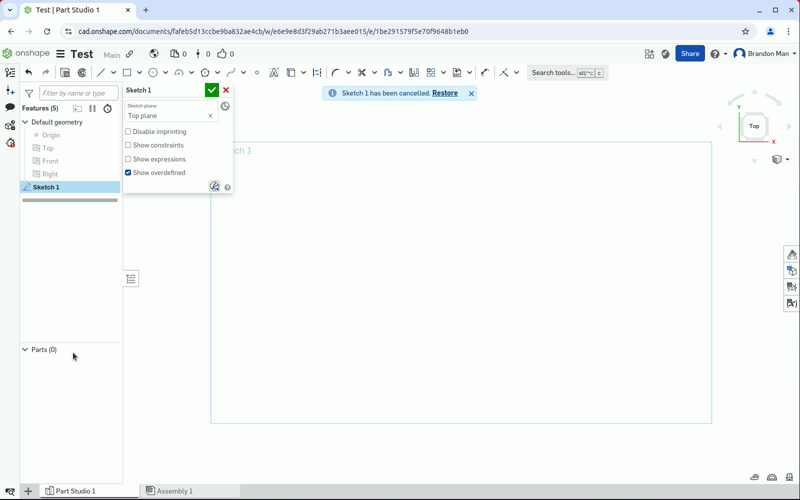
key(y)
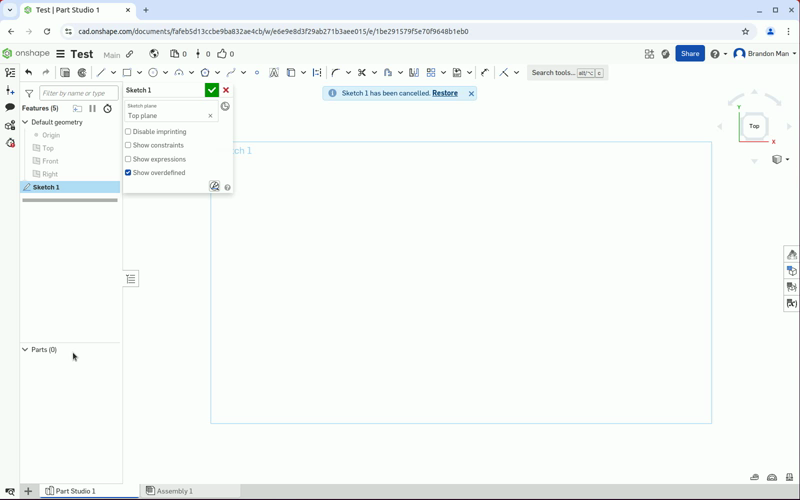
key(l)
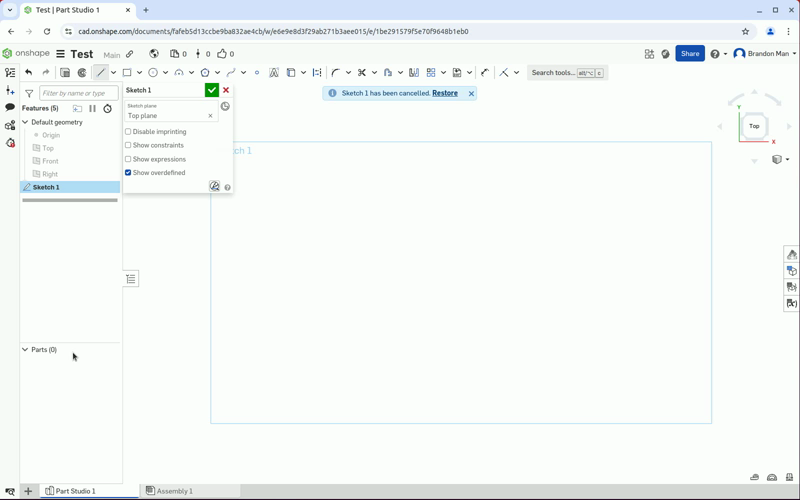
key_down(shift)
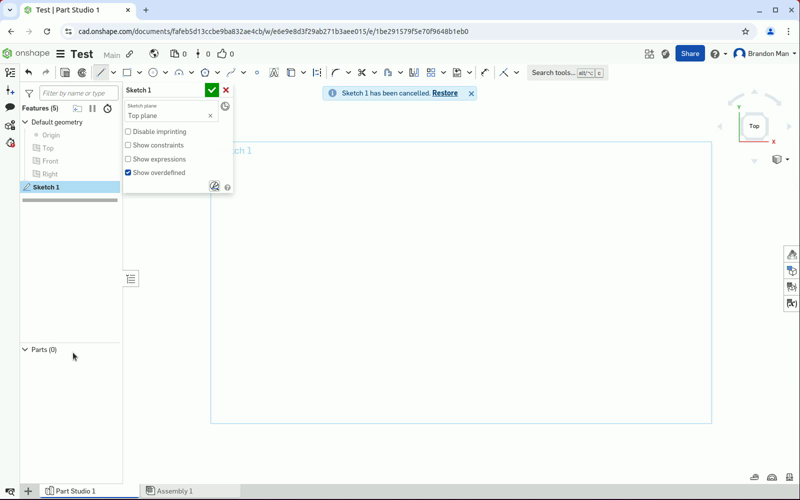
mouse_move(348, 355)
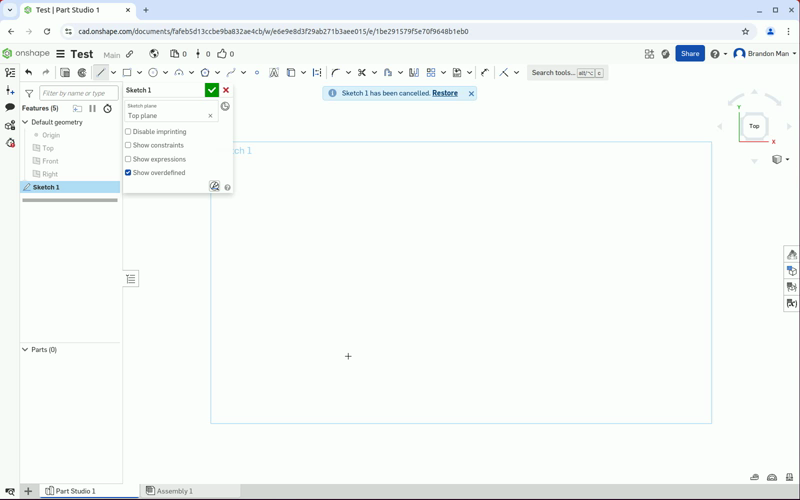
click(348, 355)
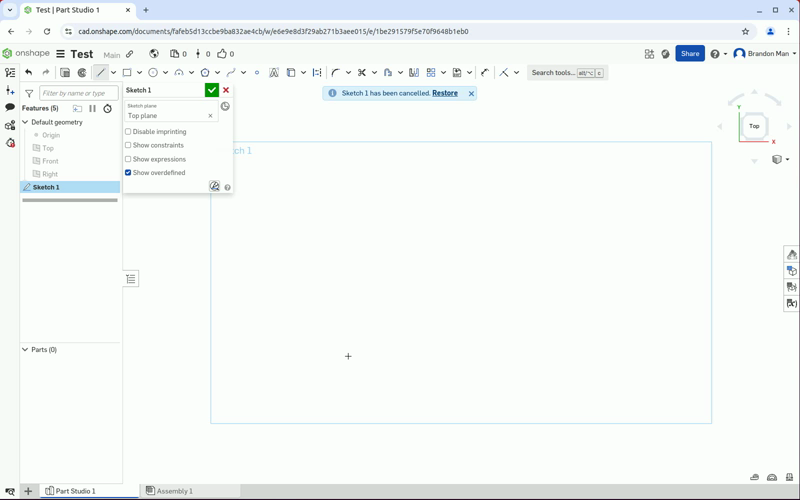
key_up(shift)
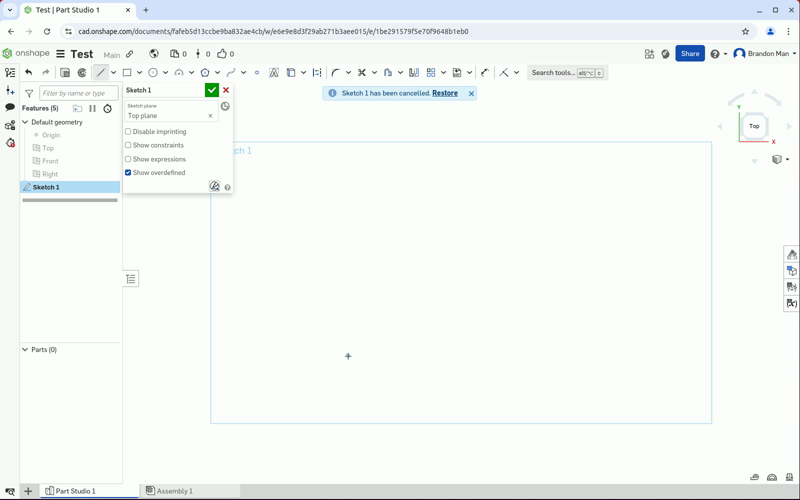
key_down(shift)
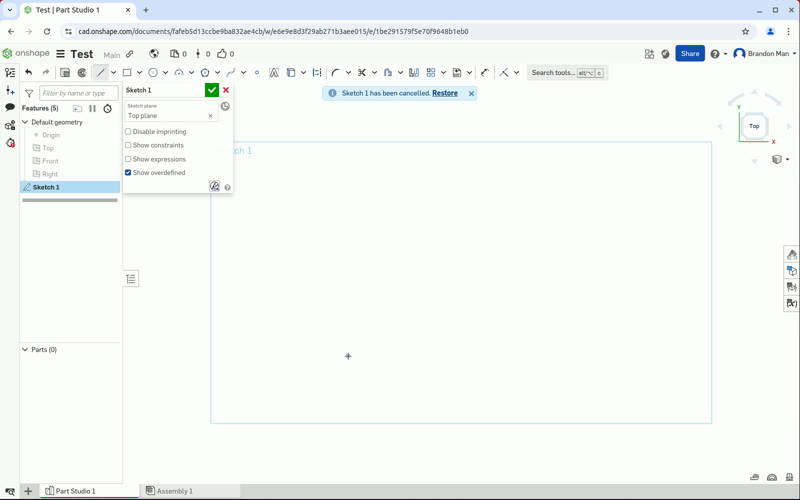
mouse_move(572, 355)
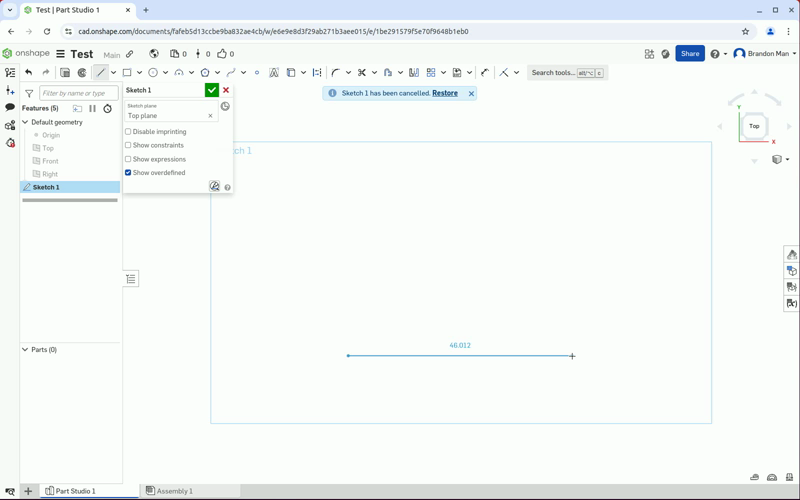
click(572, 355)
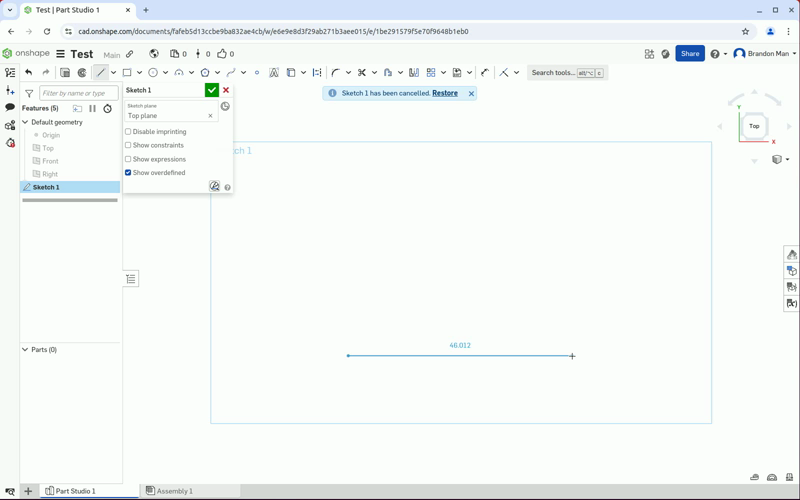
key_up(shift)
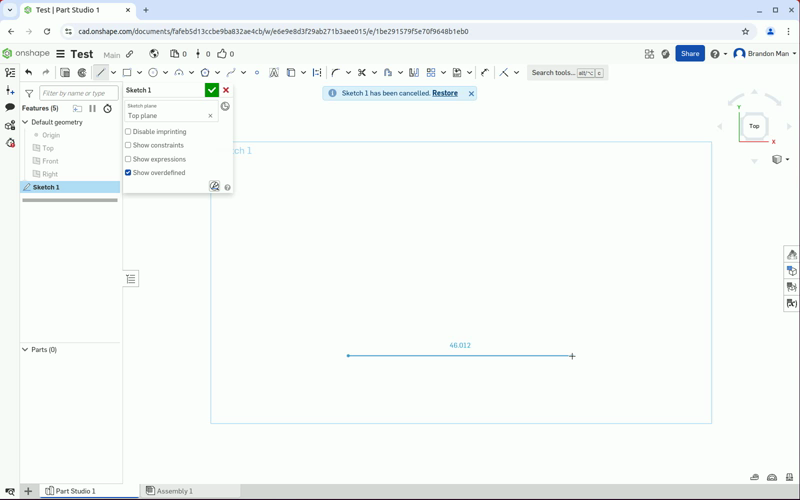
key_down(shift)
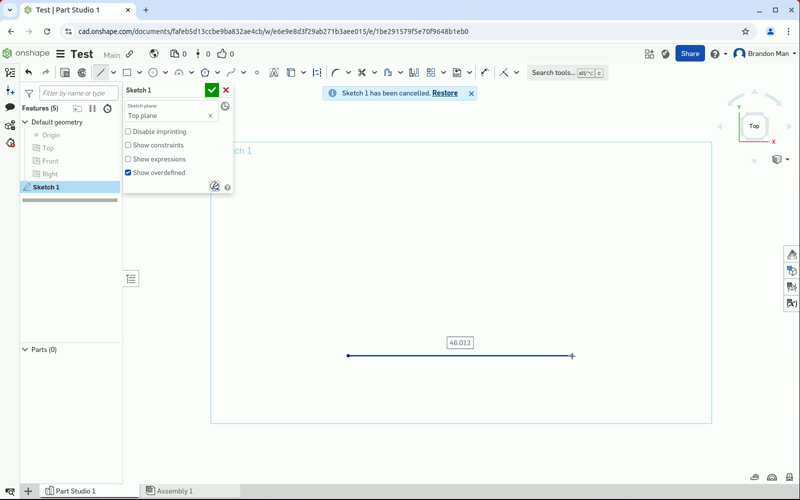
mouse_move(572, 209)
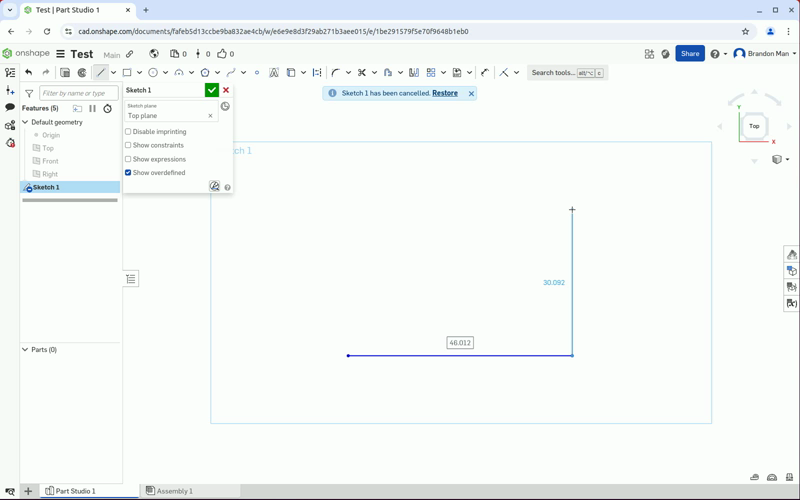
click(572, 209)
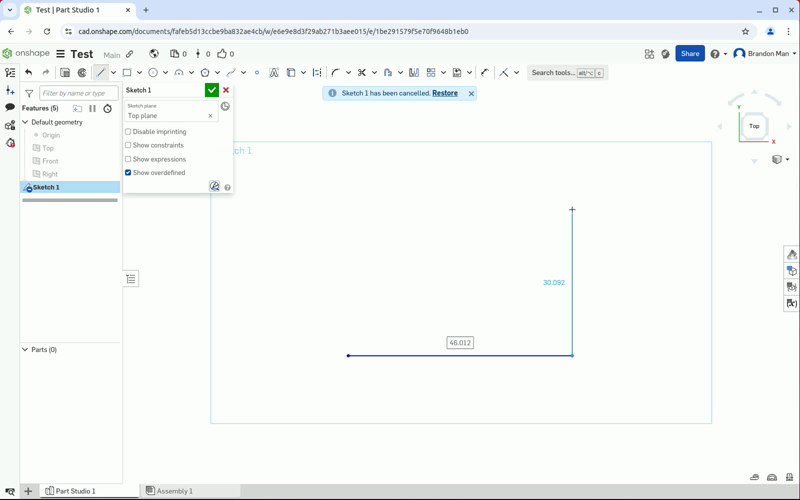
key_up(shift)
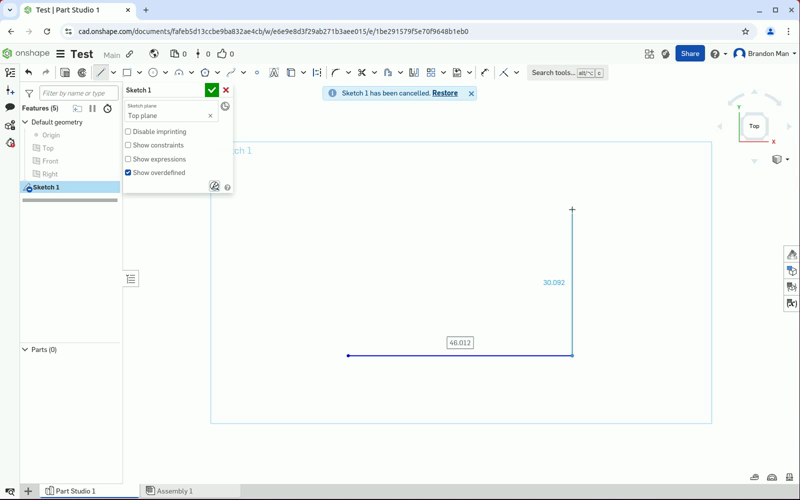
key_down(shift)
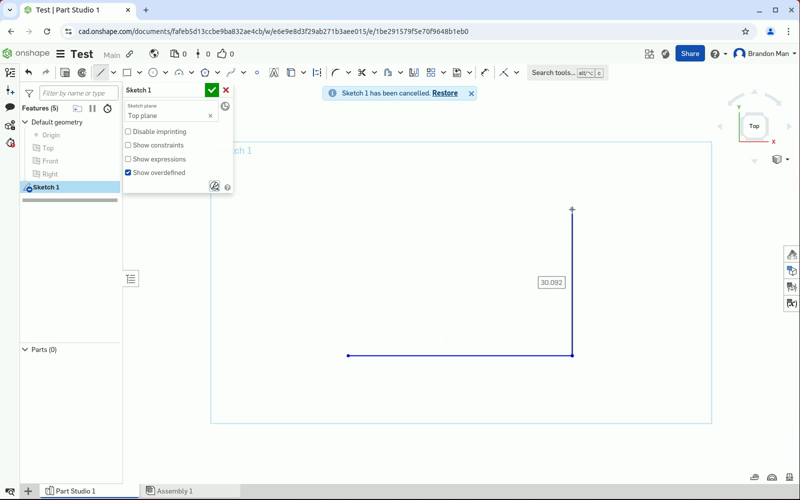
mouse_move(348, 209)
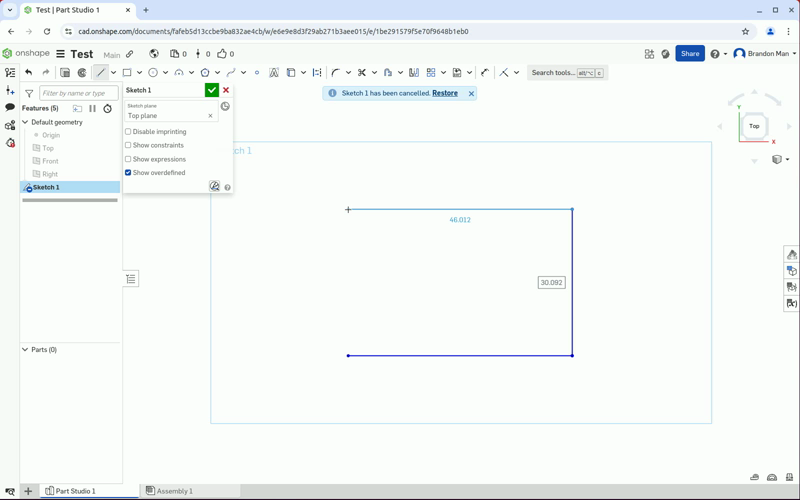
click(348, 209)
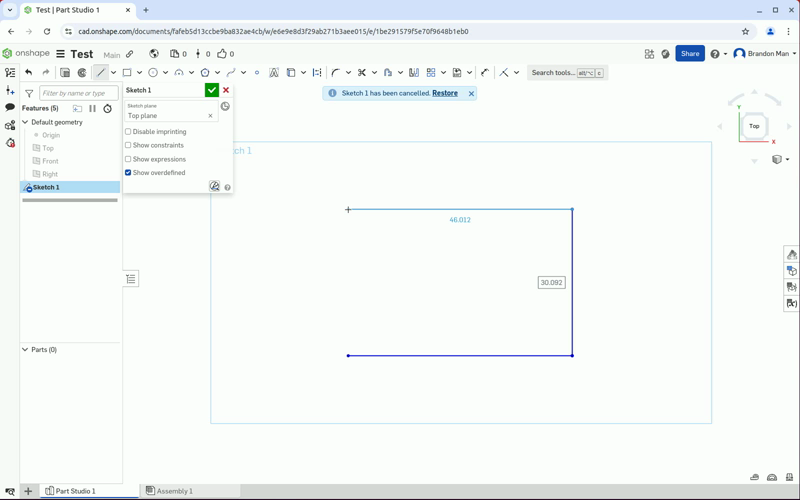
key_up(shift)
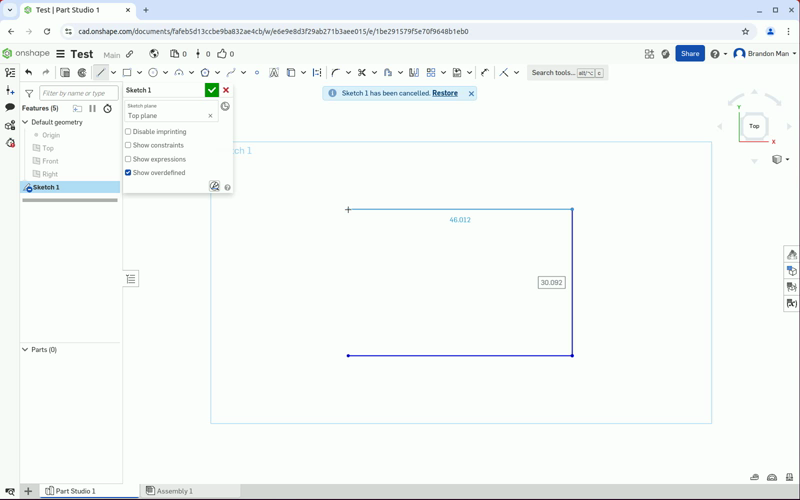
key_down(shift)
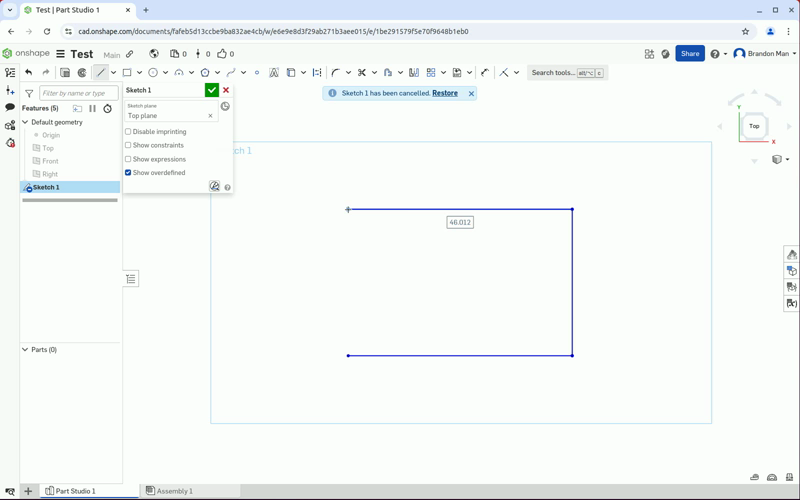
mouse_move(348, 355)
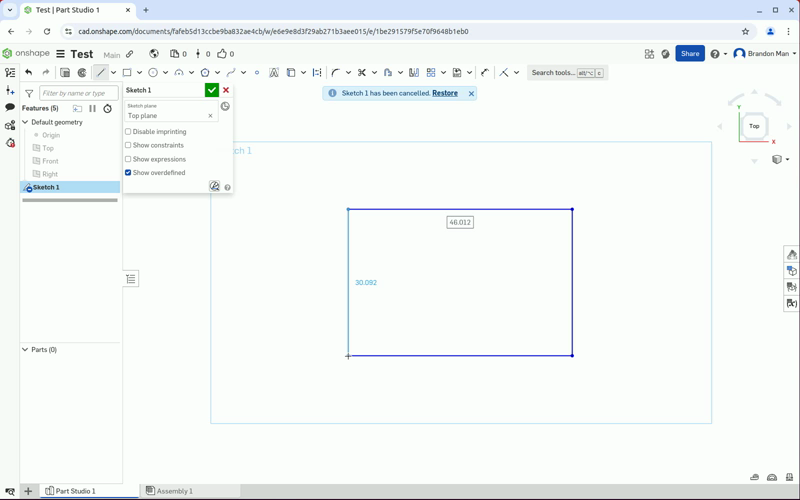
key_up(shift)
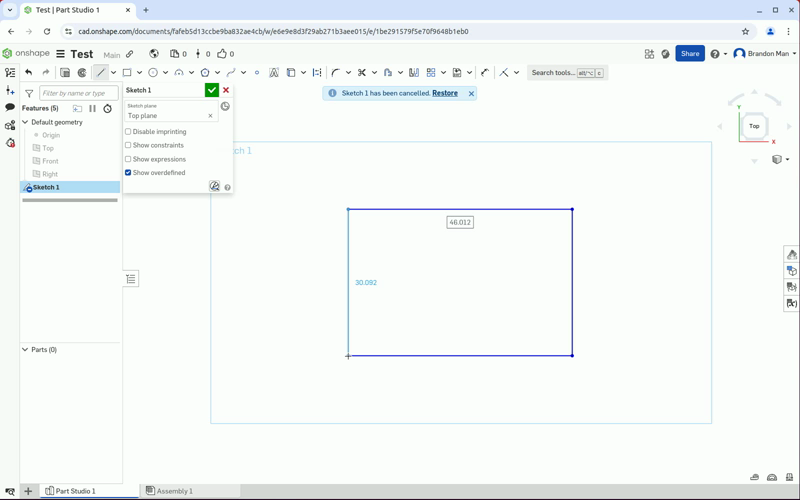
click(348, 355)
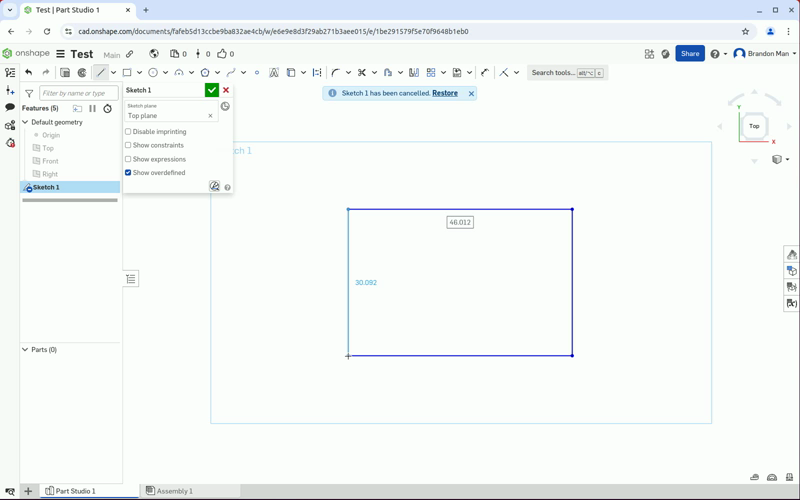
key(esc)
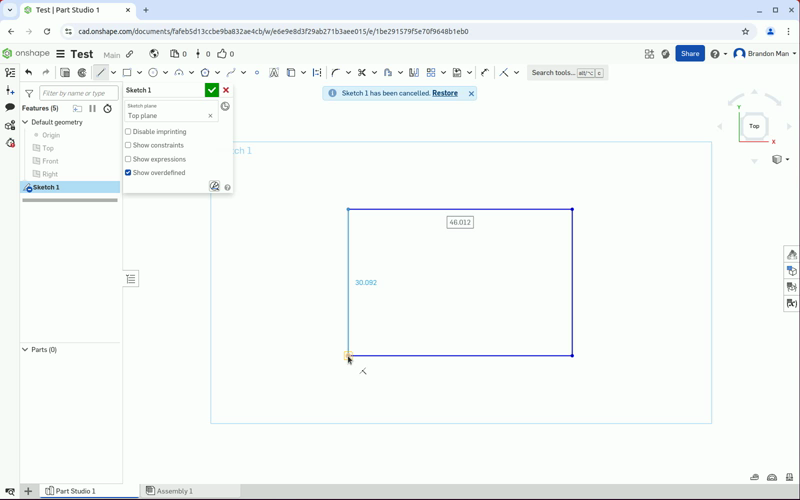
key(c)
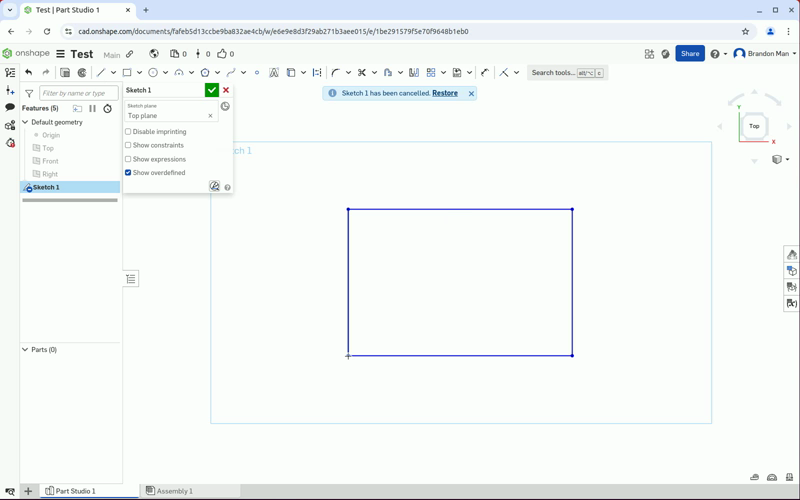
key_down(shift)
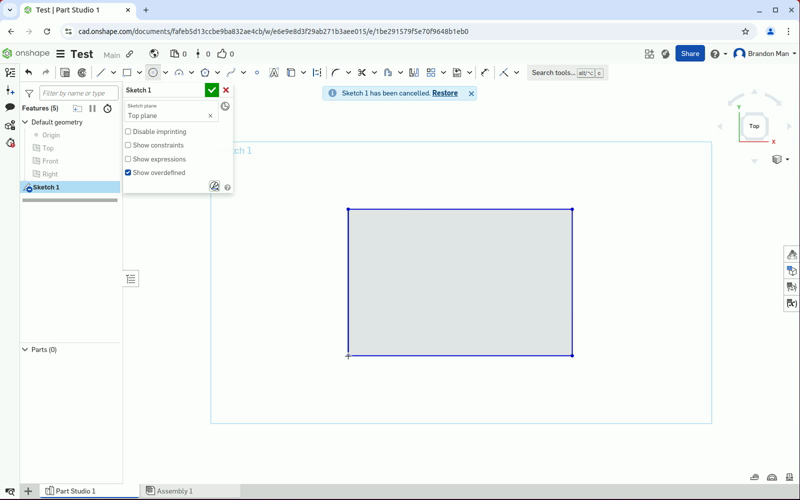
mouse_move(355, 348)
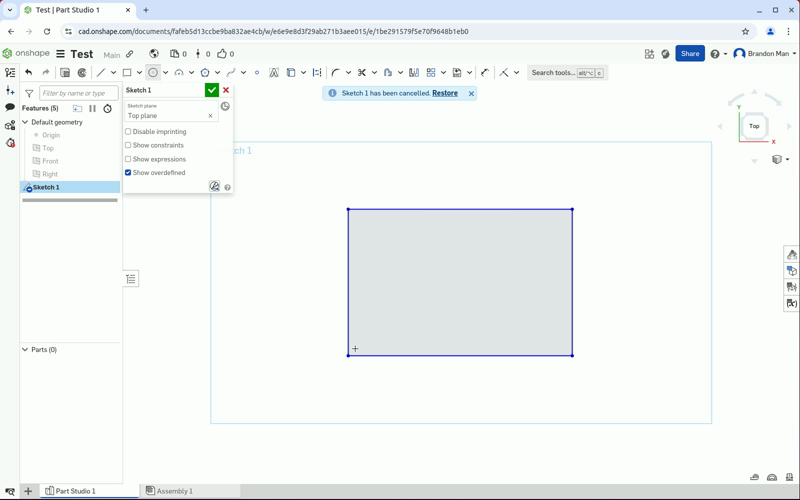
click(355, 348)
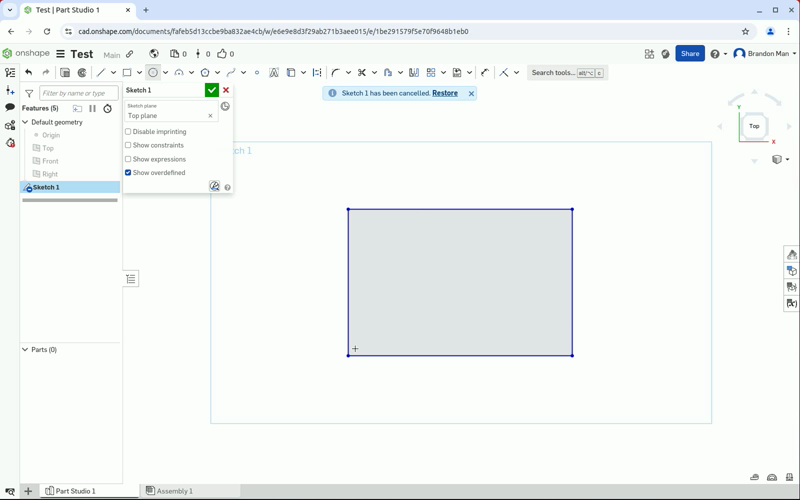
key_up(shift)
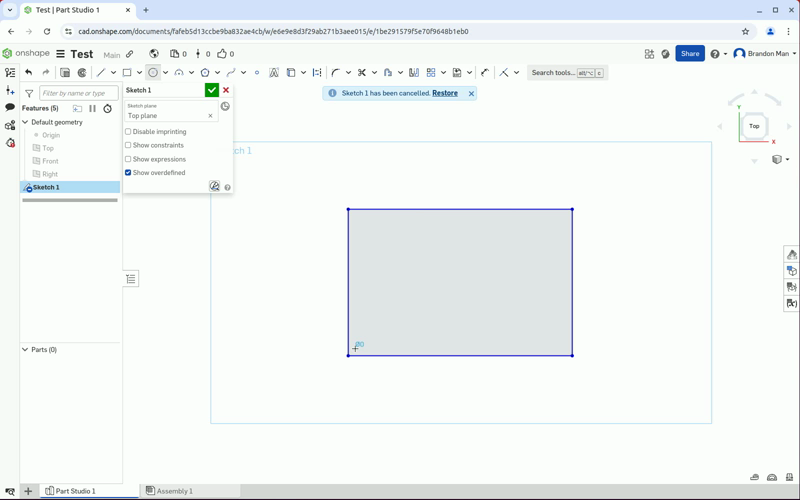
mouse_move(357, 348)
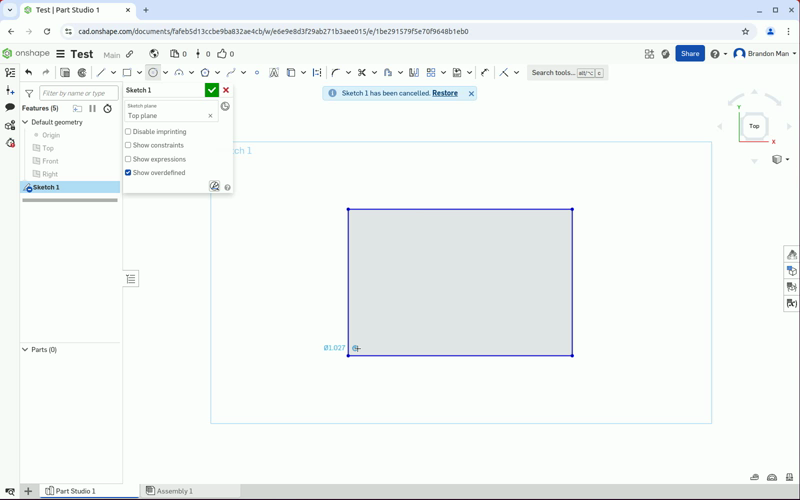
scroll(6)
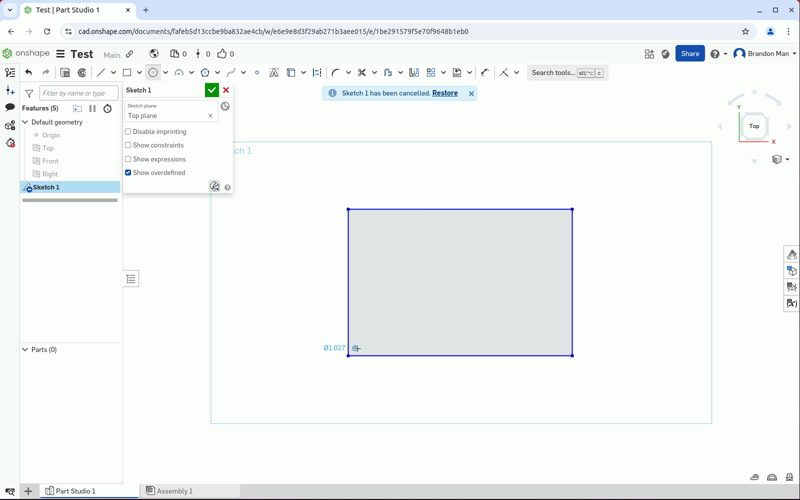
scroll(6)
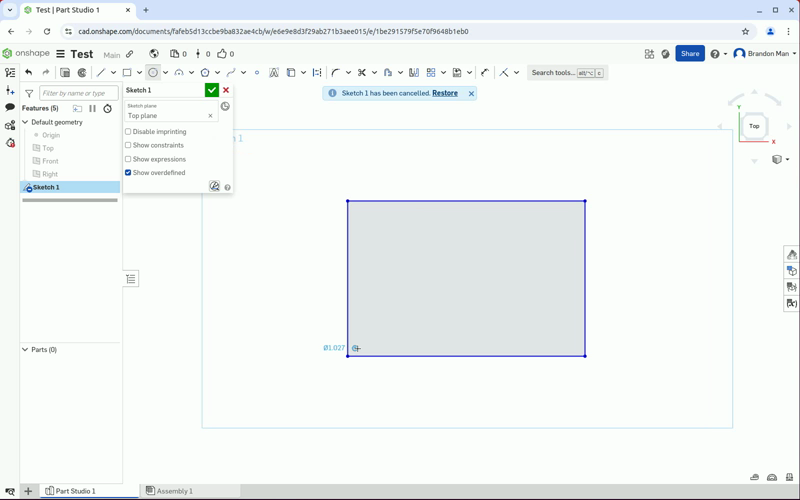
scroll(6)
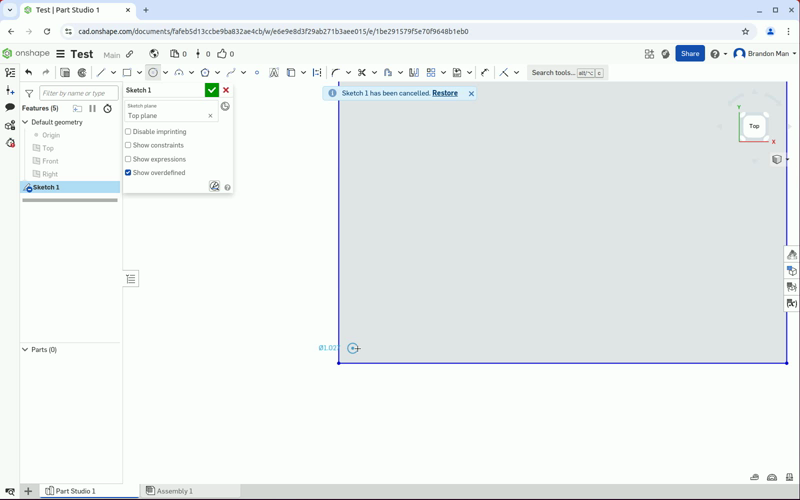
scroll(6)
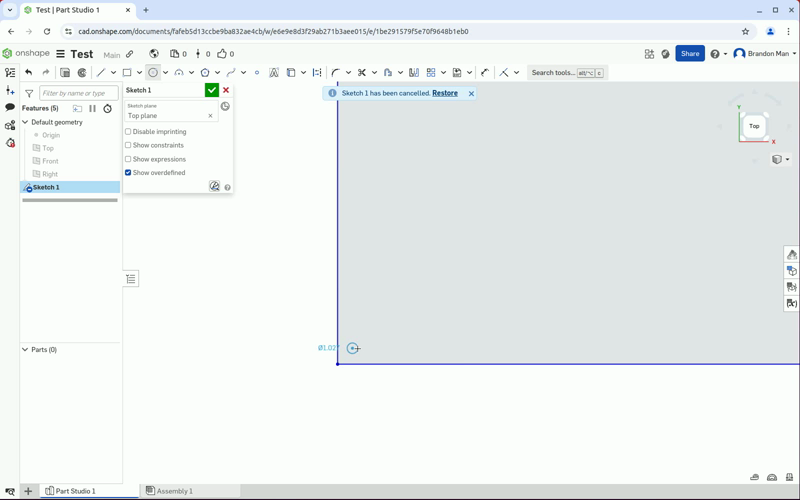
scroll(6)
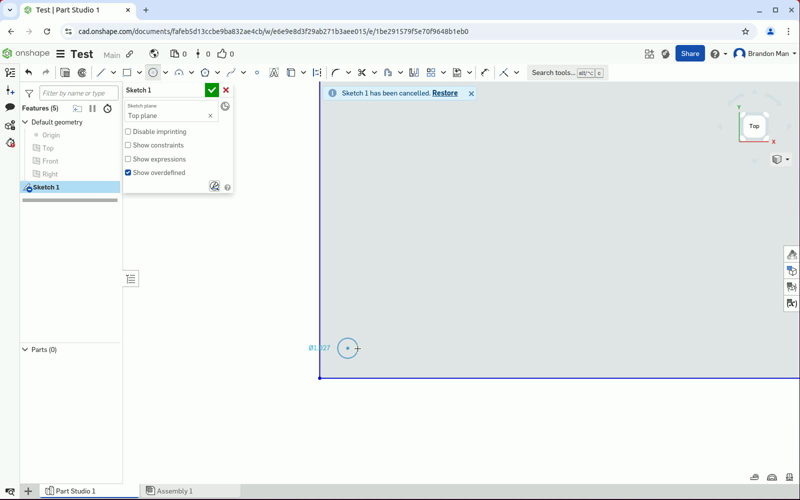
scroll(6)
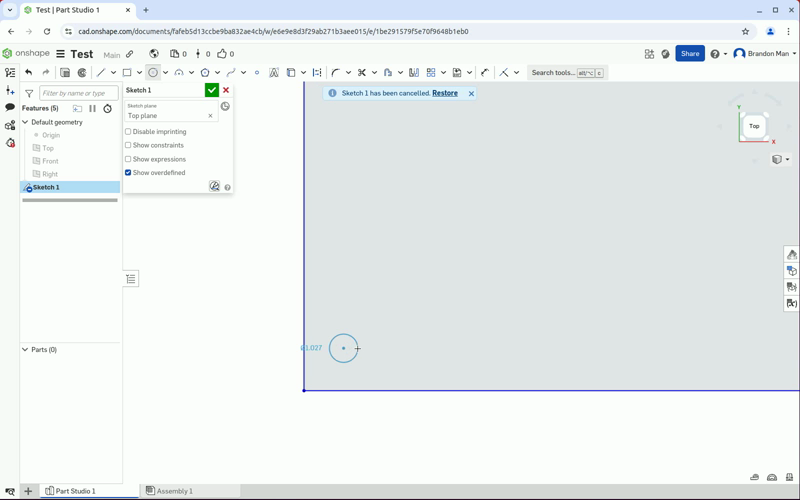
scroll(6)
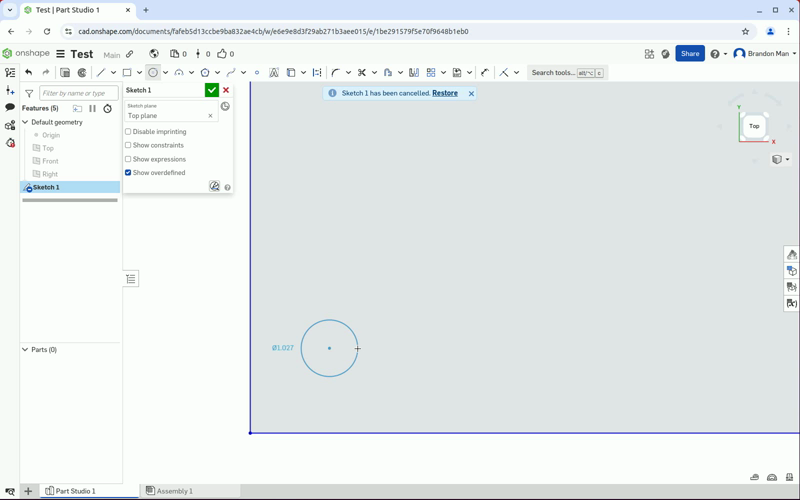
click(357, 348)
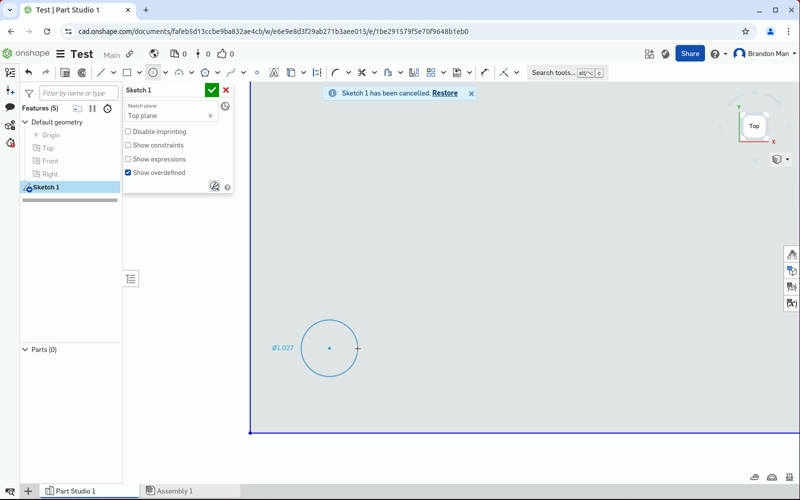
scroll(-6)
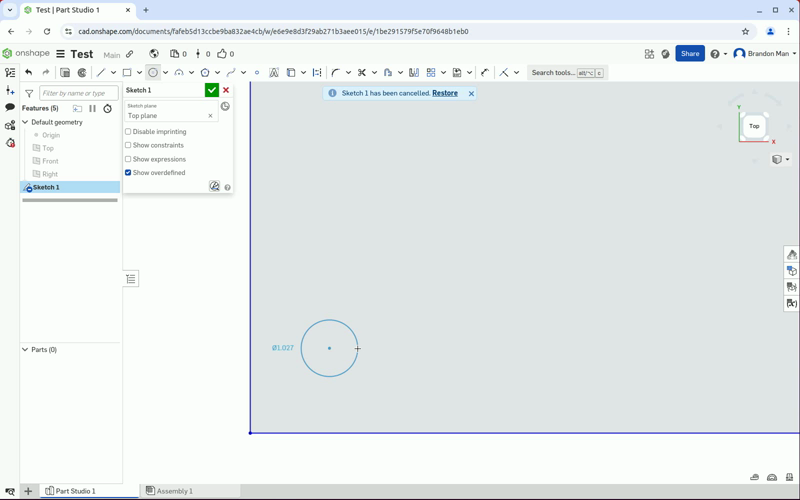
scroll(-6)
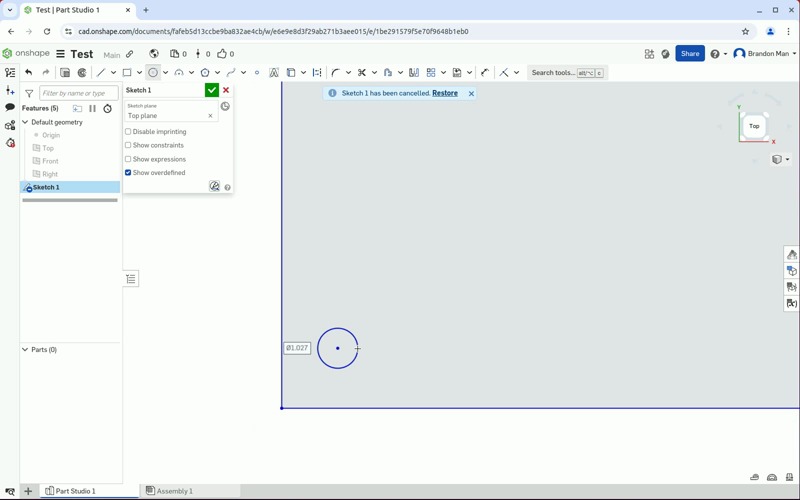
scroll(-6)
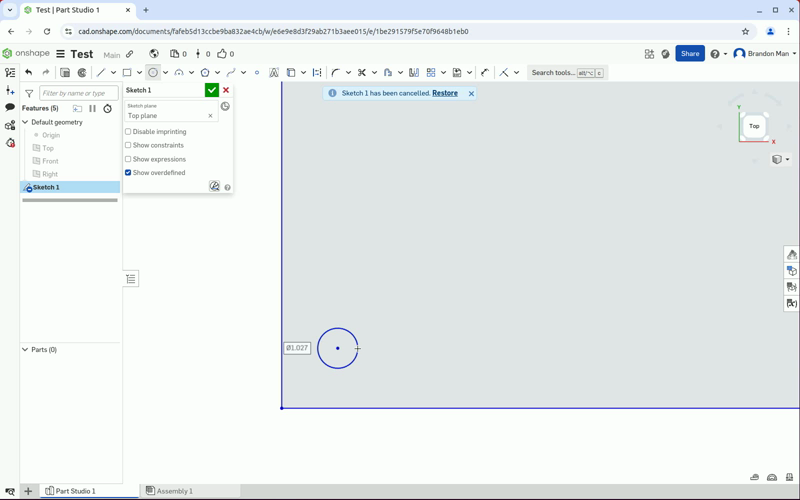
scroll(-6)
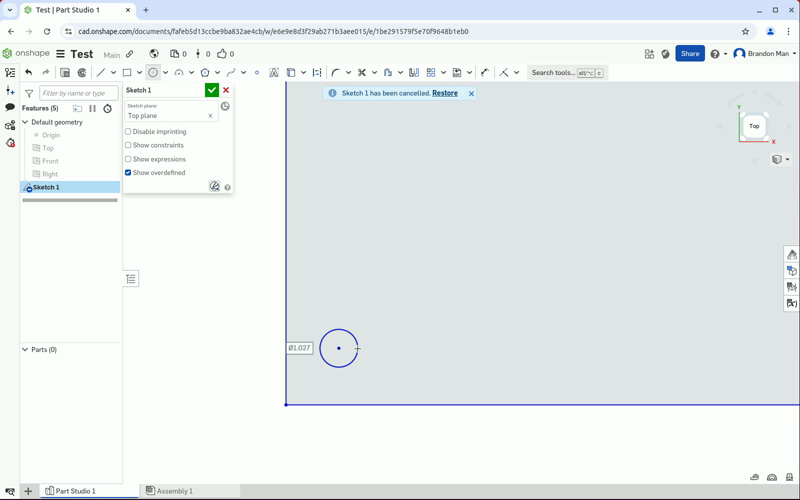
scroll(-6)
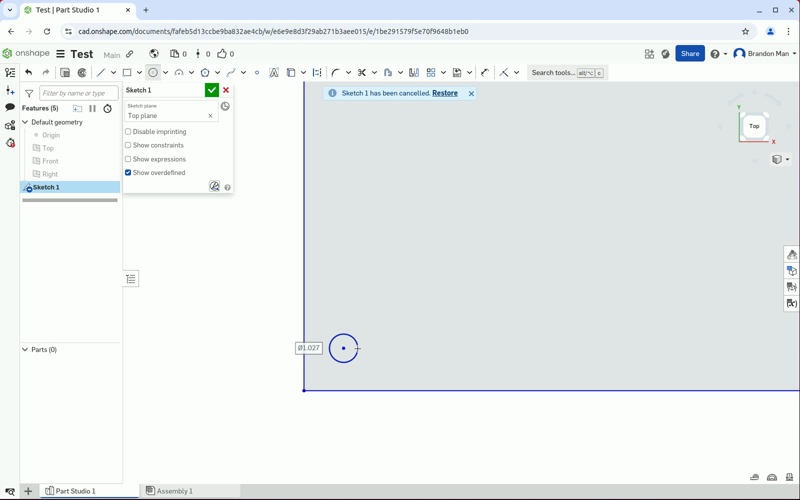
scroll(-6)
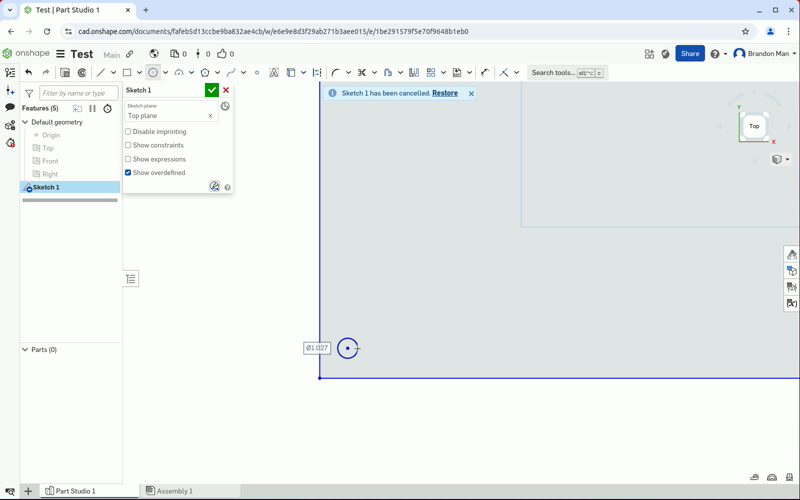
scroll(-6)
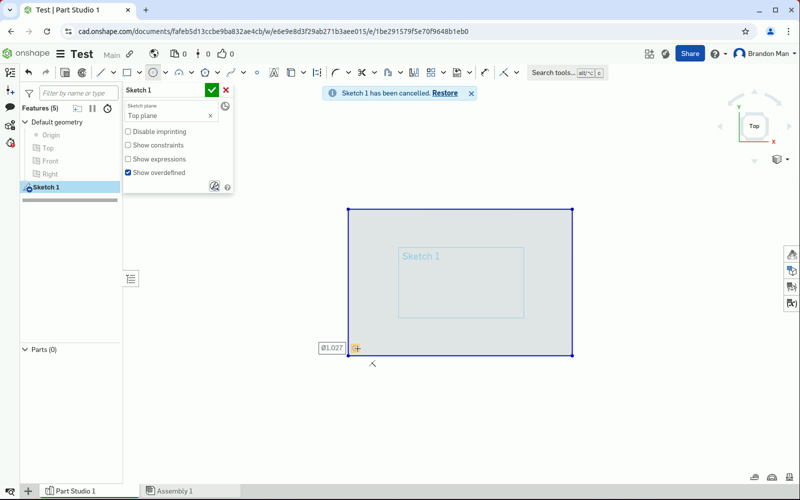
key(esc)
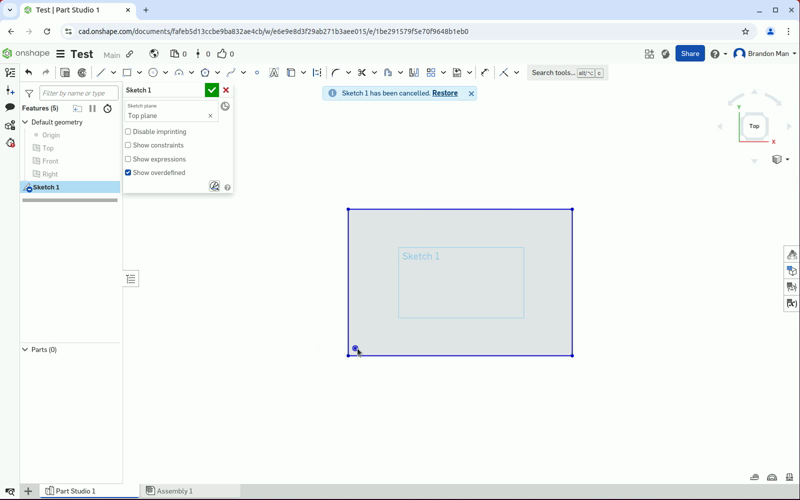
key(c)
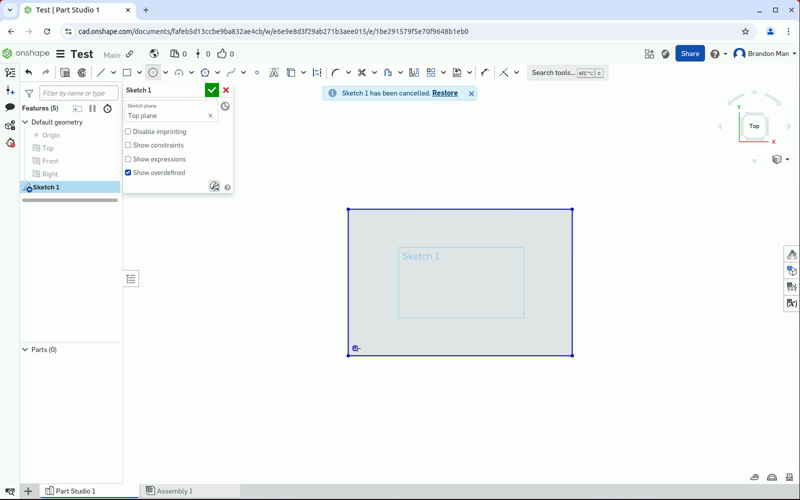
key_down(shift)
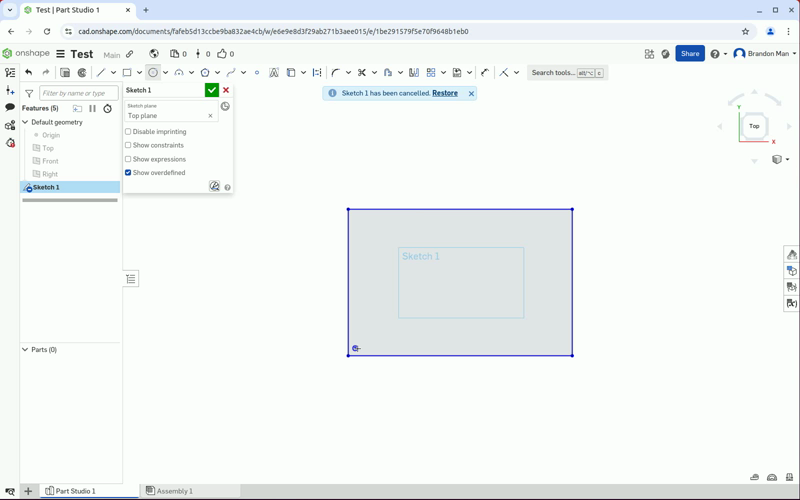
mouse_move(355, 216)
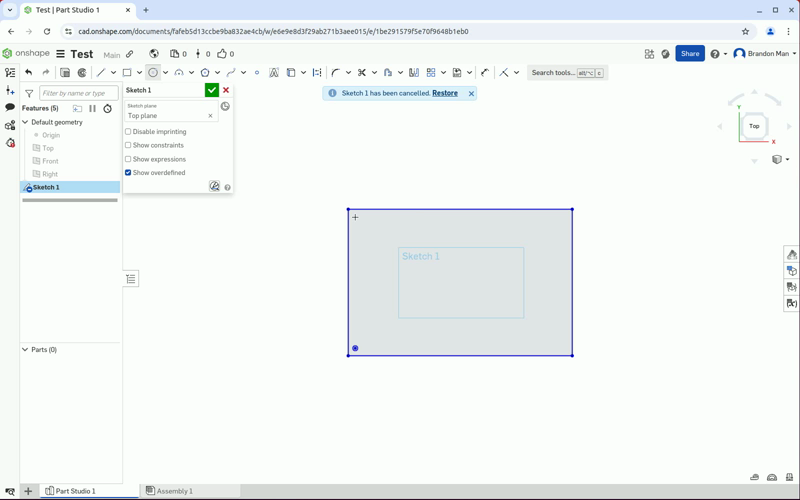
click(355, 216)
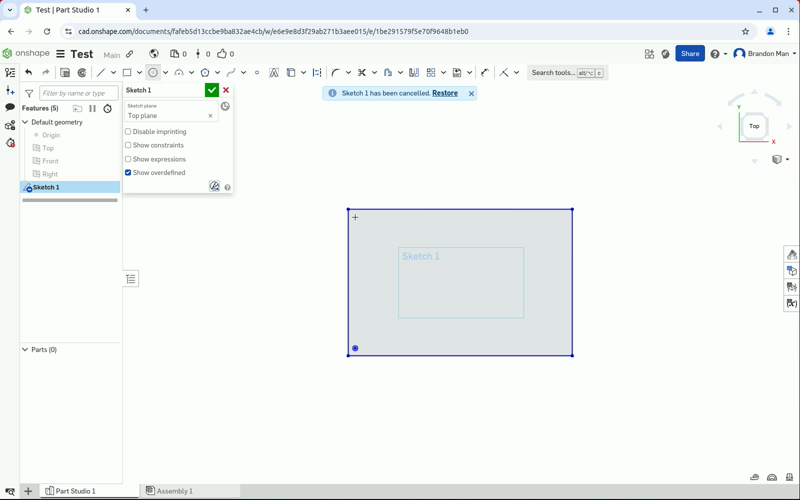
key_up(shift)
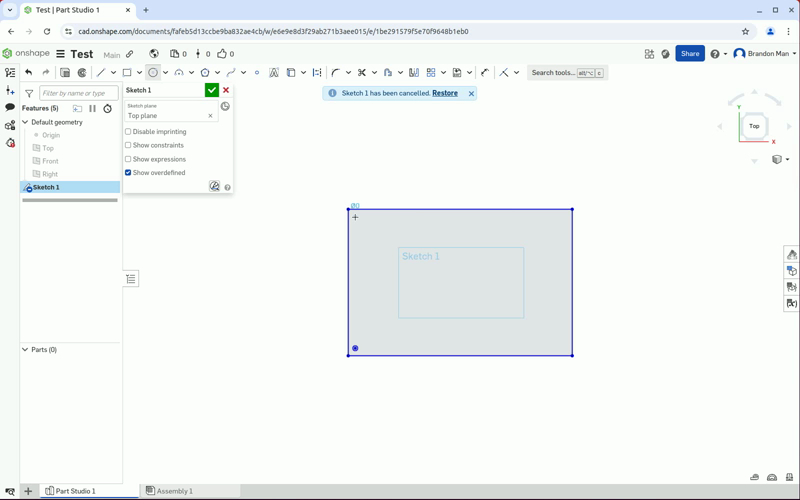
mouse_move(357, 216)
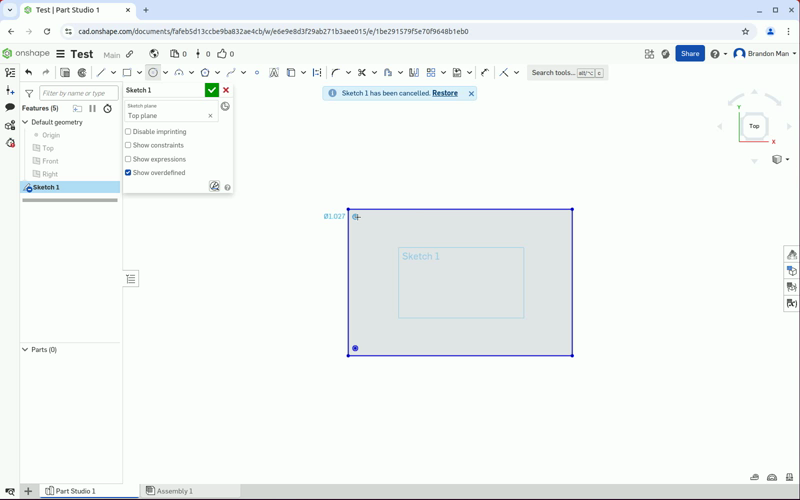
scroll(6)
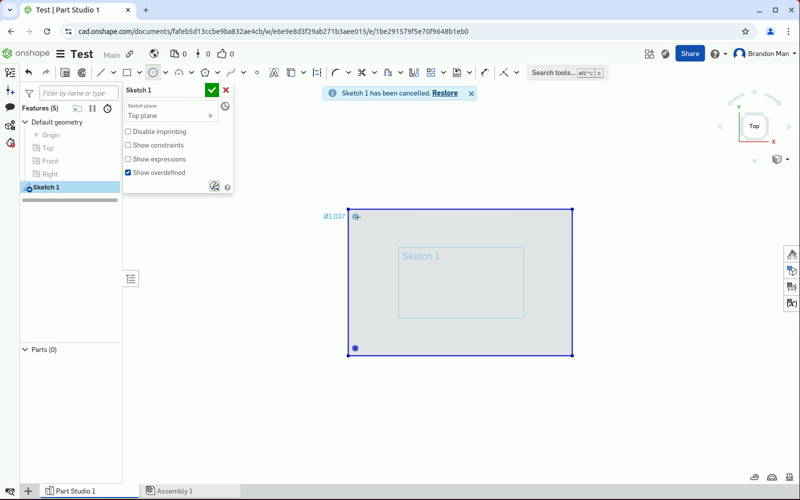
scroll(6)
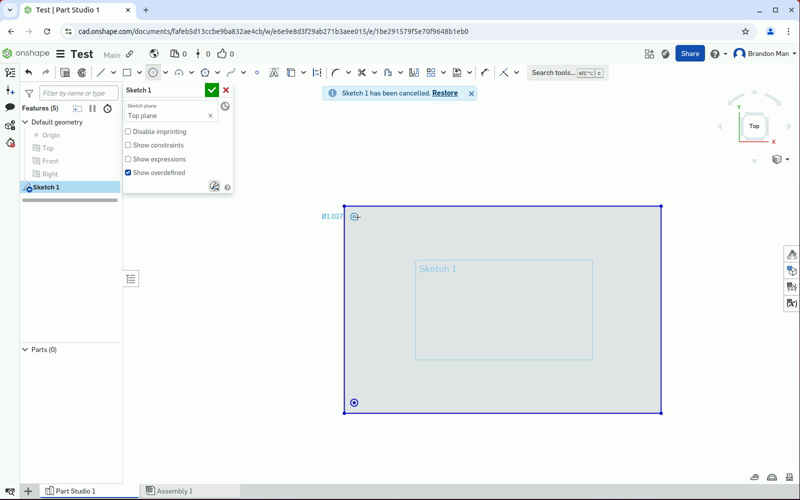
scroll(6)
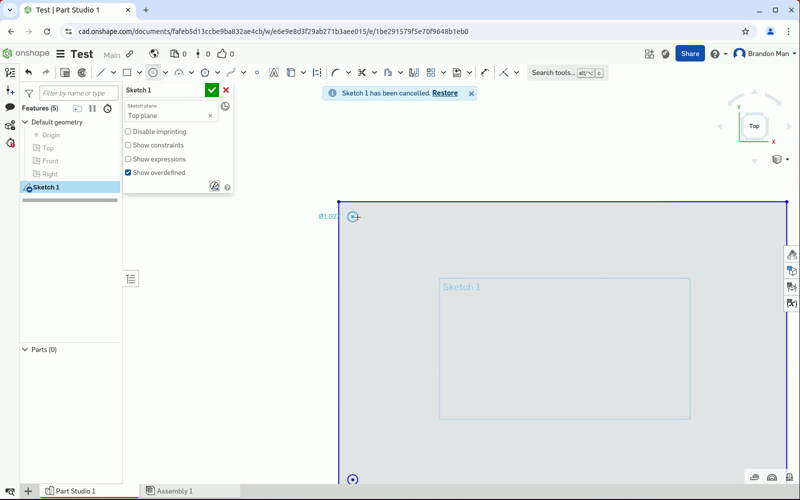
scroll(6)
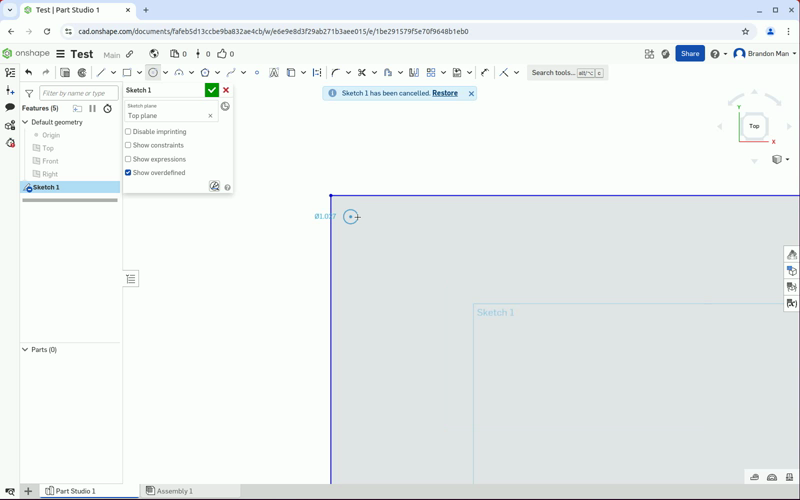
scroll(6)
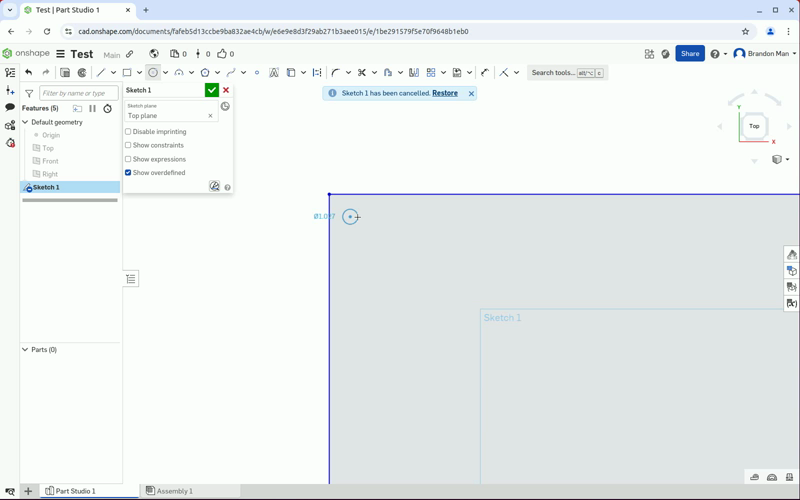
scroll(6)
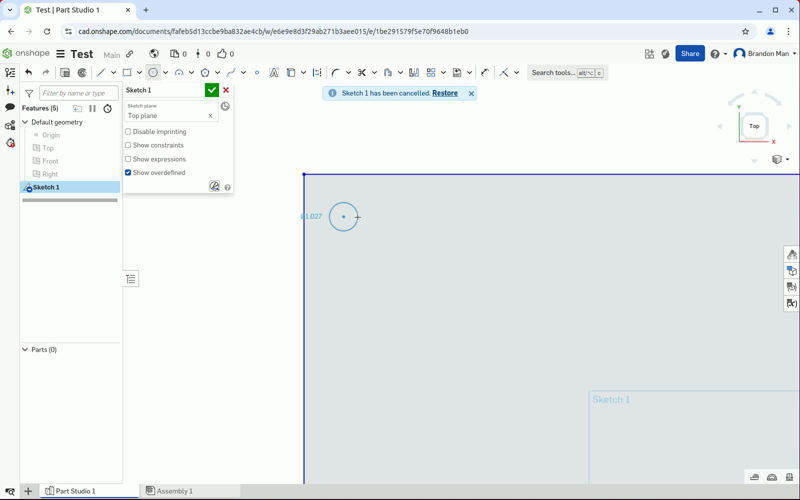
scroll(6)
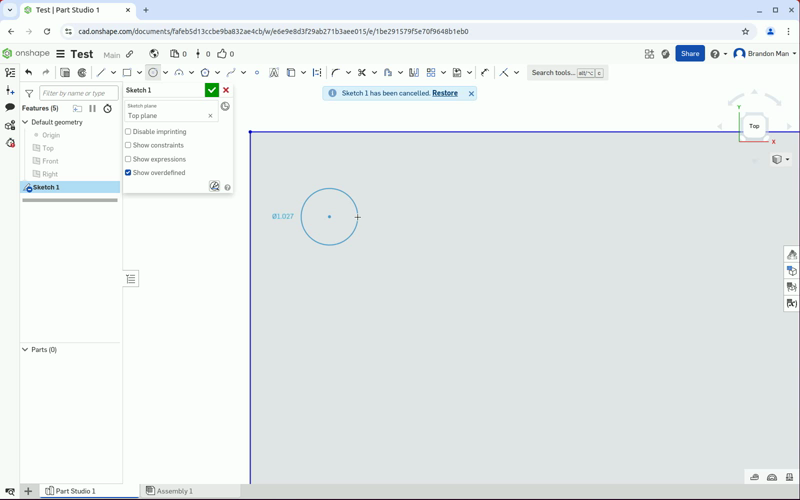
click(357, 216)
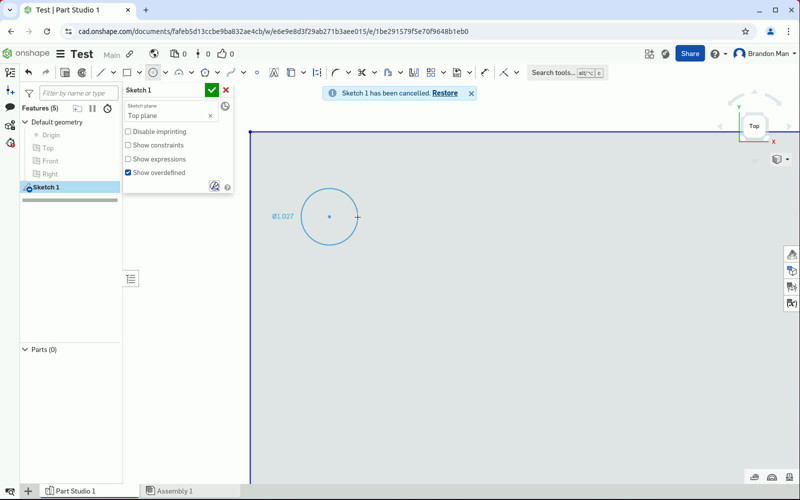
scroll(-6)
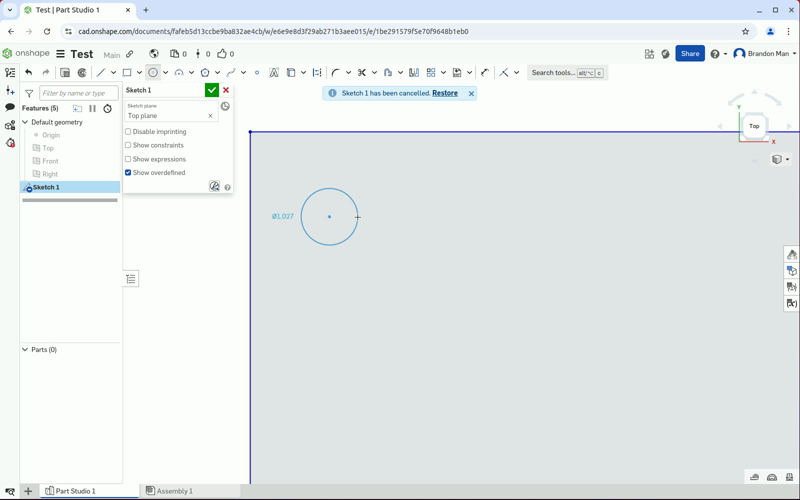
scroll(-6)
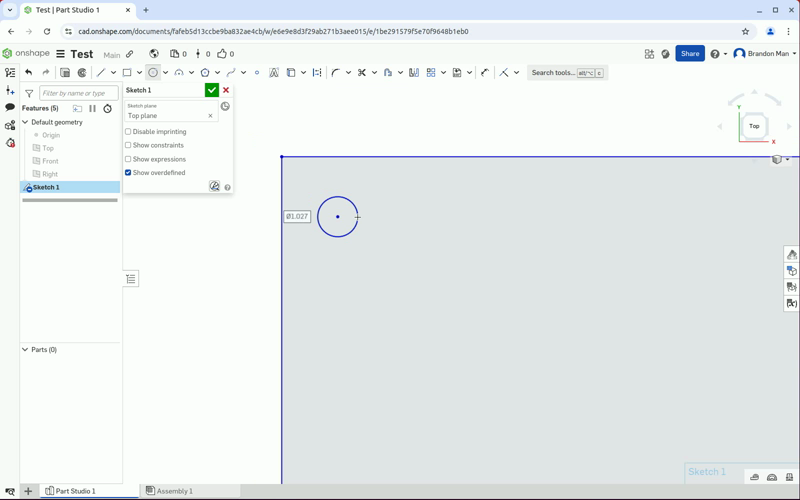
scroll(-6)
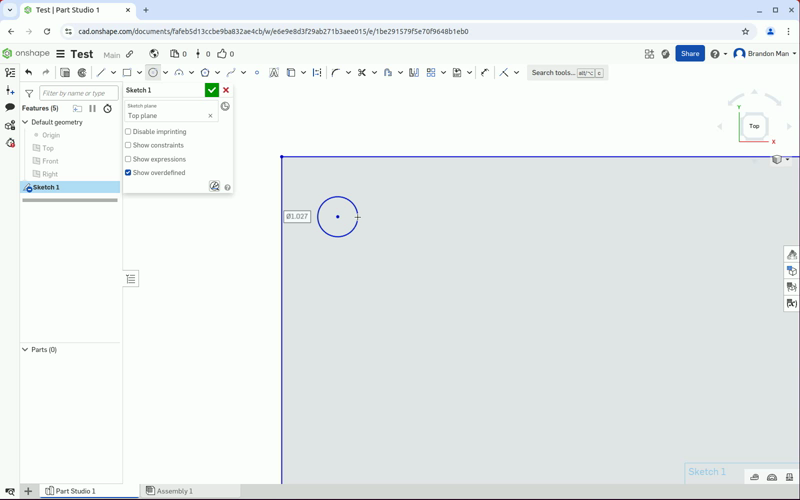
scroll(-6)
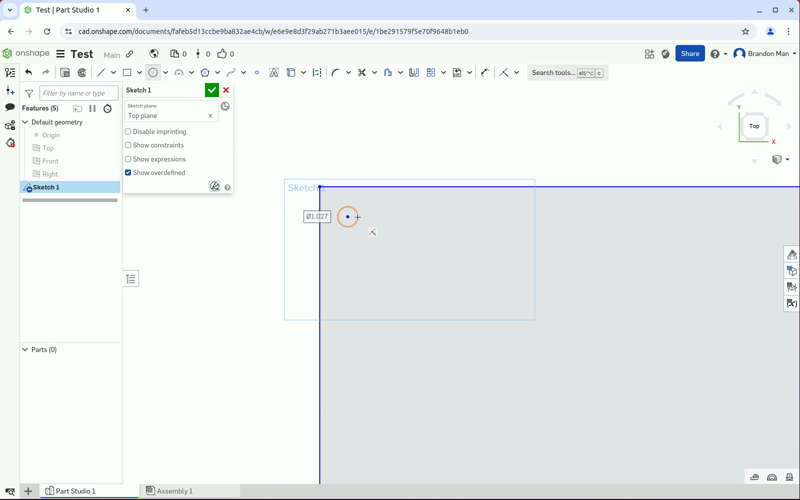
scroll(-6)
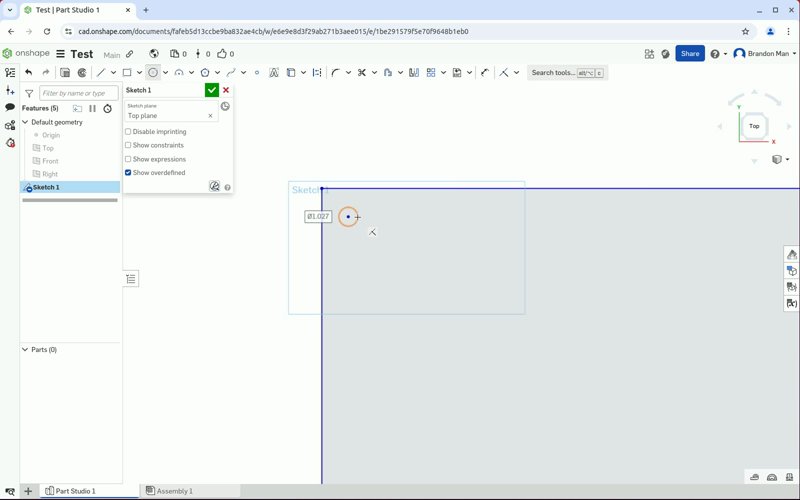
scroll(-6)
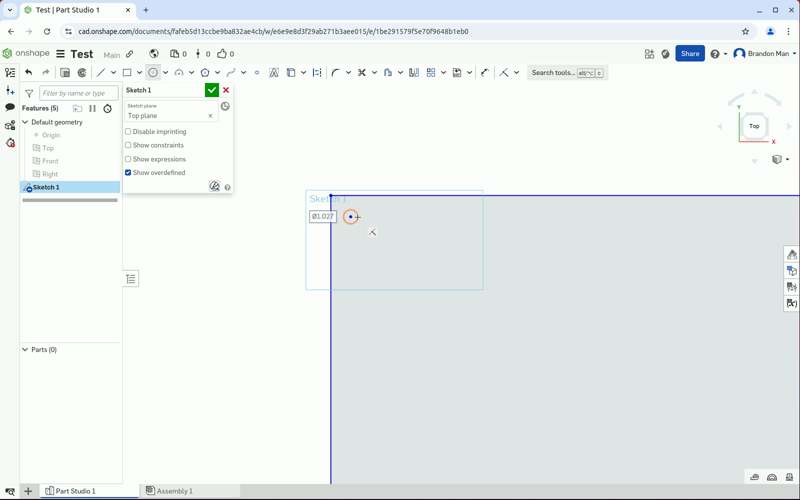
scroll(-6)
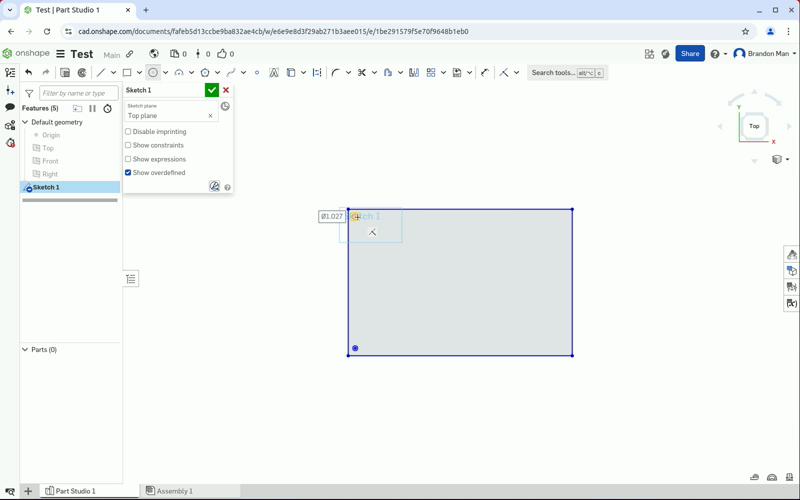
key(esc)
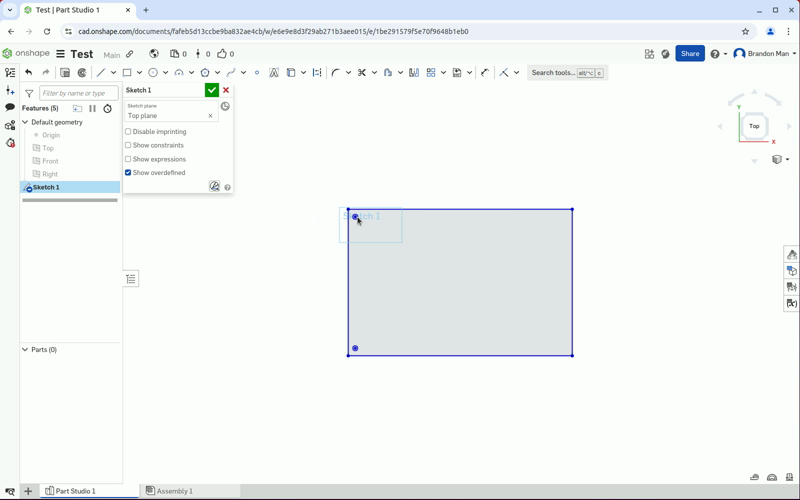
key(c)
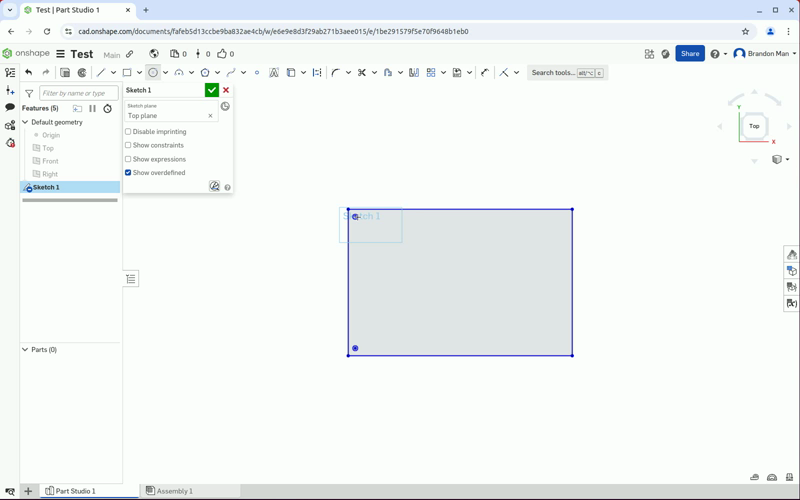
key_down(shift)
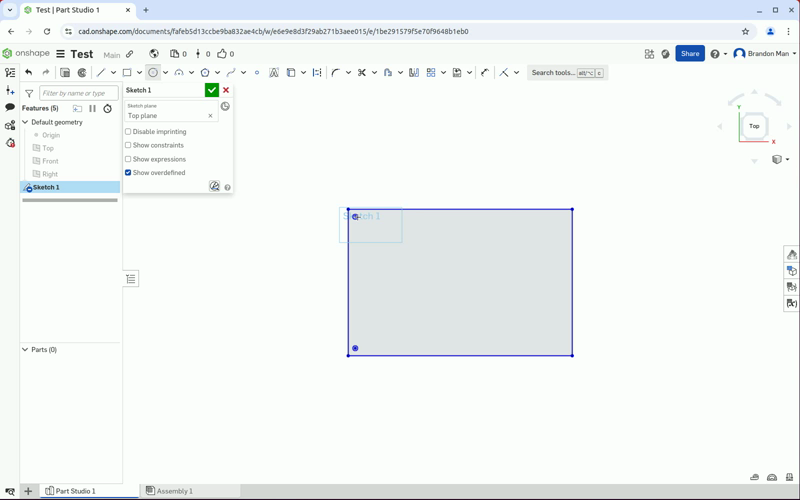
mouse_move(564, 348)
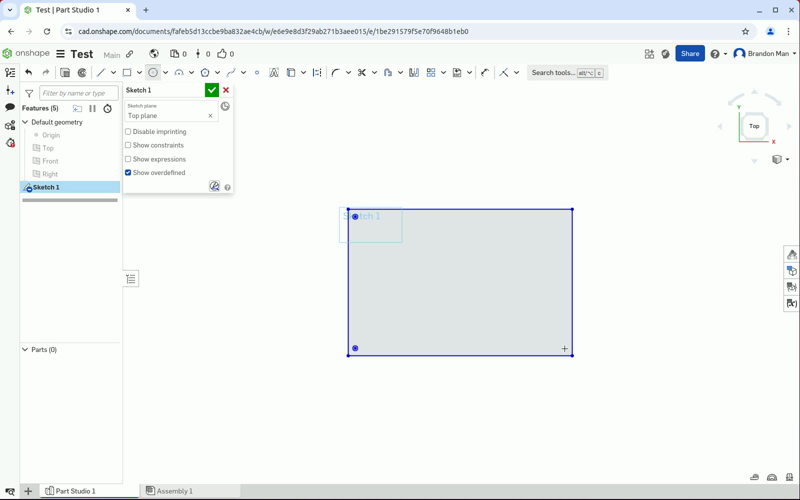
click(564, 348)
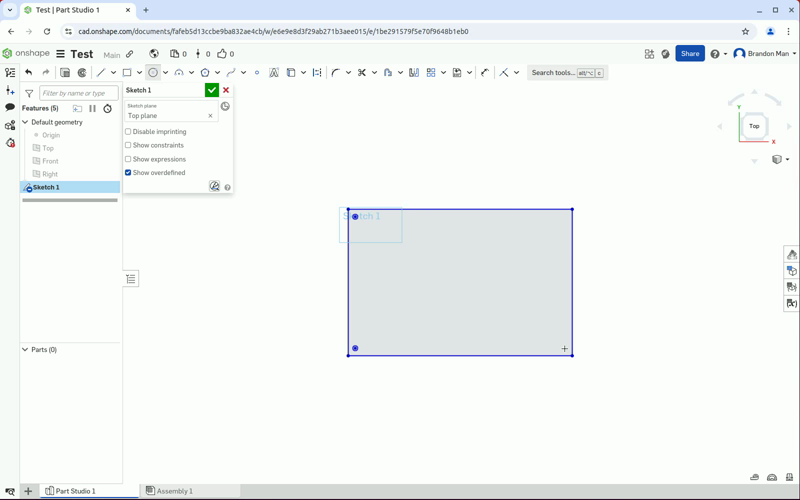
key_up(shift)
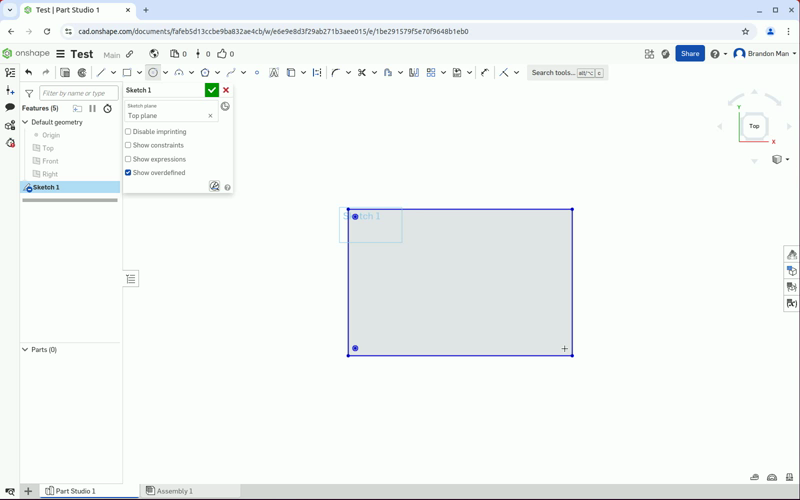
mouse_move(567, 348)
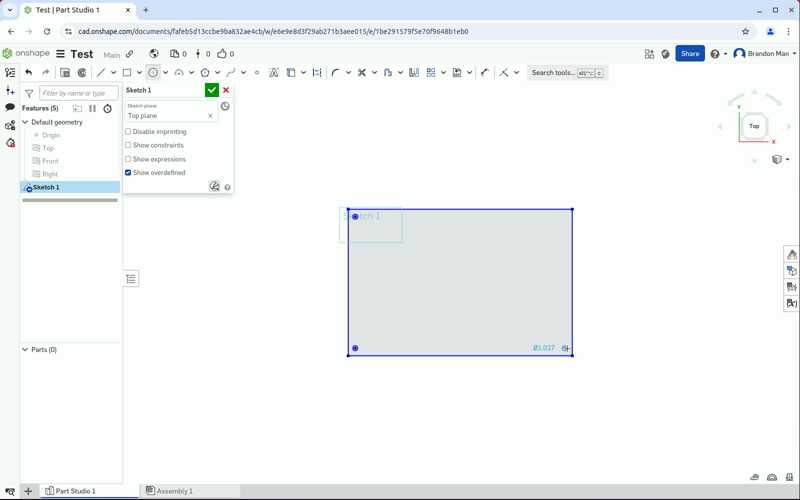
scroll(6)
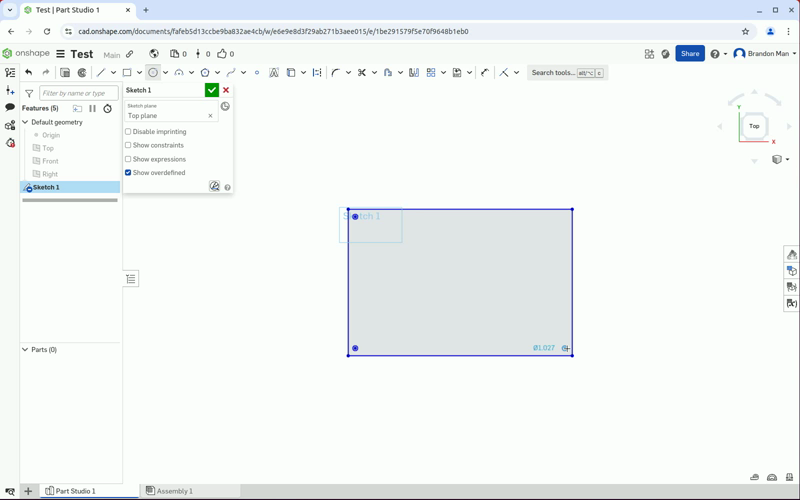
scroll(6)
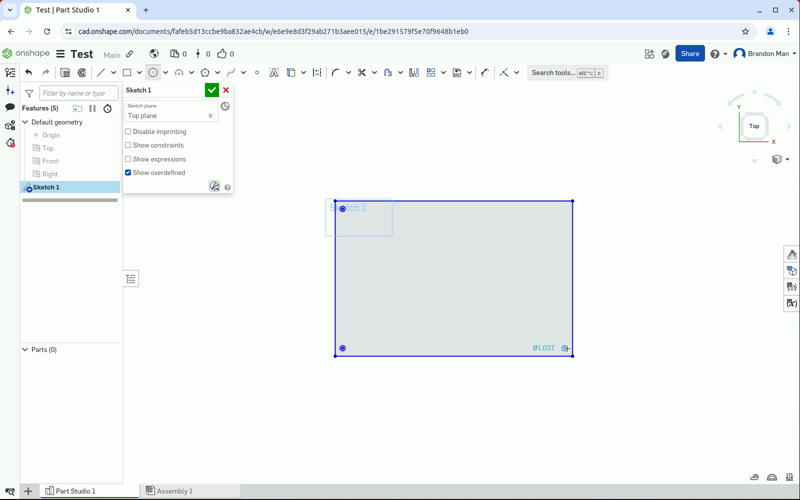
scroll(6)
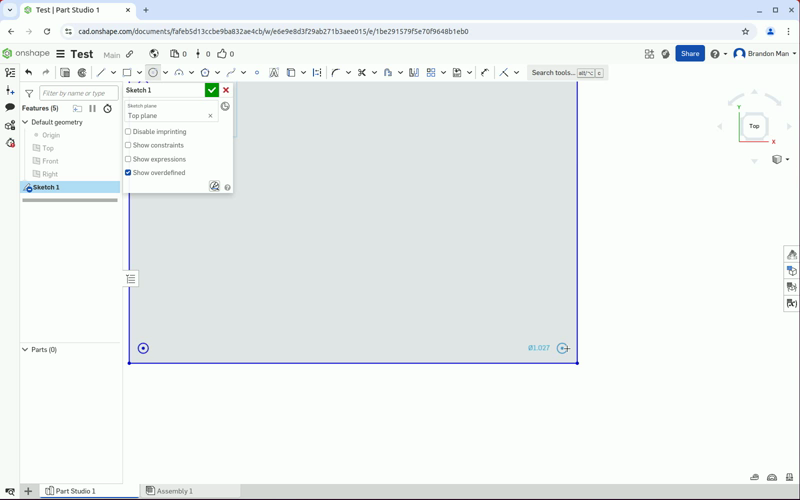
scroll(6)
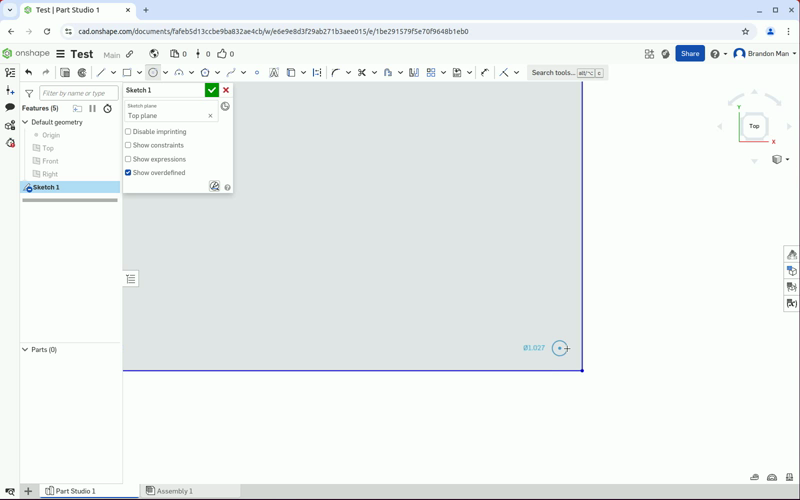
scroll(6)
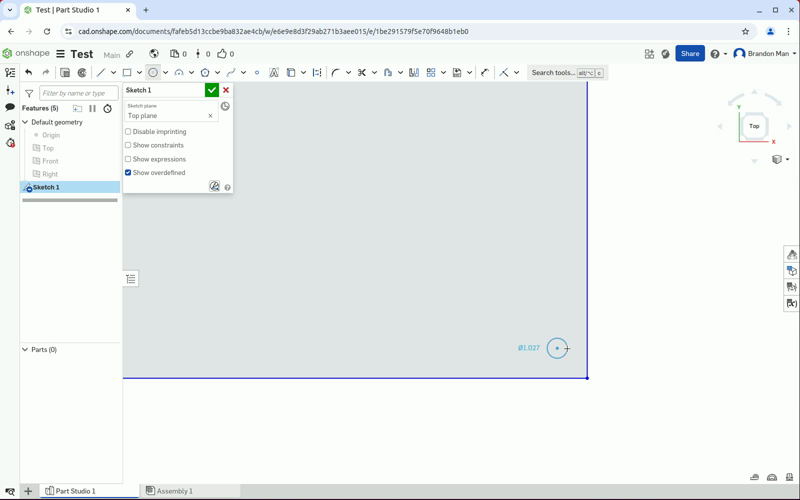
scroll(6)
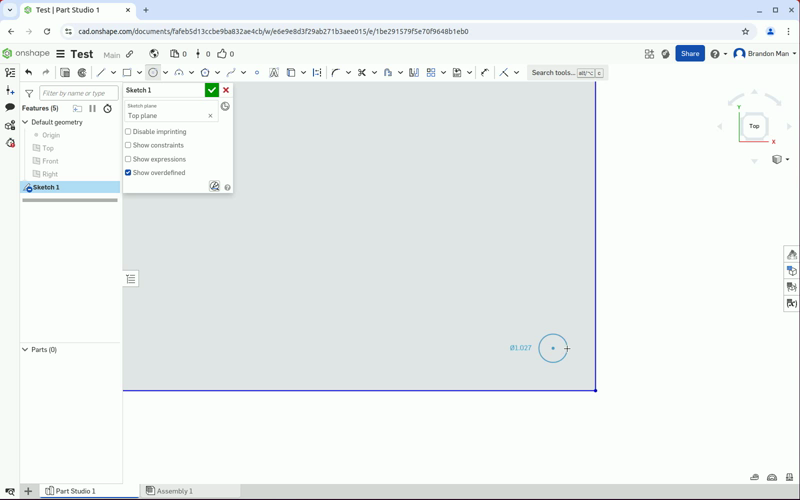
scroll(6)
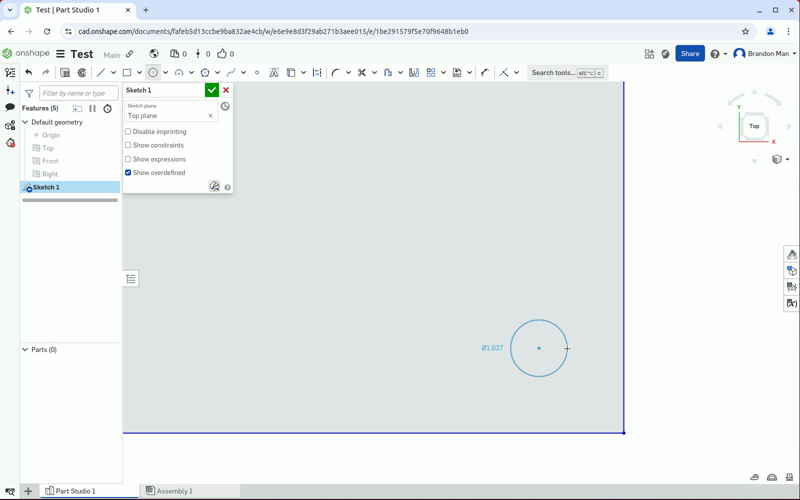
click(567, 348)
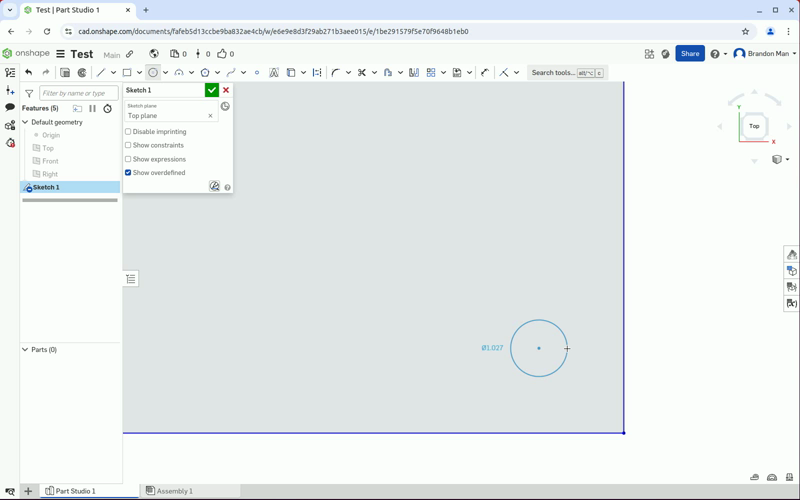
scroll(-6)
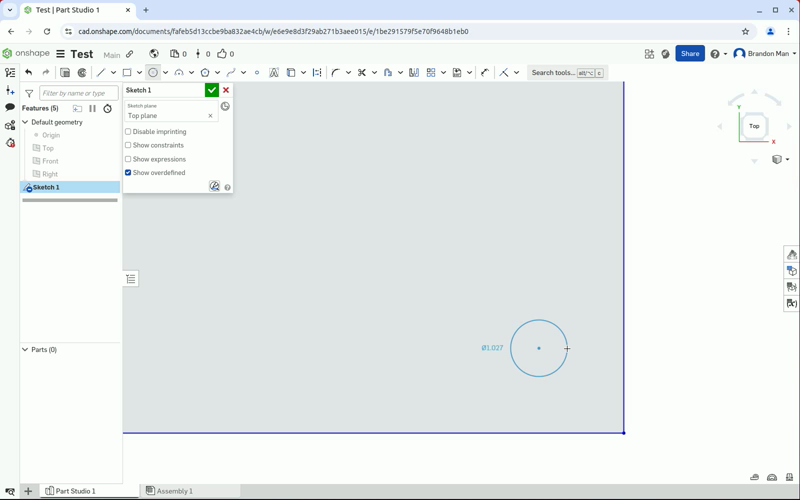
scroll(-6)
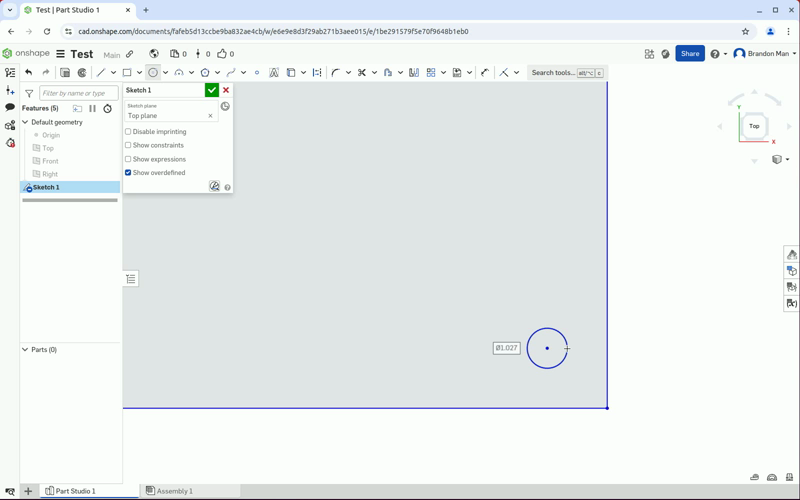
scroll(-6)
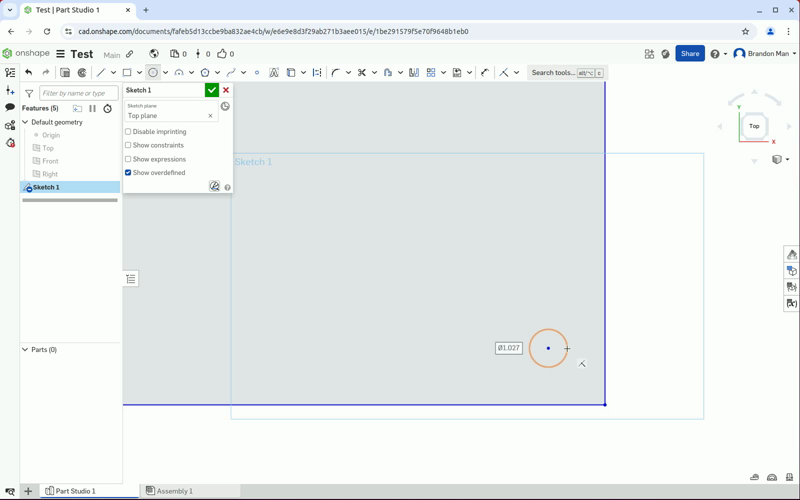
scroll(-6)
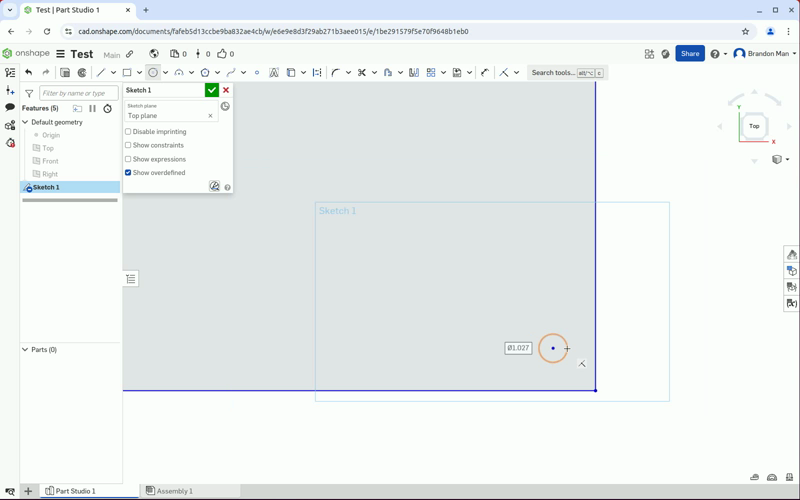
scroll(-6)
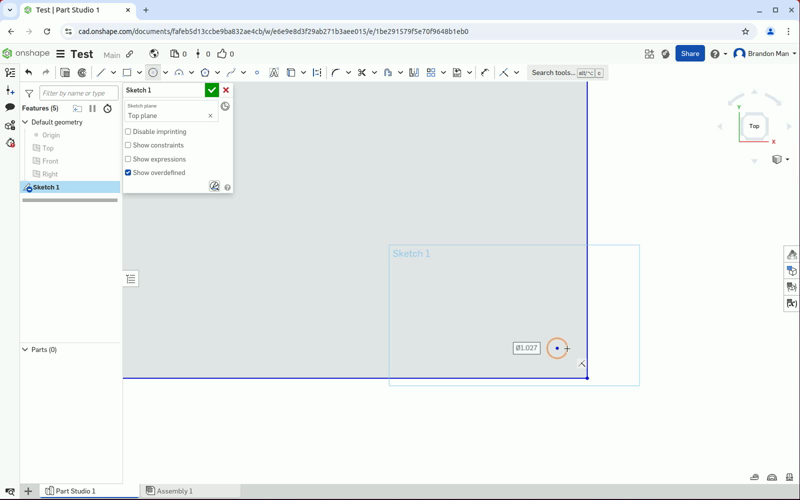
scroll(-6)
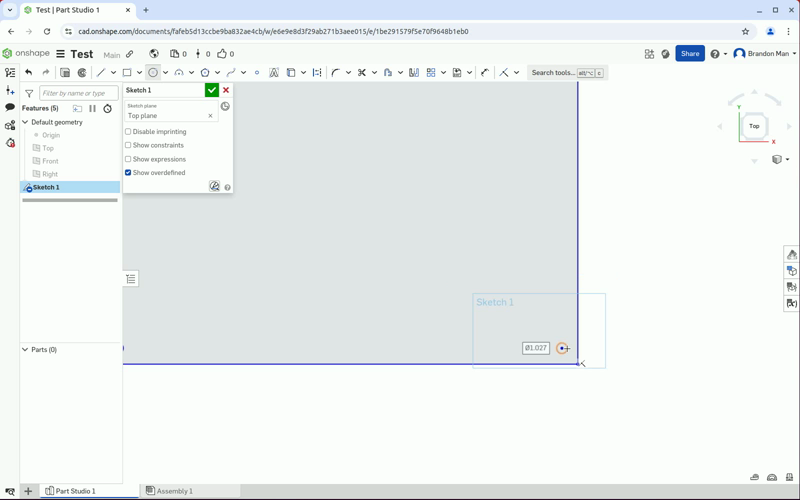
scroll(-6)
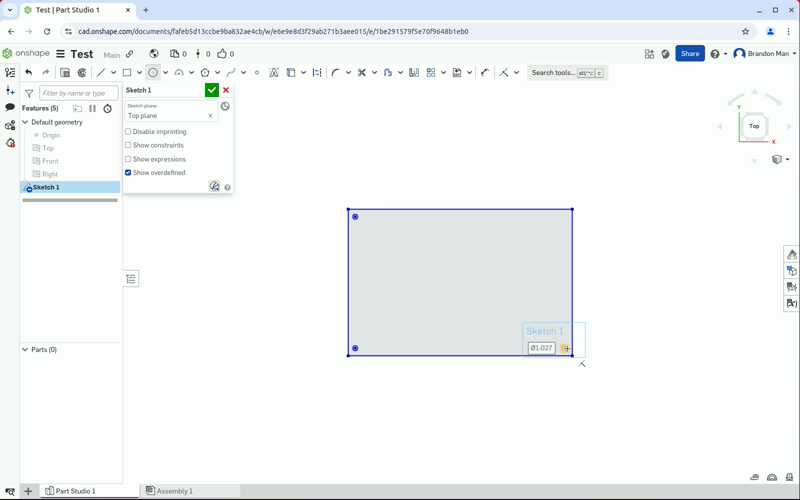
key(esc)
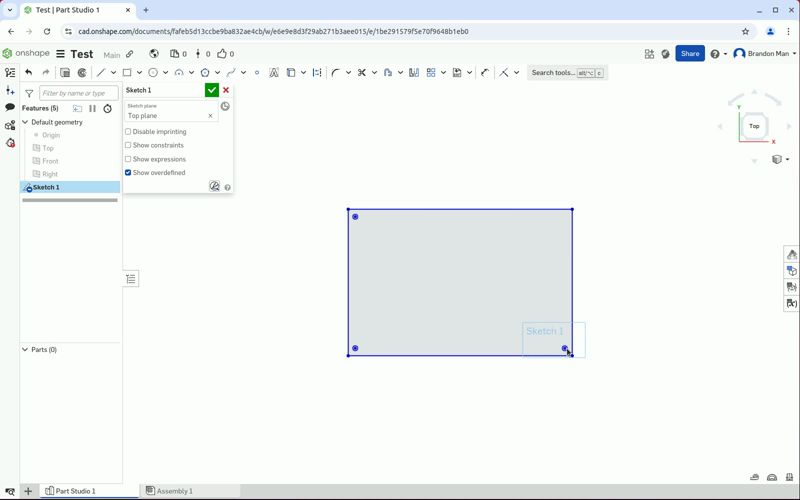
key(c)
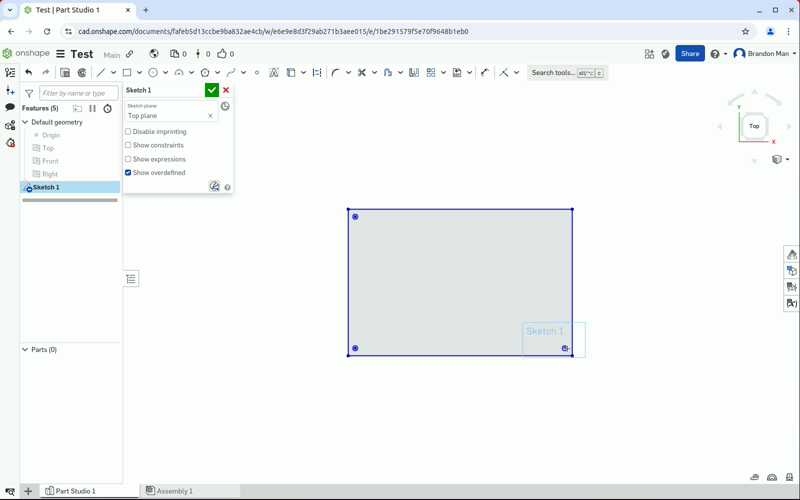
key_down(shift)
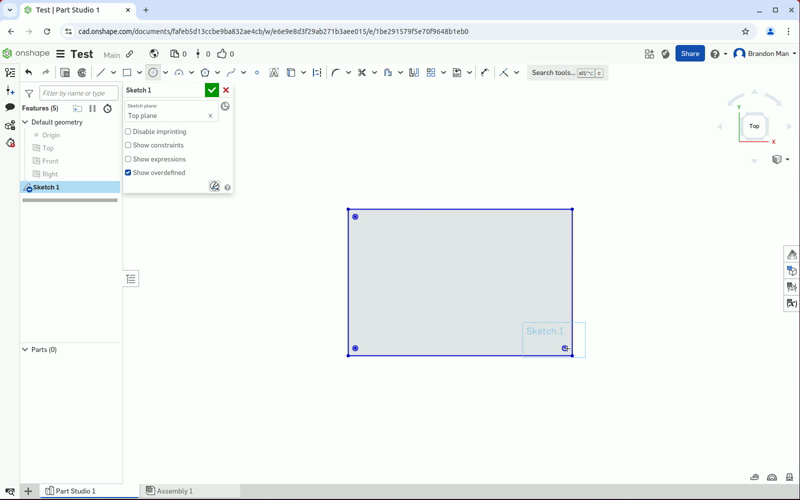
mouse_move(564, 216)
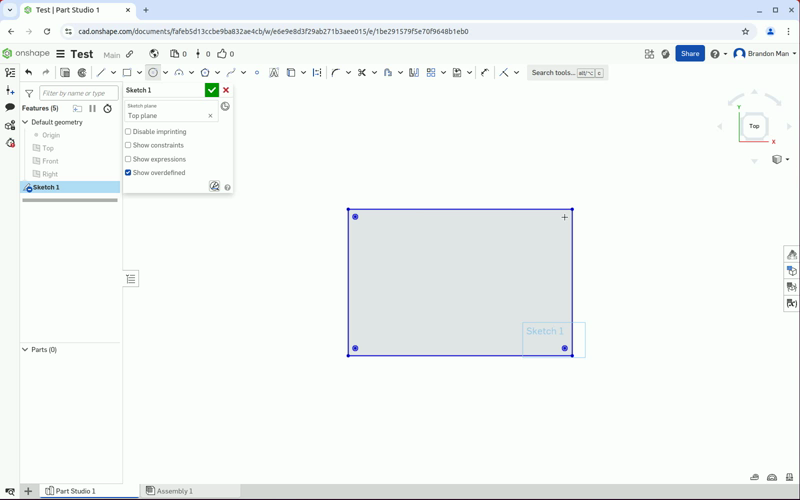
click(564, 216)
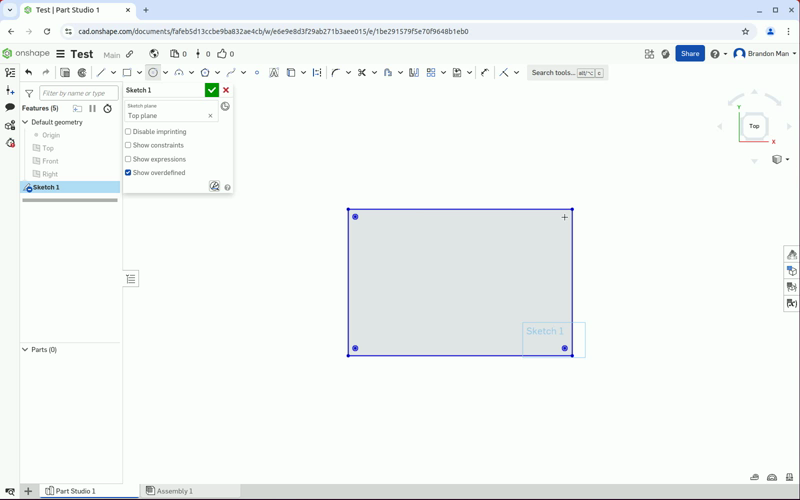
key_up(shift)
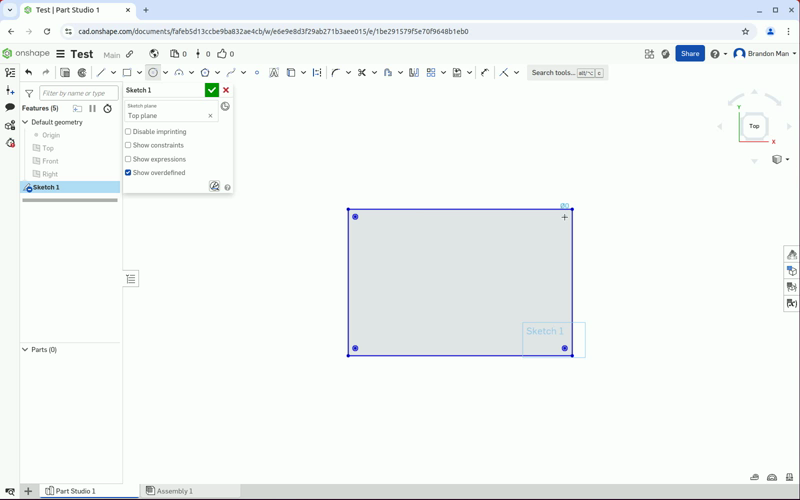
mouse_move(567, 216)
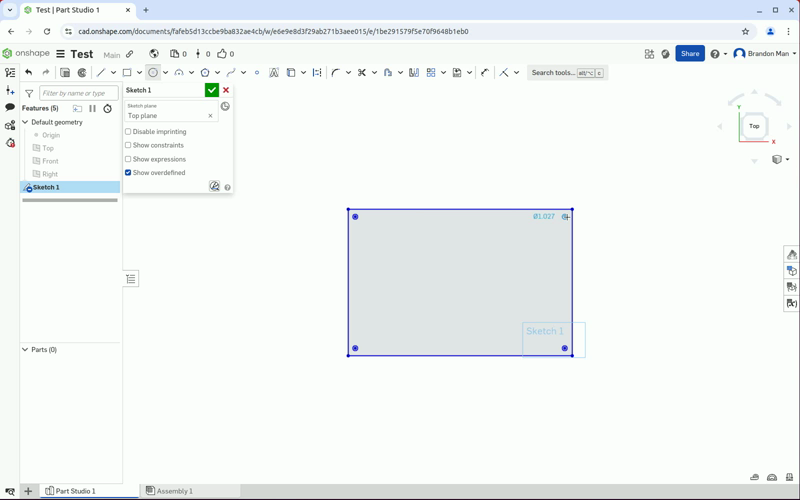
scroll(6)
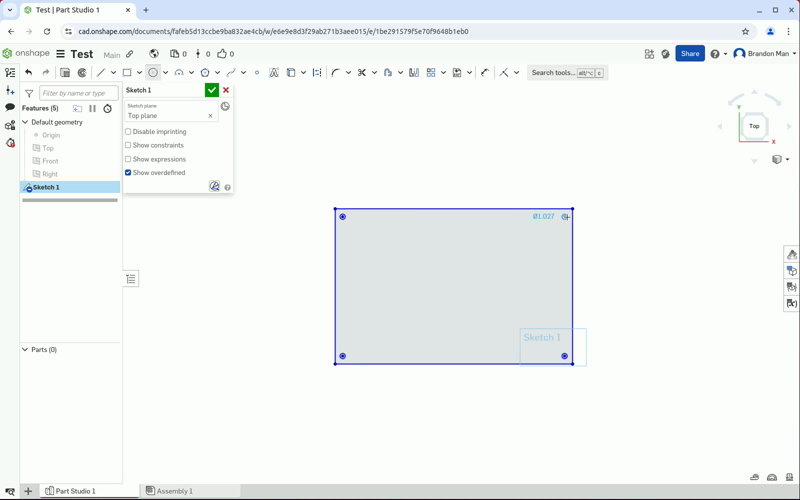
scroll(6)
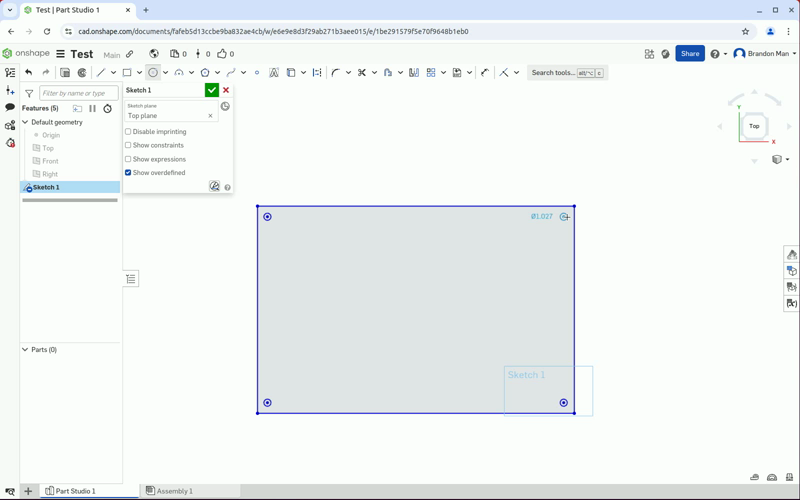
scroll(6)
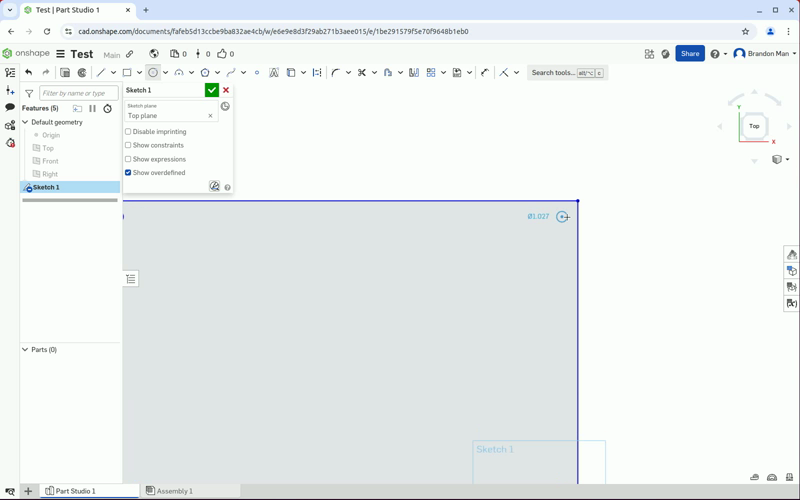
scroll(6)
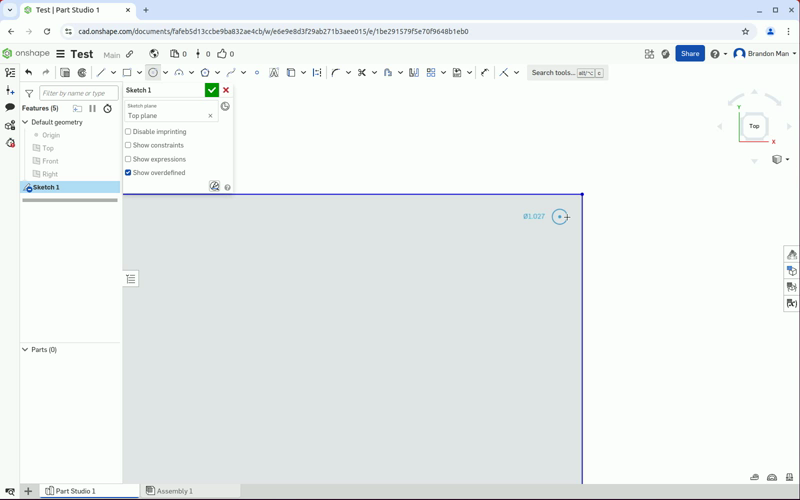
scroll(6)
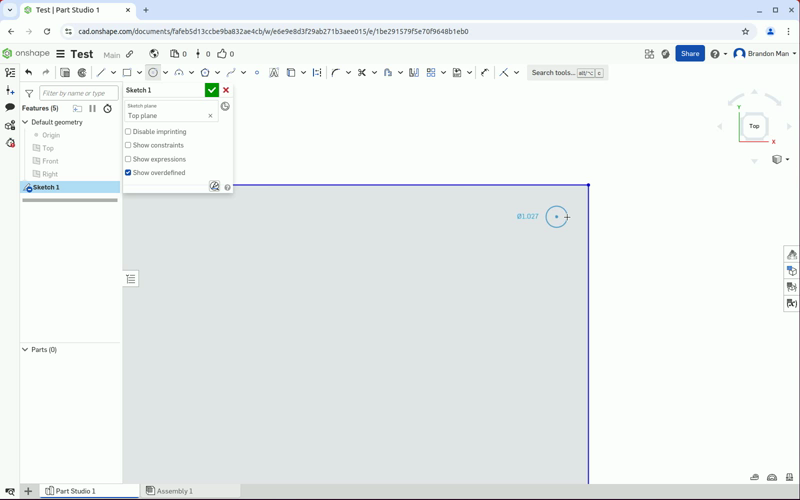
scroll(6)
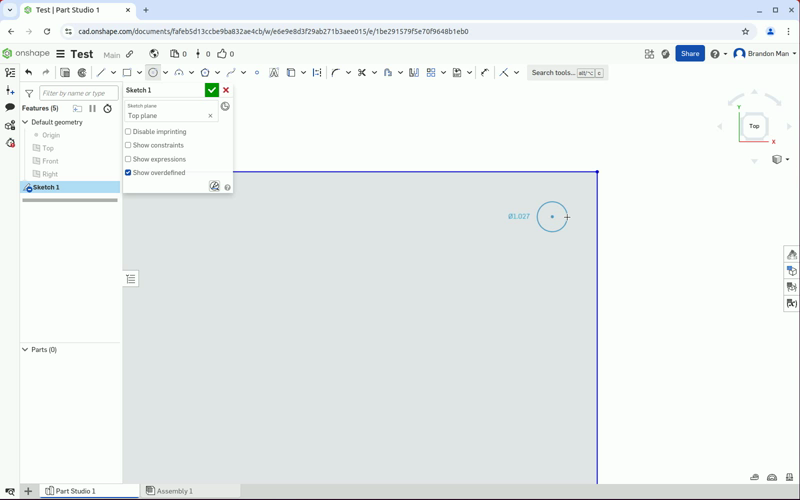
scroll(6)
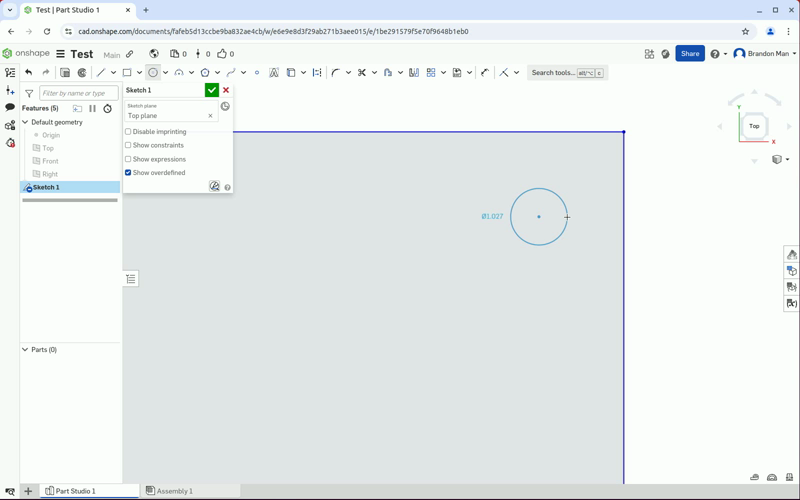
click(567, 216)
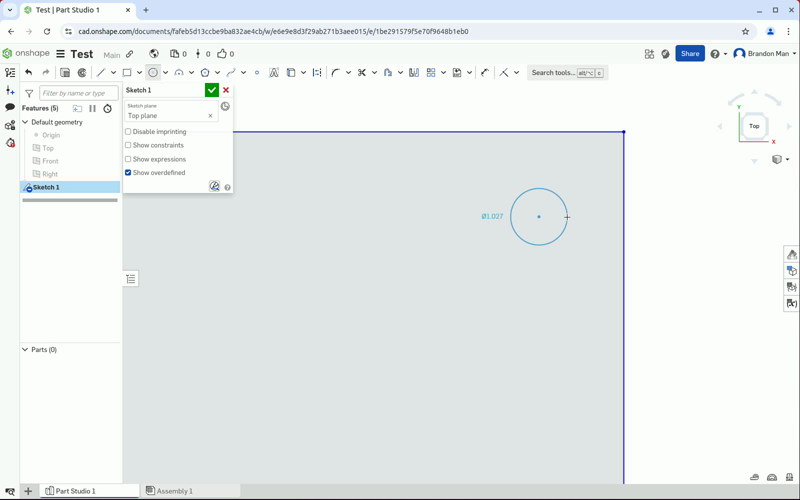
scroll(-6)
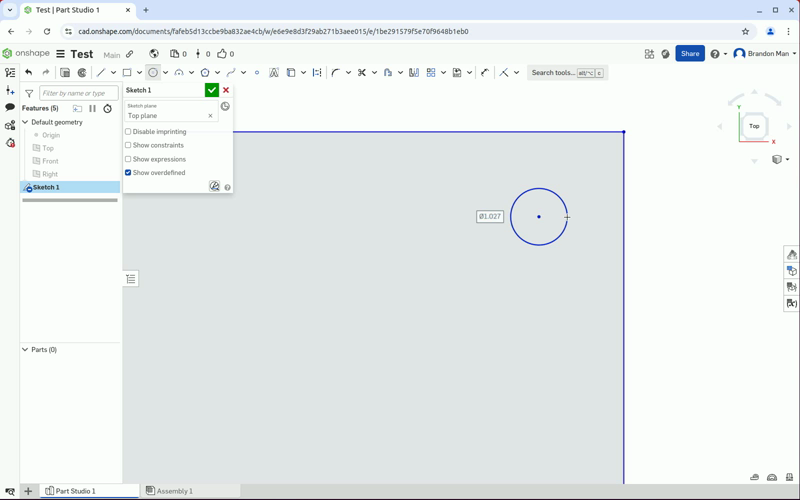
scroll(-6)
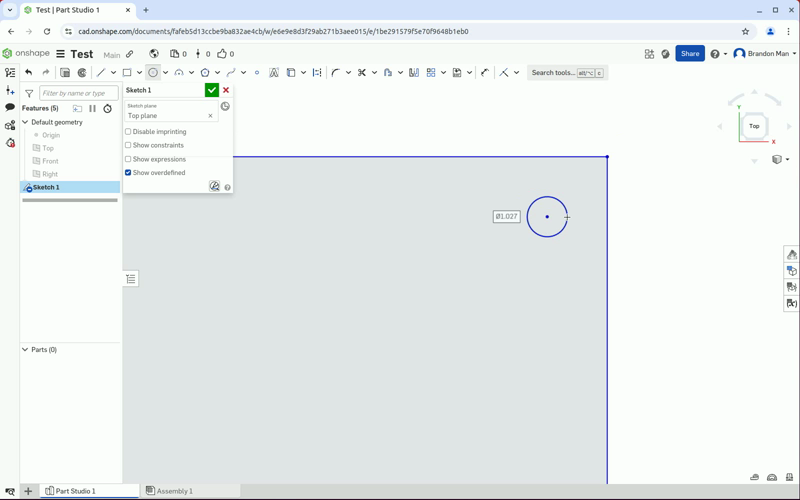
scroll(-6)
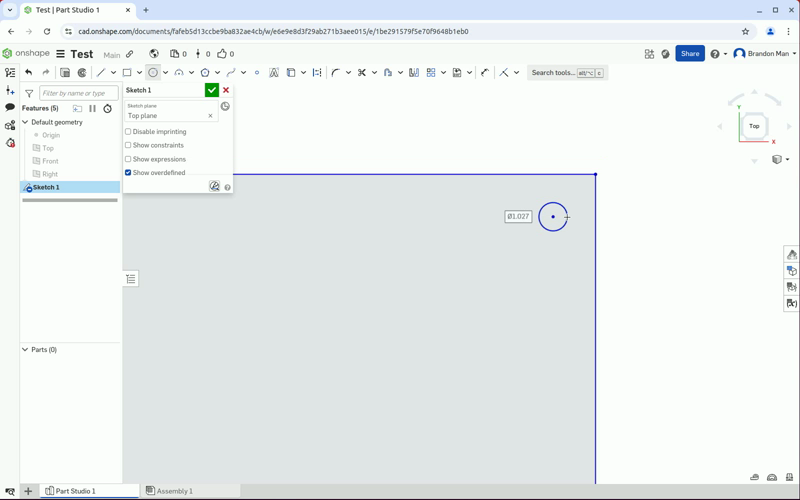
scroll(-6)
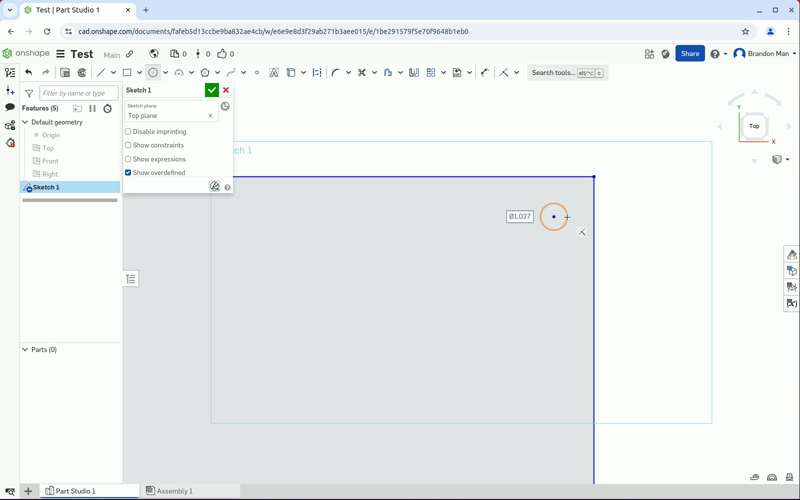
scroll(-6)
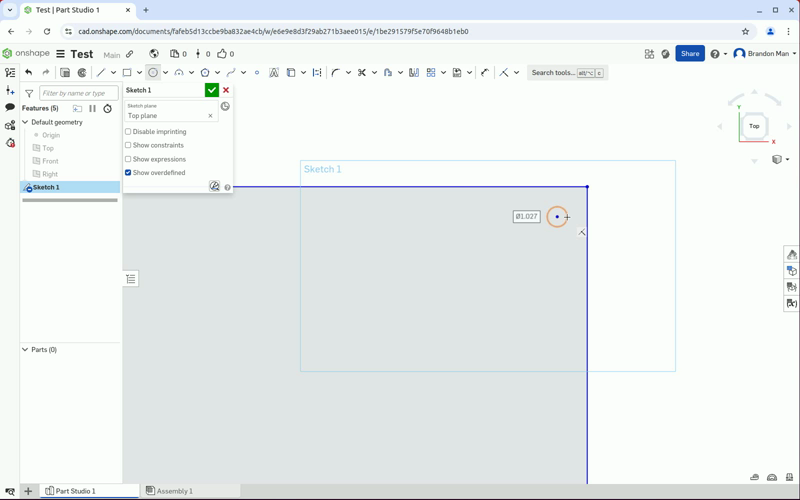
scroll(-6)
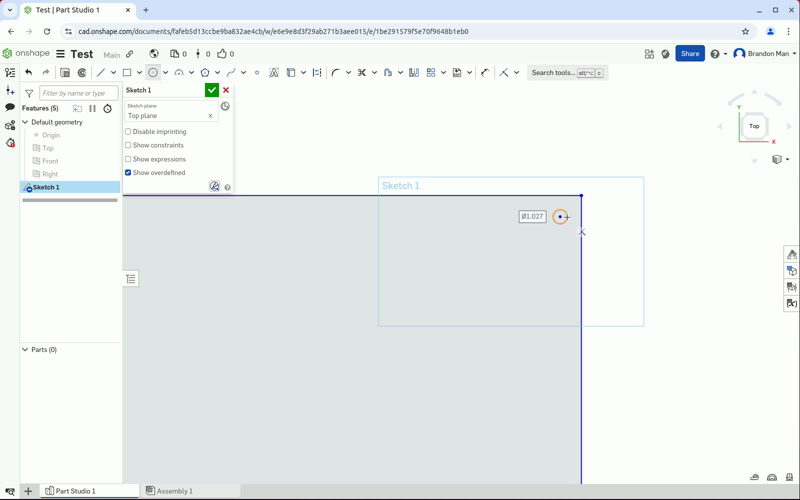
scroll(-6)
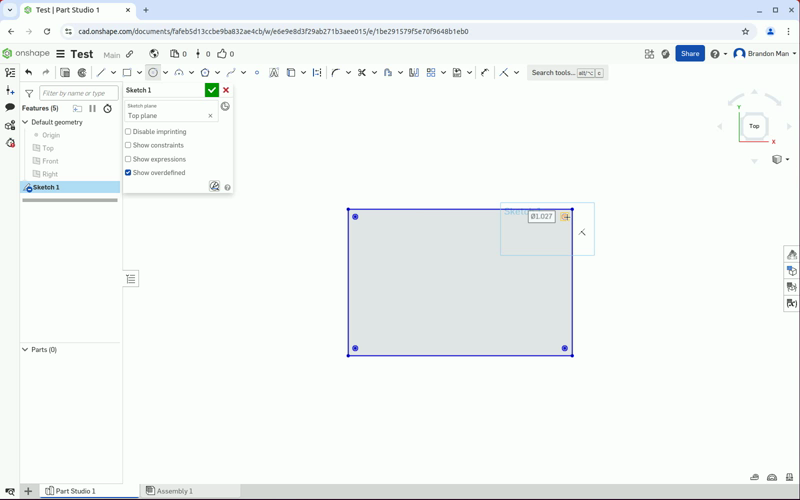
key(esc)
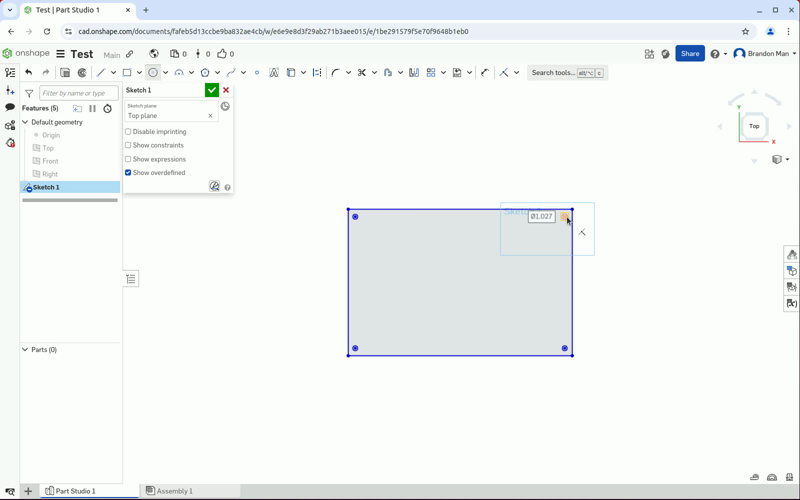
mouse_move(473, 262)
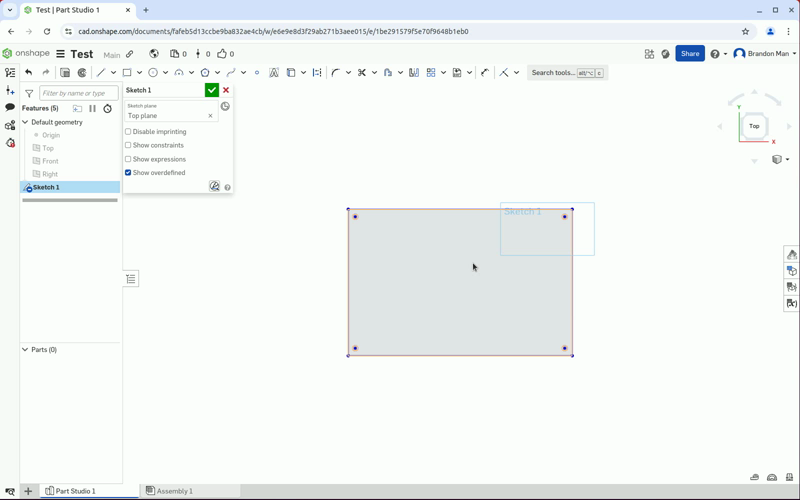
click(473, 262)
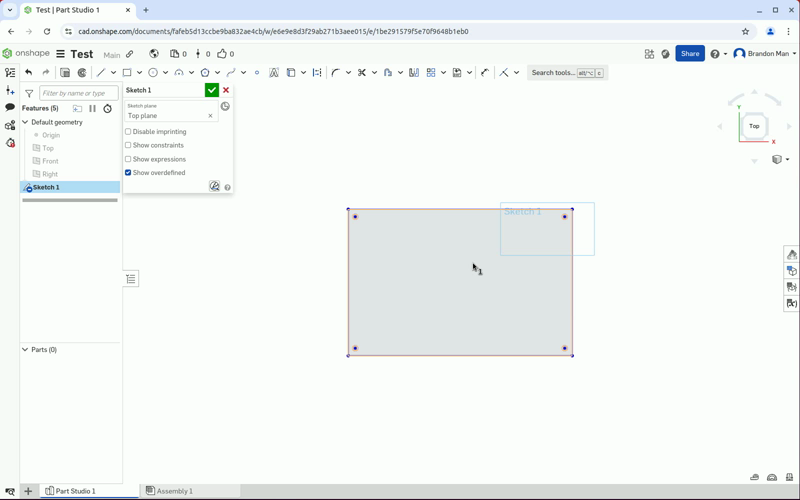
mouse_move(73, 352)
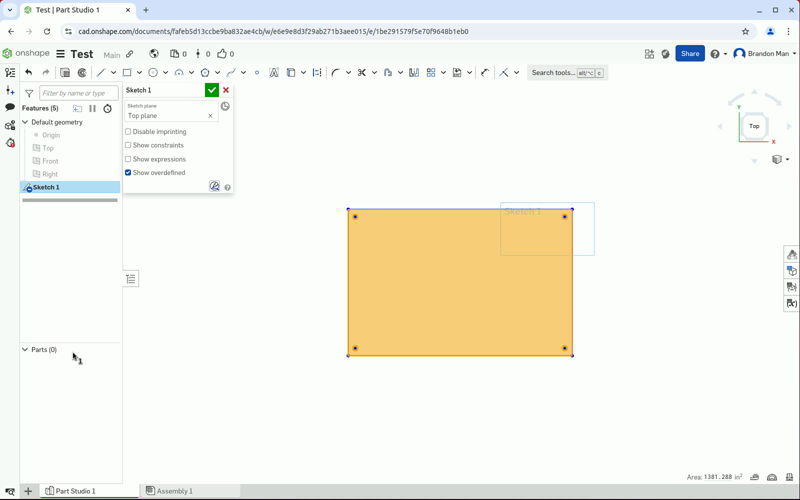
key(shift+y)
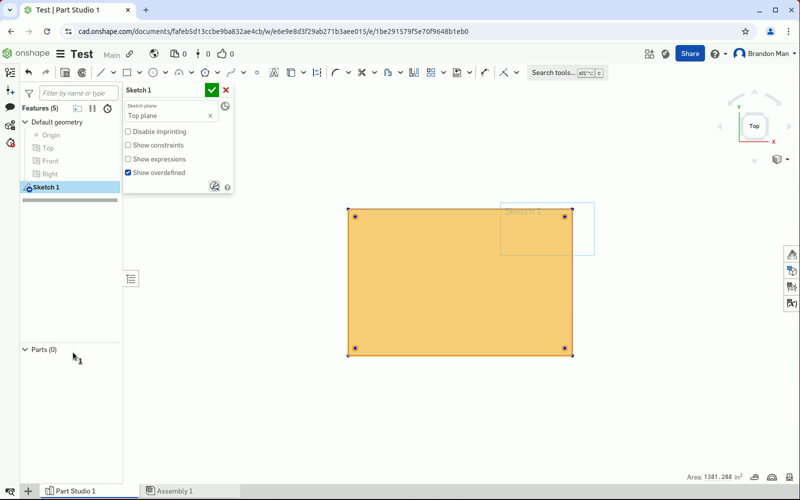
key(shift+e)
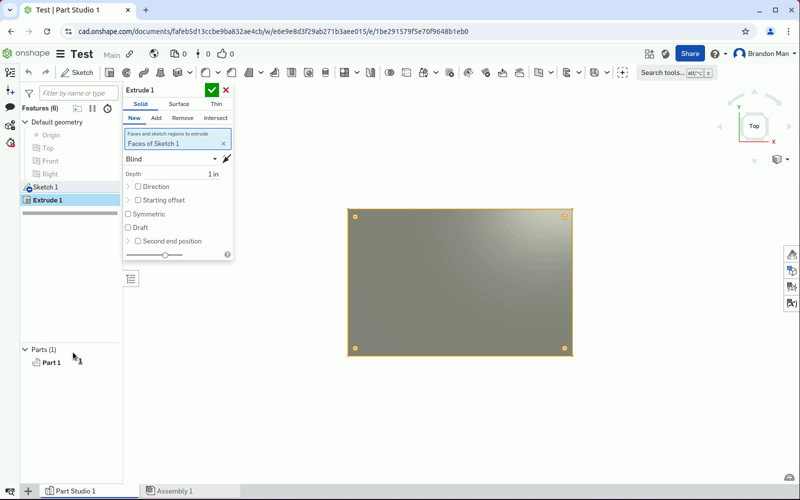
mouse_move(143, 106)
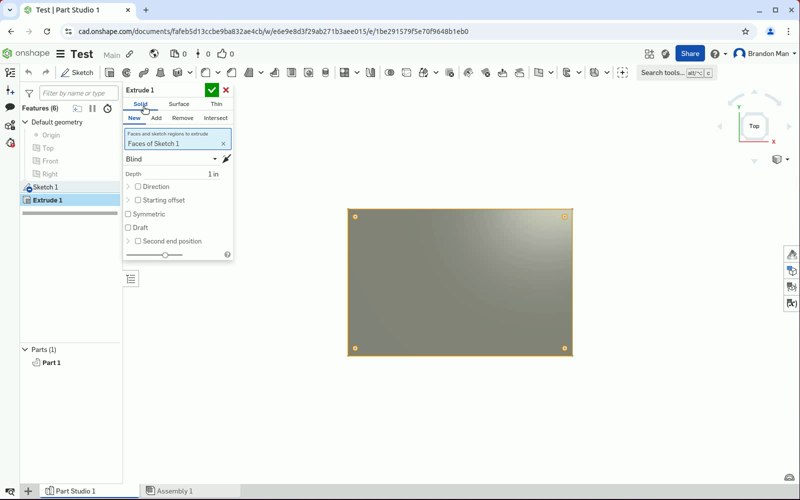
click(143, 106)
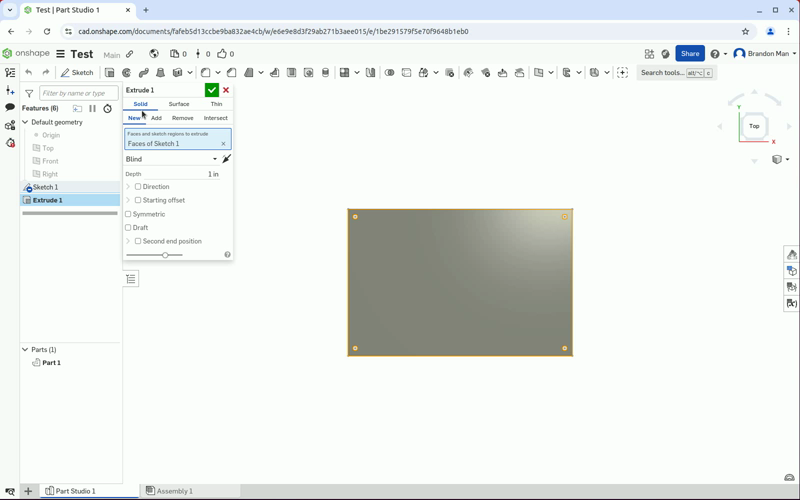
mouse_move(137, 120)
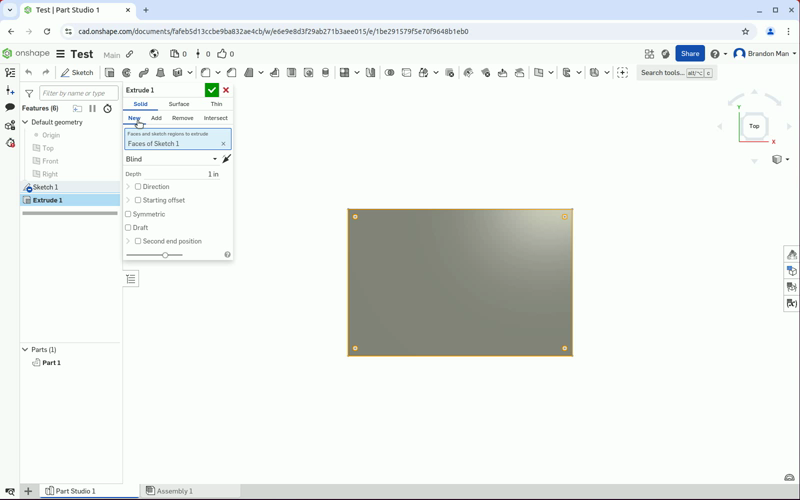
click(137, 120)
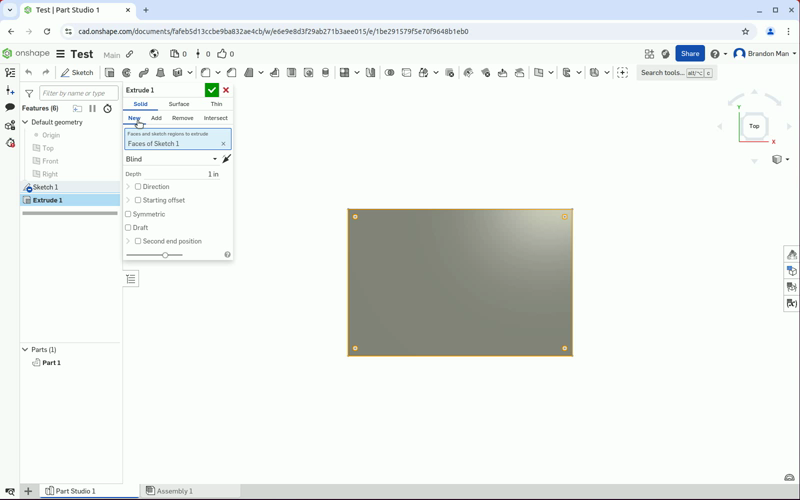
key(tab, 4)
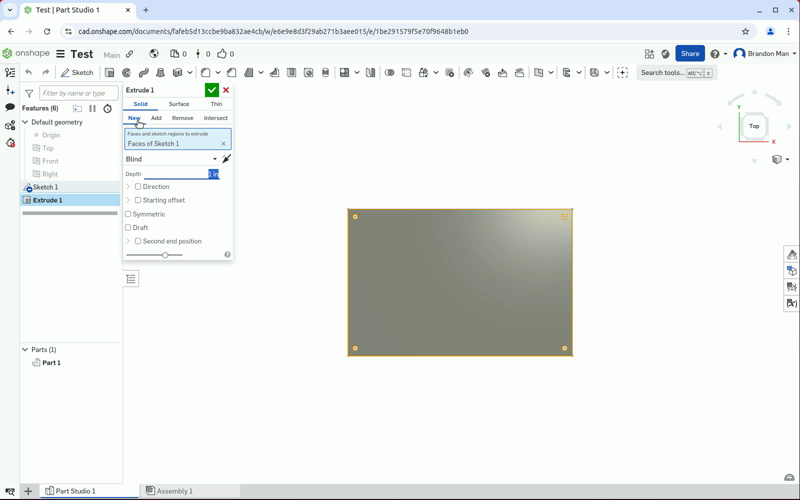
text(0.481)
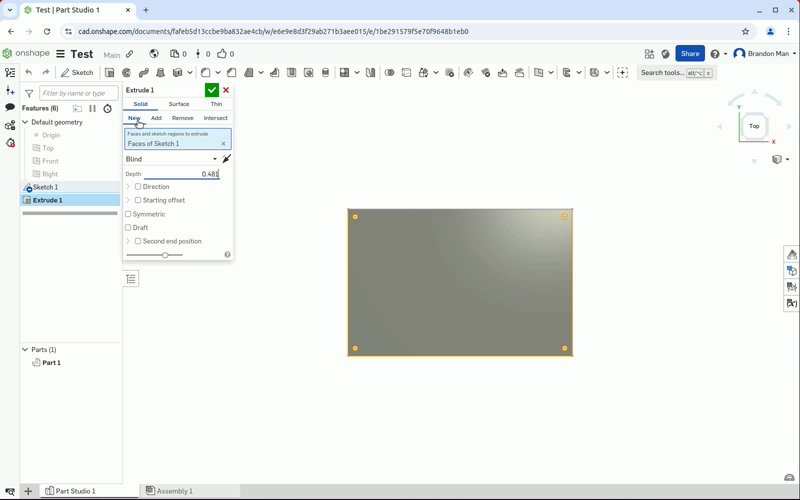
key(enter)
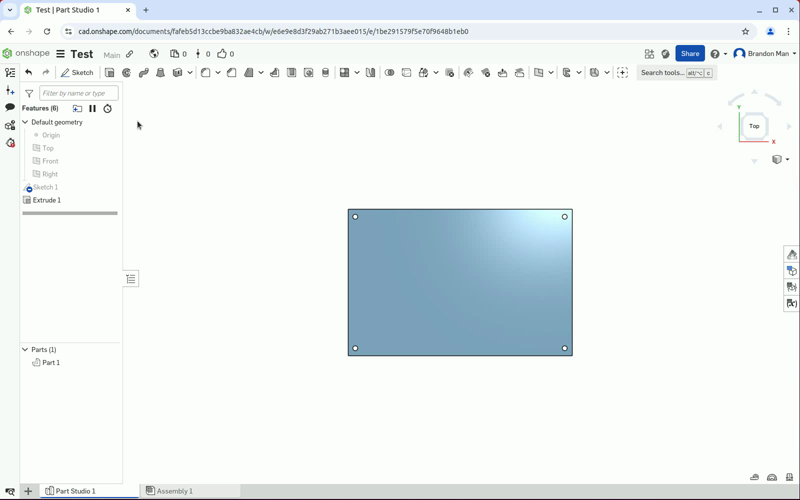
key(shift+h)
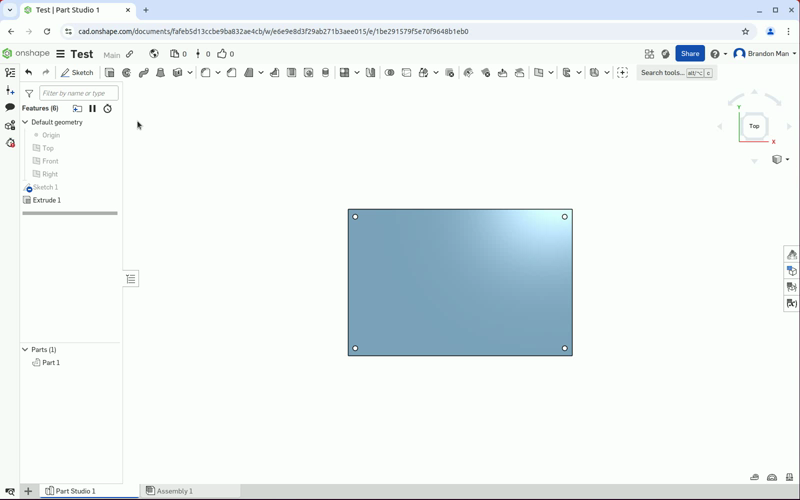
key(shift+h)
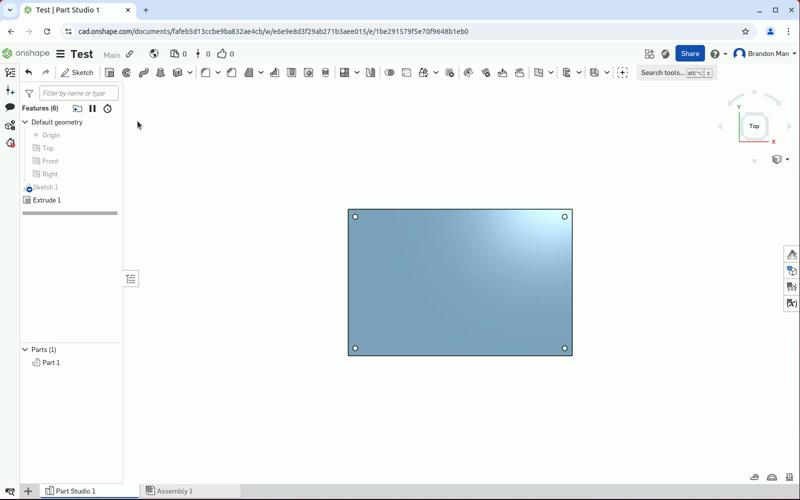
mouse_move(73, 189)
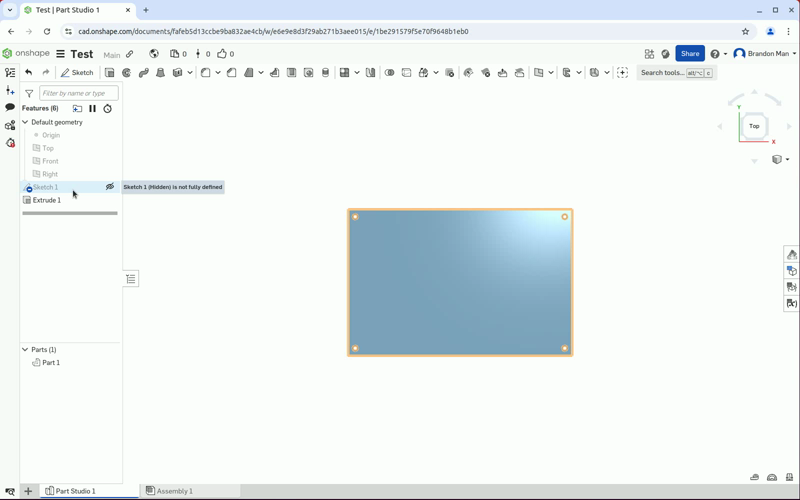
click(73, 189)
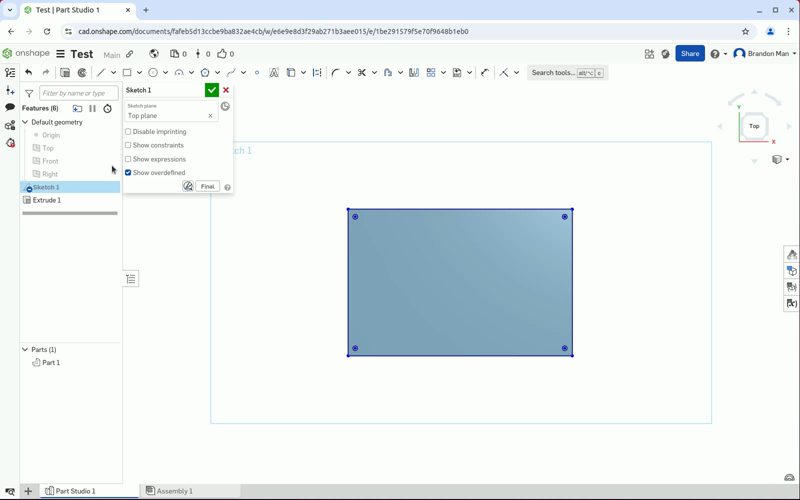
mouse_move(229, 92)
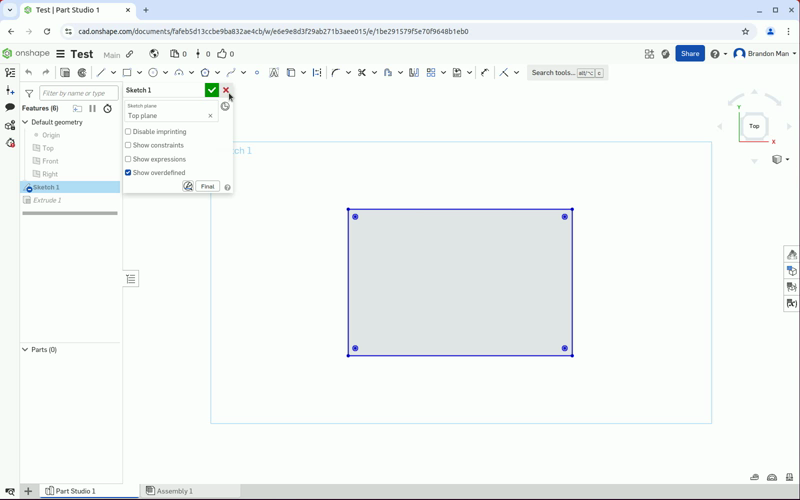
click(229, 92)
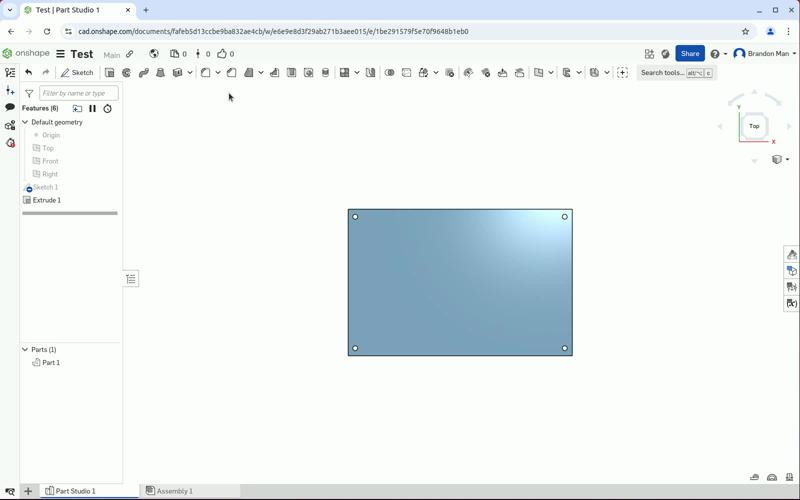
mouse_move(541, 75)
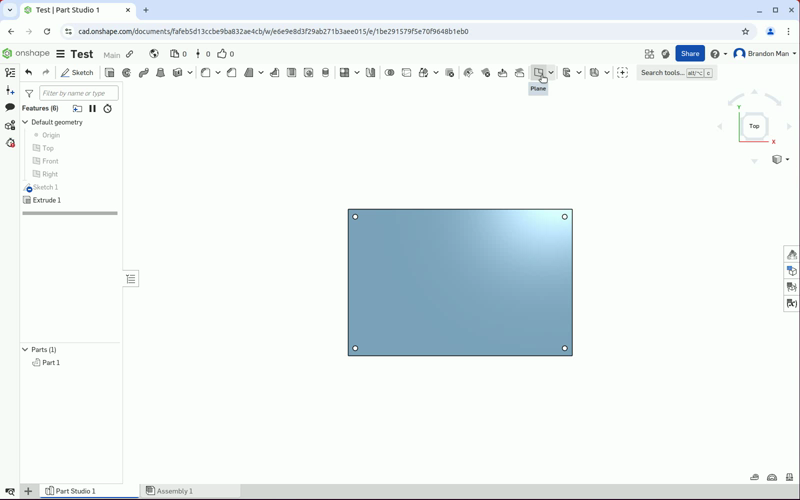
click(541, 75)
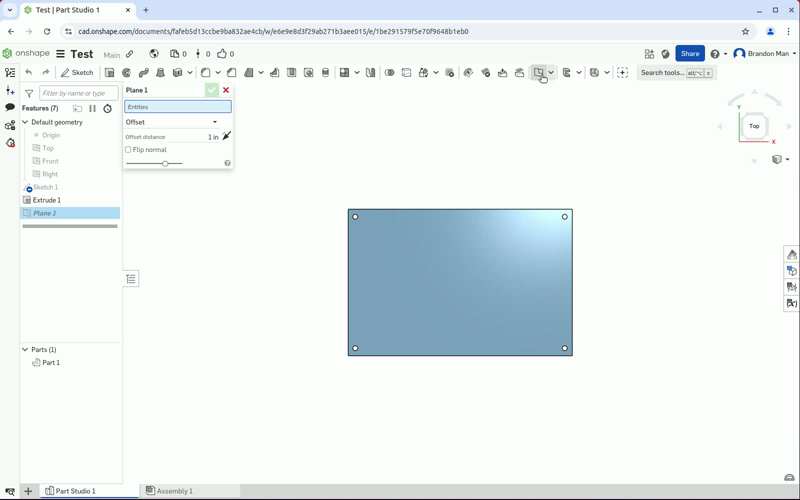
mouse_move(73, 150)
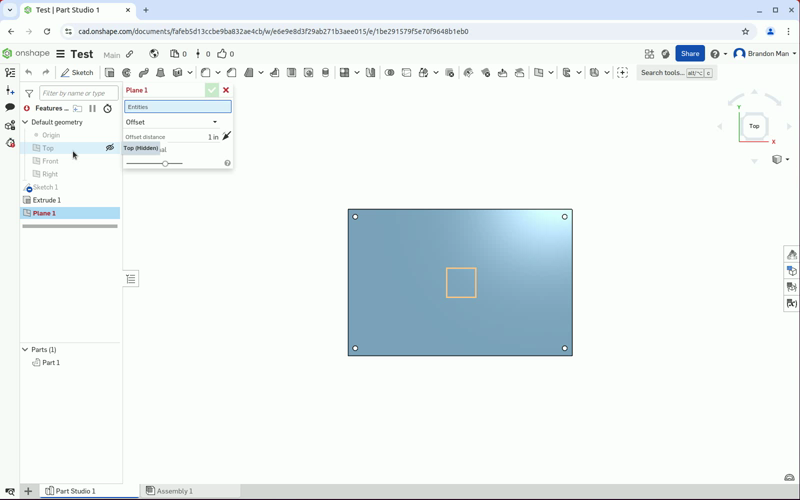
click(73, 150)
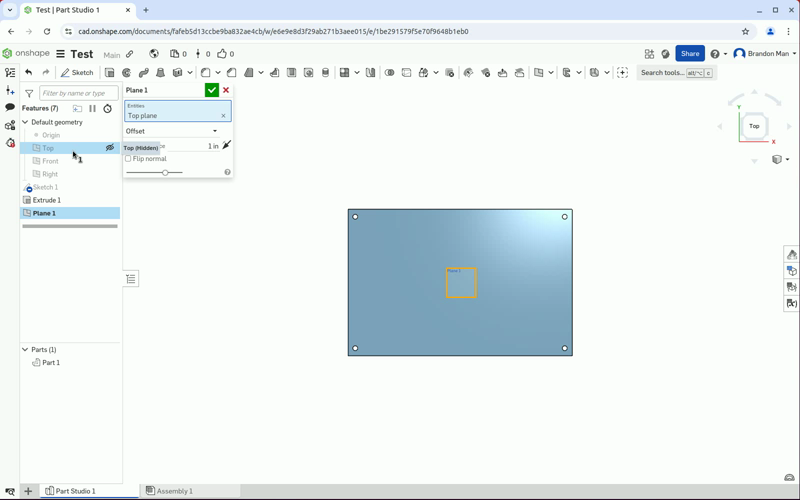
key(tab, 2)
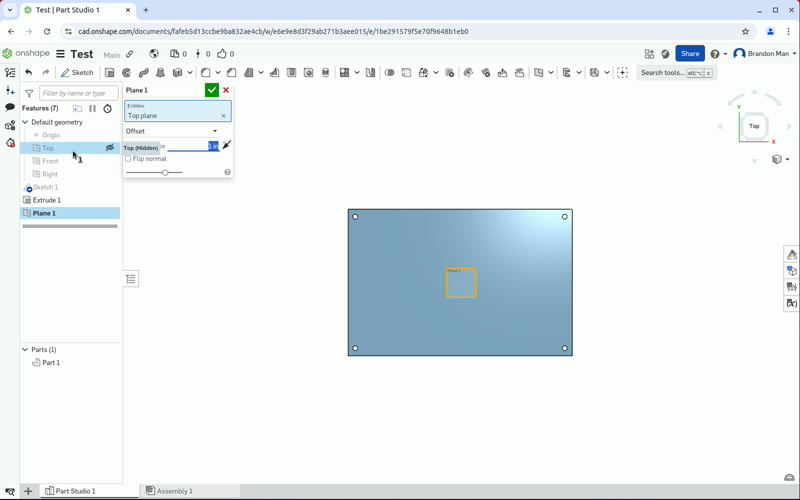
text(0.493)
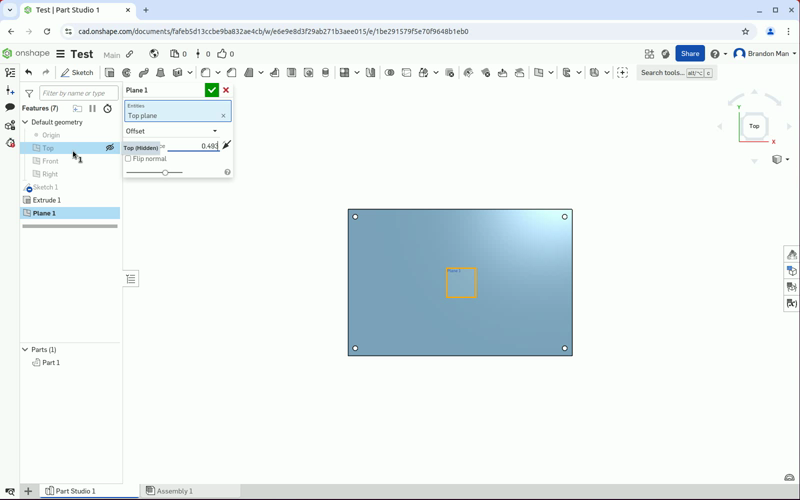
key(enter, 2)
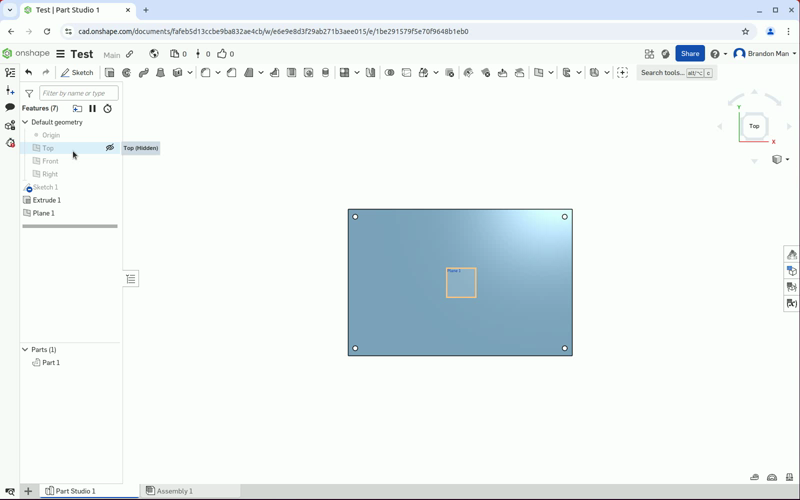
key(shift+s)
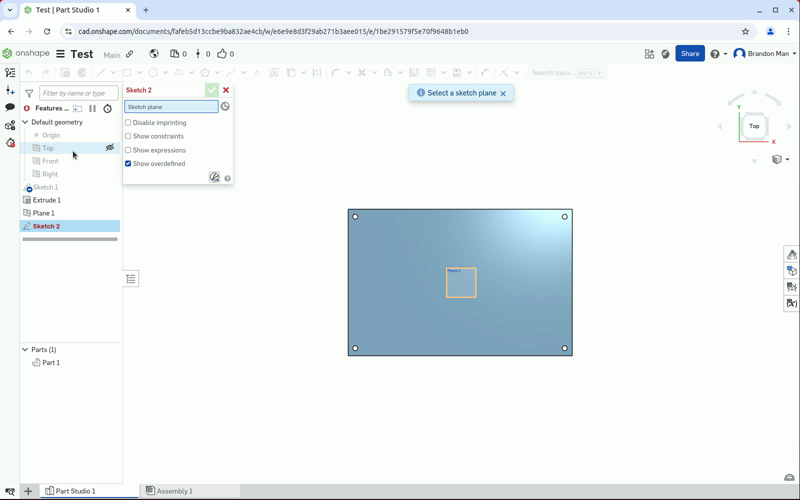
mouse_move(73, 215)
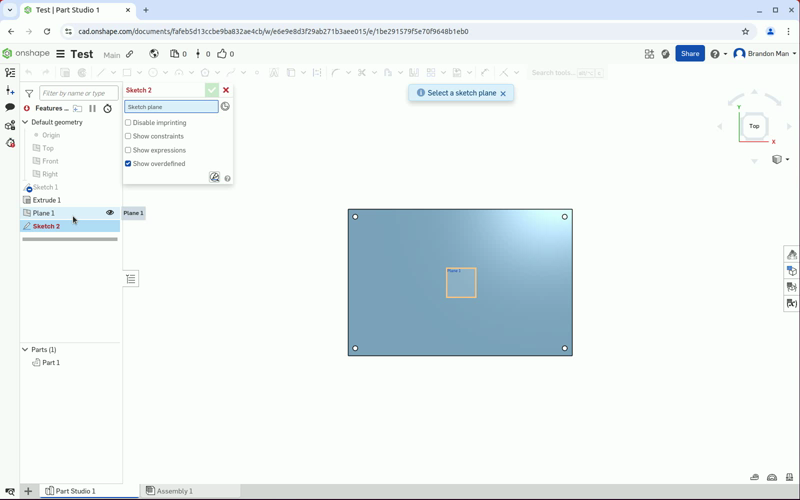
click(73, 215)
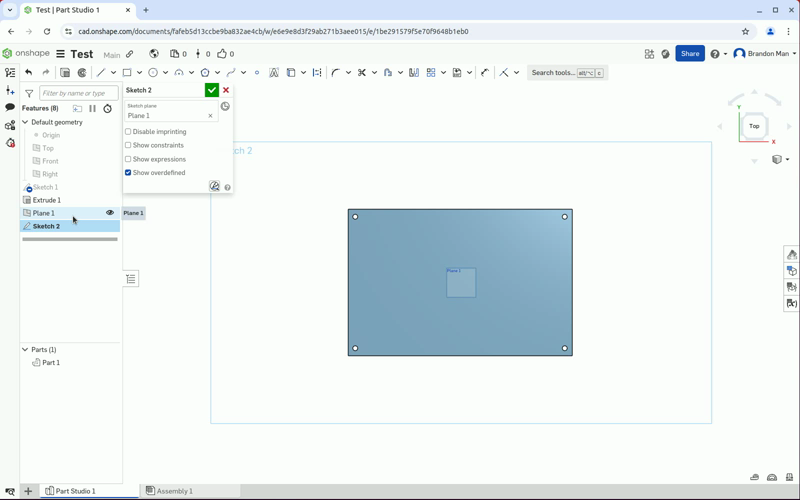
mouse_move(73, 352)
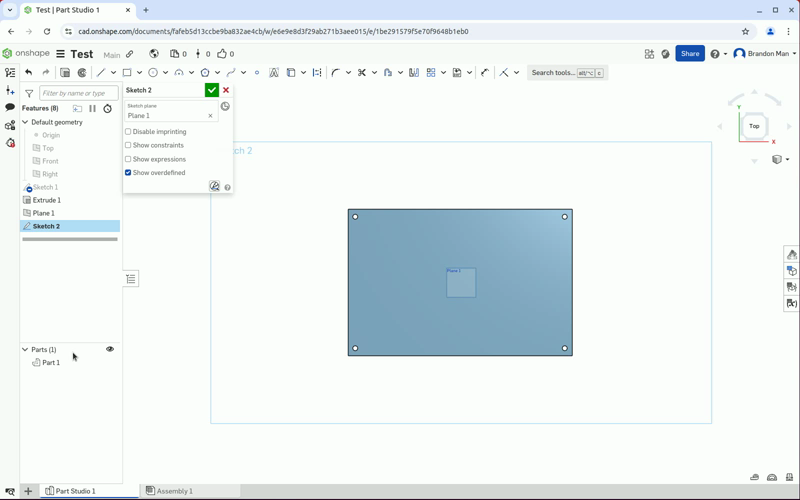
key(y)
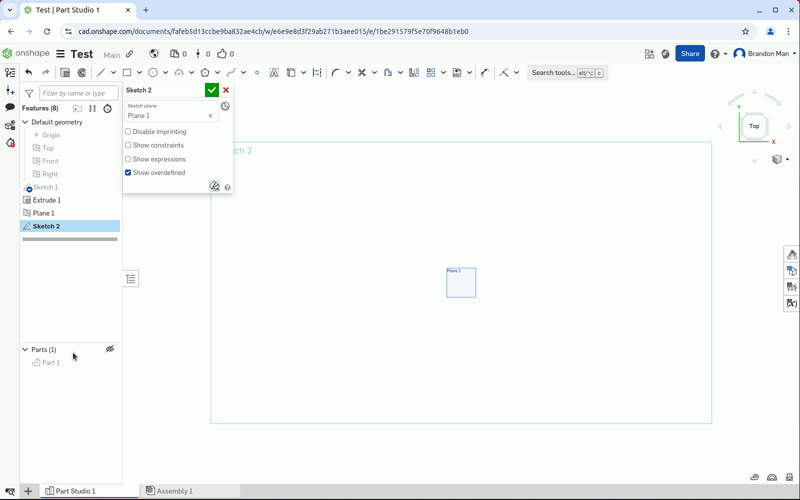
key(l)
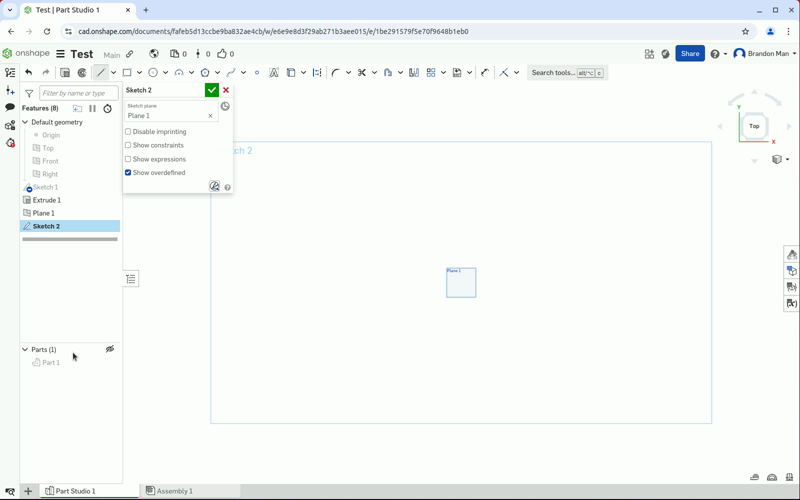
key_down(shift)
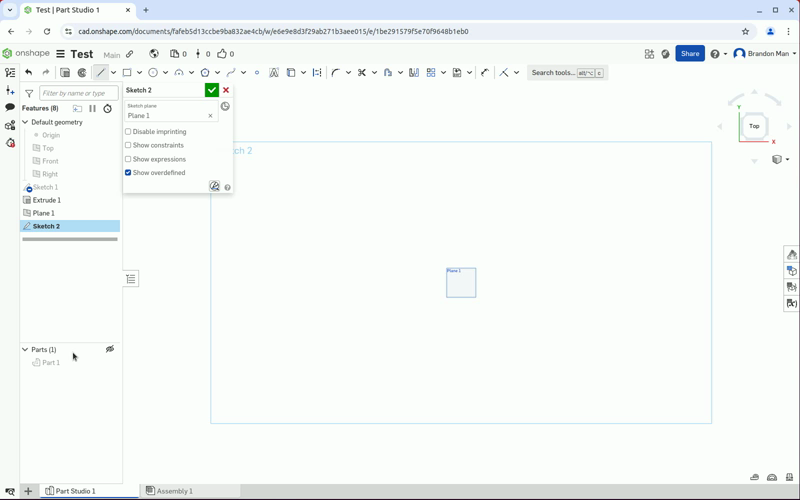
mouse_move(348, 246)
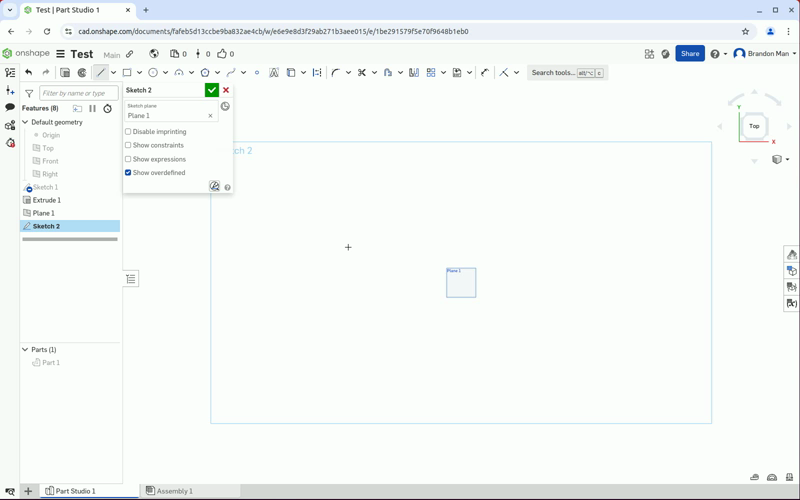
click(348, 246)
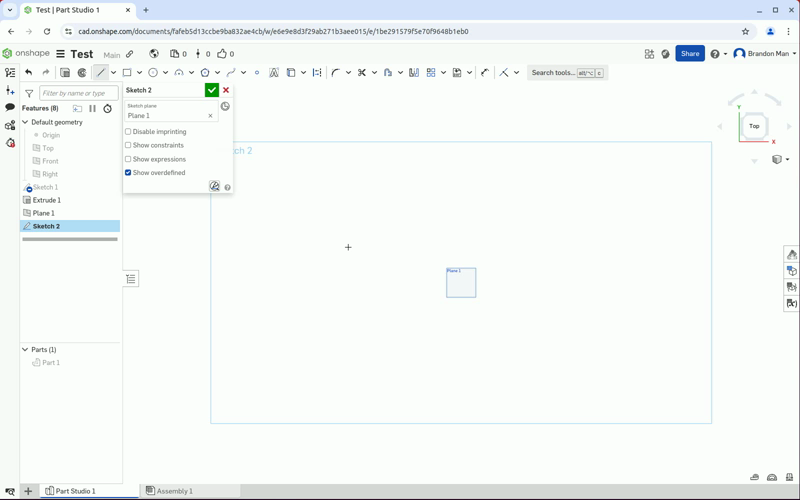
key_up(shift)
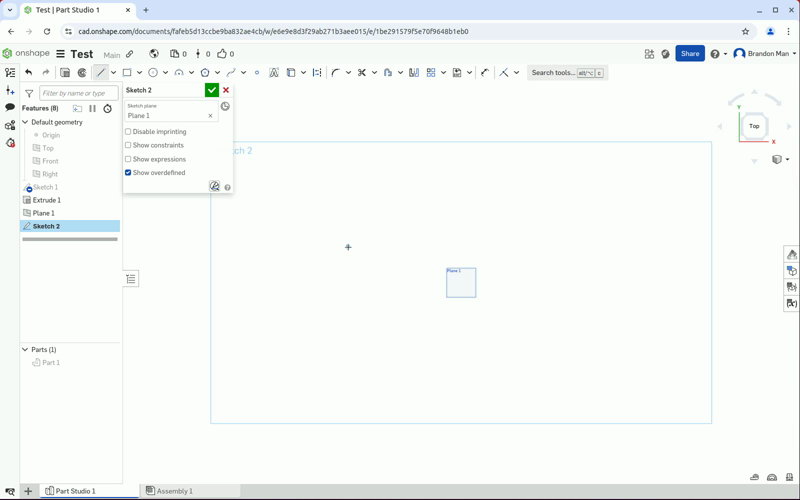
key_down(shift)
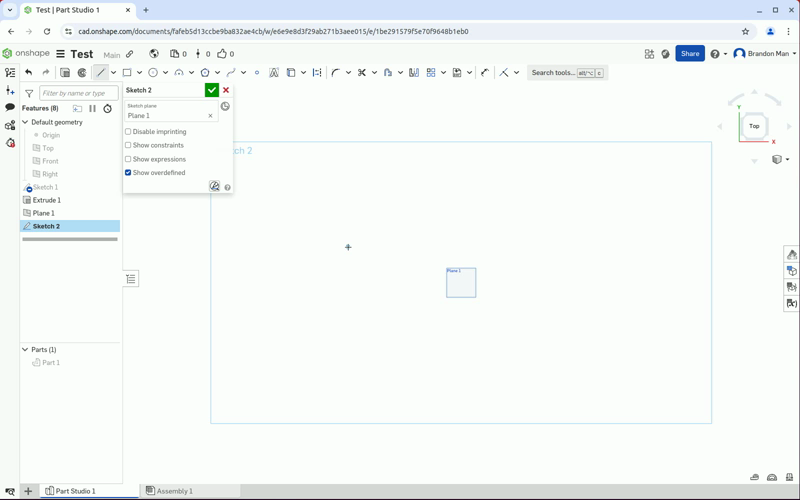
mouse_move(378, 246)
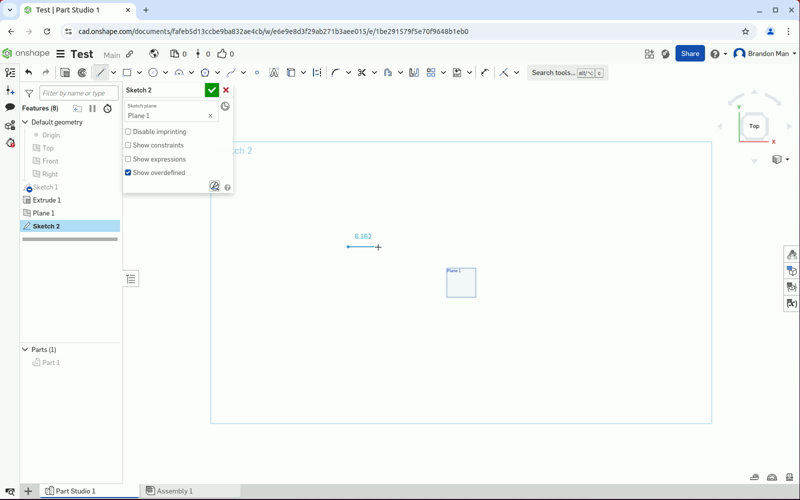
mouse_move(370, 246)
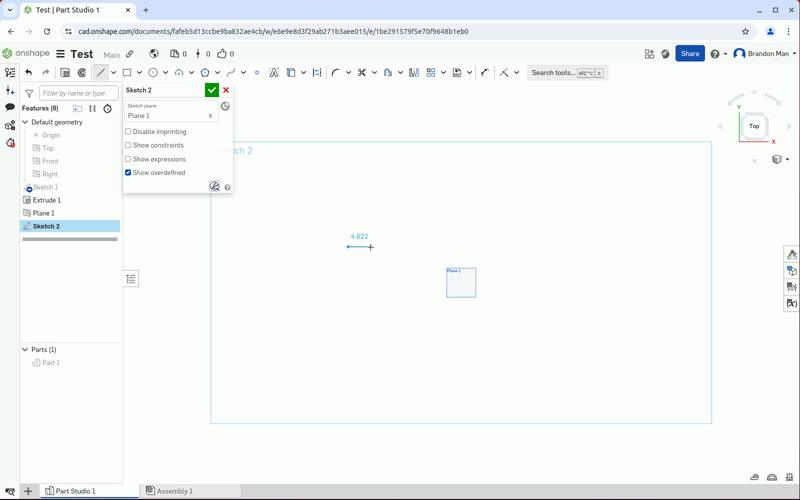
click(370, 246)
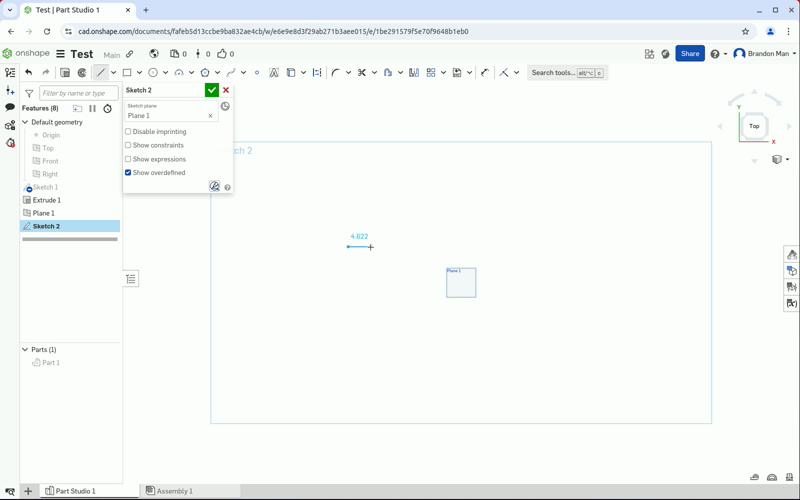
key_up(shift)
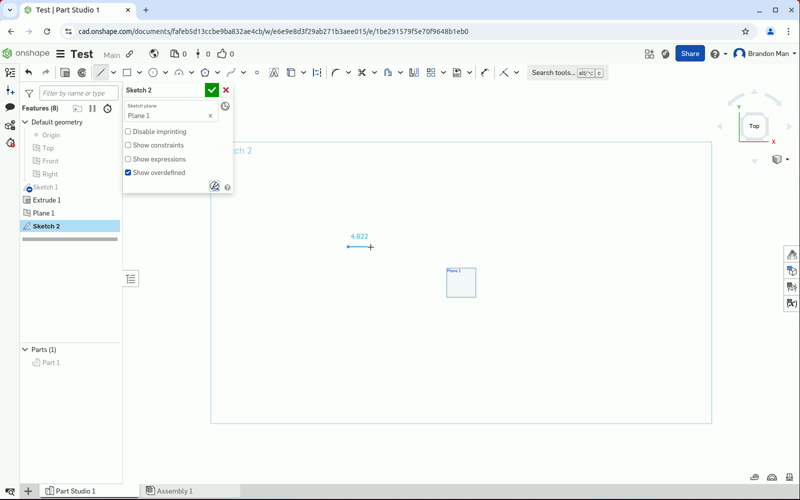
key_down(shift)
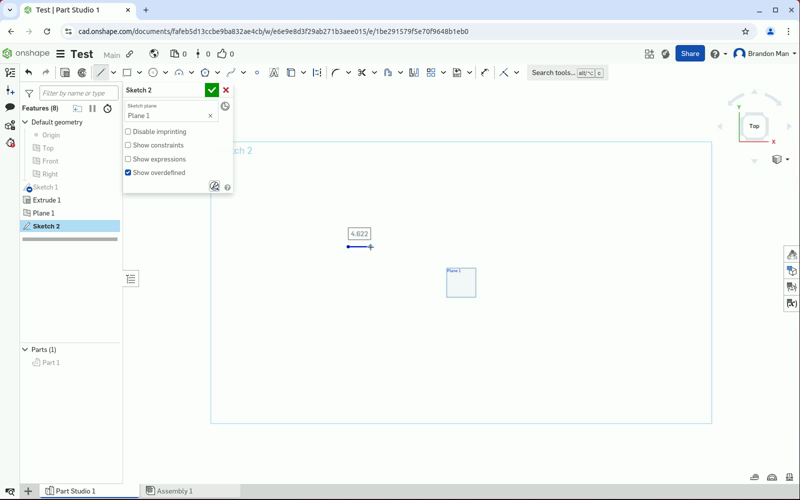
mouse_move(400, 246)
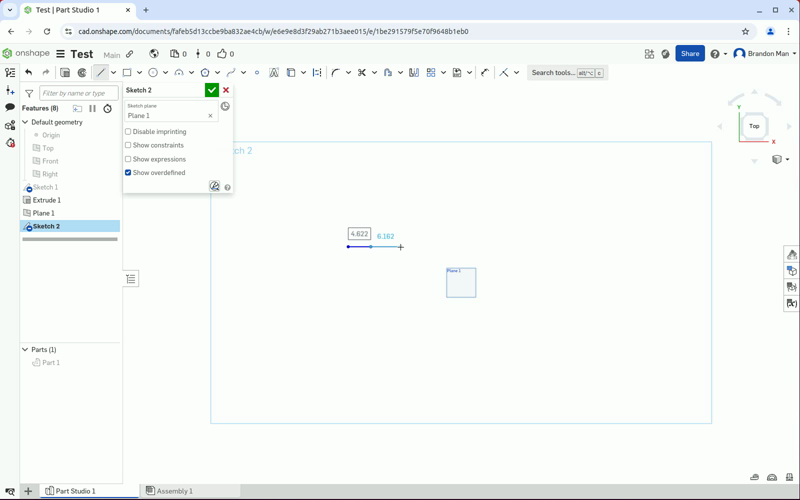
mouse_move(370, 222)
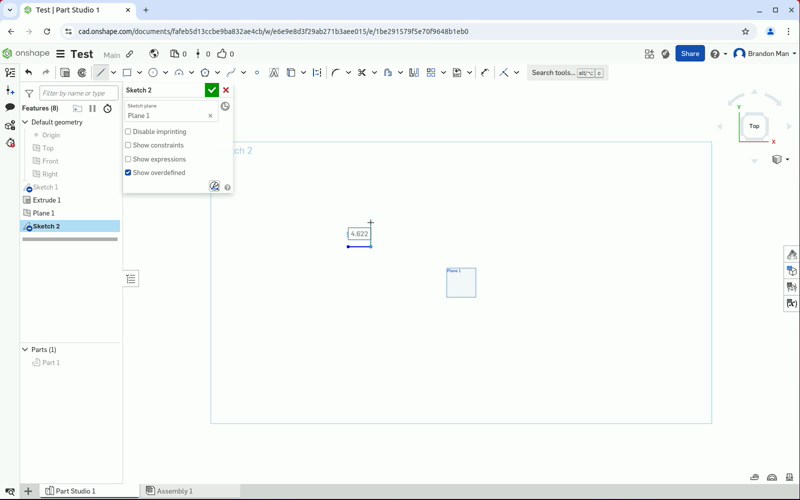
click(370, 222)
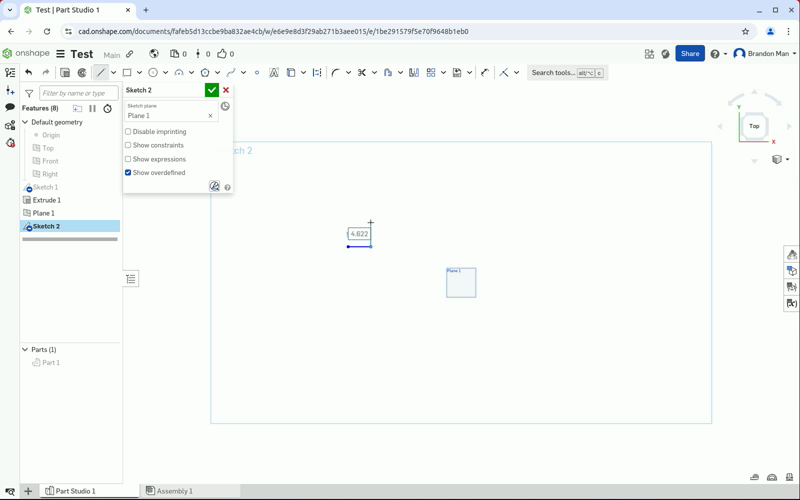
key_up(shift)
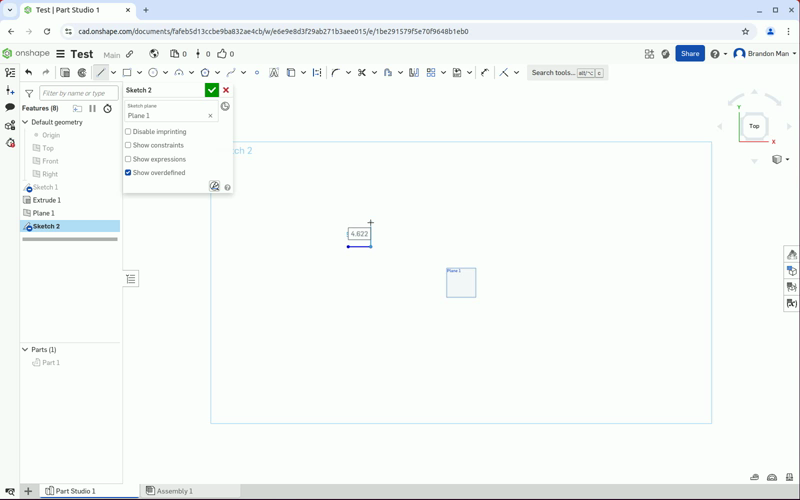
key_down(shift)
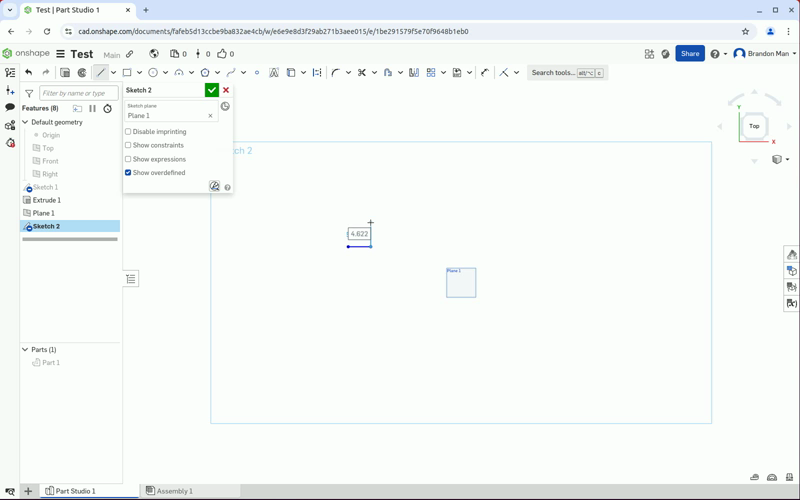
mouse_move(400, 222)
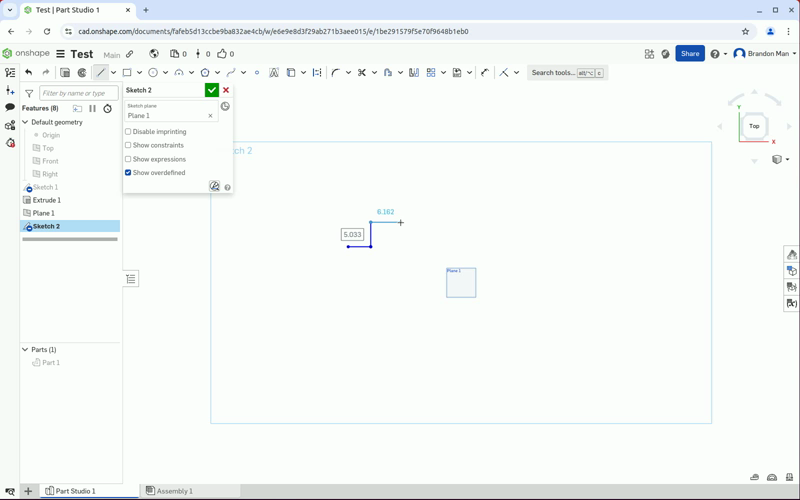
mouse_move(348, 222)
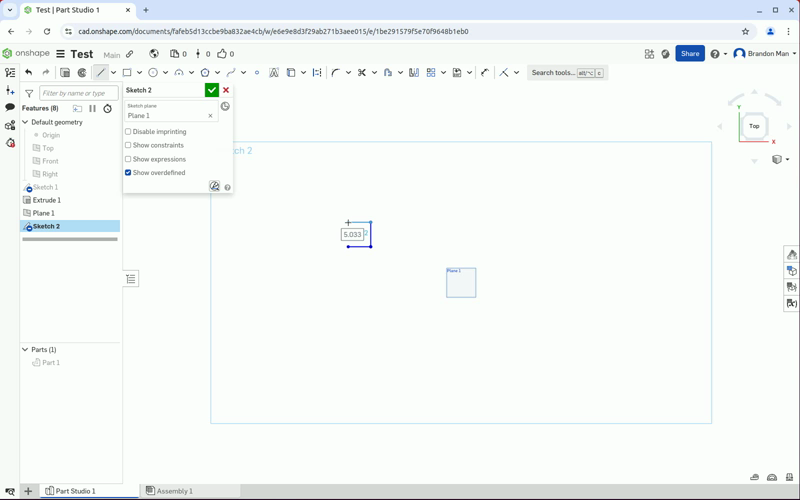
click(348, 222)
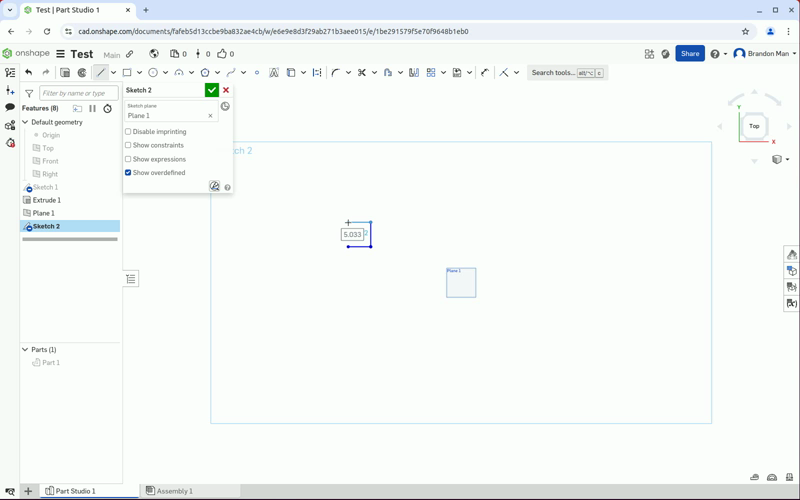
key_up(shift)
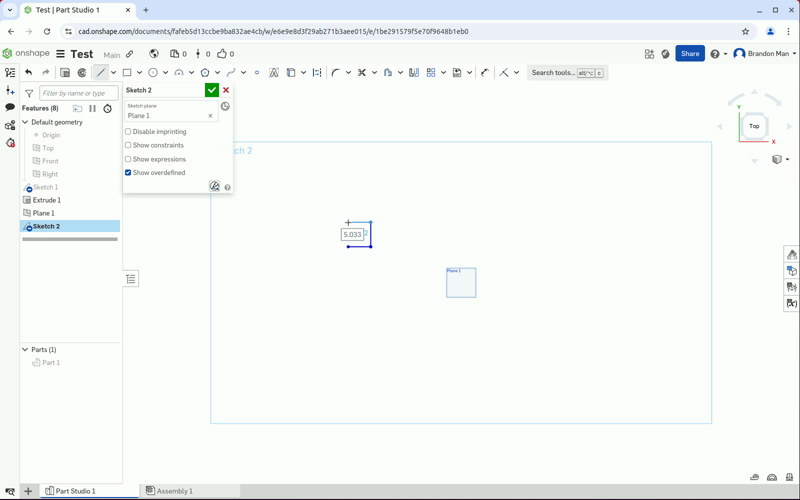
mouse_move(378, 222)
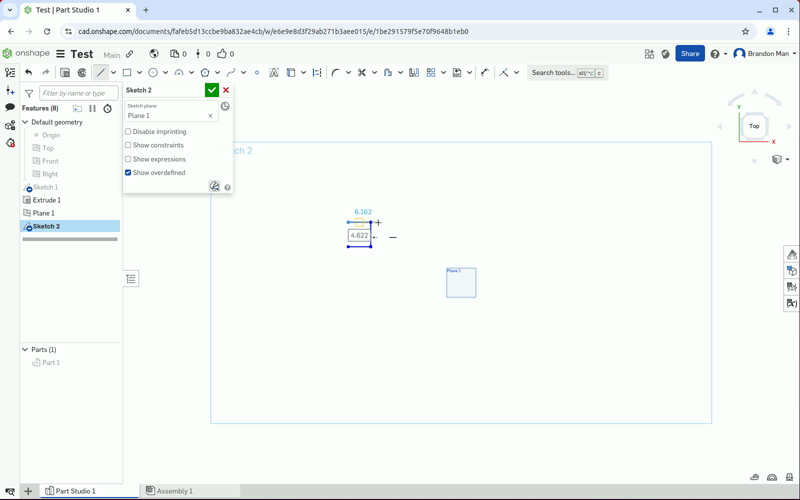
key_down(shift)
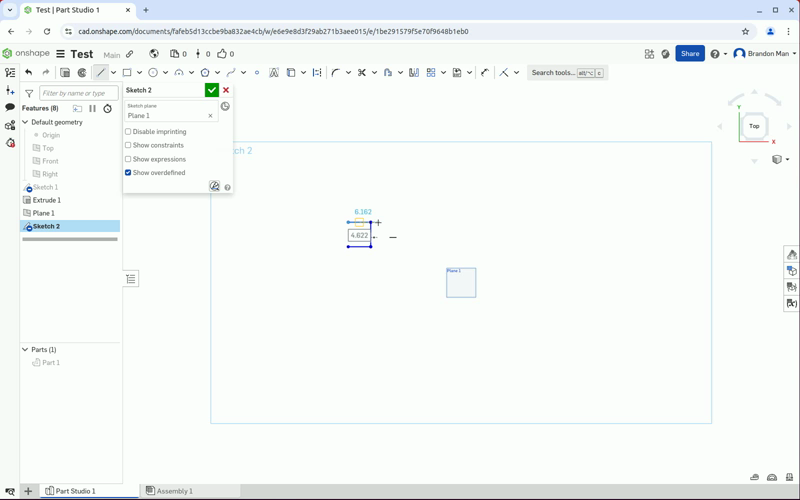
mouse_move(348, 246)
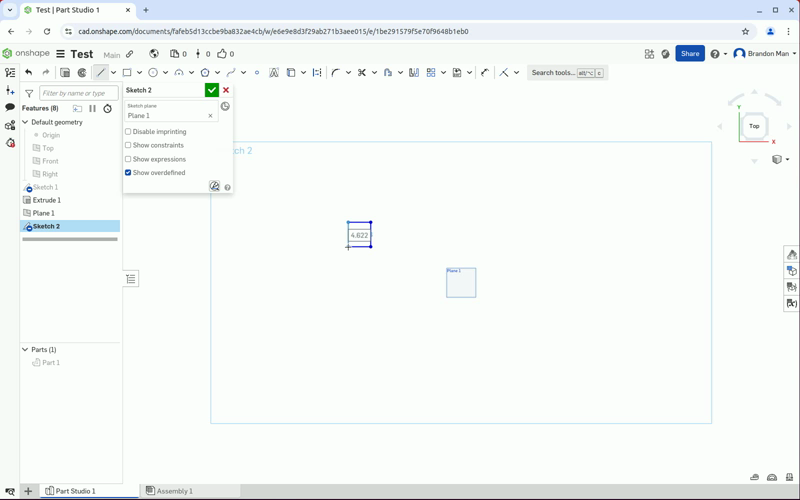
key_up(shift)
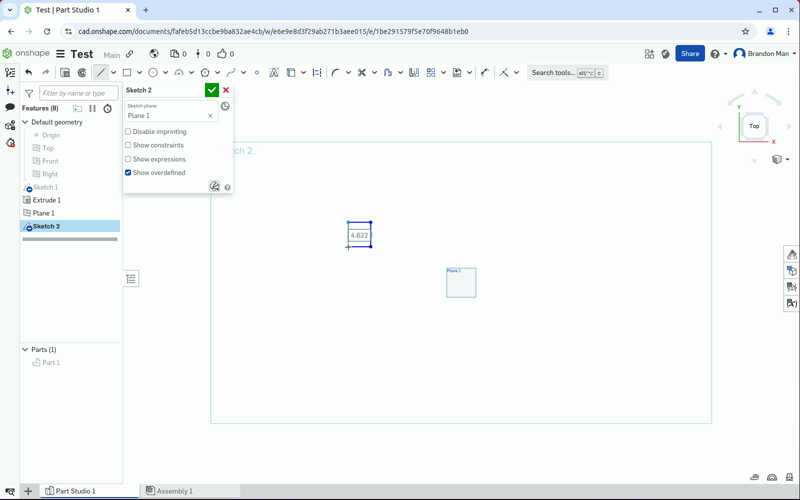
click(348, 246)
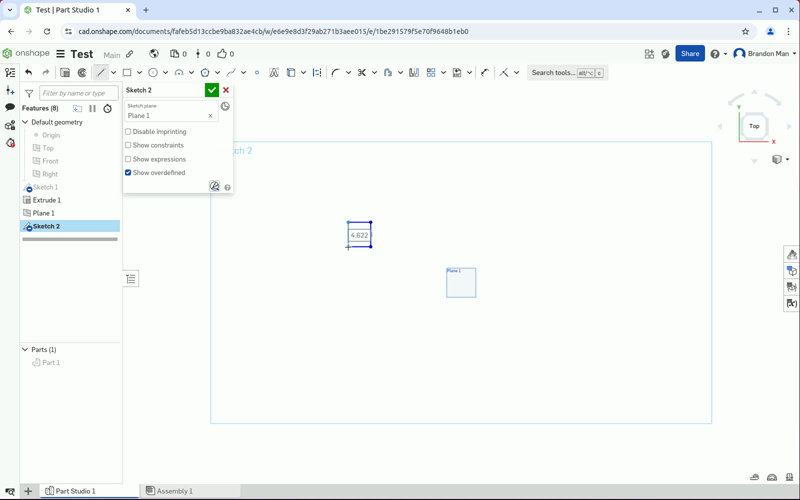
key(esc)
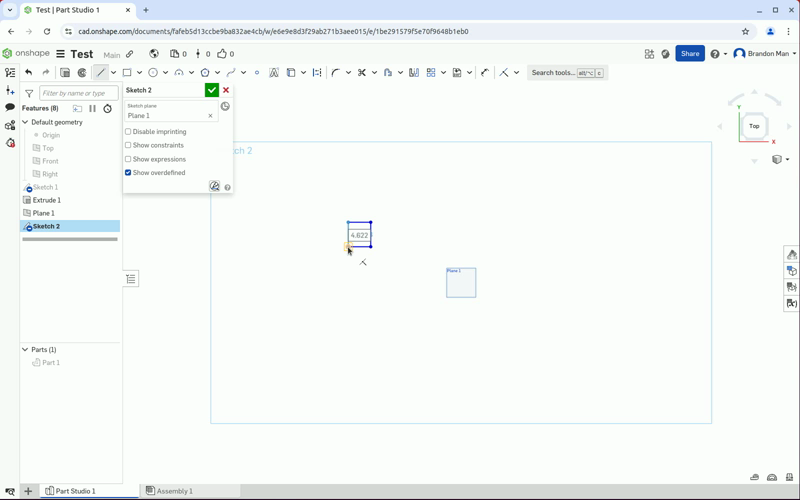
mouse_move(352, 242)
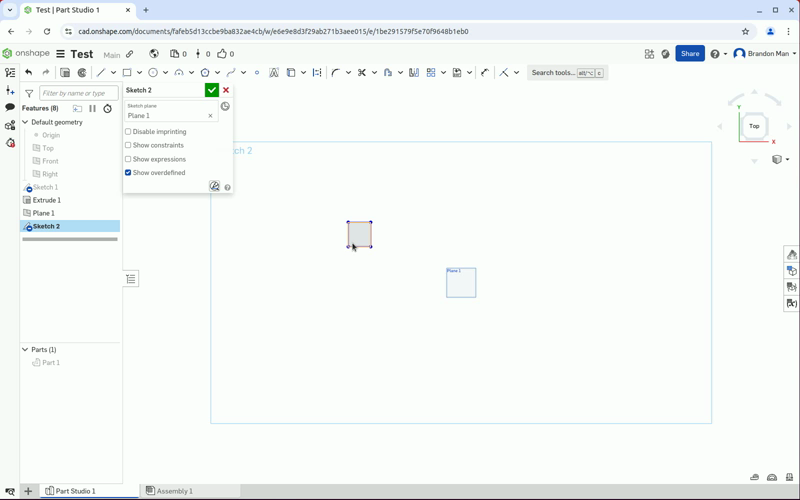
scroll(6)
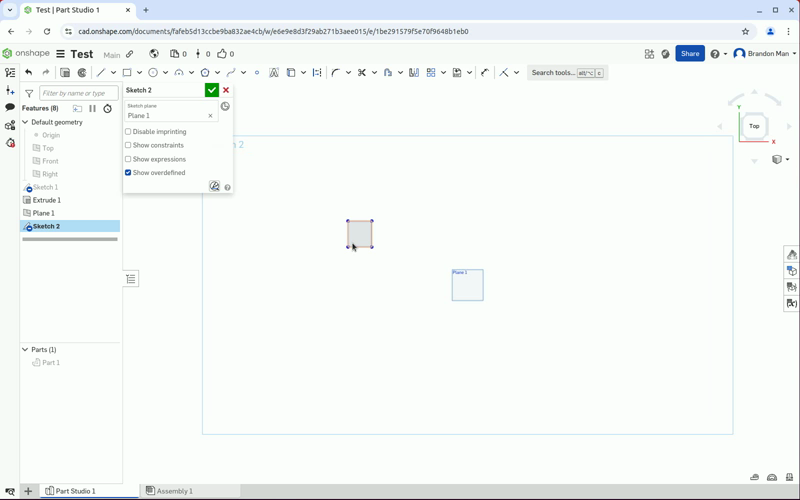
scroll(6)
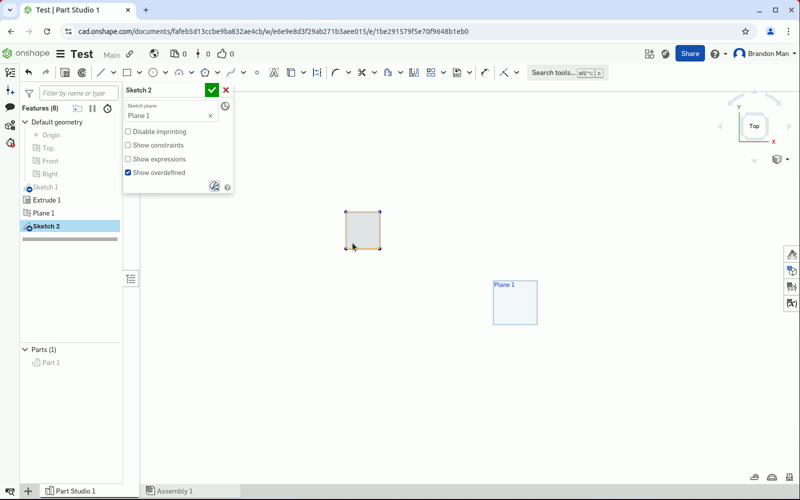
scroll(6)
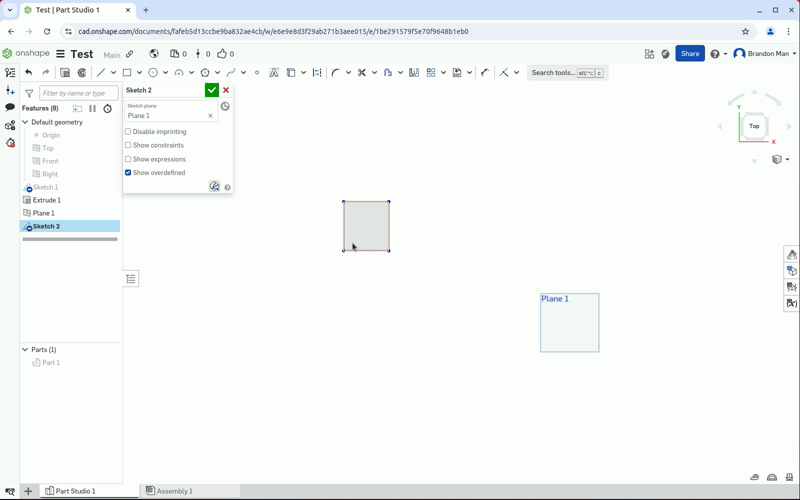
scroll(6)
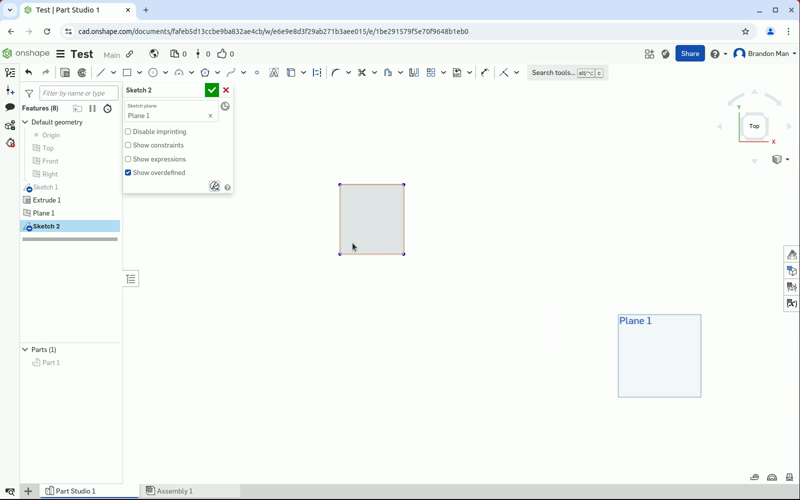
scroll(6)
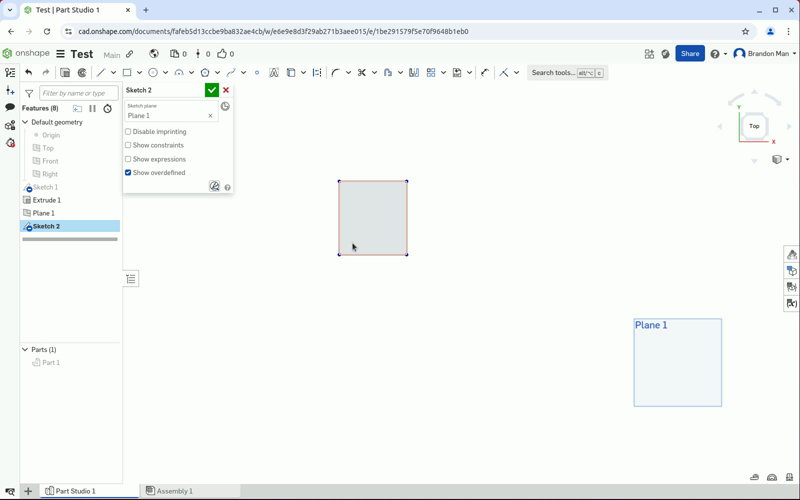
scroll(6)
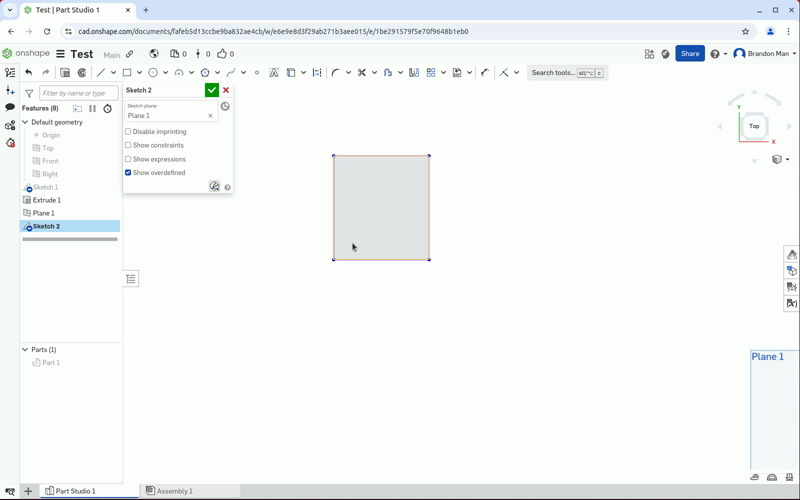
scroll(6)
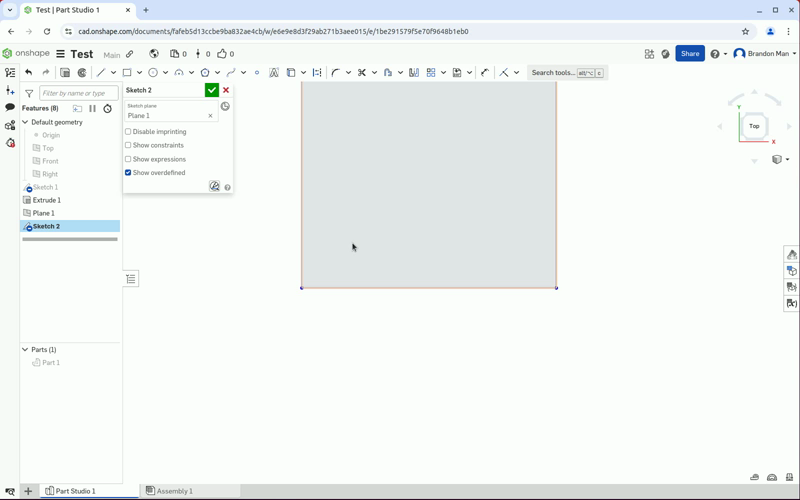
click(352, 242)
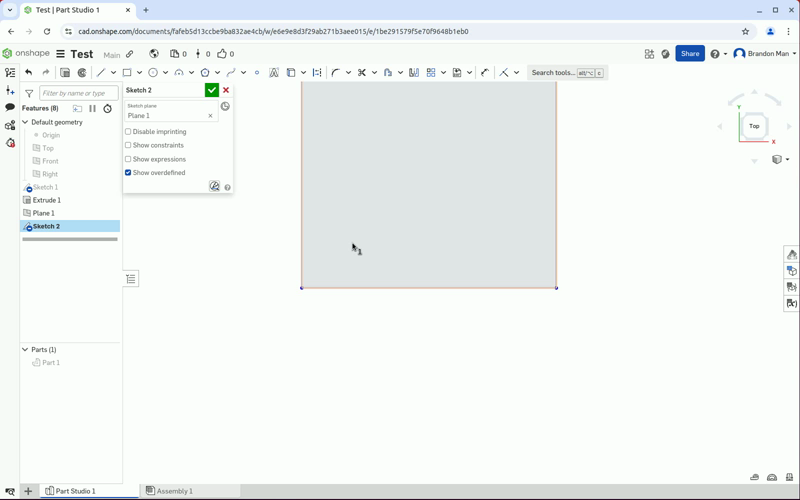
scroll(-6)
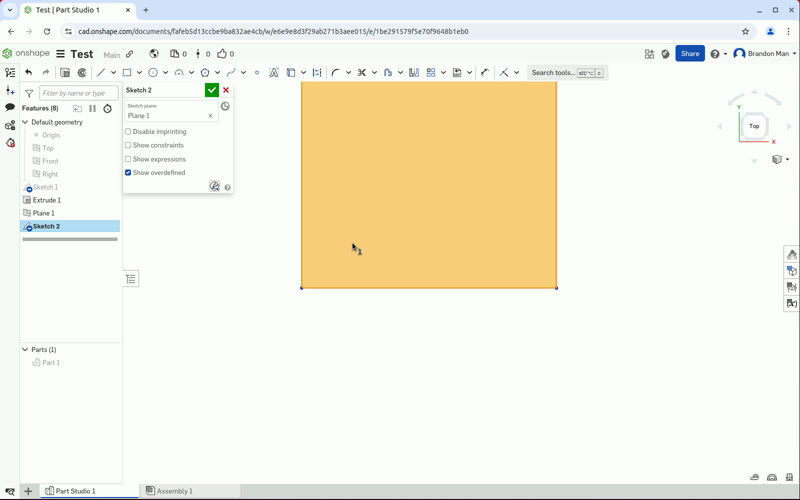
scroll(-6)
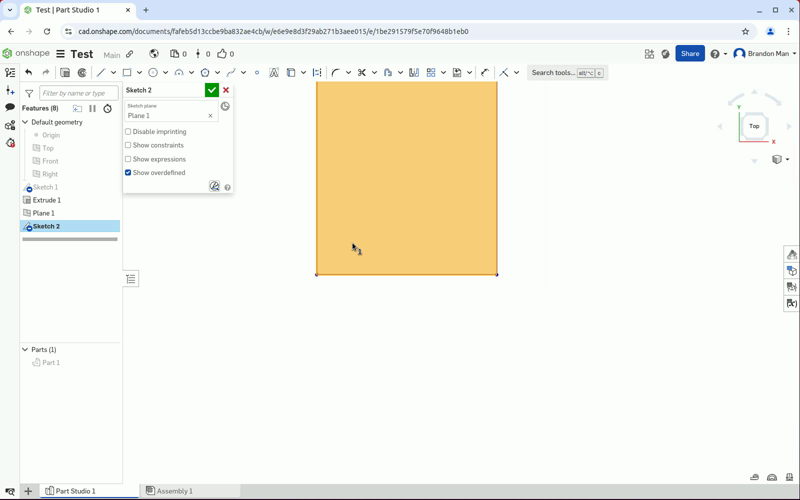
scroll(-6)
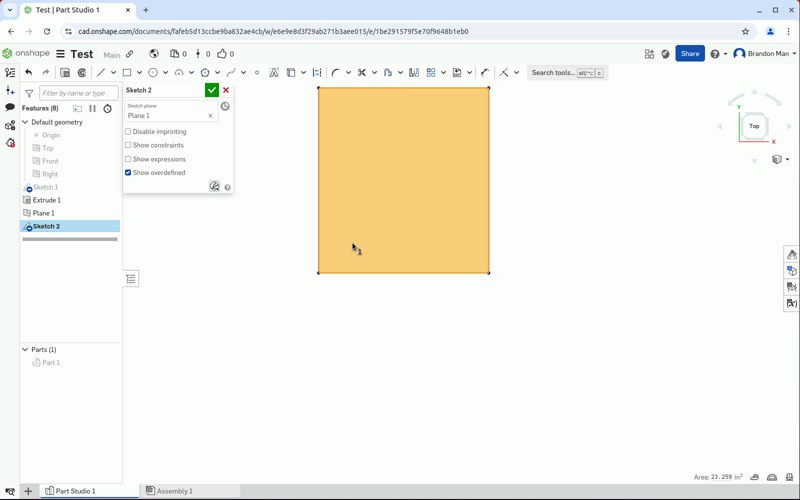
scroll(-6)
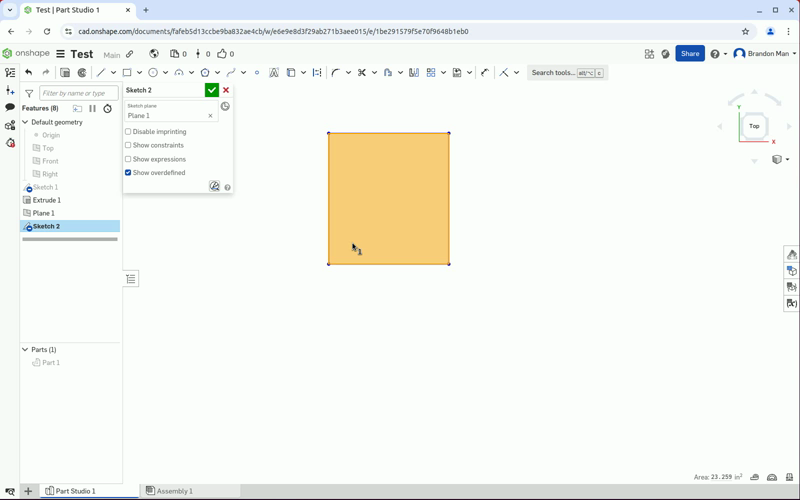
scroll(-6)
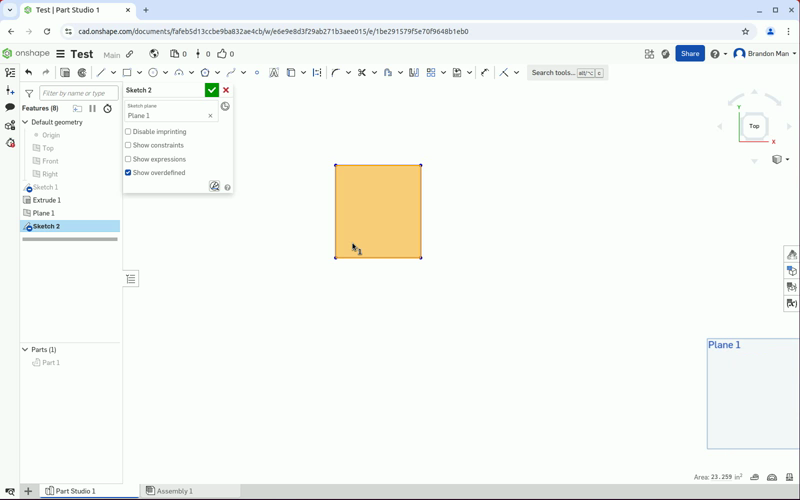
scroll(-6)
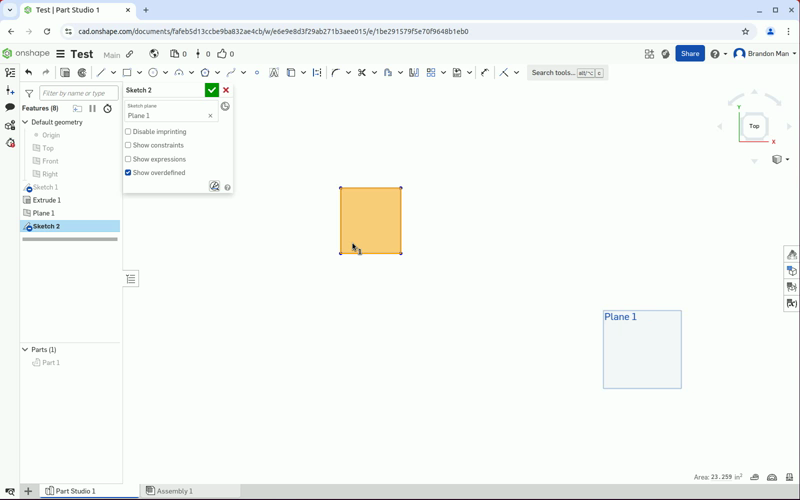
scroll(-6)
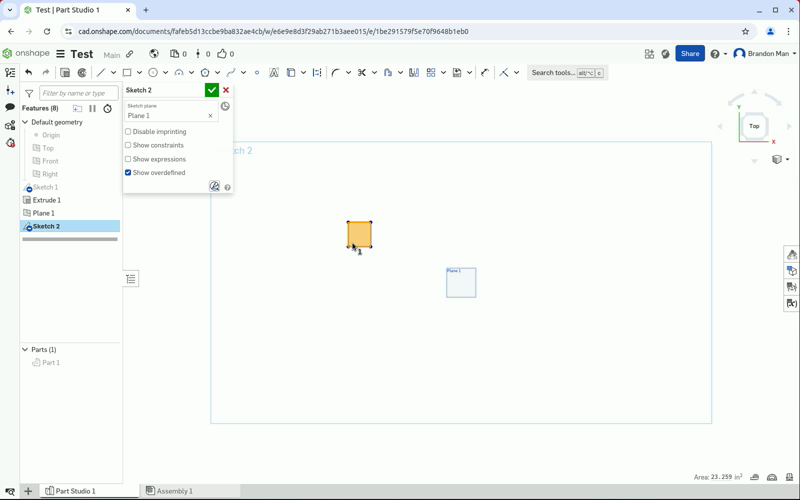
mouse_move(73, 352)
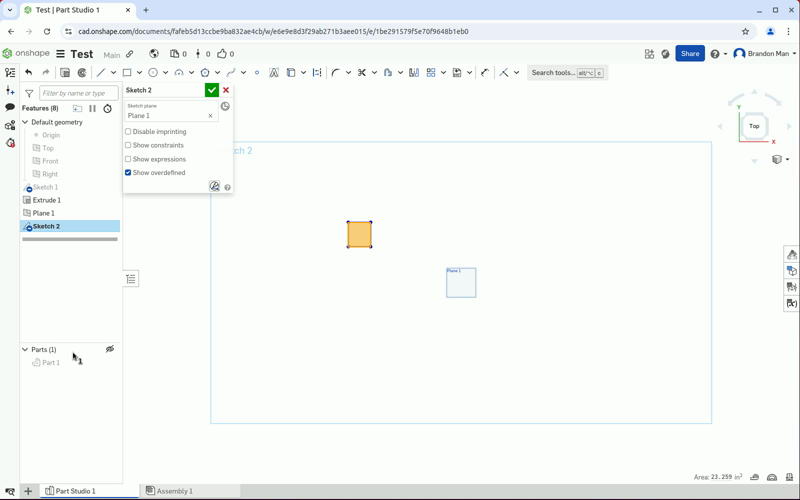
key(shift+y)
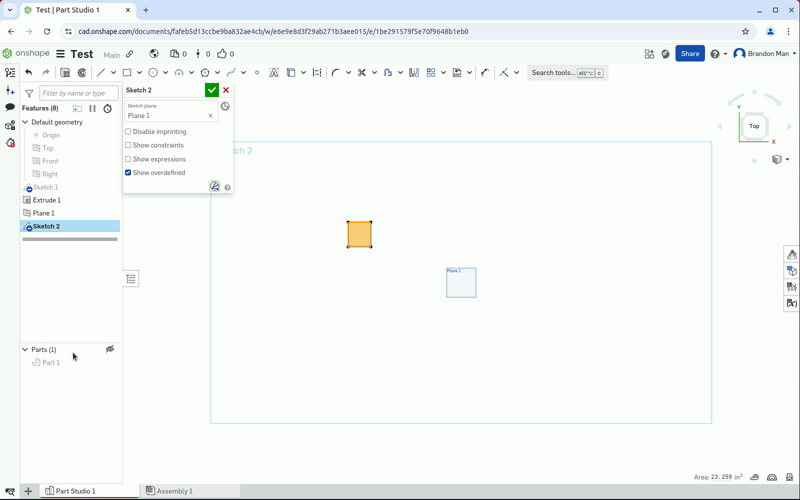
key(shift+e)
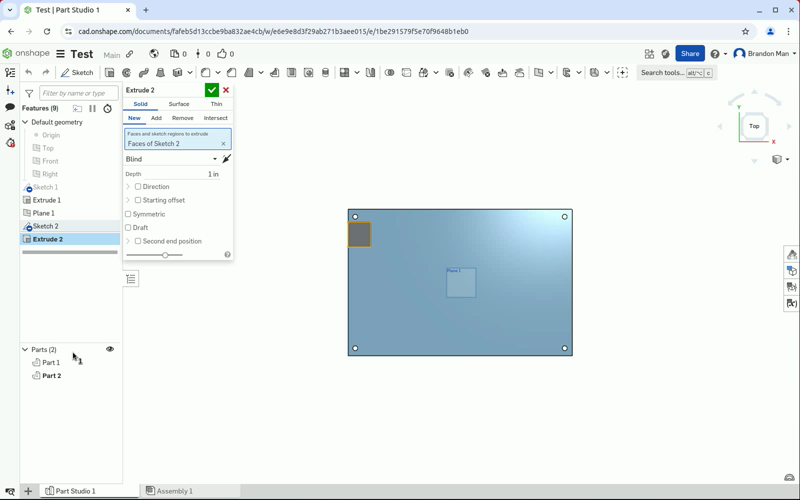
mouse_move(143, 106)
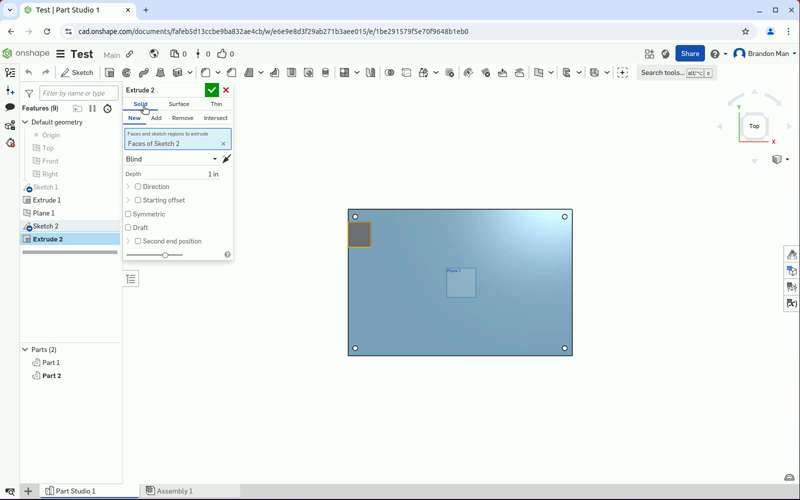
click(143, 106)
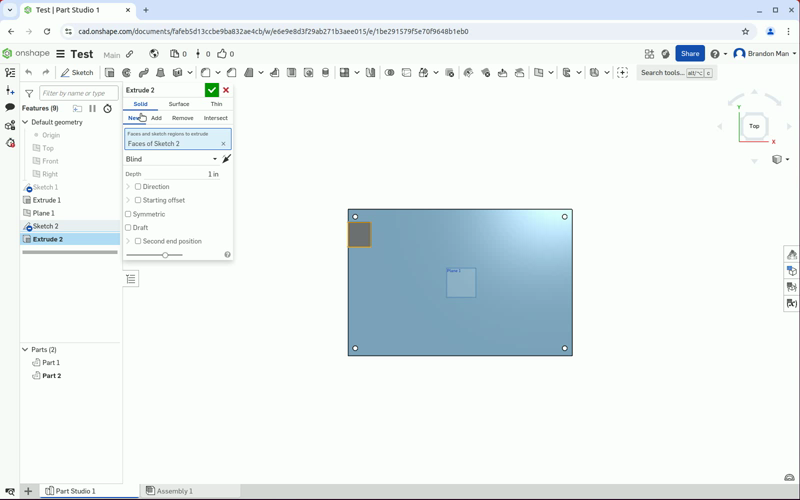
mouse_move(137, 120)
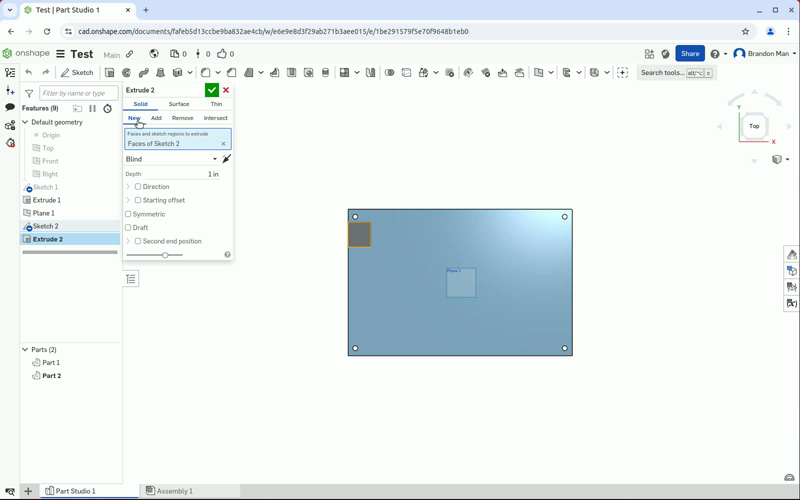
click(137, 120)
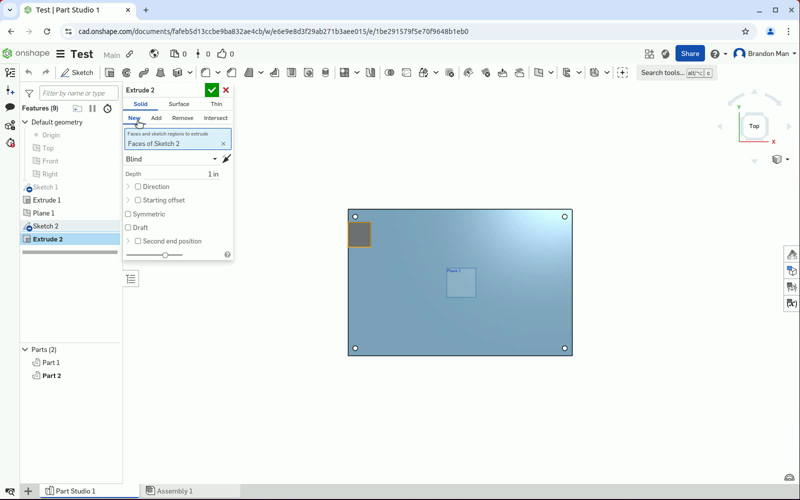
key(tab, 4)
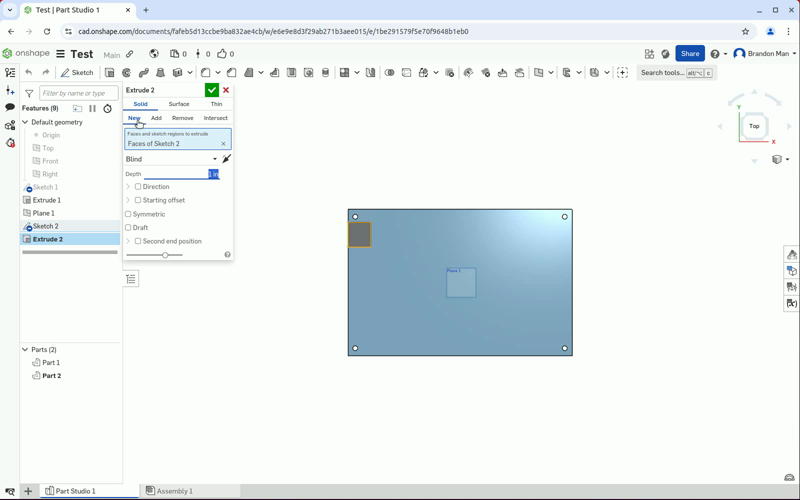
text(0.722)
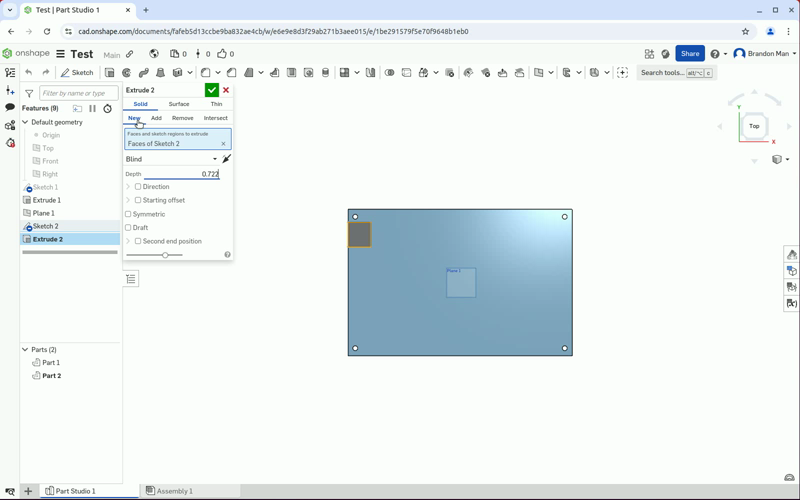
key(enter)
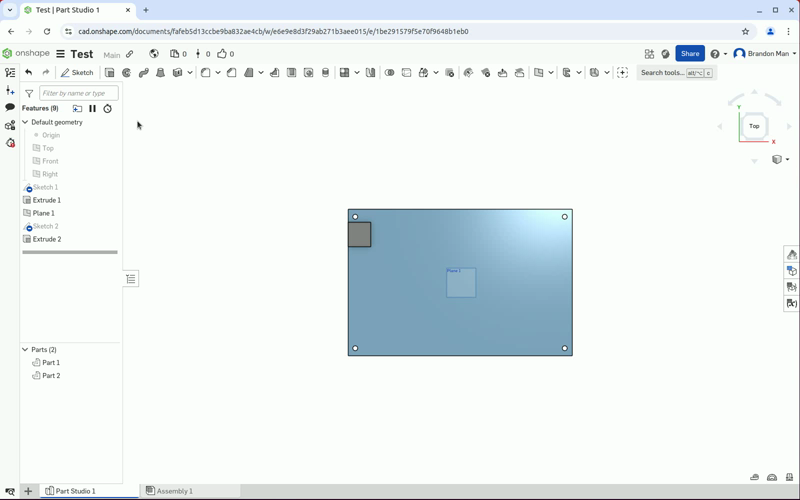
key(shift+h)
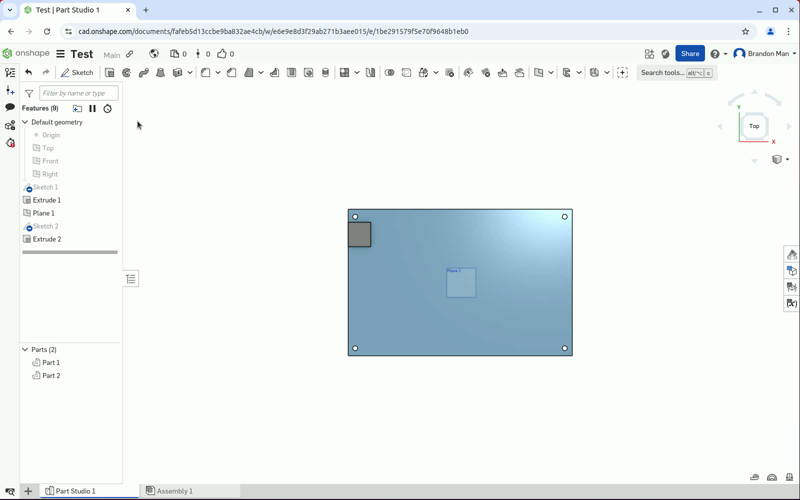
key(shift+h)
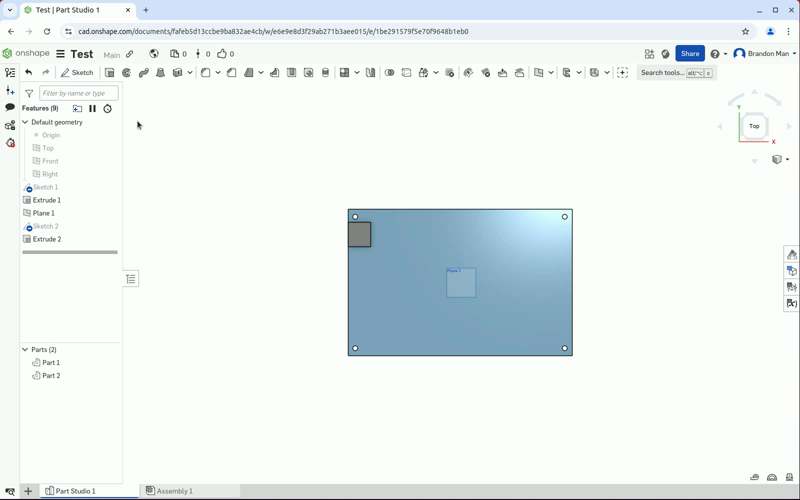
mouse_move(73, 189)
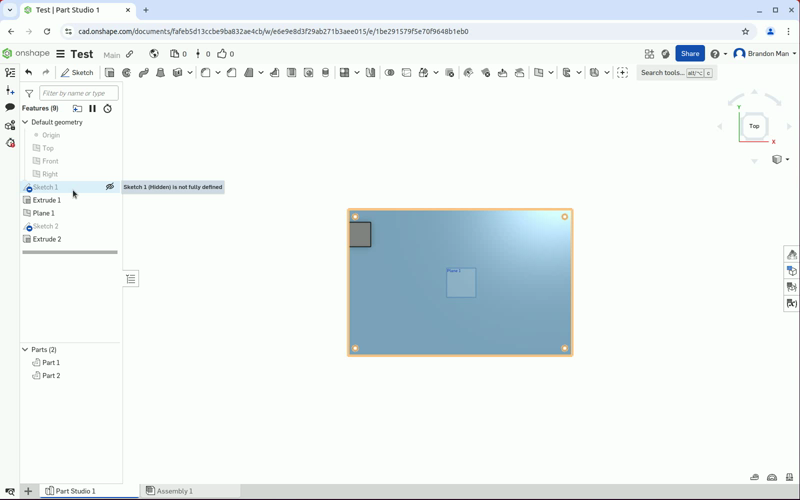
click(73, 189)
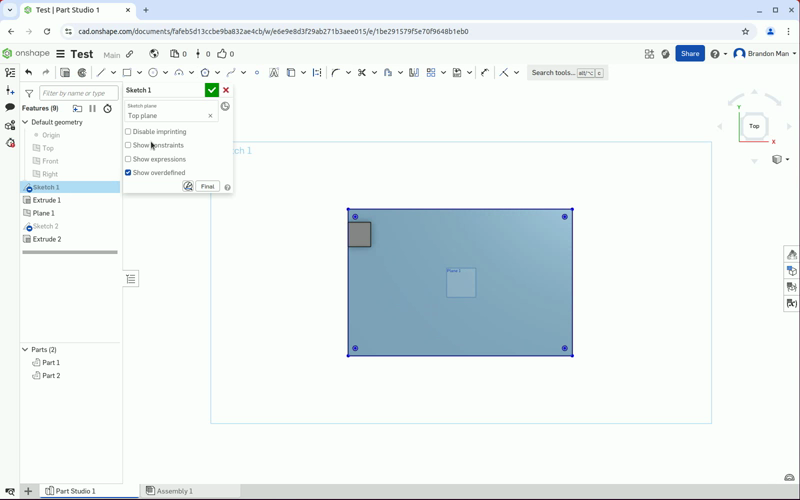
mouse_move(229, 92)
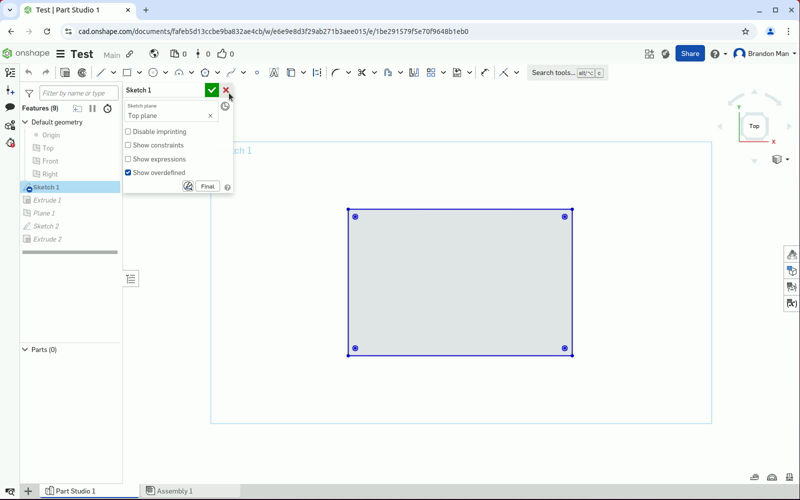
click(229, 92)
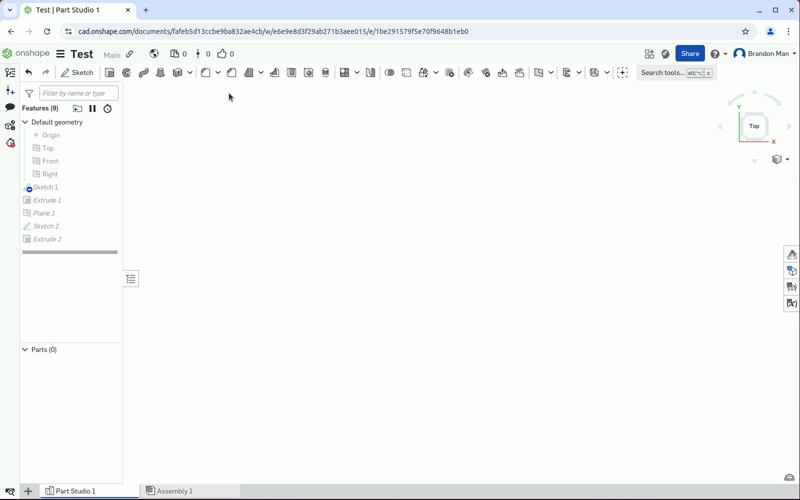
key(shift+s)
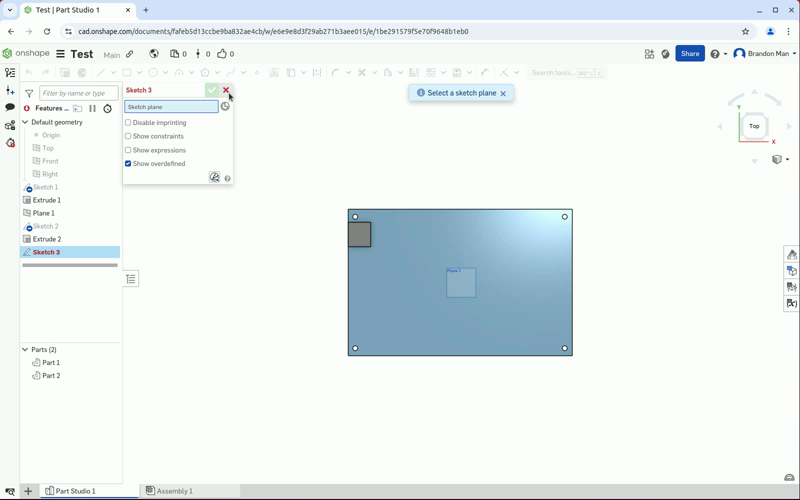
mouse_move(73, 215)
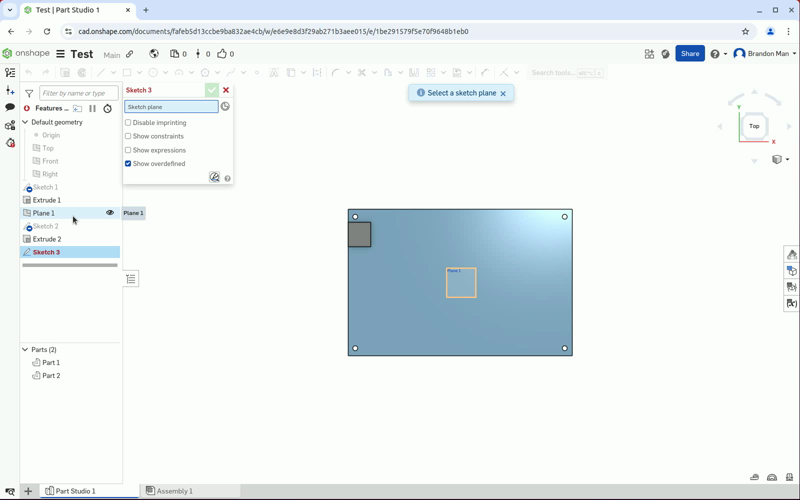
click(73, 215)
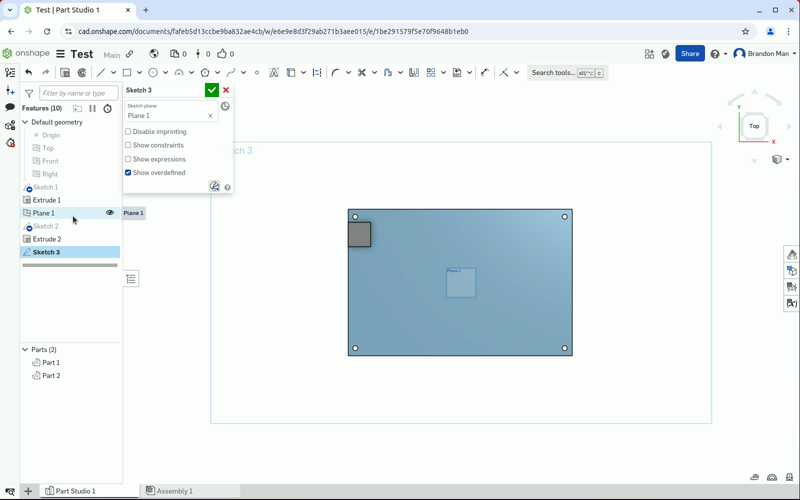
mouse_move(73, 352)
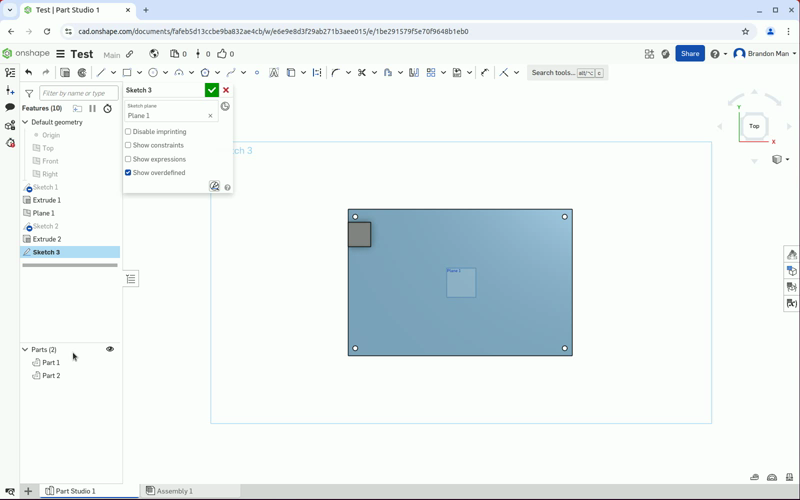
key(y)
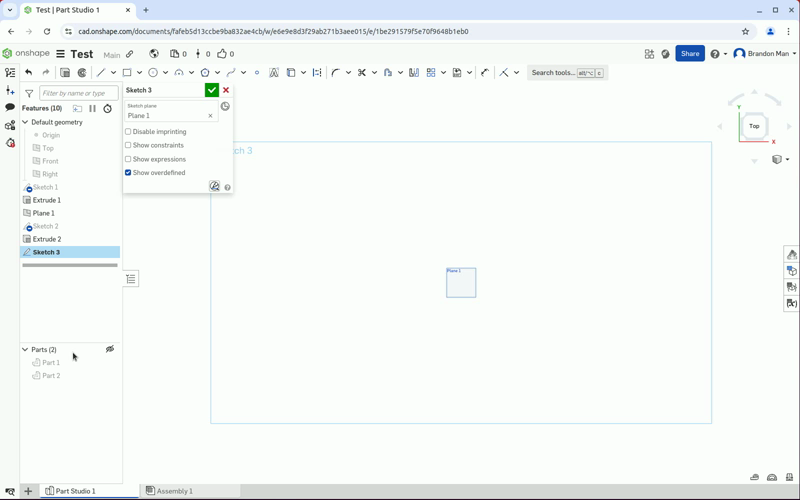
key(l)
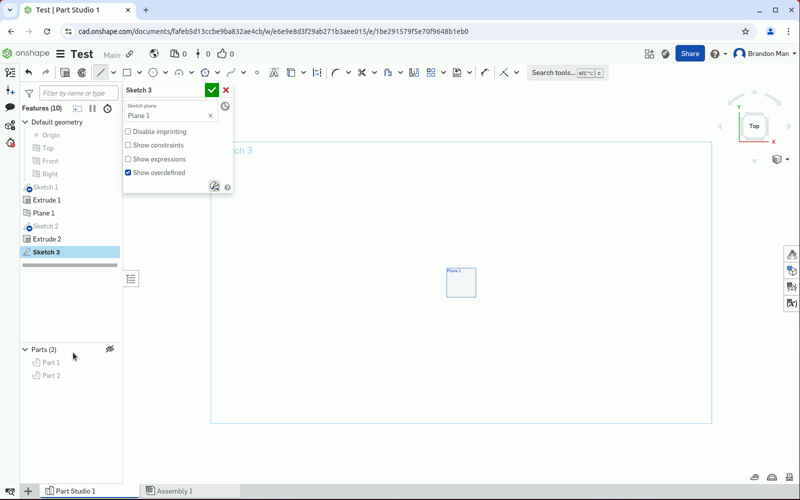
key_down(shift)
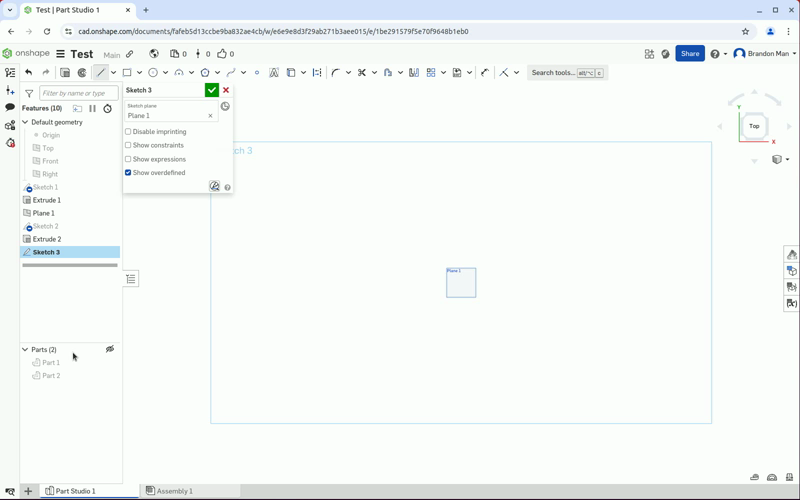
mouse_move(348, 278)
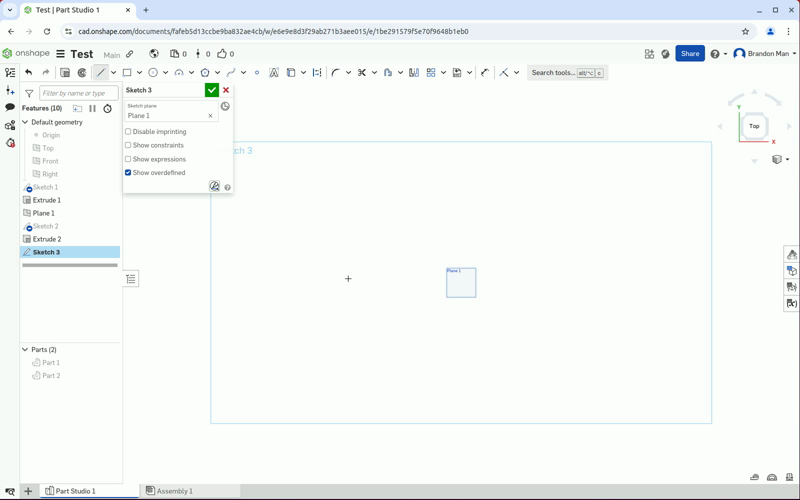
click(348, 278)
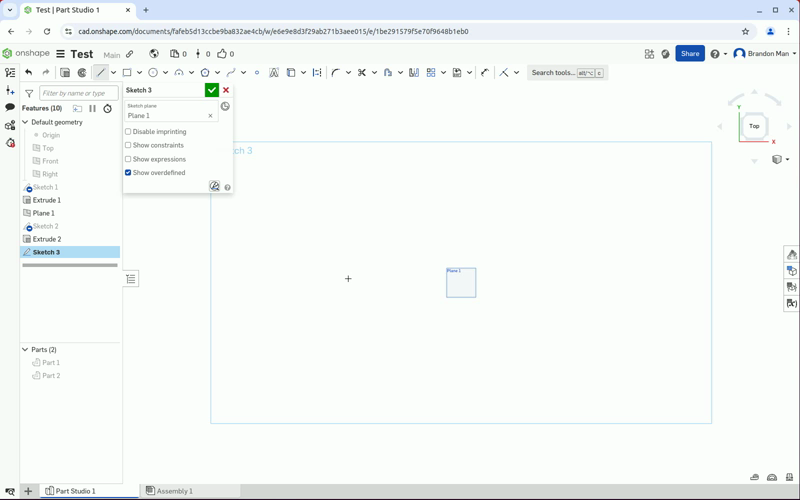
key_up(shift)
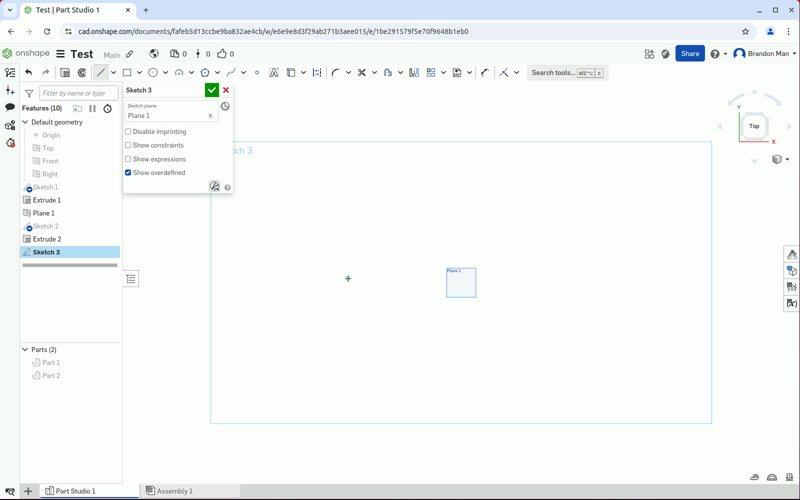
key_down(shift)
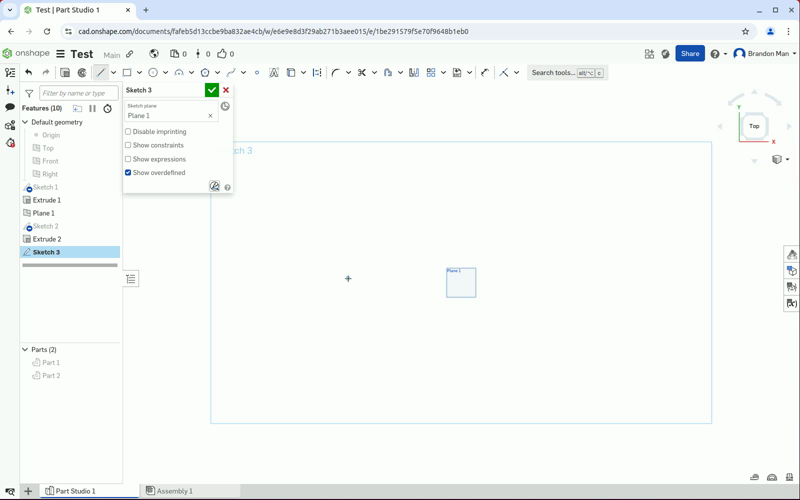
mouse_move(378, 278)
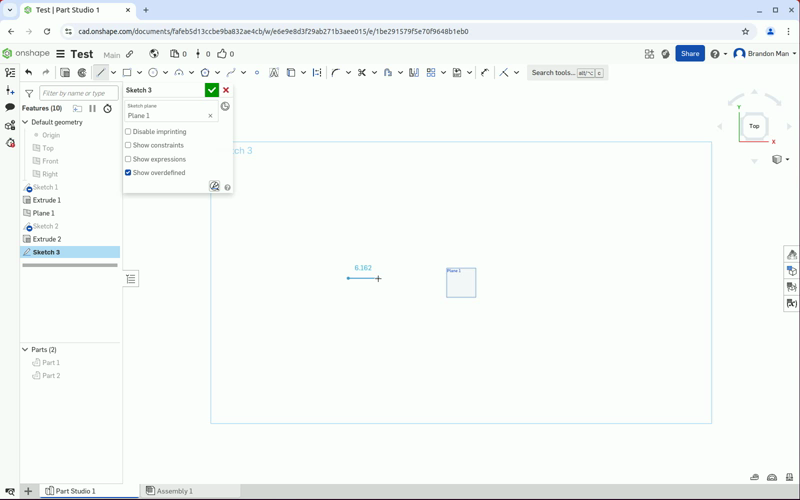
mouse_move(381, 278)
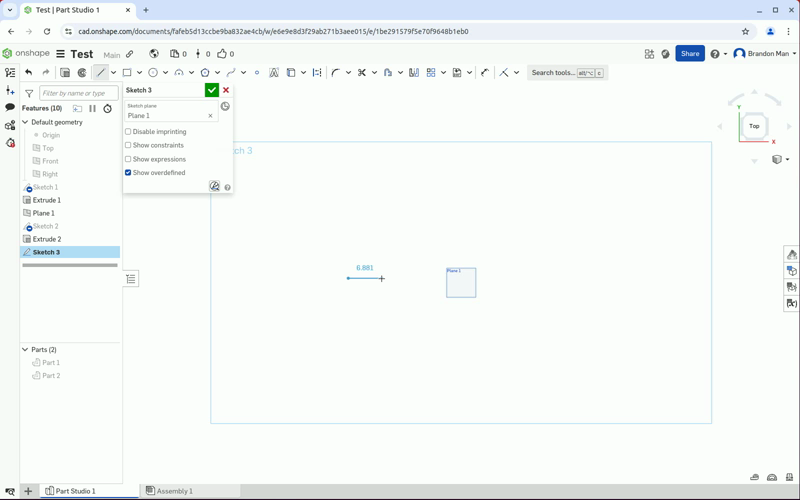
click(381, 278)
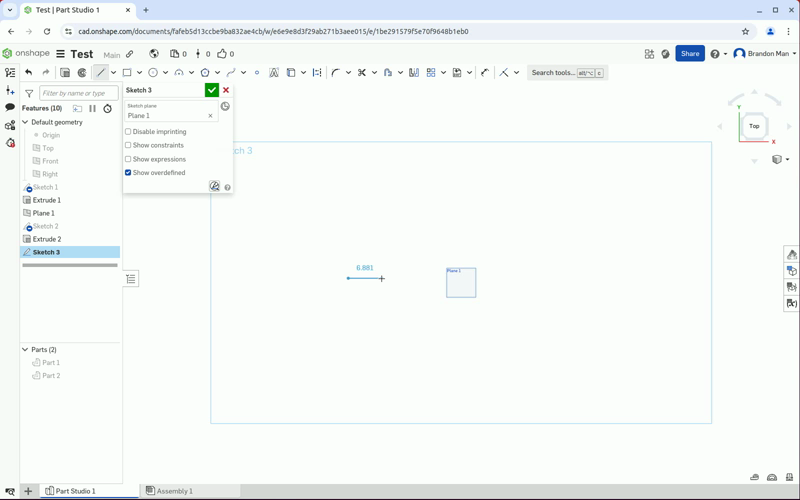
key_up(shift)
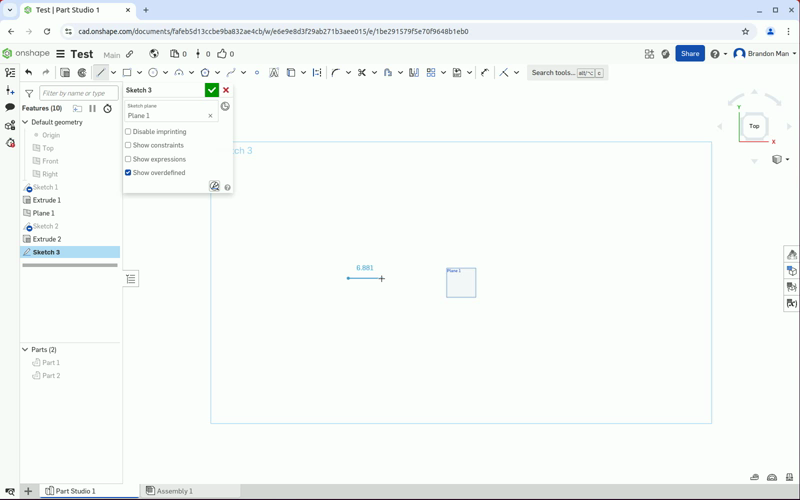
key_down(shift)
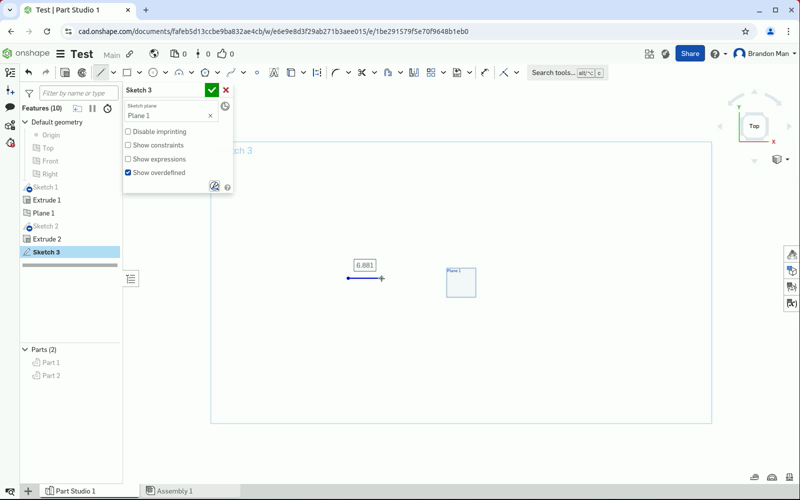
mouse_move(411, 278)
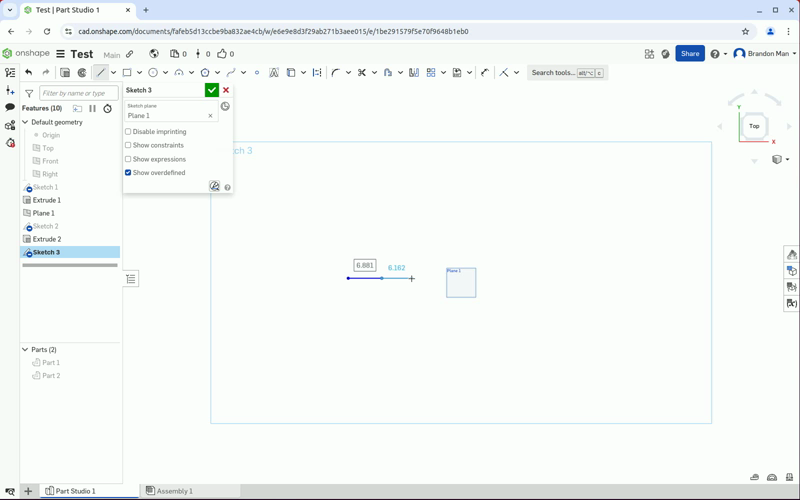
mouse_move(381, 252)
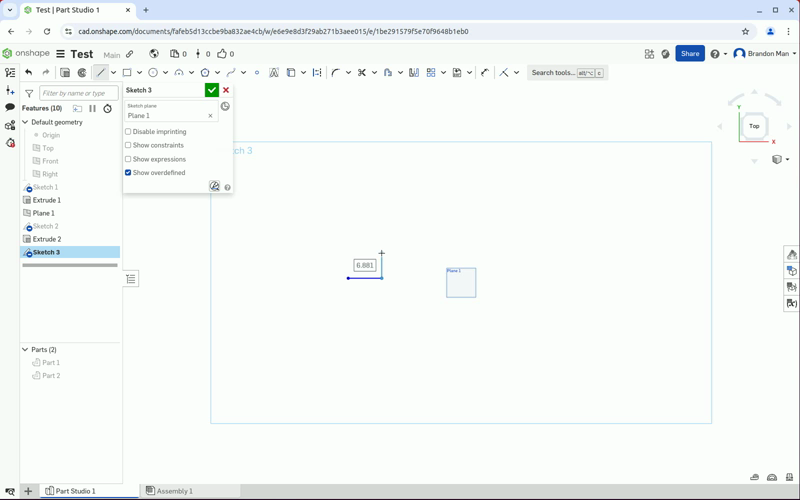
click(381, 252)
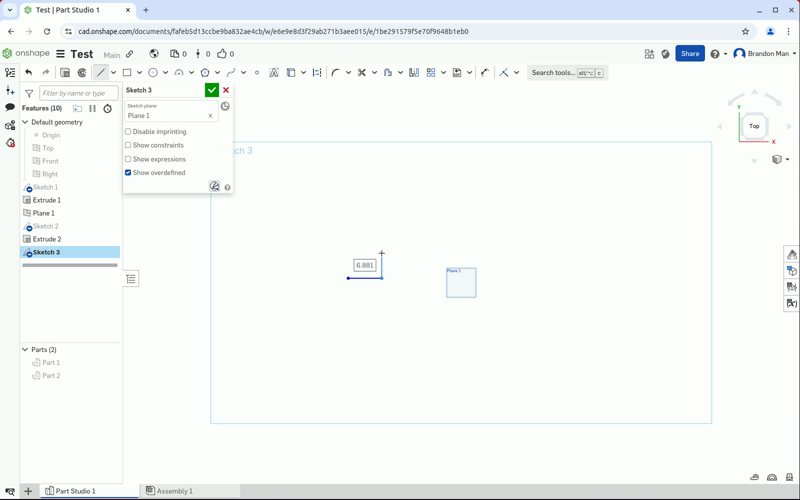
key_up(shift)
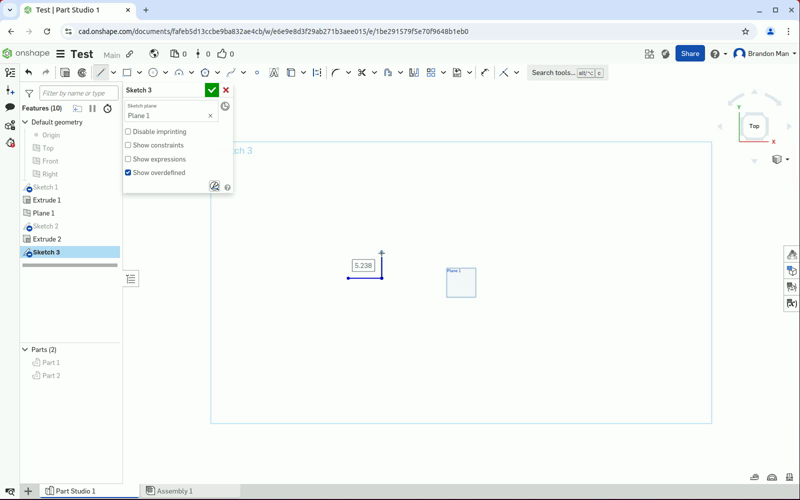
key_down(shift)
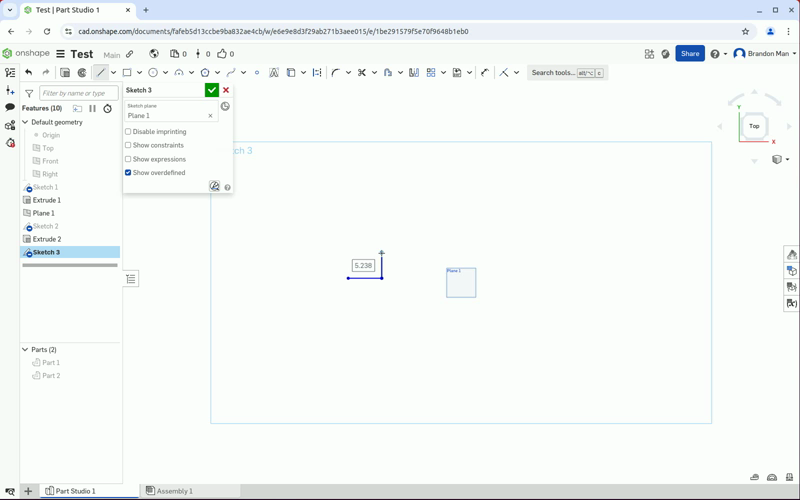
mouse_move(411, 252)
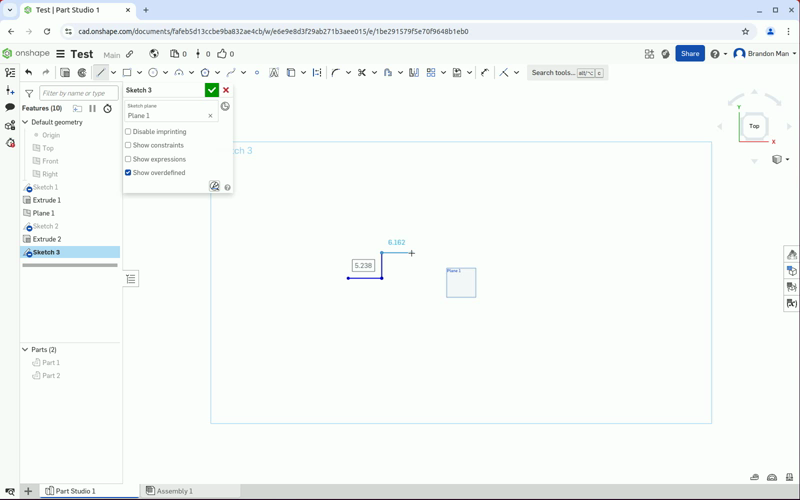
mouse_move(348, 252)
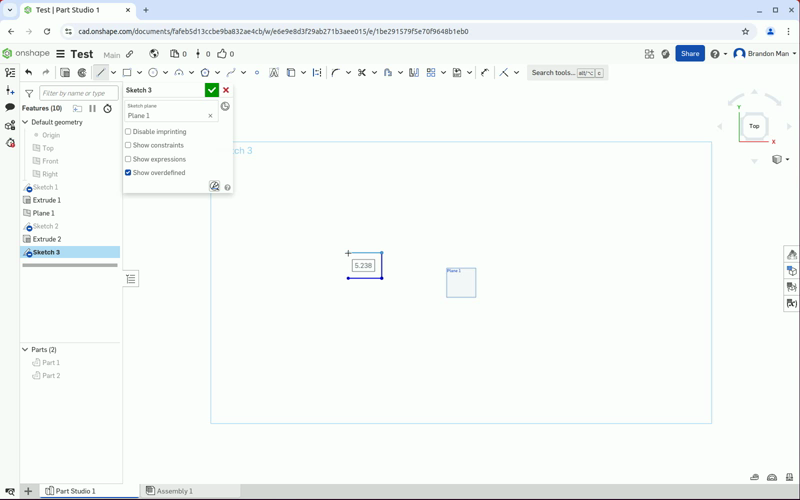
click(348, 252)
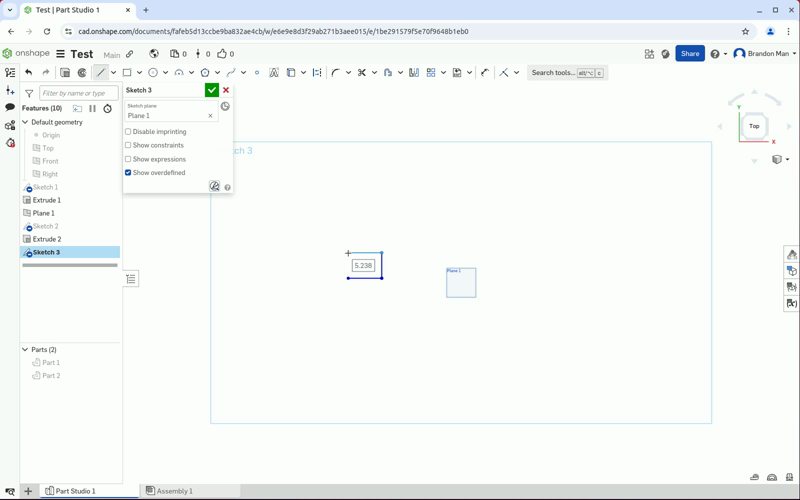
key_up(shift)
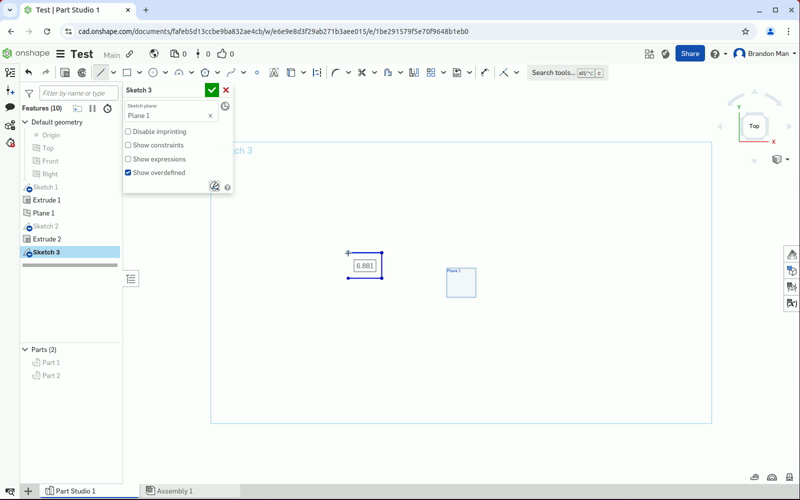
mouse_move(378, 252)
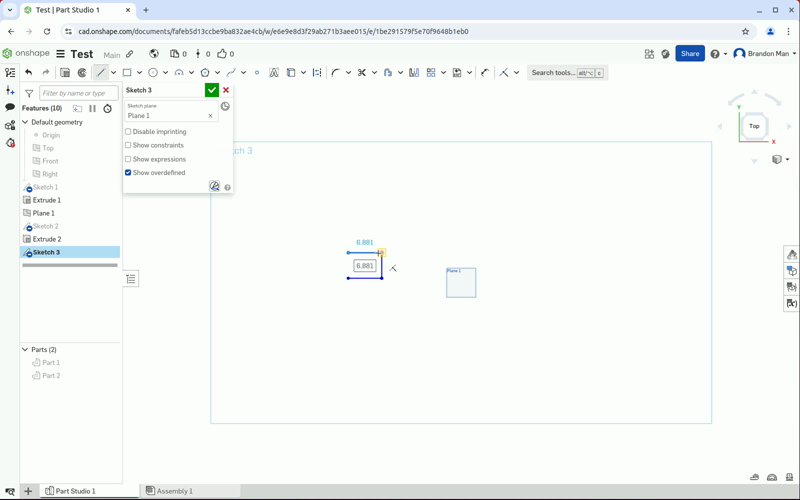
key_down(shift)
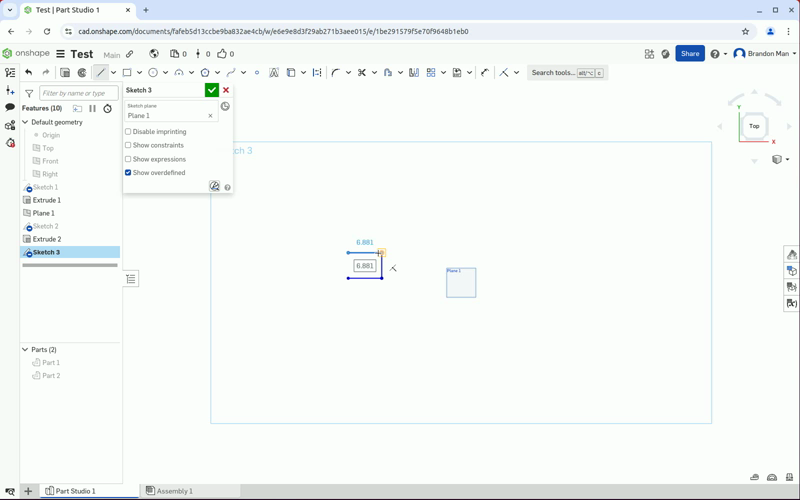
mouse_move(348, 278)
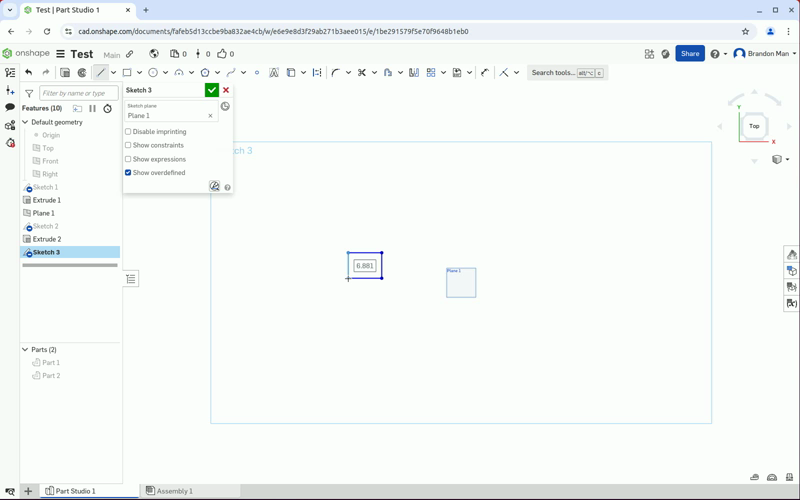
key_up(shift)
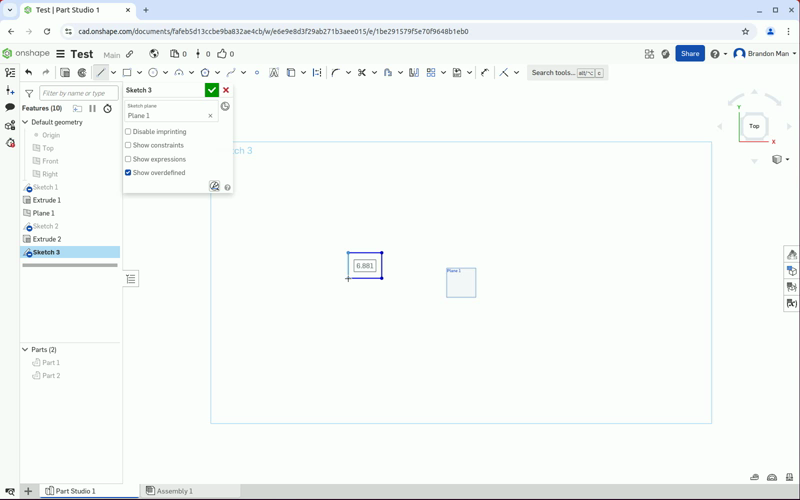
click(348, 278)
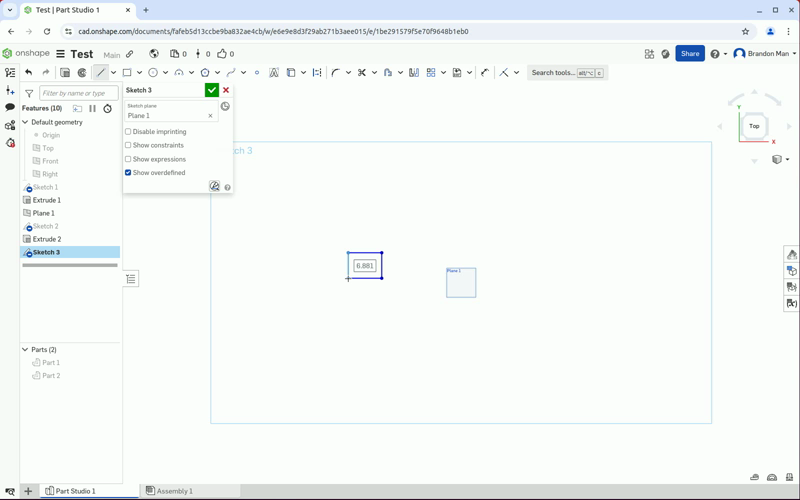
key(esc)
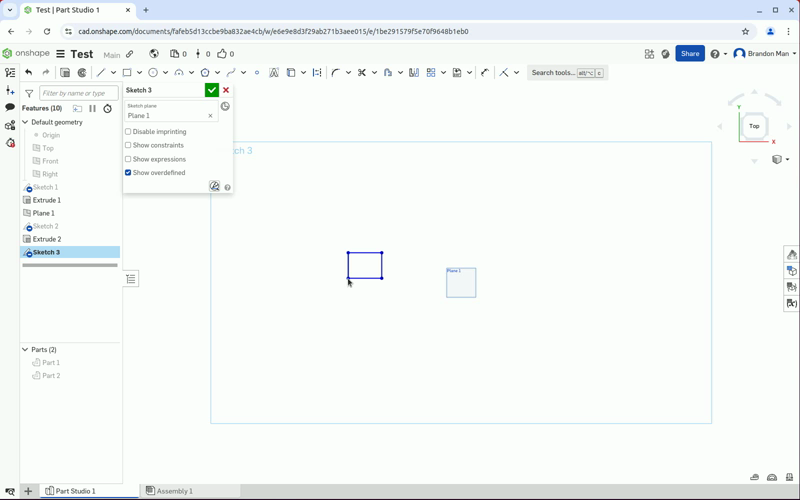
mouse_move(353, 272)
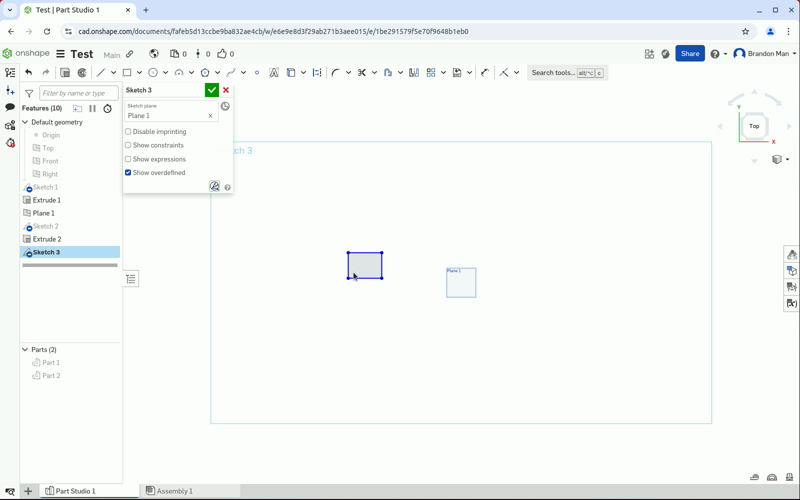
scroll(6)
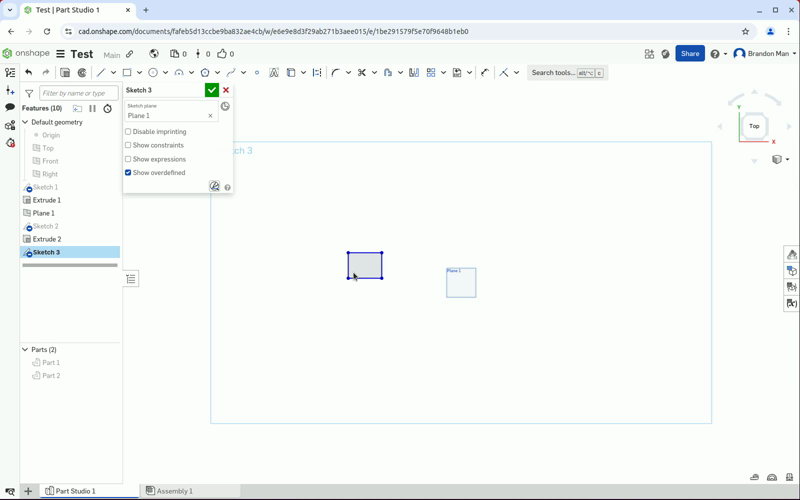
scroll(6)
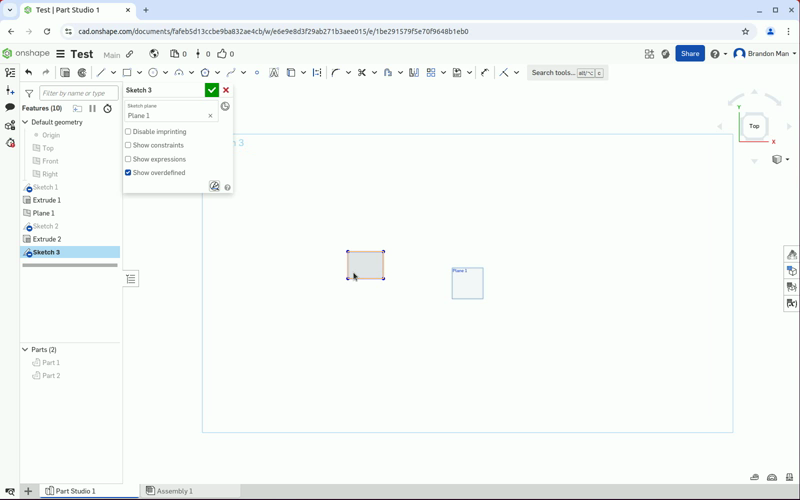
scroll(6)
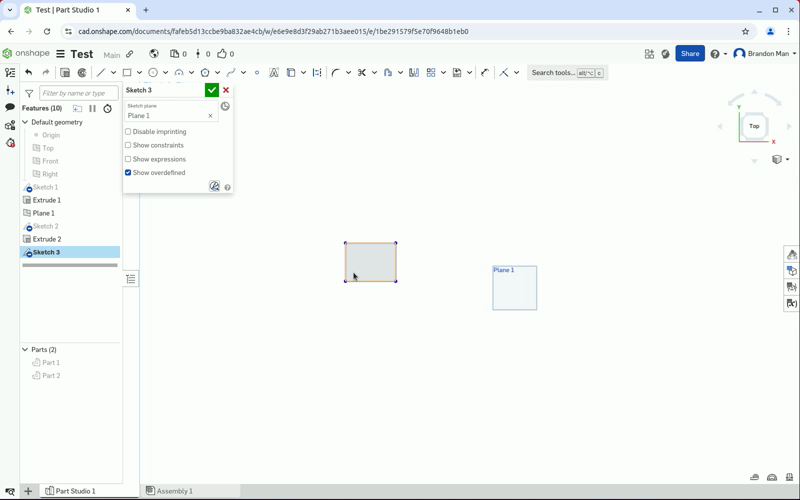
scroll(6)
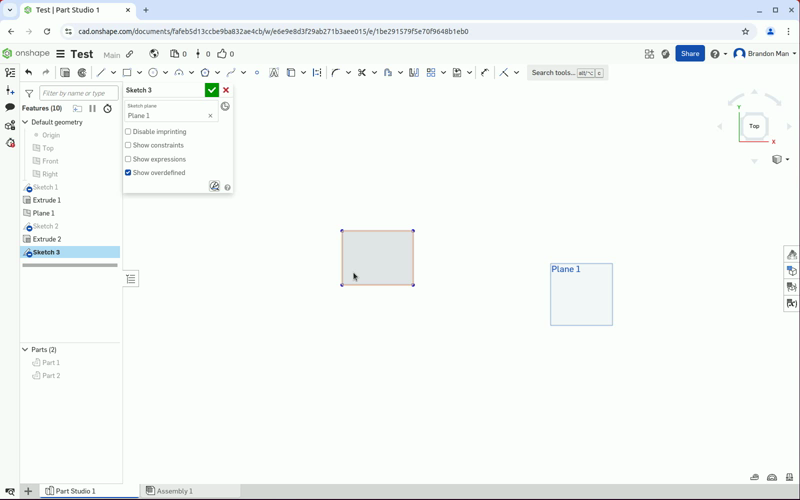
scroll(6)
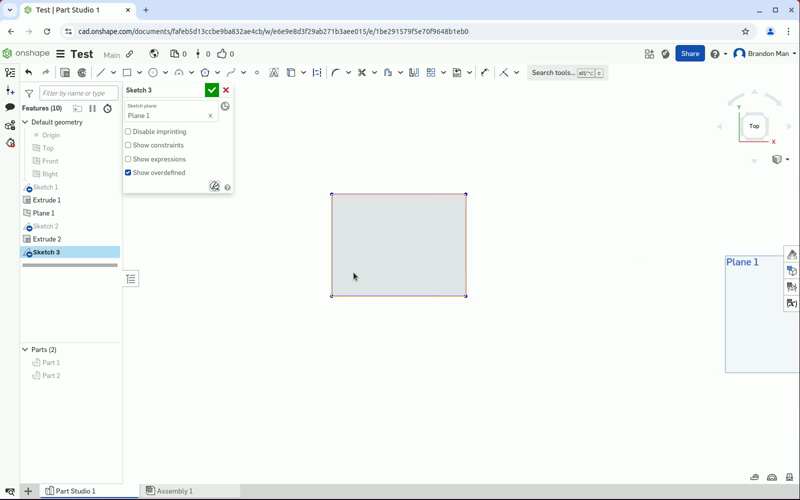
scroll(6)
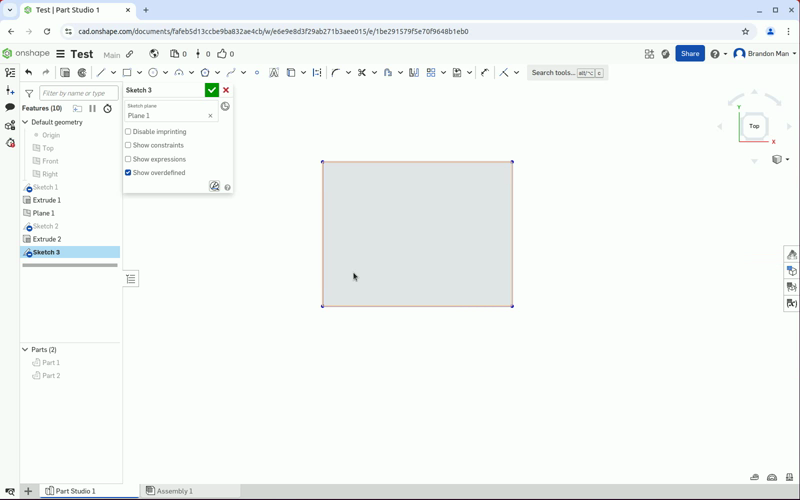
scroll(6)
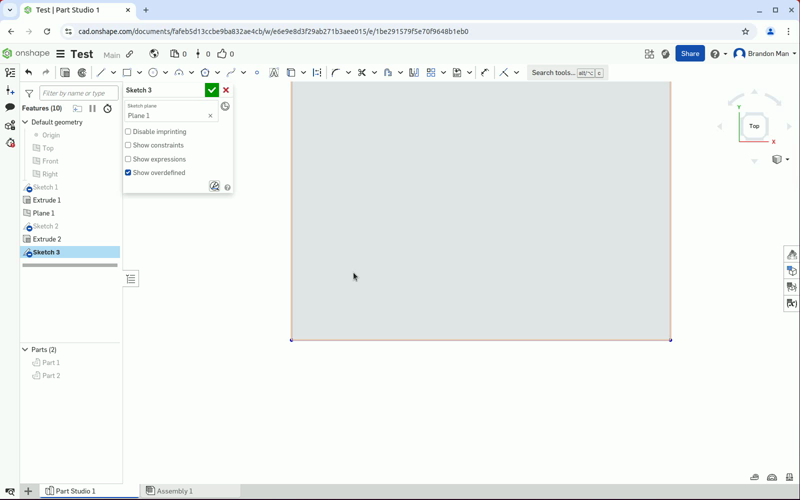
click(353, 272)
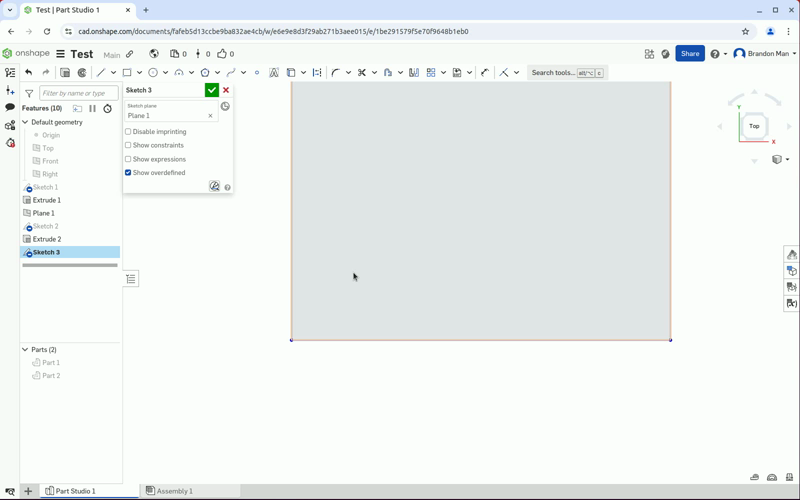
scroll(-6)
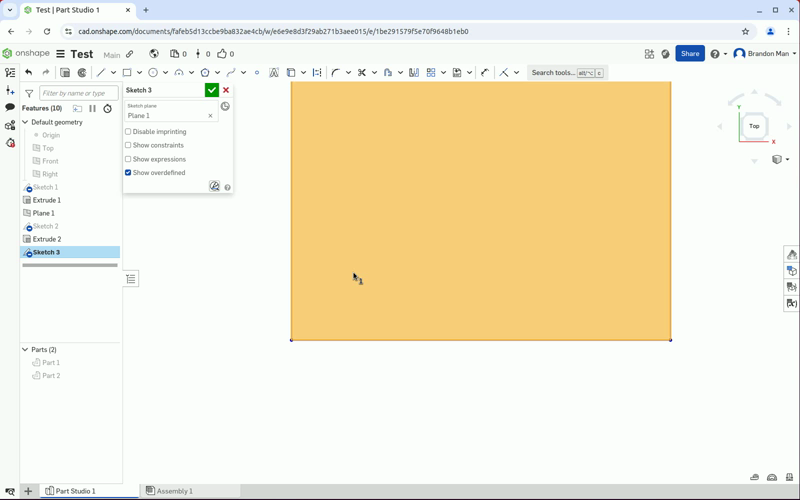
scroll(-6)
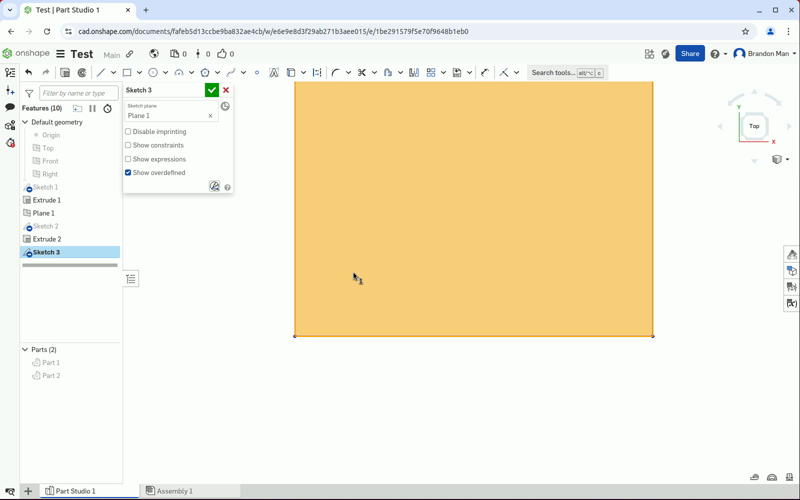
scroll(-6)
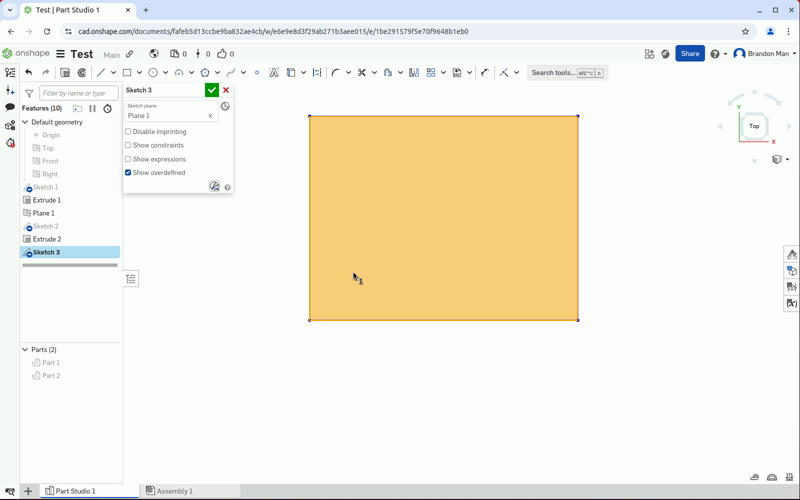
scroll(-6)
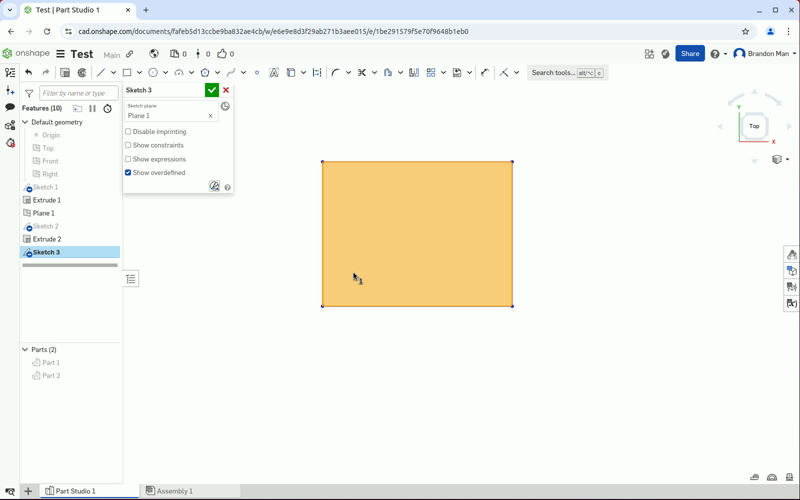
scroll(-6)
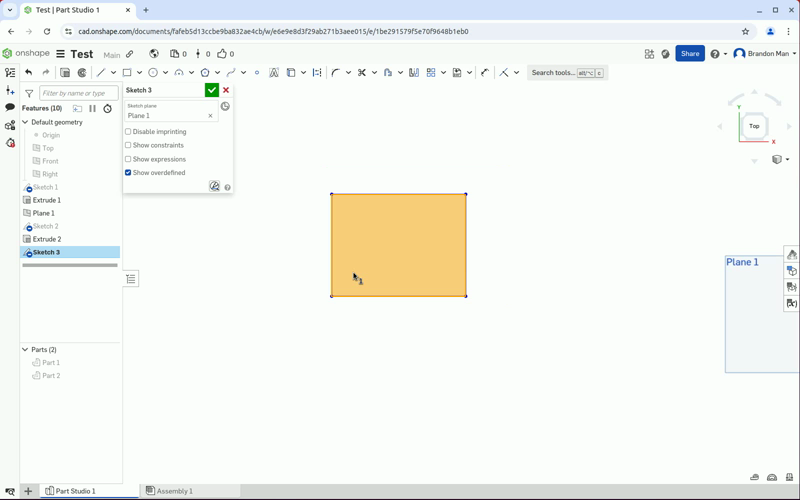
scroll(-6)
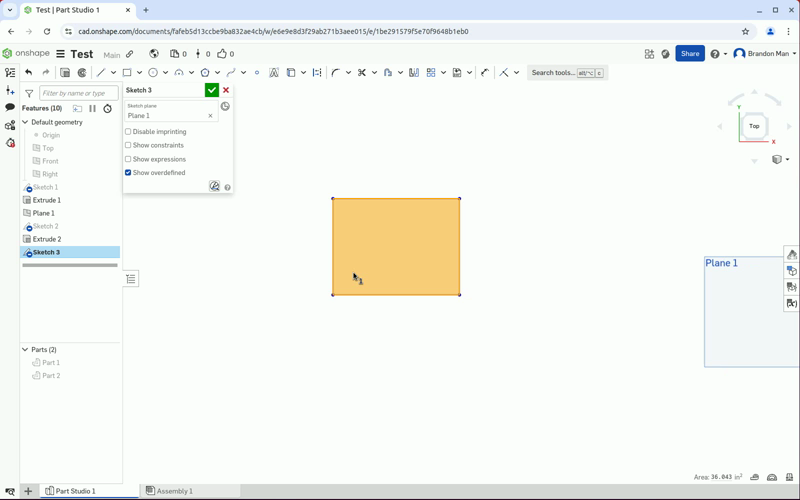
scroll(-6)
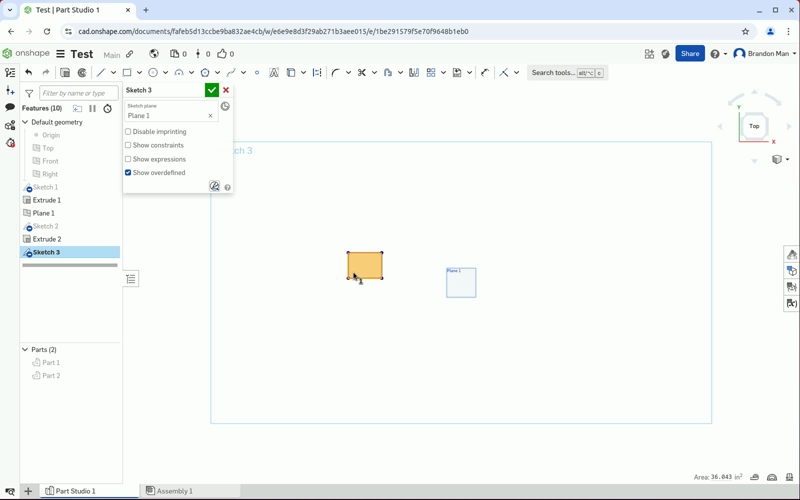
mouse_move(73, 352)
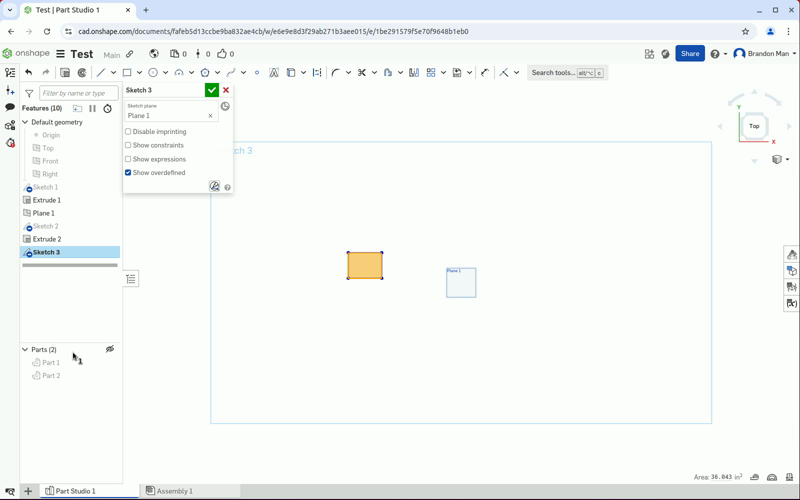
key(shift+y)
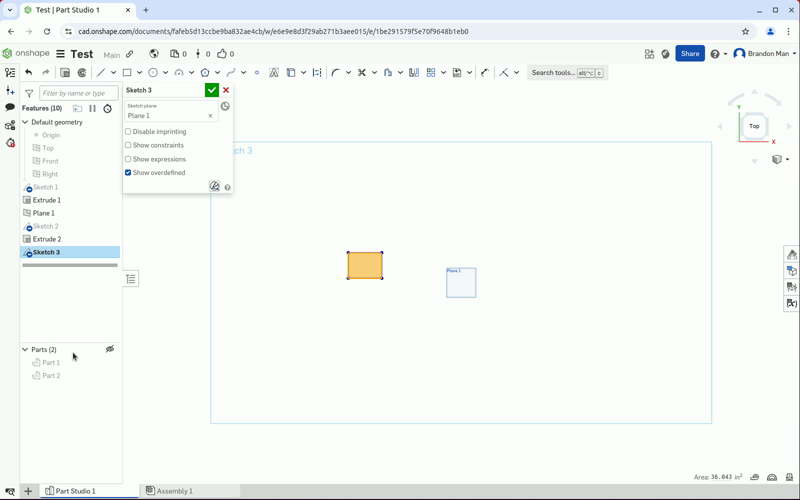
key(shift+e)
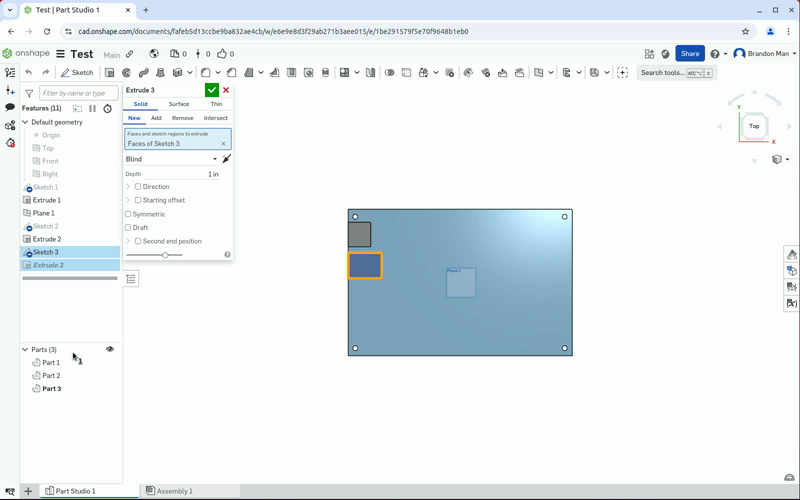
mouse_move(143, 106)
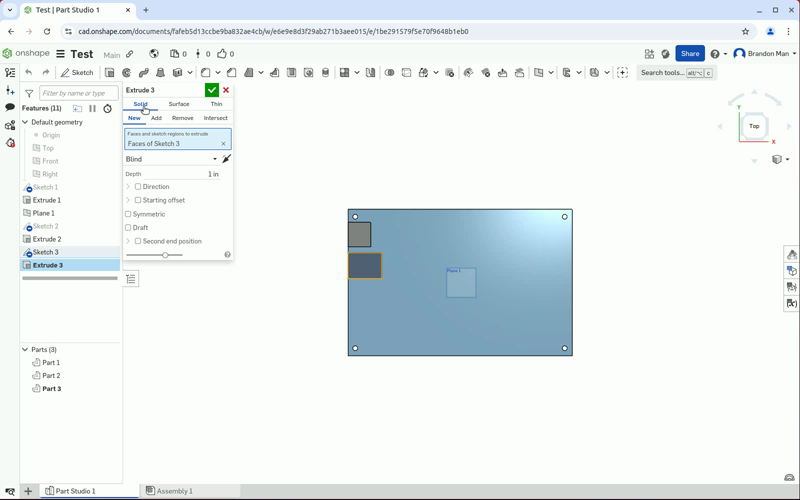
click(143, 106)
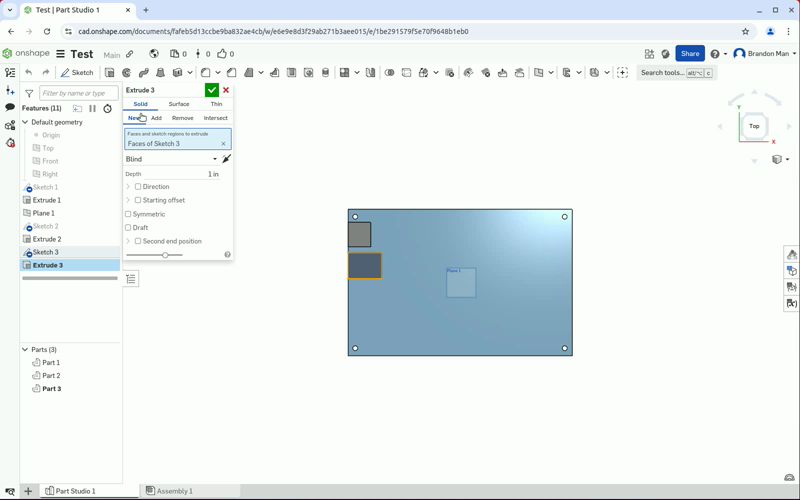
mouse_move(137, 120)
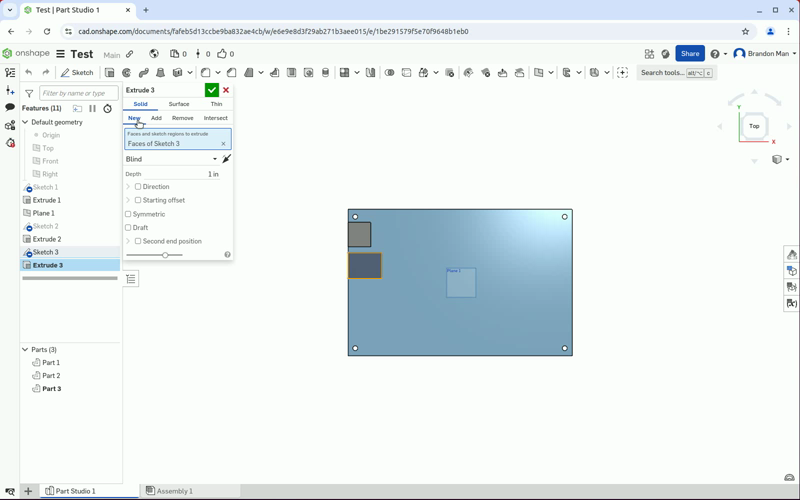
click(137, 120)
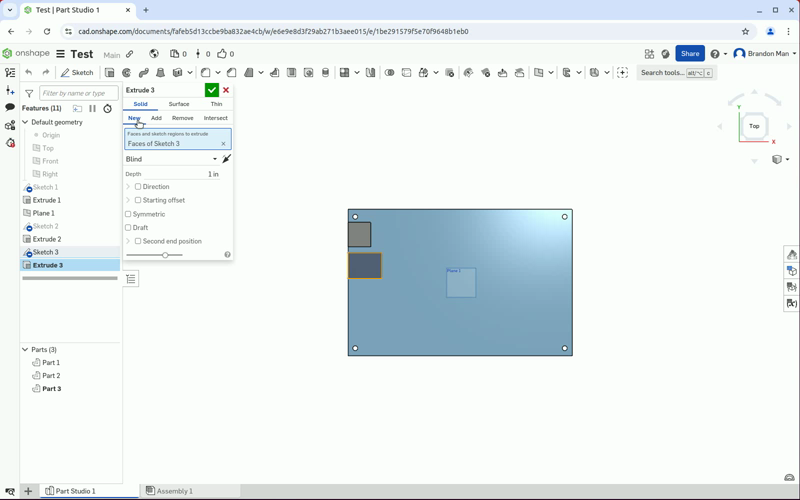
key(tab, 4)
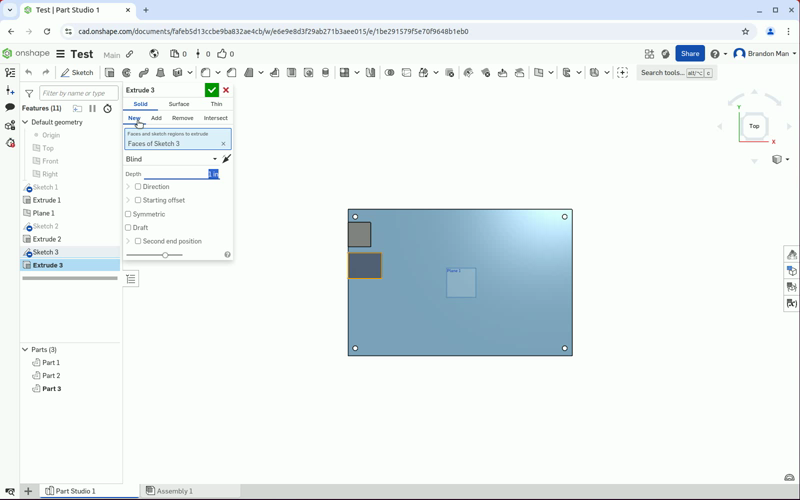
text(4.333)
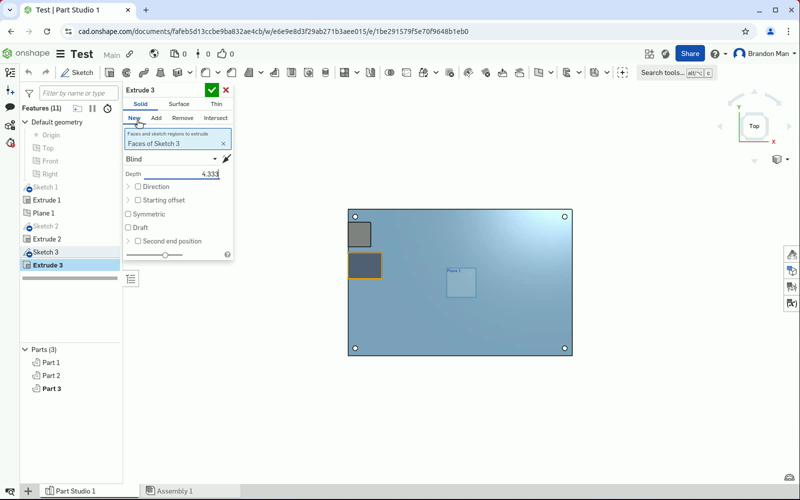
key(enter)
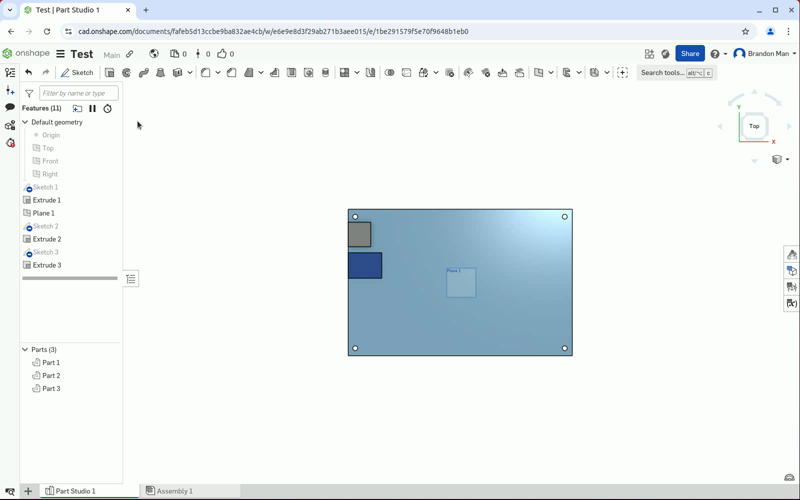
key(shift+h)
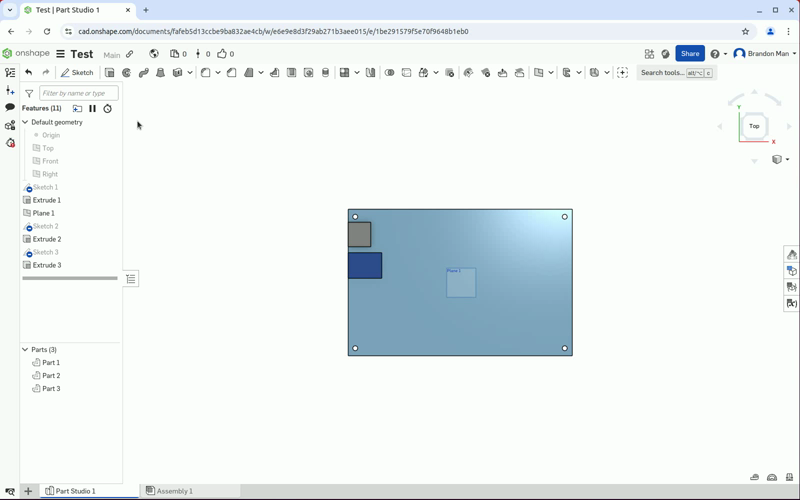
key(shift+h)
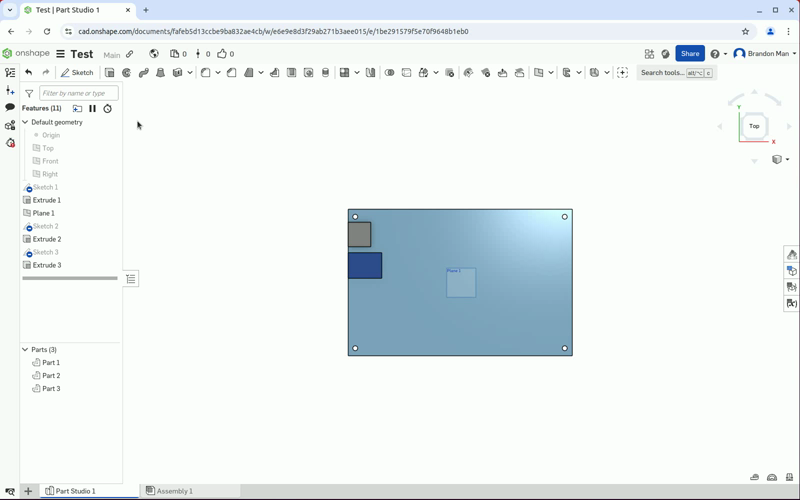
mouse_move(73, 189)
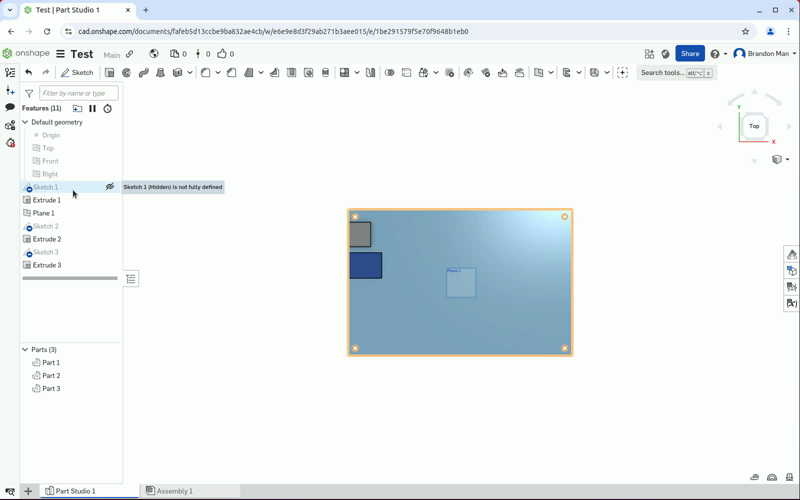
click(73, 189)
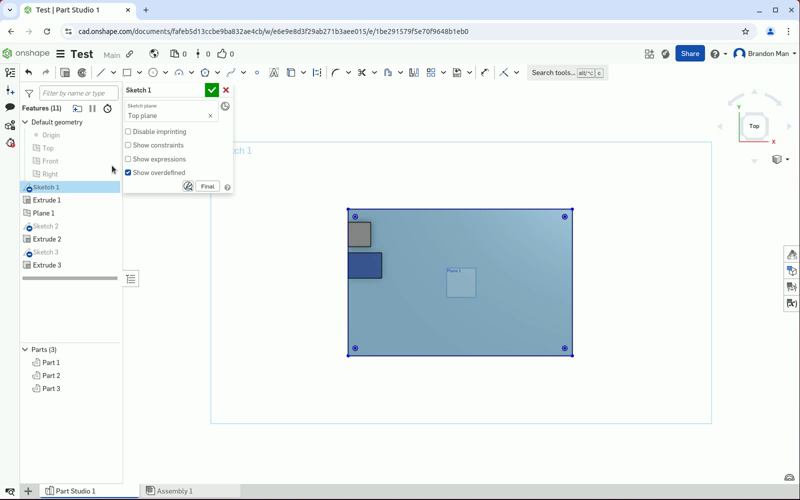
mouse_move(229, 92)
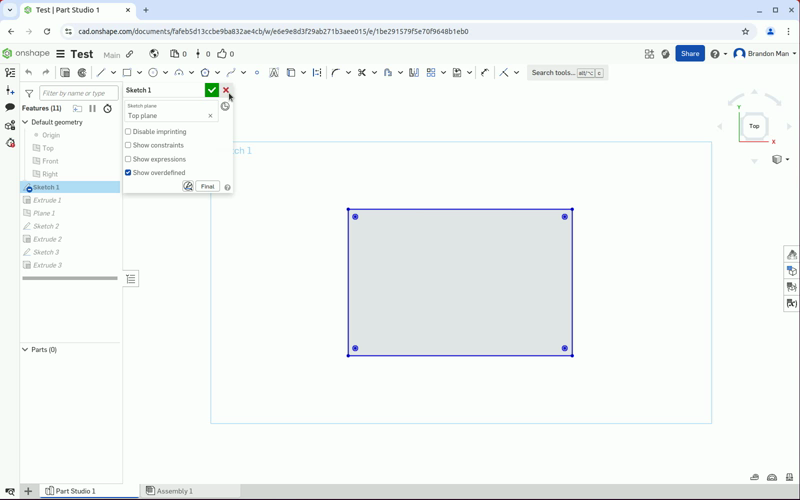
click(229, 92)
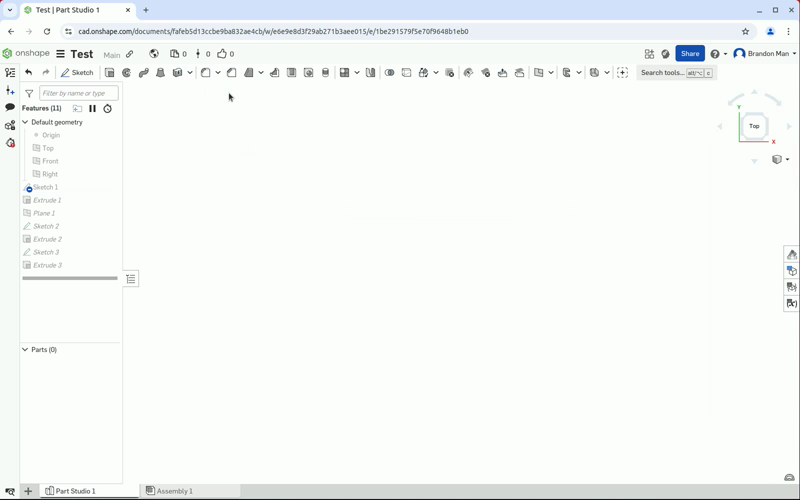
key(shift+s)
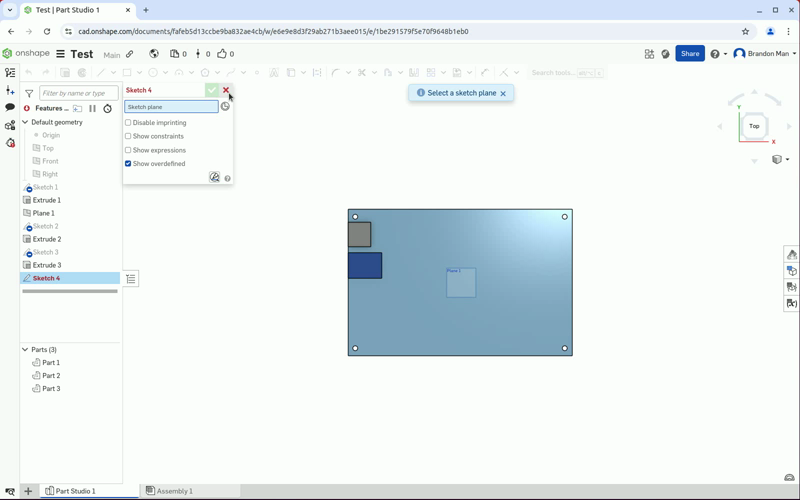
mouse_move(73, 215)
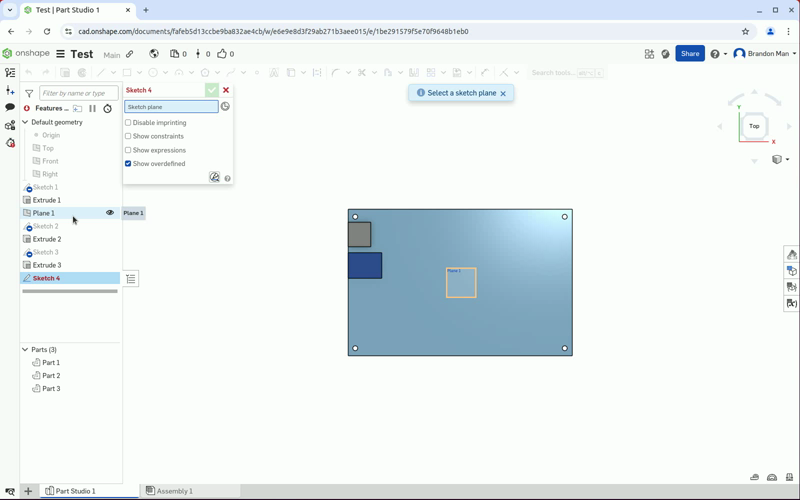
click(73, 215)
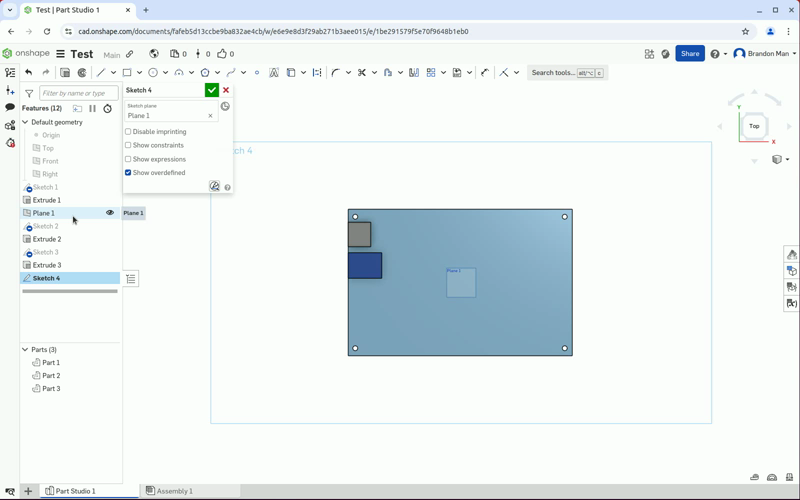
mouse_move(73, 352)
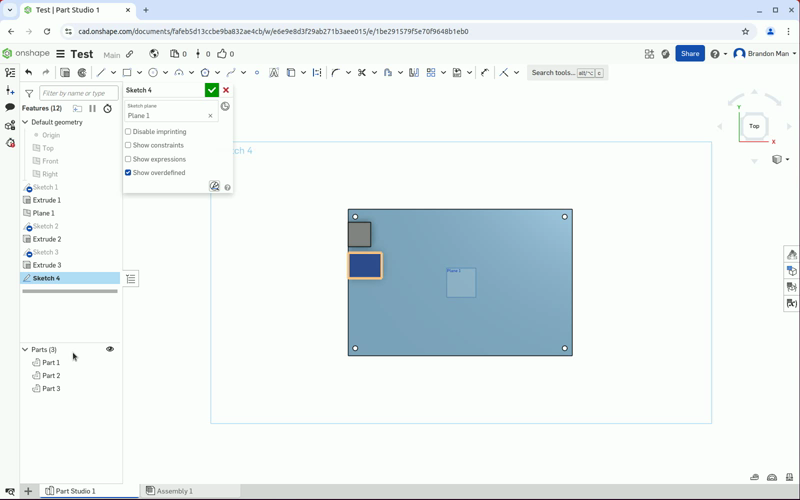
key(y)
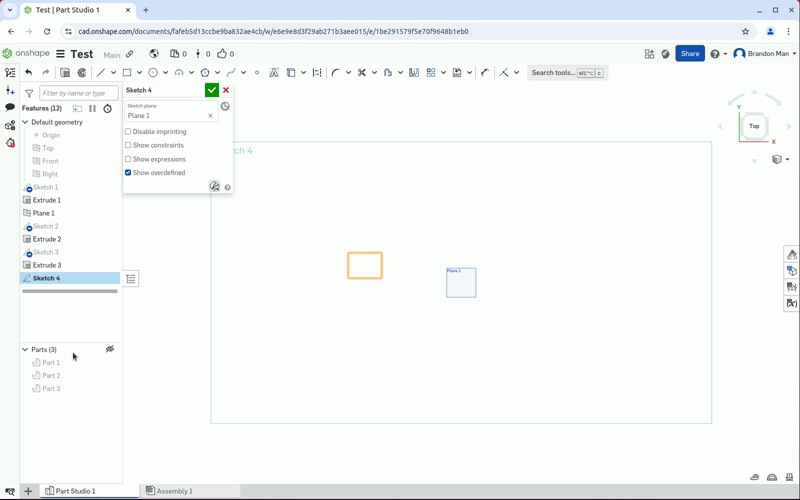
key(l)
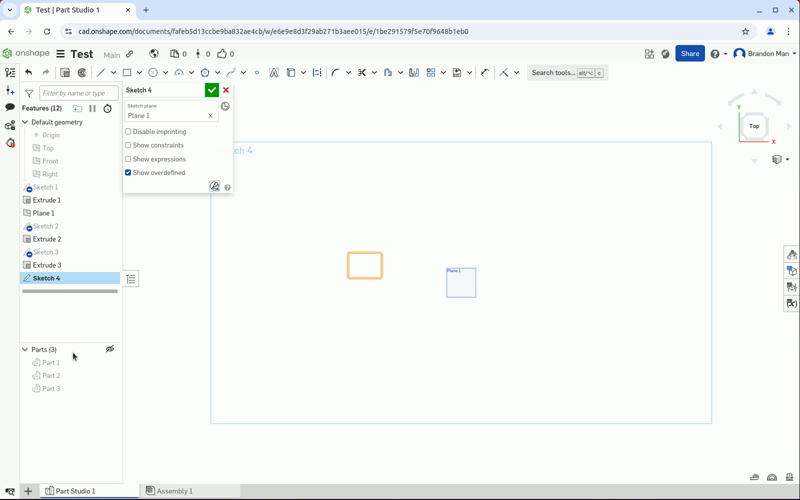
key_down(shift)
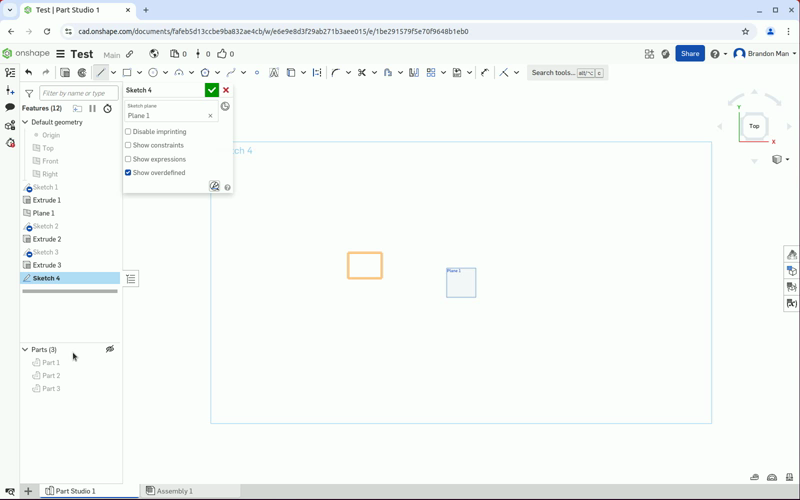
mouse_move(348, 306)
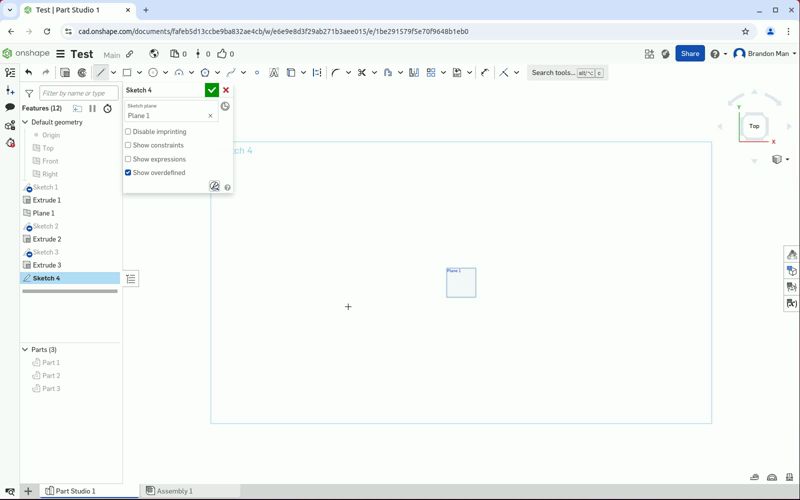
click(348, 306)
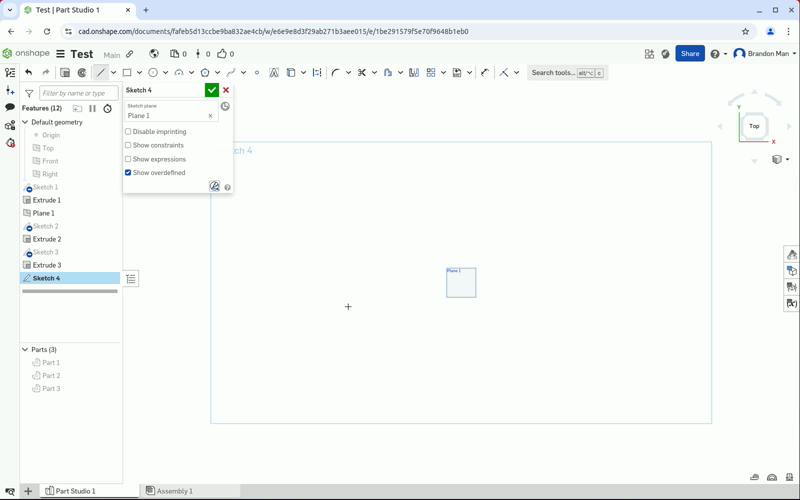
key_up(shift)
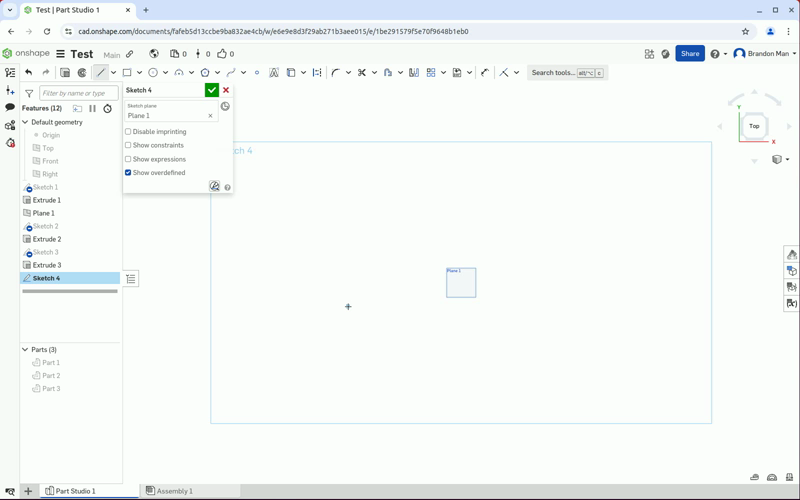
key_down(shift)
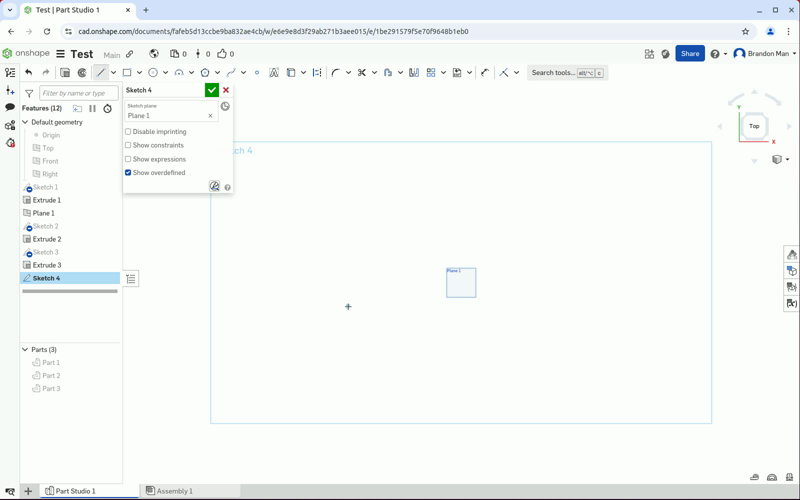
mouse_move(378, 306)
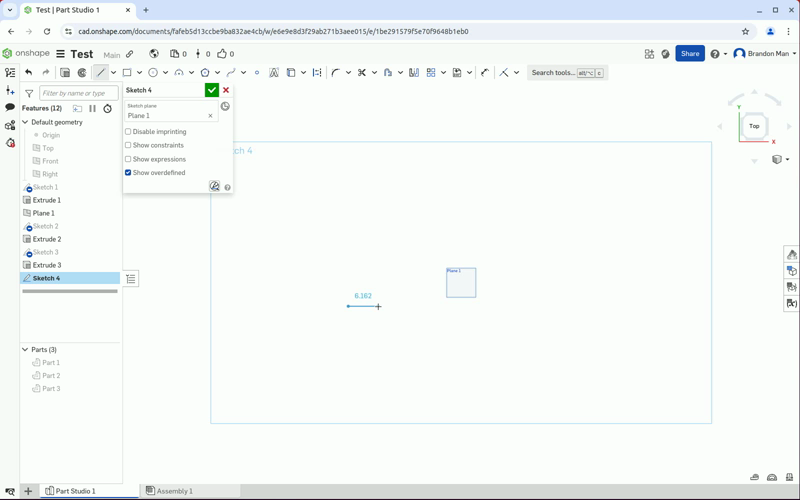
mouse_move(374, 306)
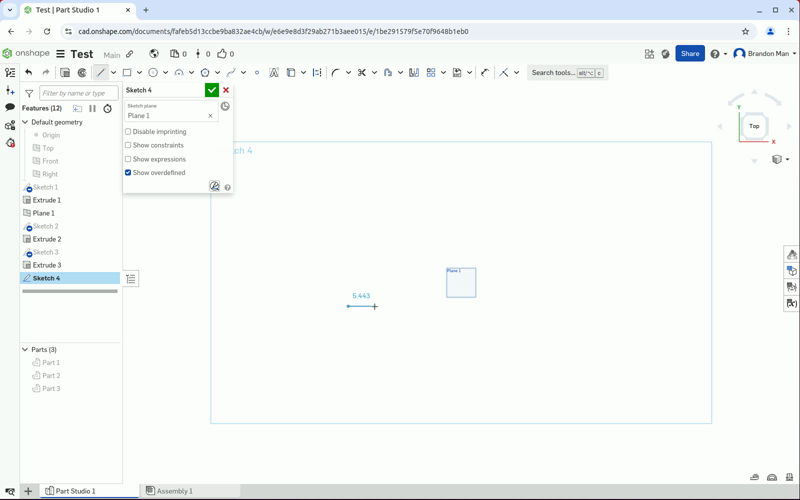
click(374, 306)
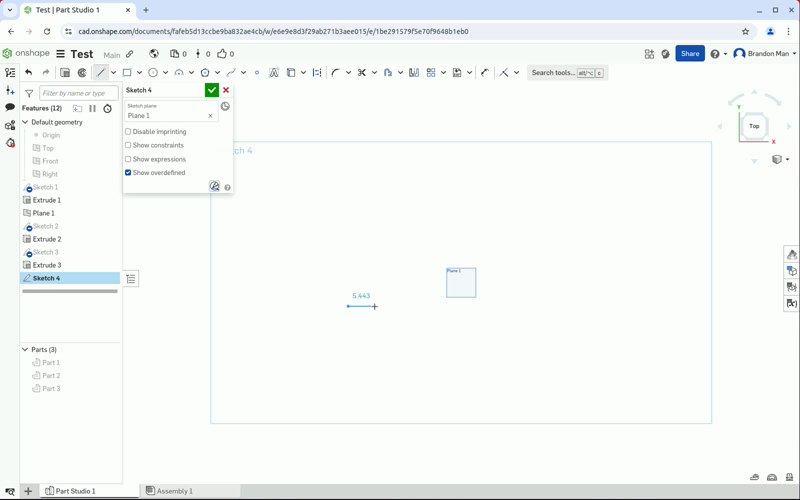
key_up(shift)
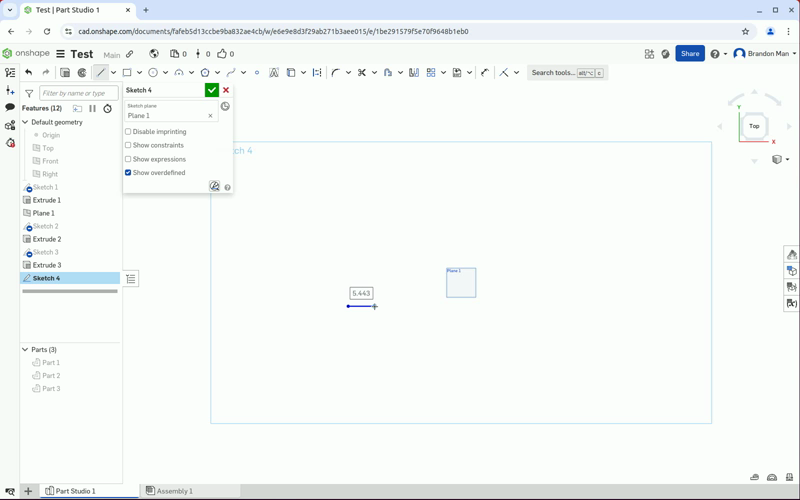
key_down(shift)
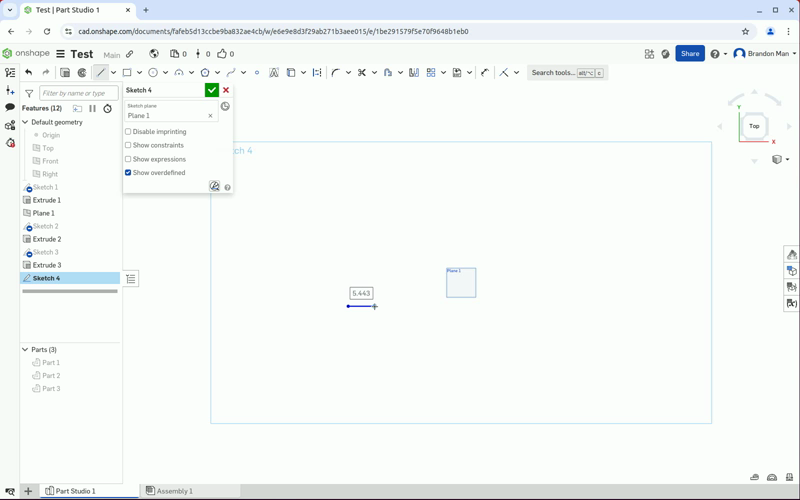
mouse_move(404, 306)
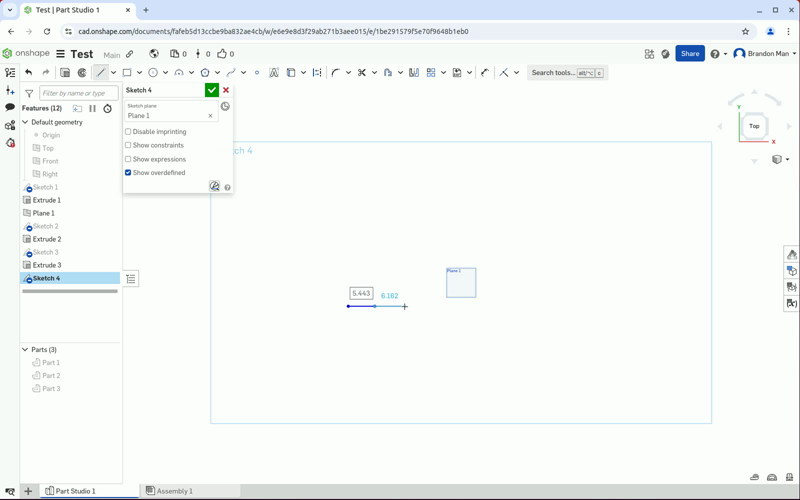
mouse_move(374, 286)
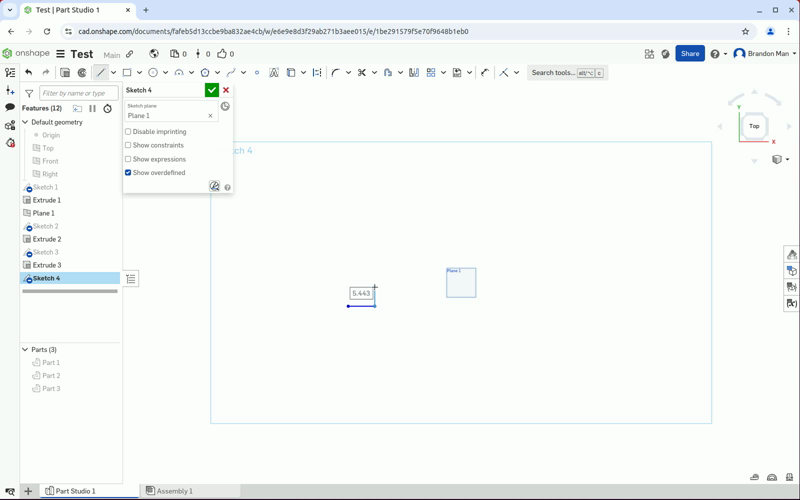
click(374, 286)
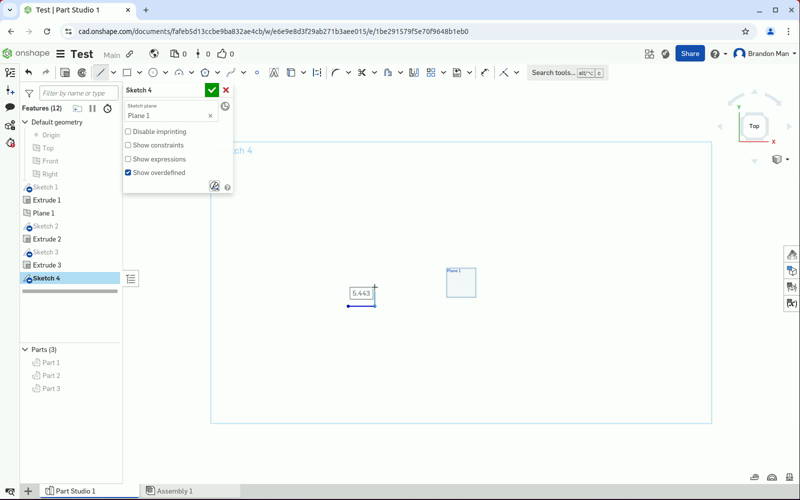
key_up(shift)
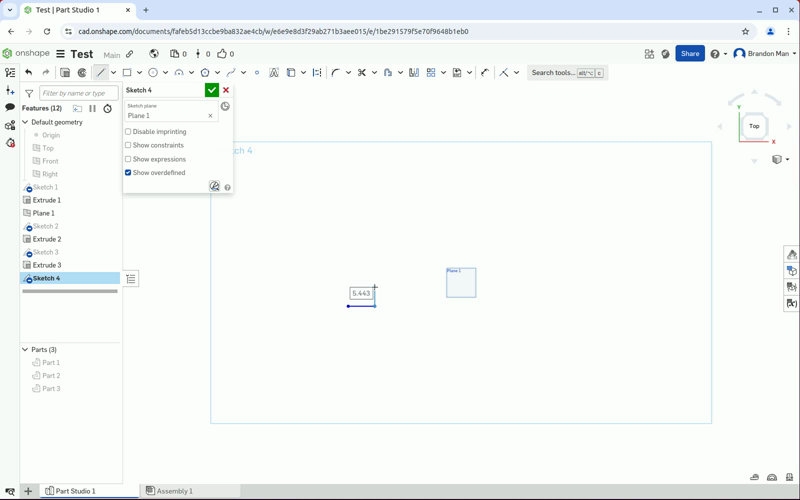
key_down(shift)
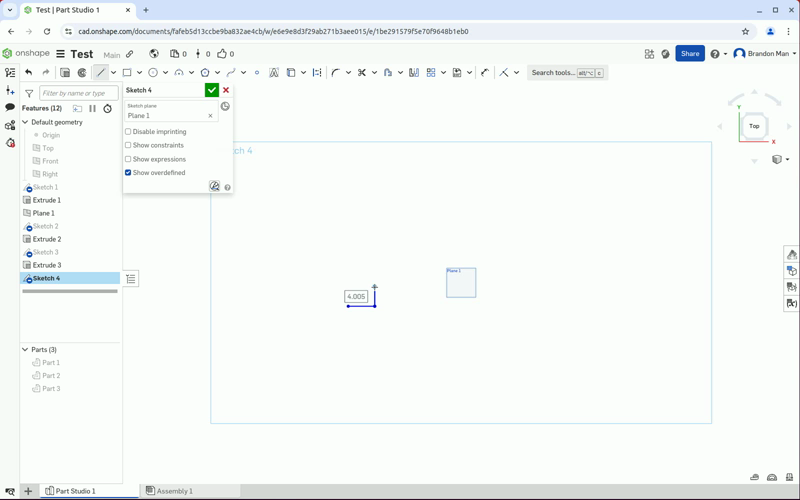
mouse_move(404, 286)
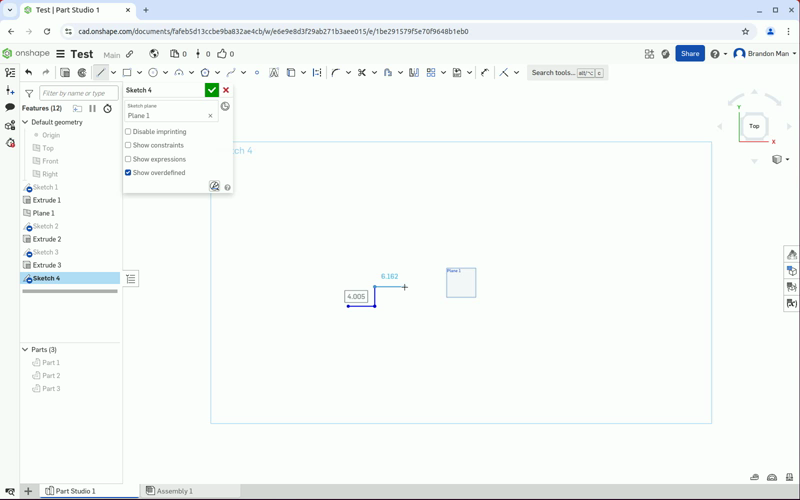
mouse_move(348, 286)
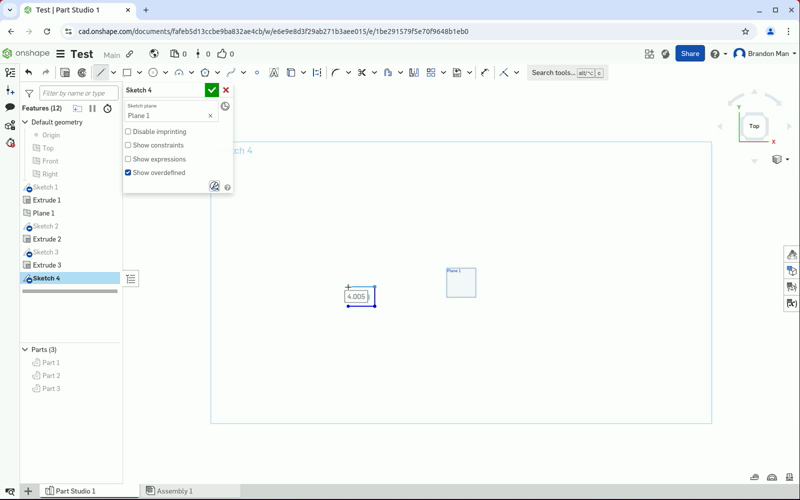
click(348, 286)
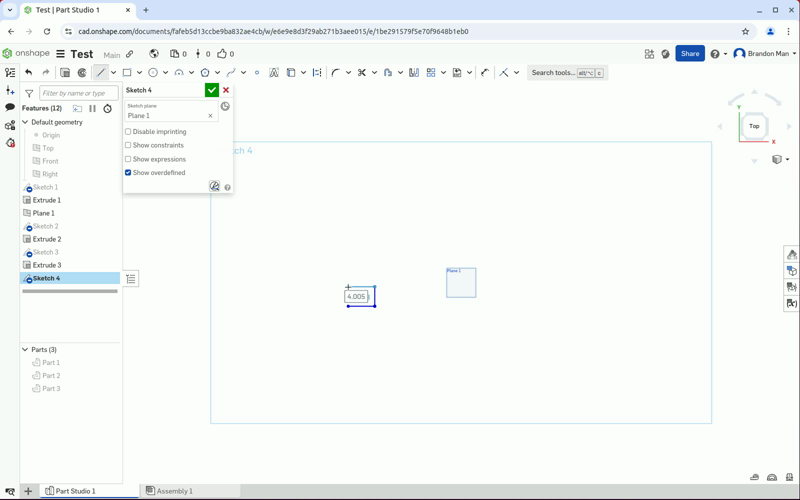
key_up(shift)
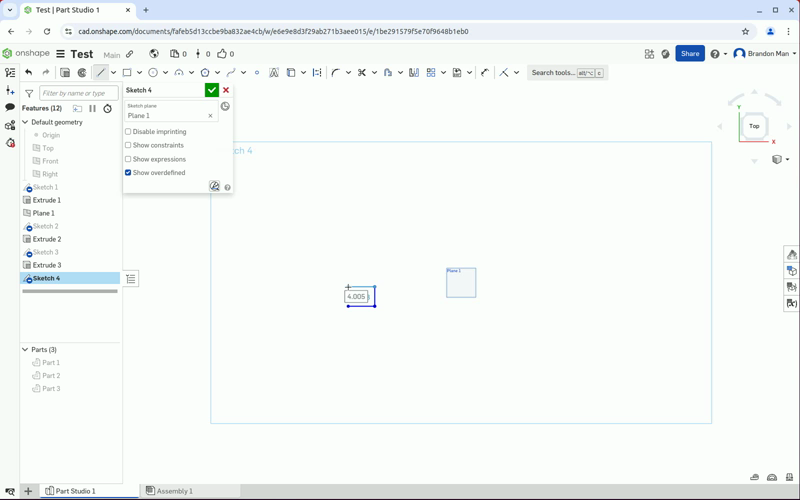
mouse_move(378, 286)
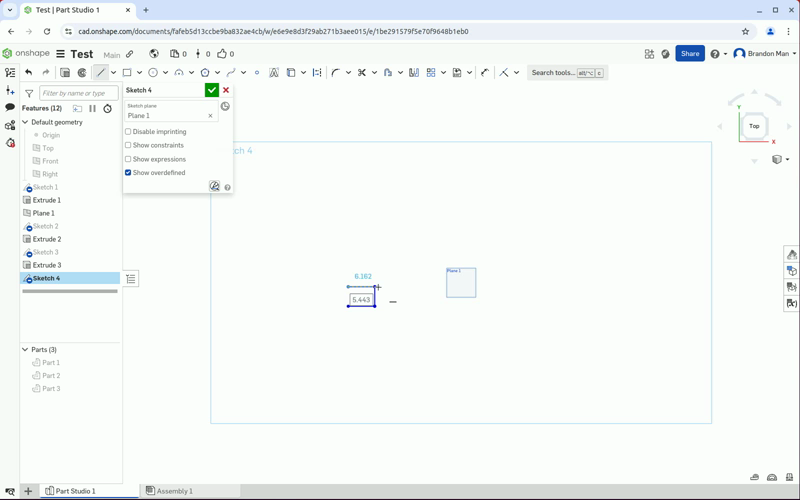
key_down(shift)
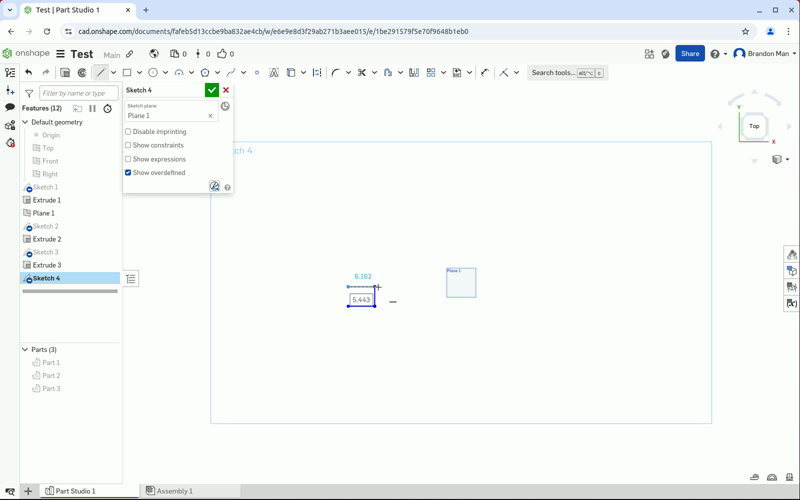
mouse_move(348, 306)
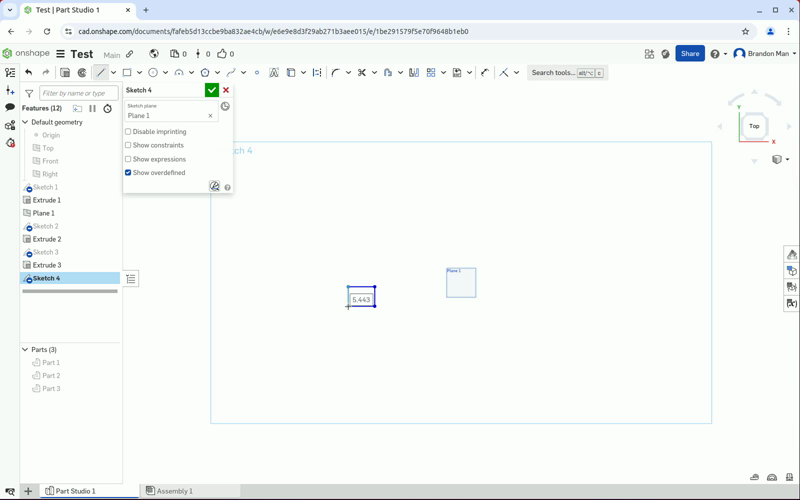
key_up(shift)
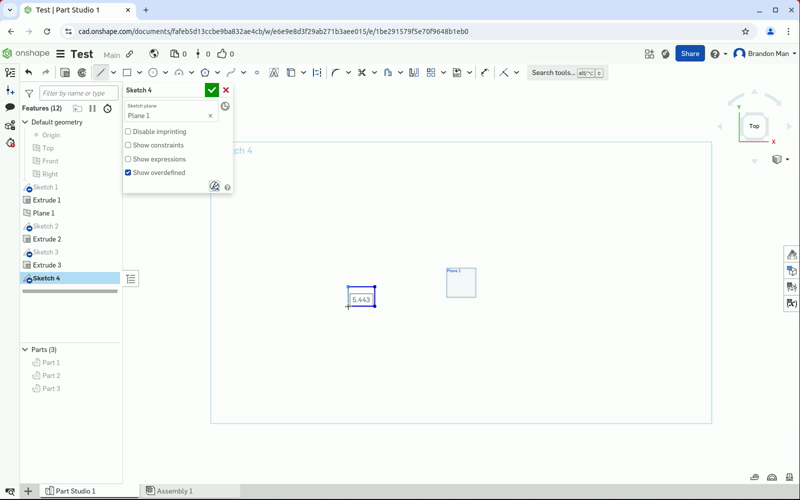
click(348, 306)
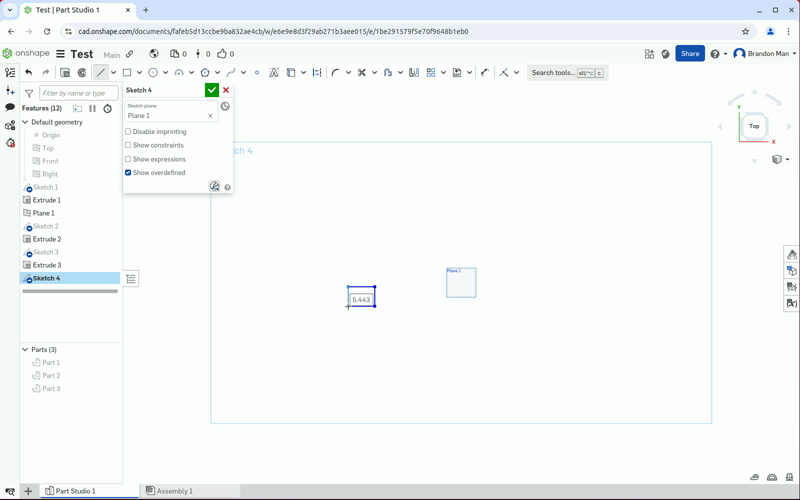
key(esc)
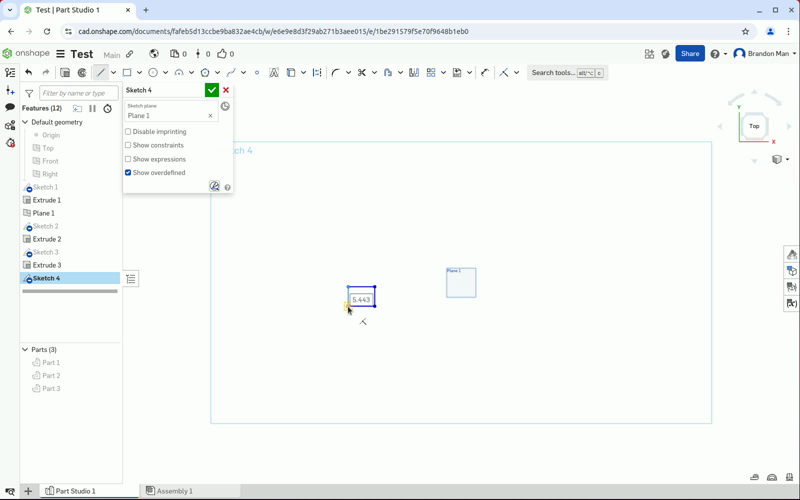
mouse_move(370, 289)
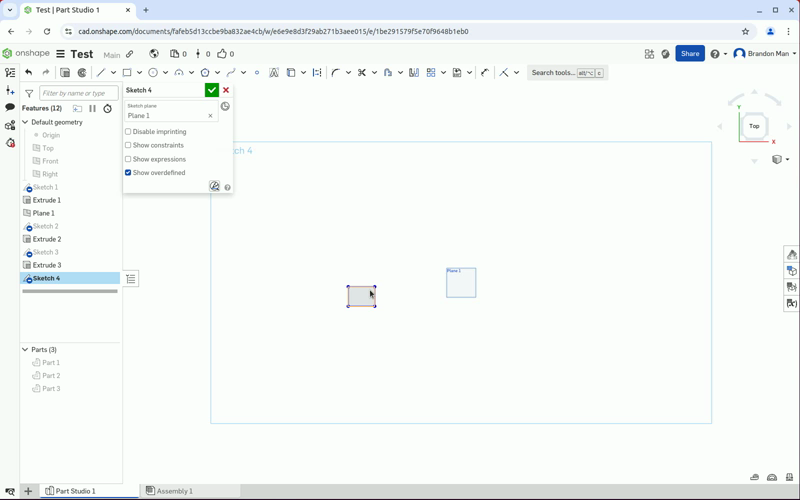
scroll(6)
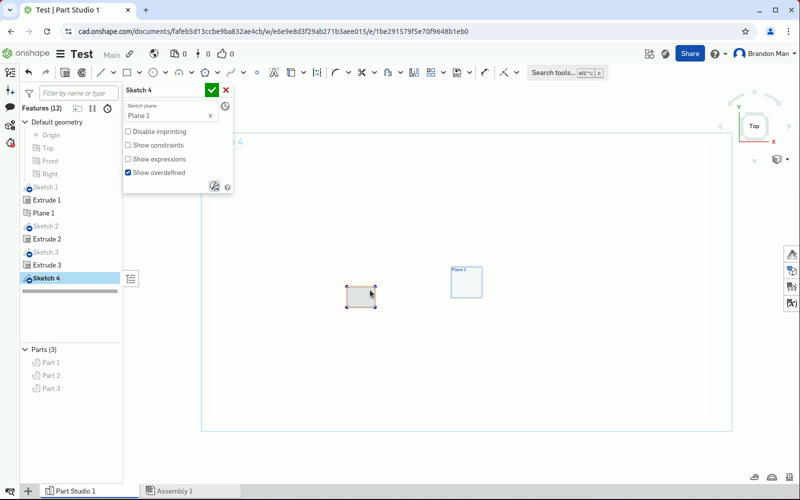
scroll(6)
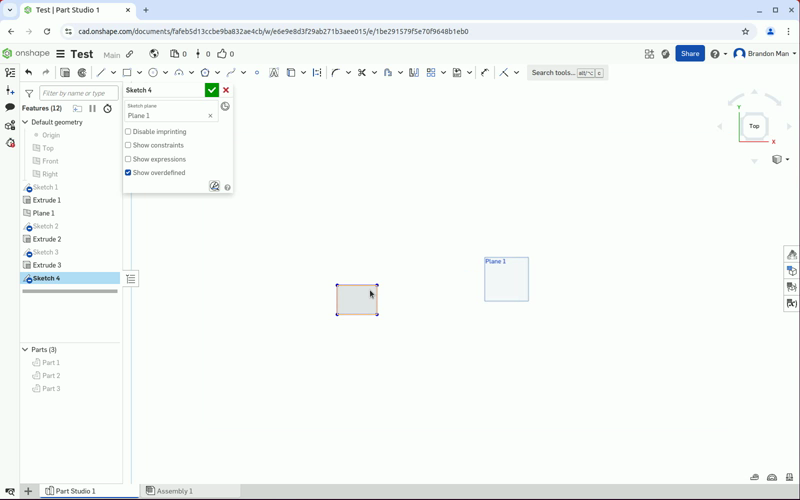
scroll(6)
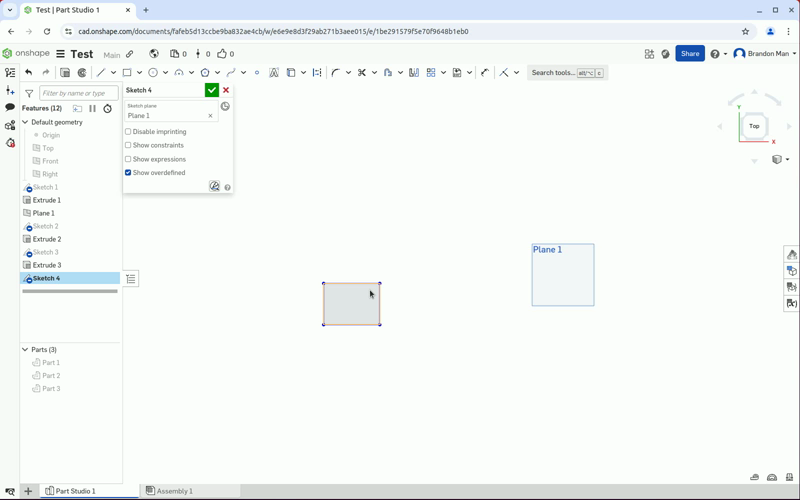
scroll(6)
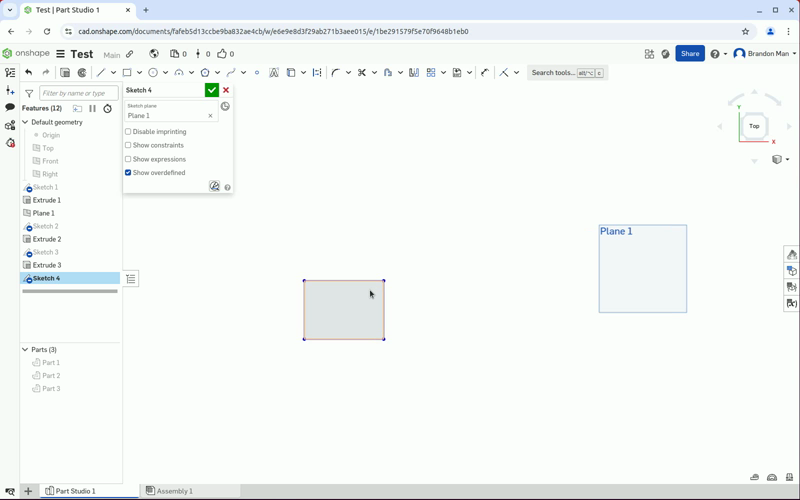
scroll(6)
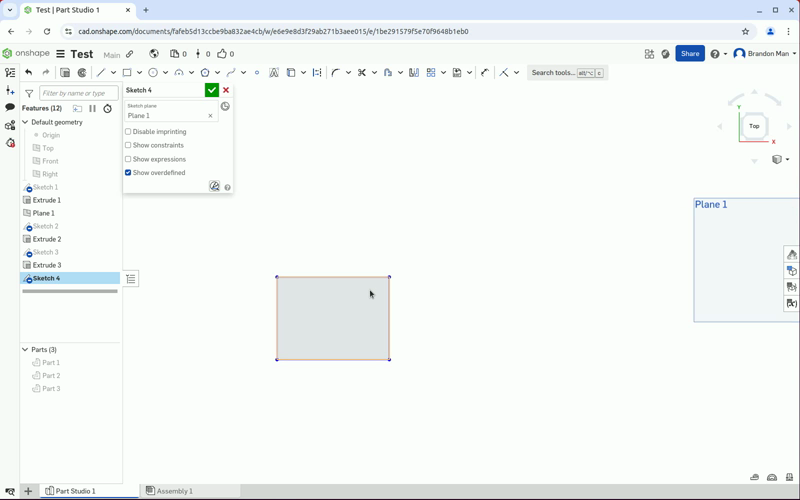
scroll(6)
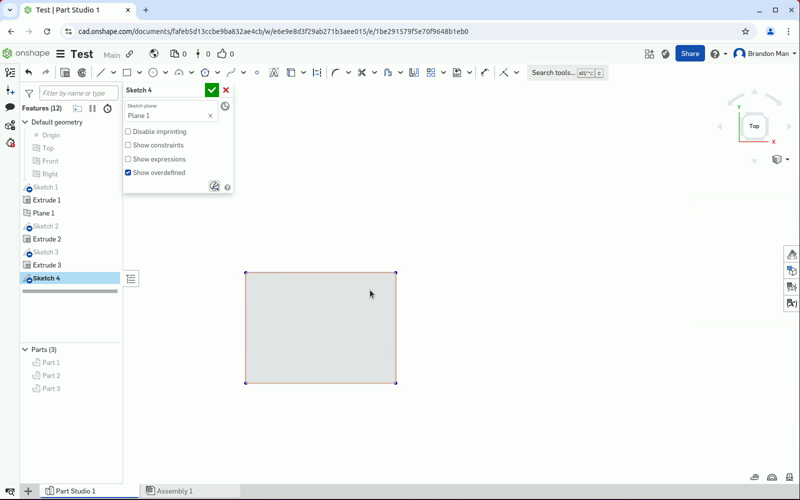
scroll(6)
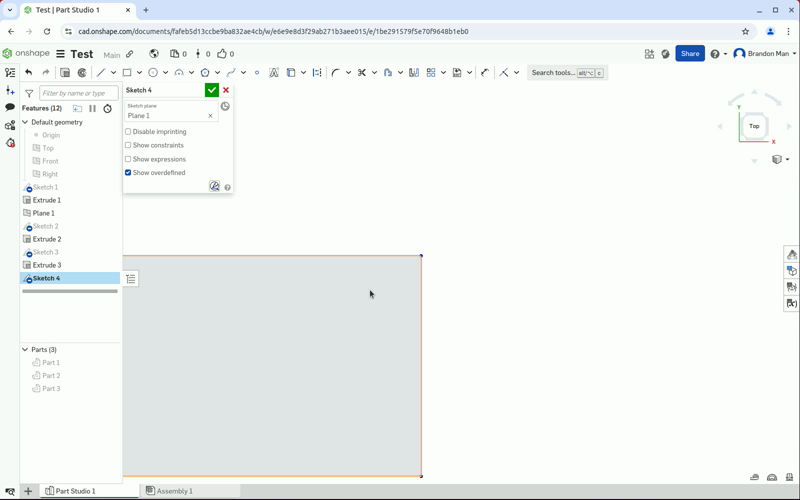
click(370, 289)
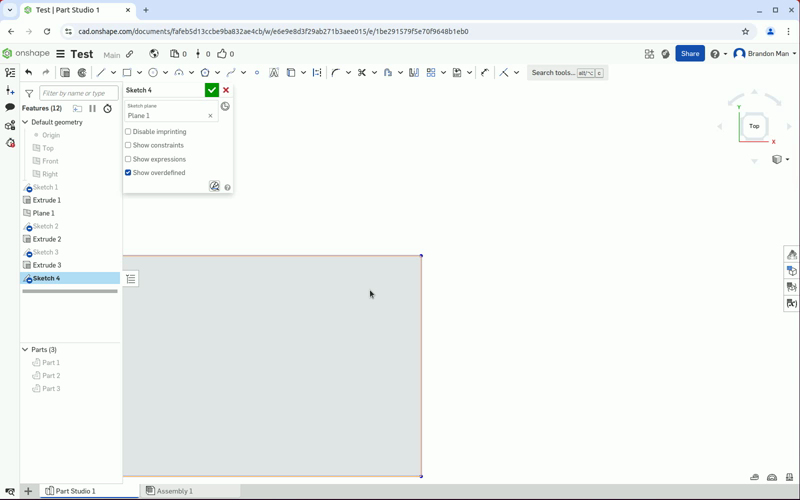
scroll(-6)
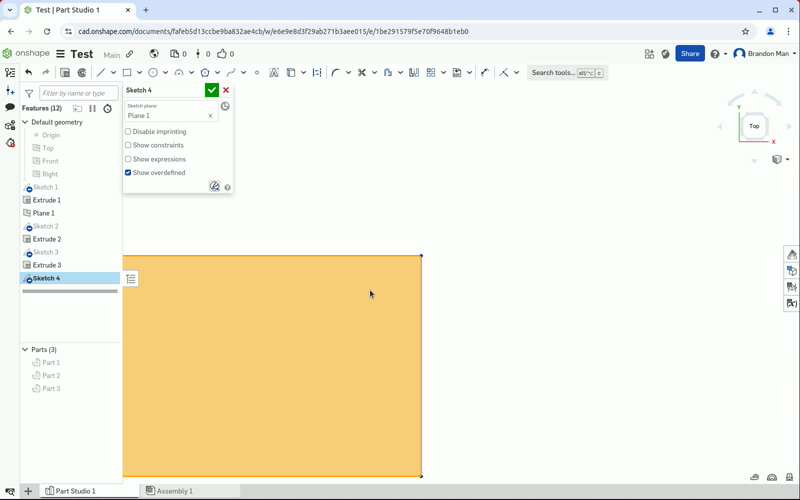
scroll(-6)
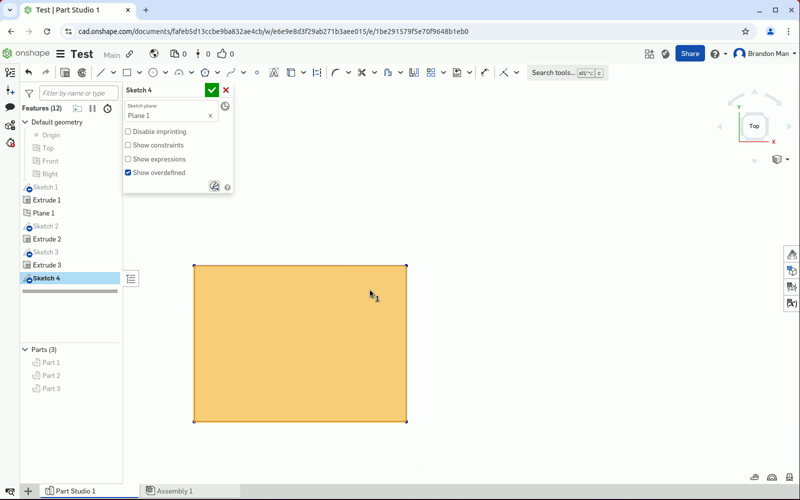
scroll(-6)
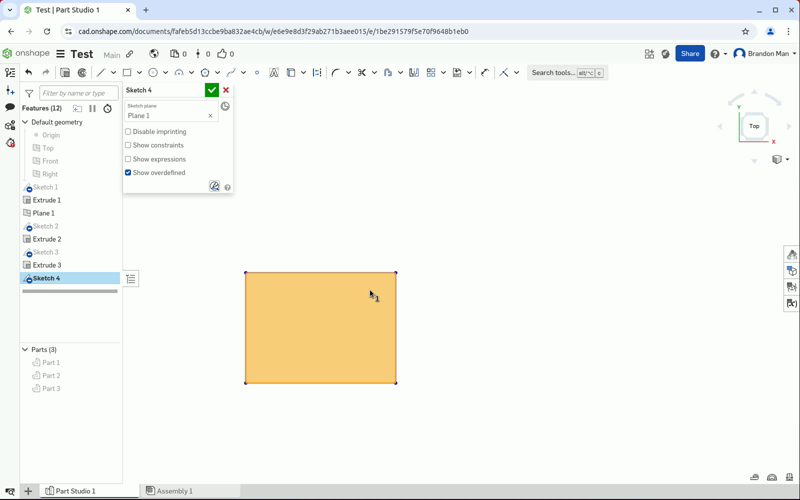
scroll(-6)
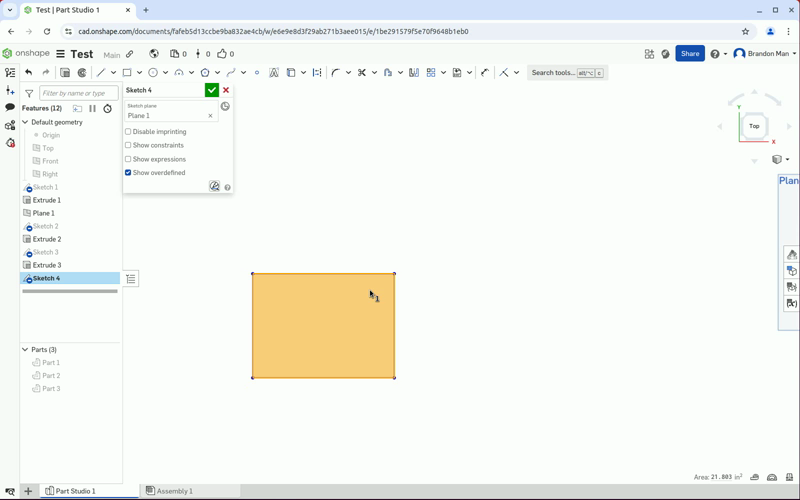
scroll(-6)
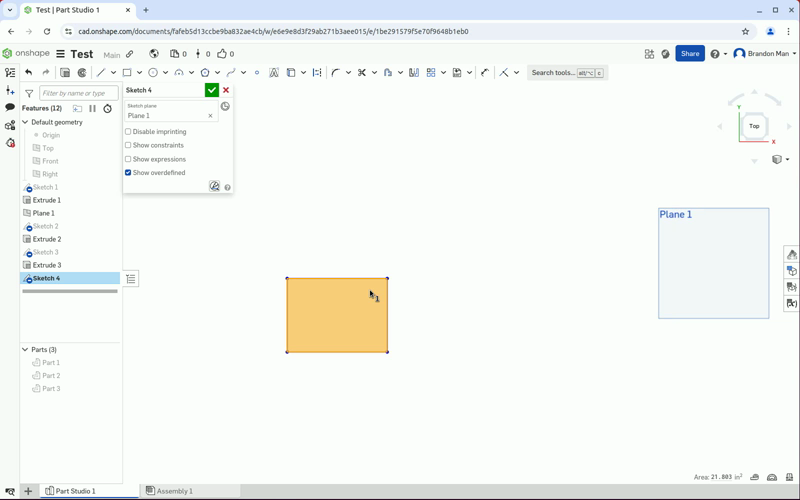
scroll(-6)
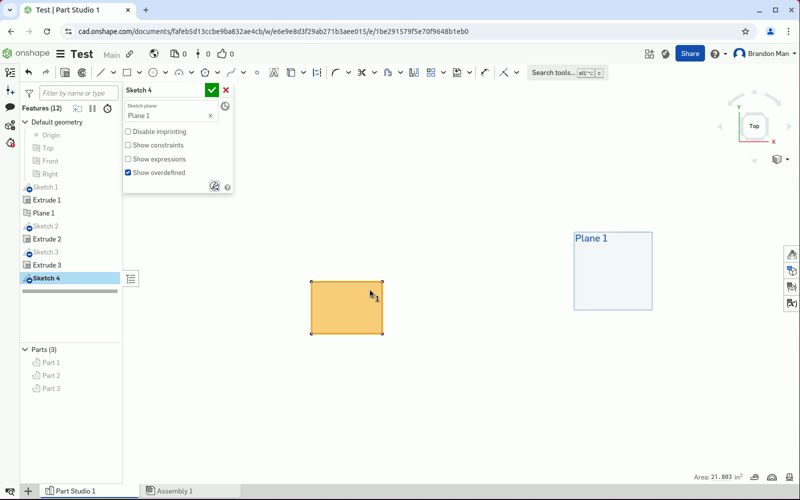
scroll(-6)
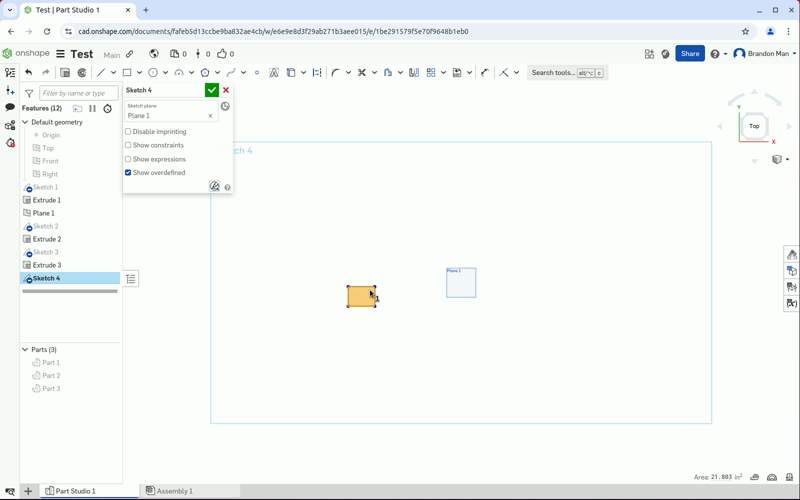
mouse_move(73, 352)
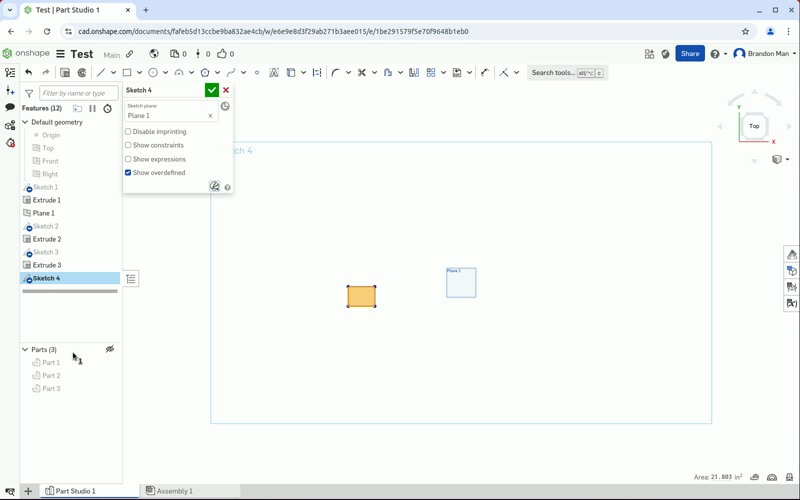
key(shift+y)
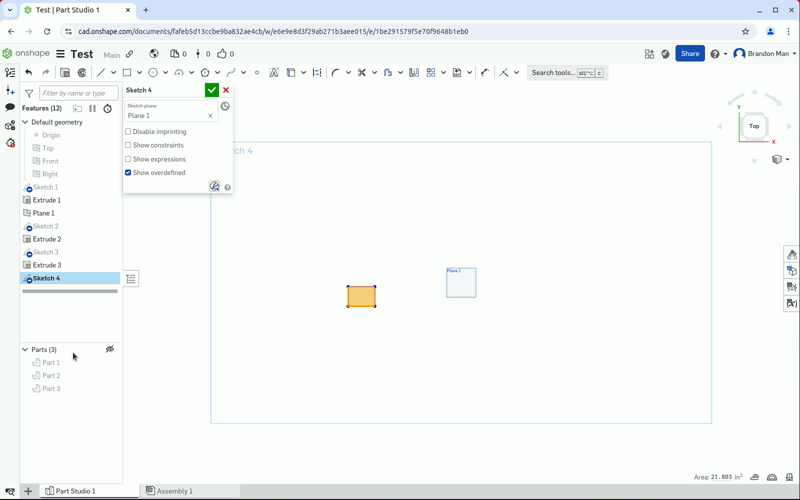
key(shift+e)
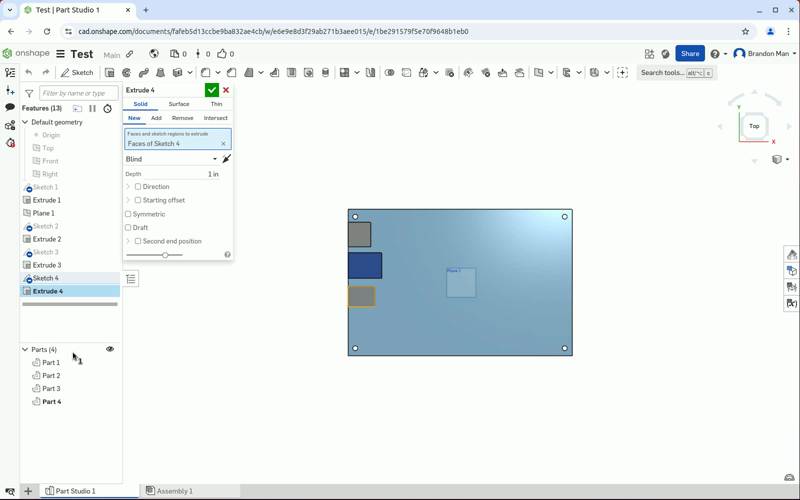
mouse_move(143, 106)
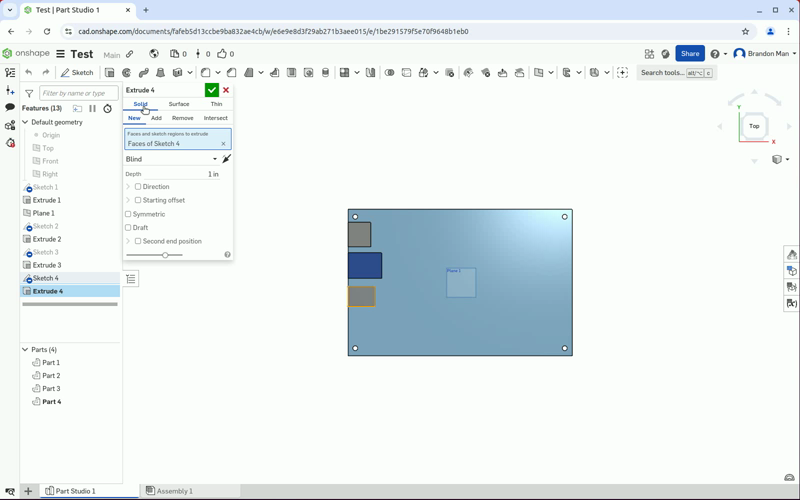
click(143, 106)
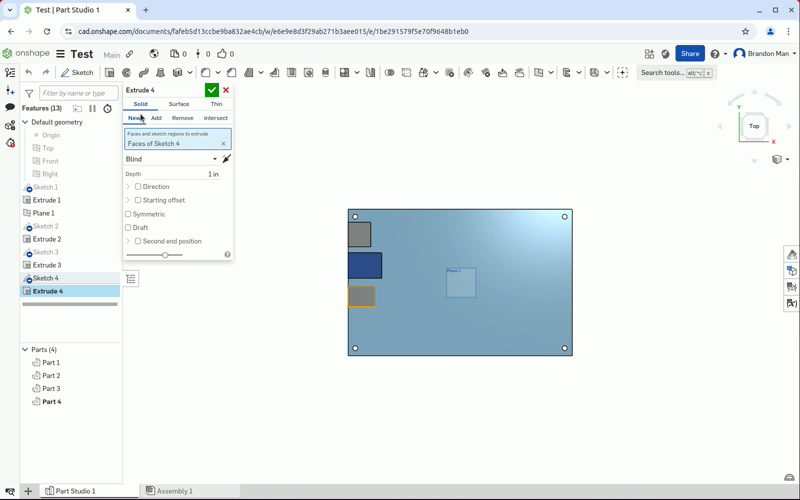
mouse_move(137, 120)
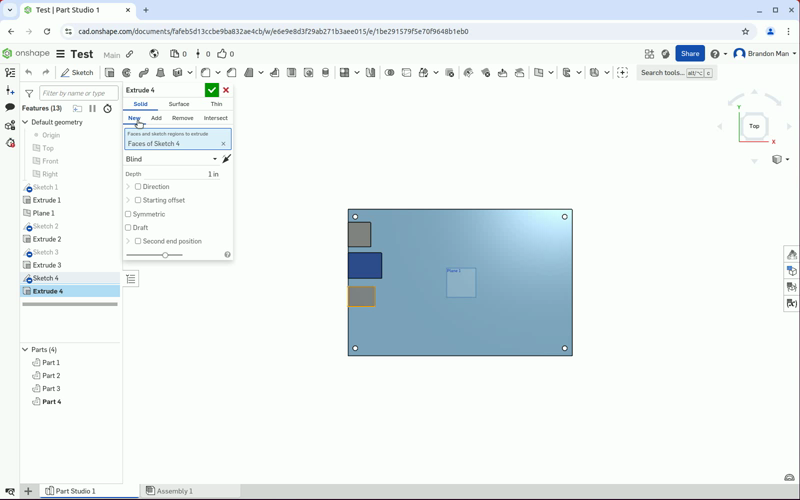
click(137, 120)
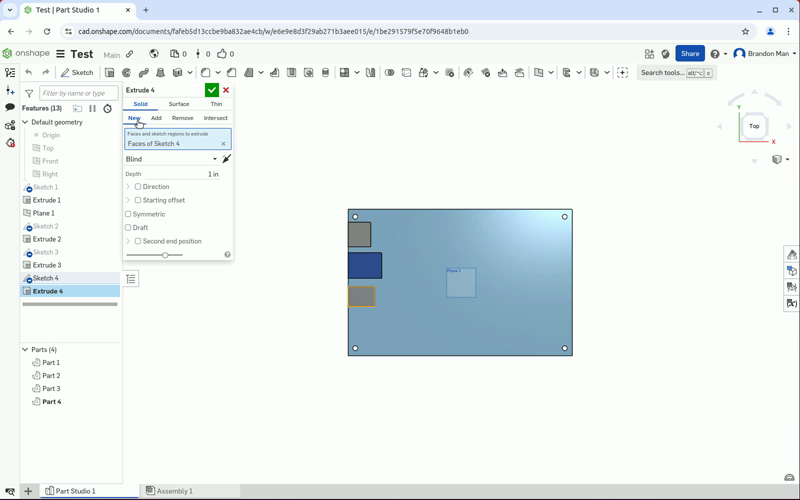
key(tab, 4)
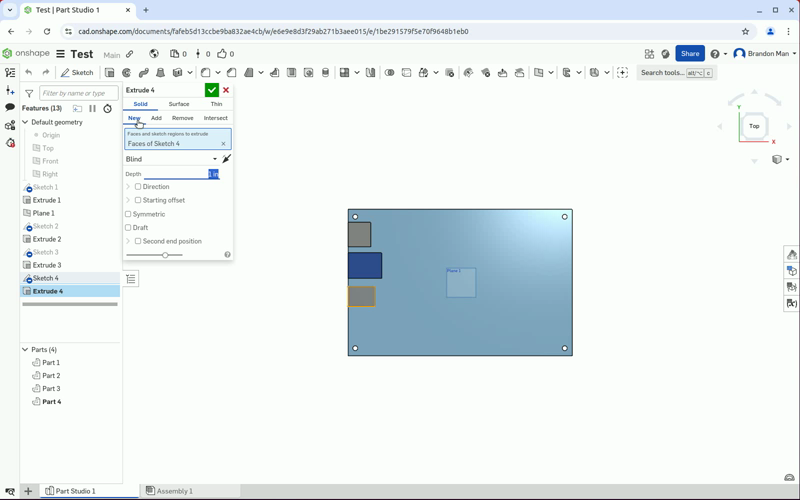
text(3.37)
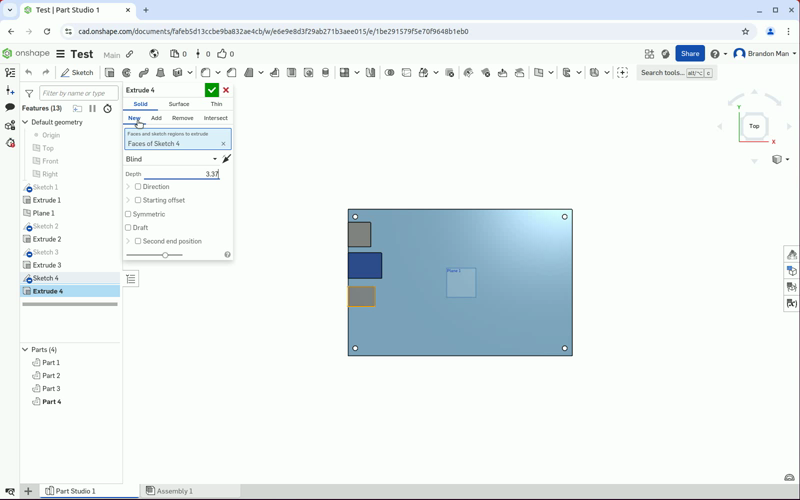
key(enter)
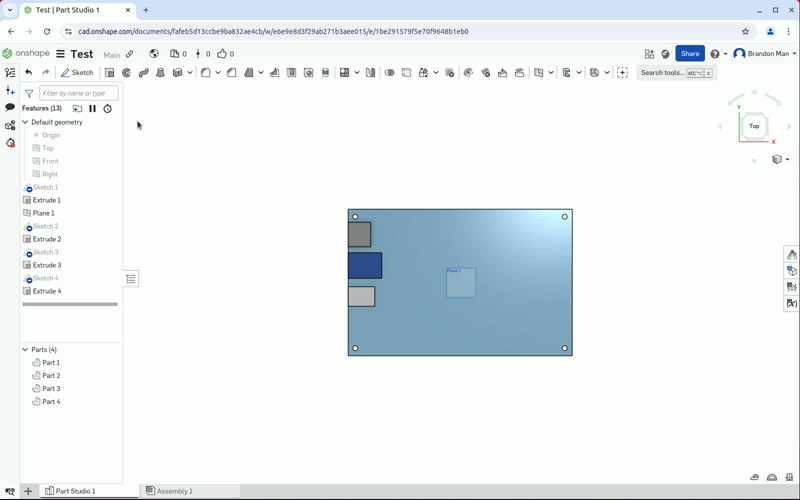
key(shift+h)
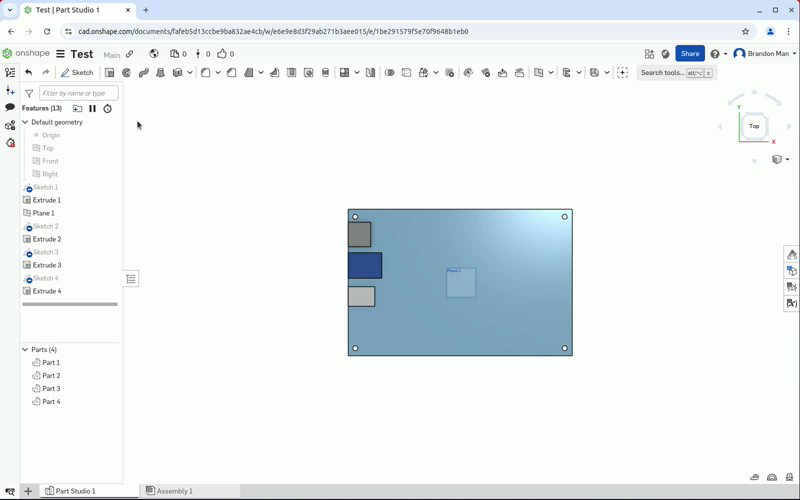
key(shift+h)
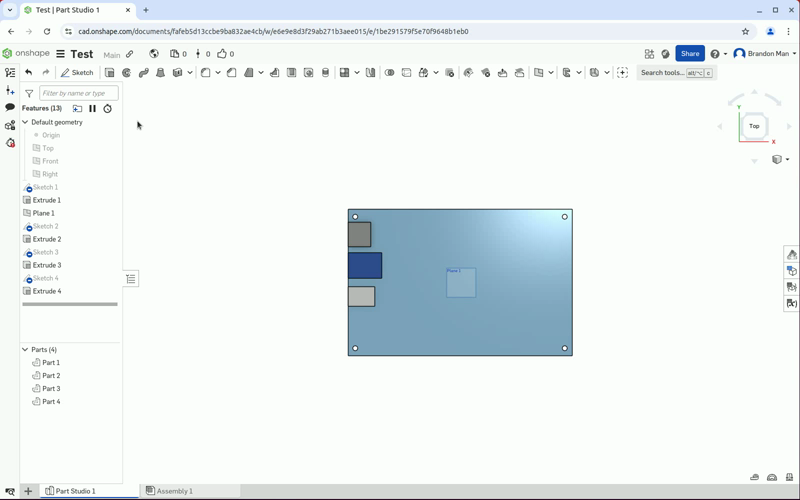
mouse_move(73, 189)
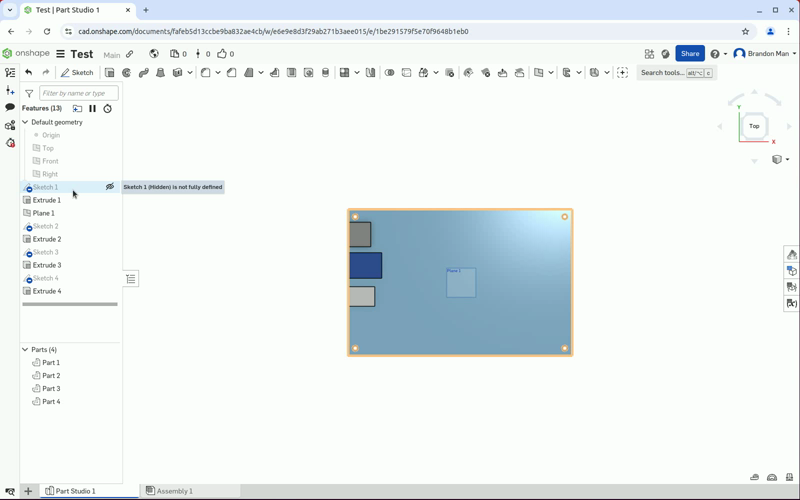
click(73, 189)
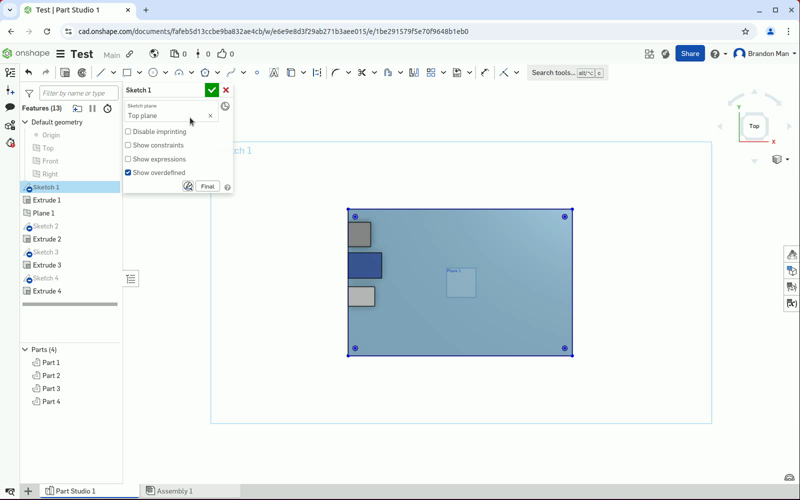
mouse_move(229, 92)
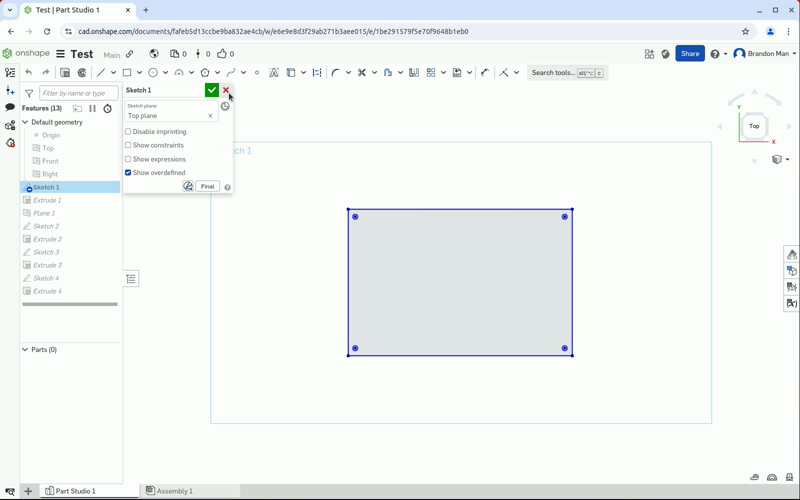
click(229, 92)
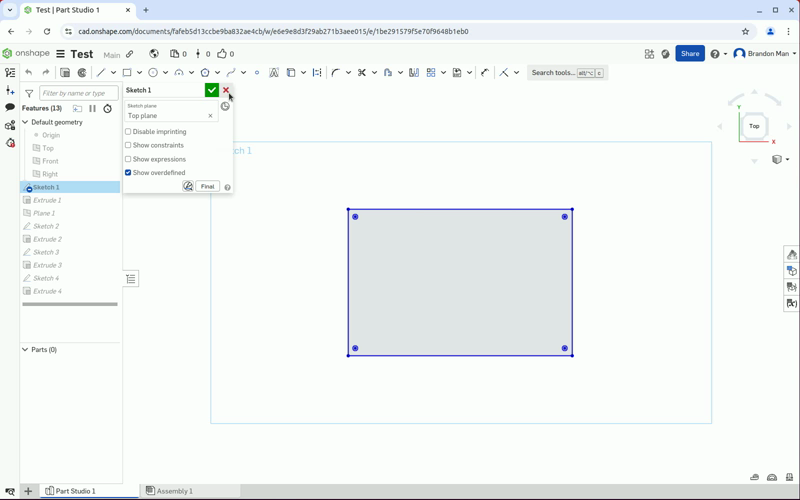
key(shift+s)
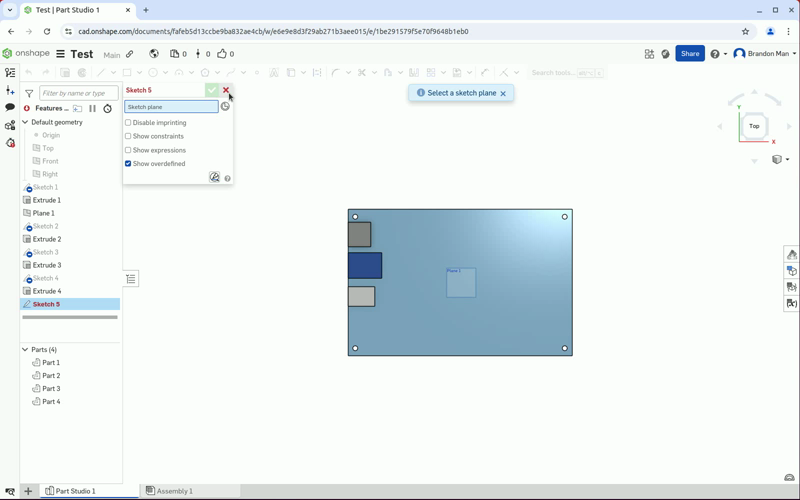
mouse_move(73, 215)
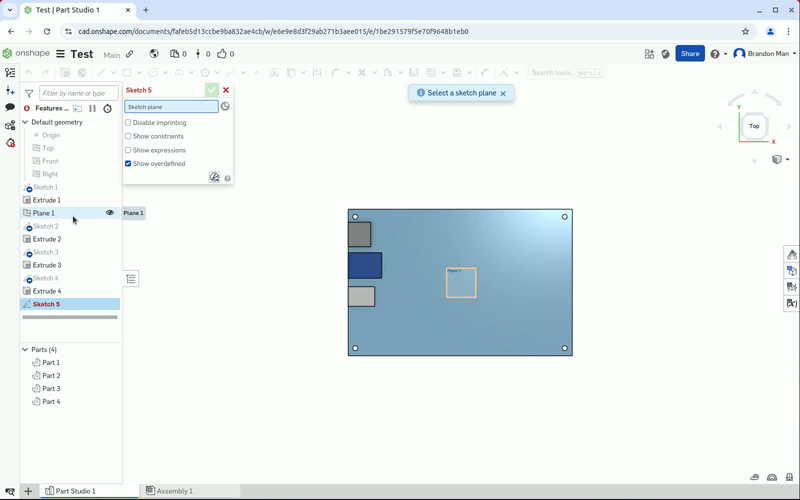
click(73, 215)
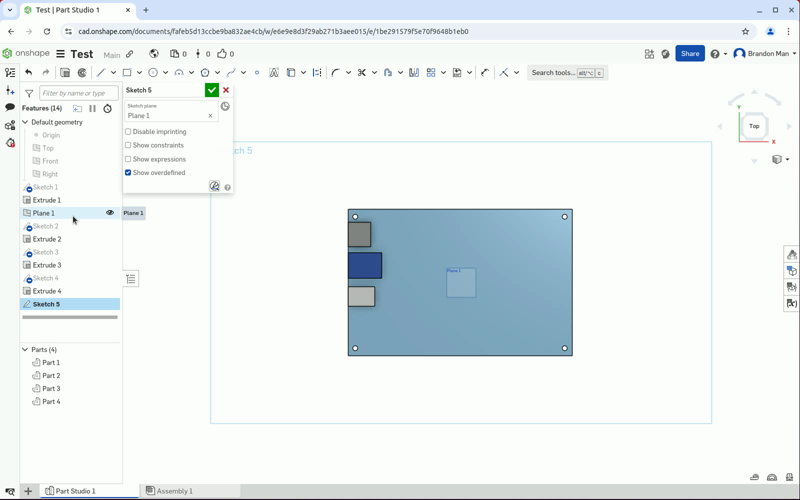
mouse_move(73, 352)
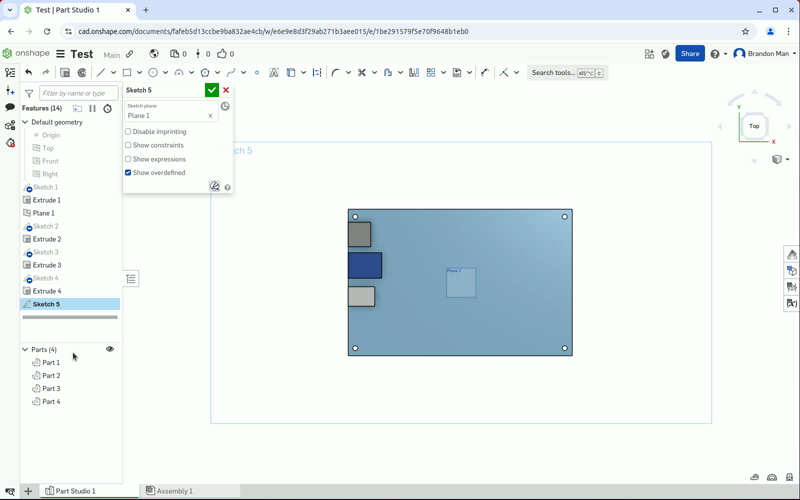
key(y)
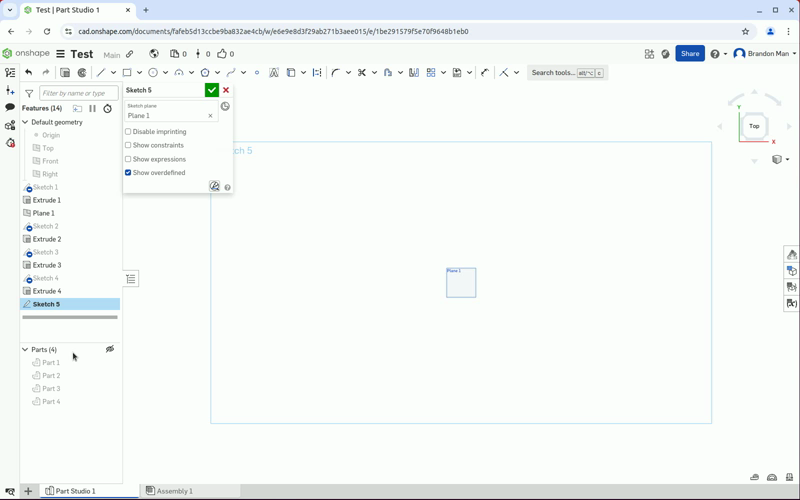
key(c)
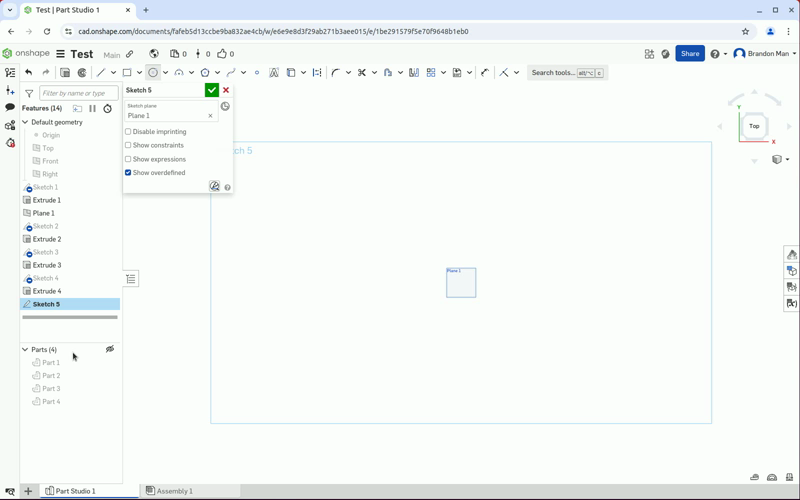
key_down(shift)
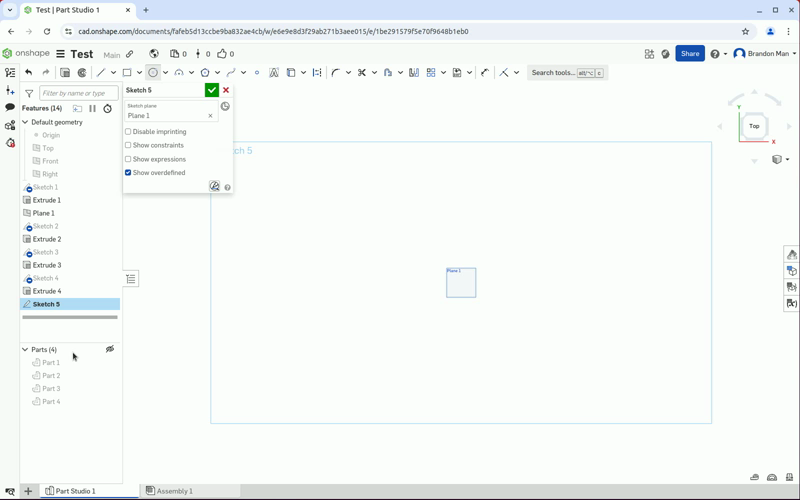
mouse_move(361, 322)
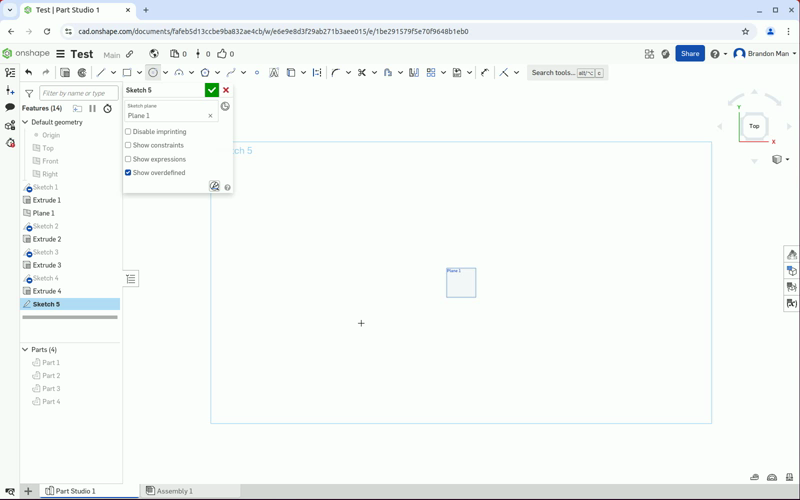
click(361, 322)
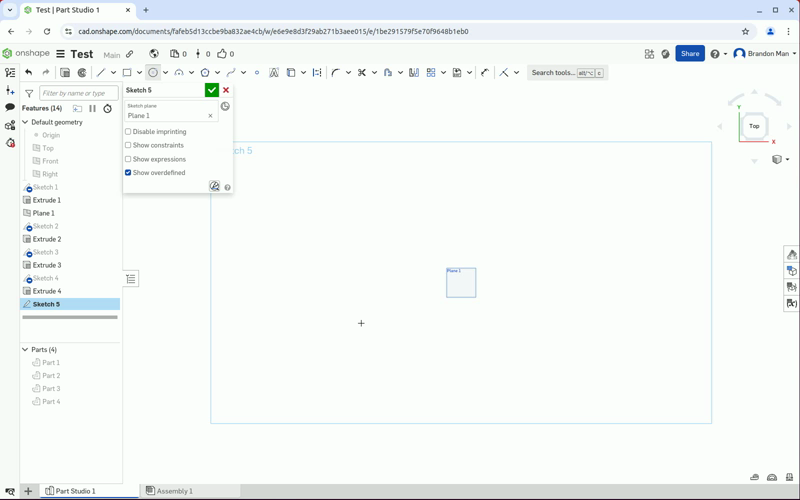
key_up(shift)
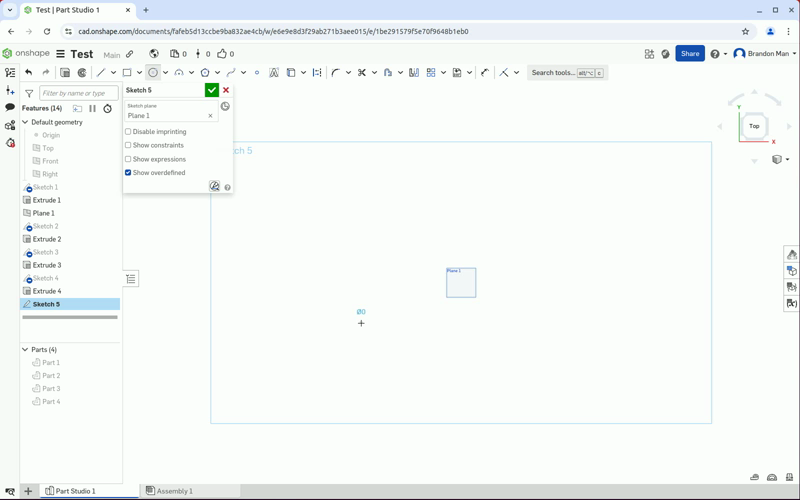
mouse_move(371, 322)
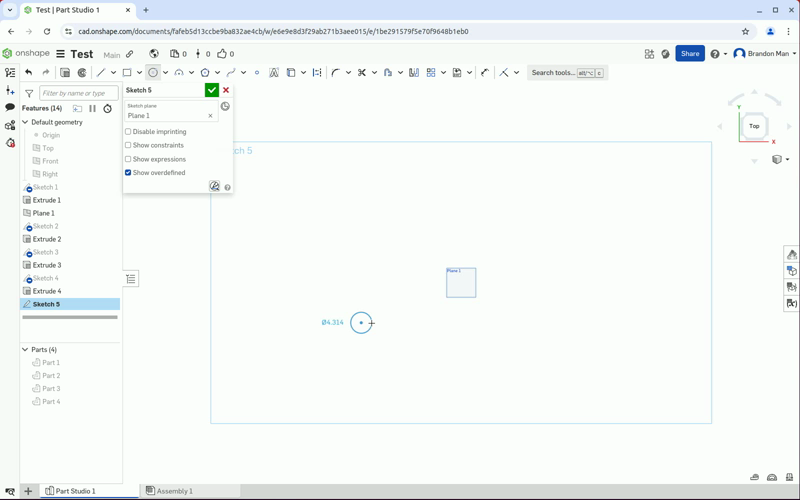
click(371, 322)
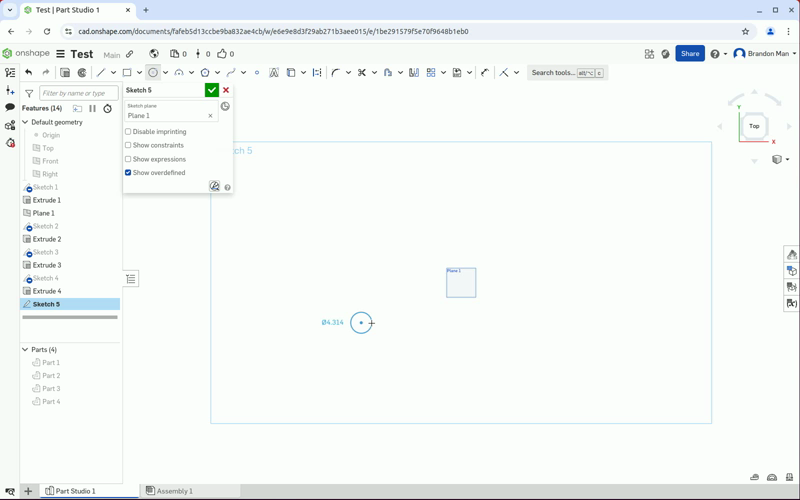
key(esc)
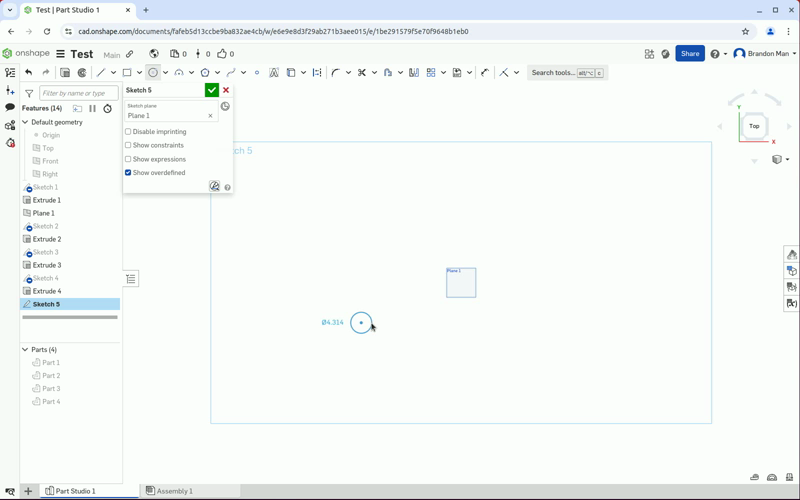
mouse_move(353, 323)
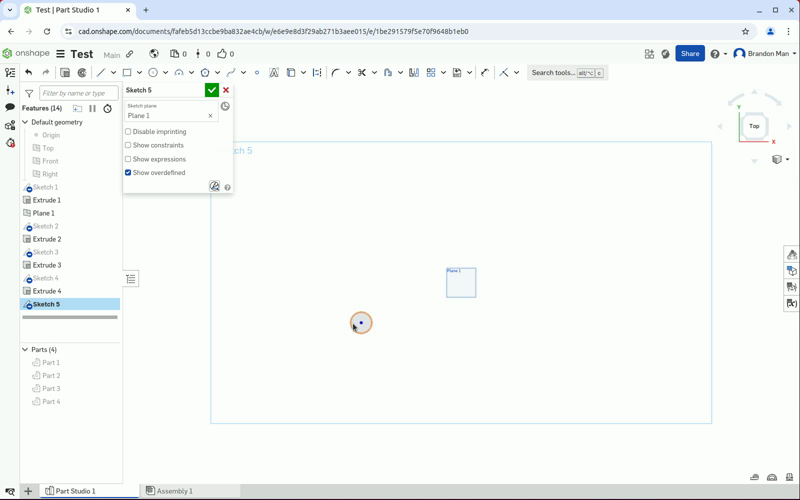
scroll(6)
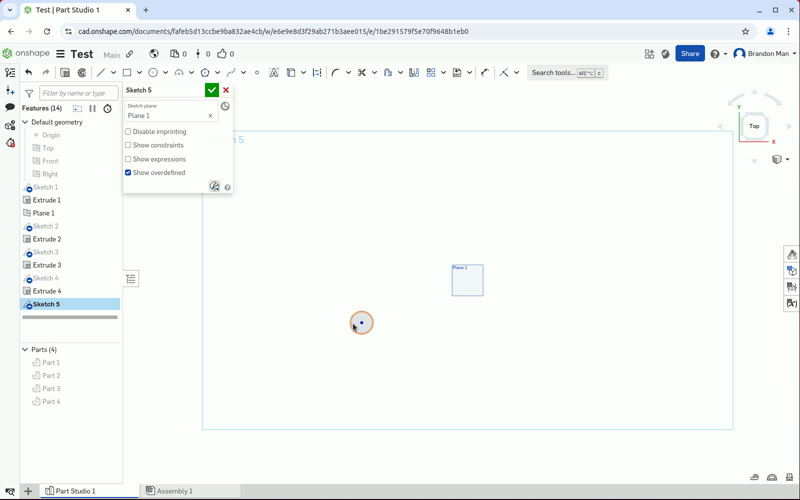
scroll(6)
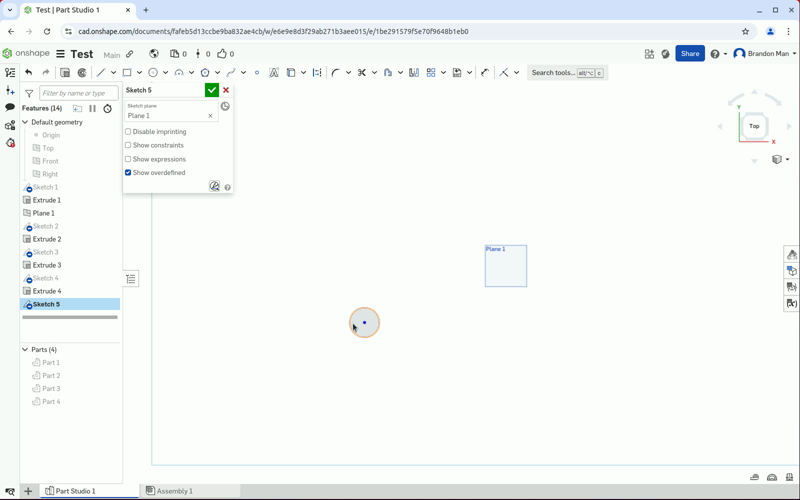
scroll(6)
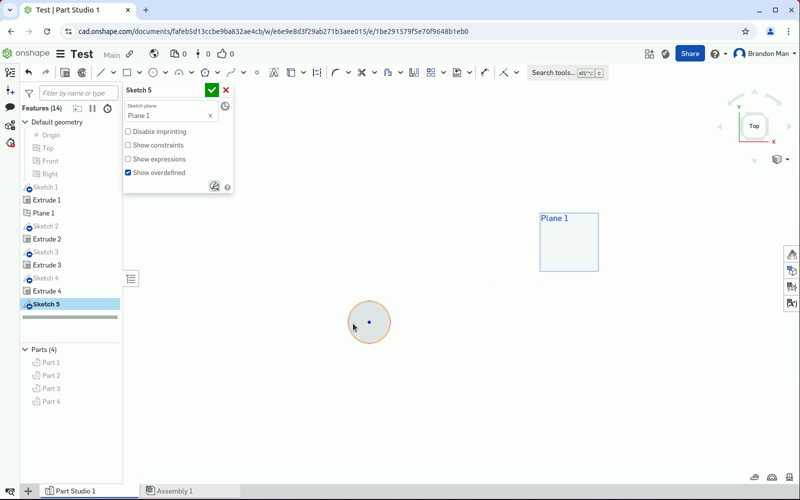
scroll(6)
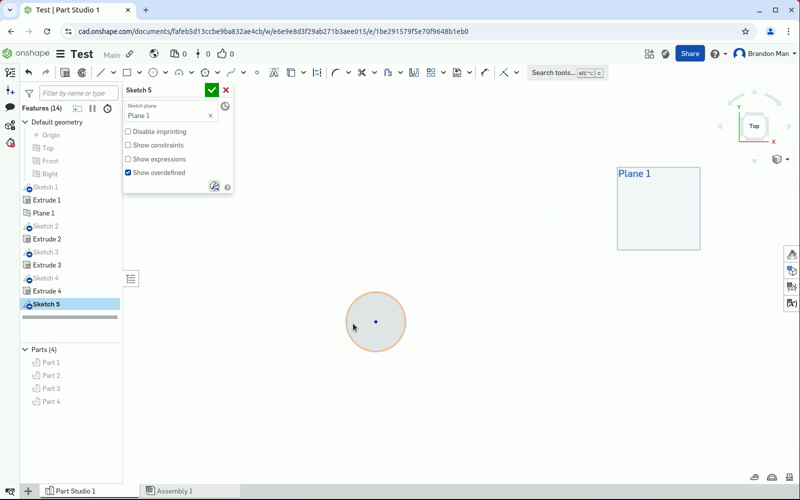
scroll(6)
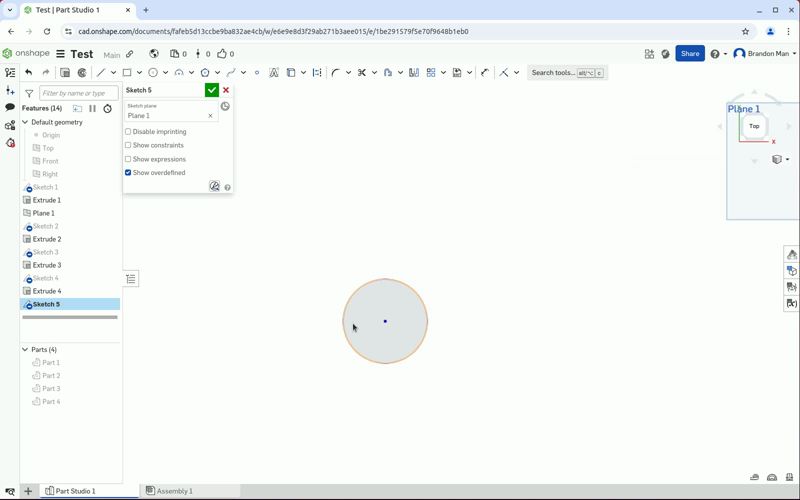
scroll(6)
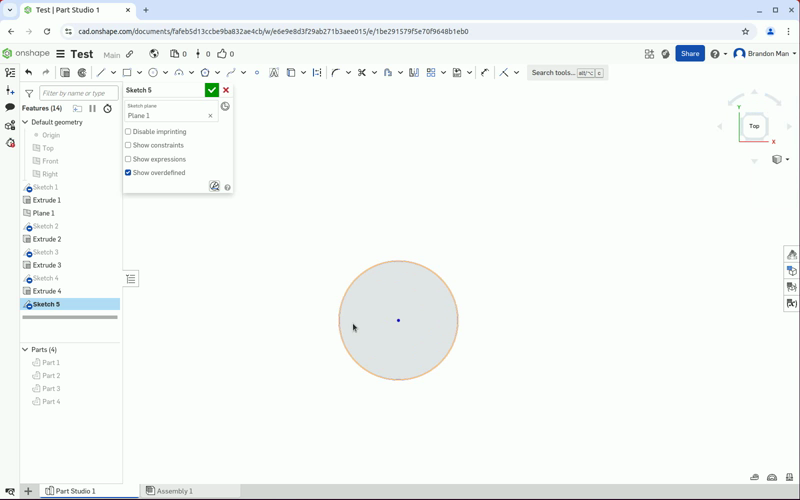
scroll(6)
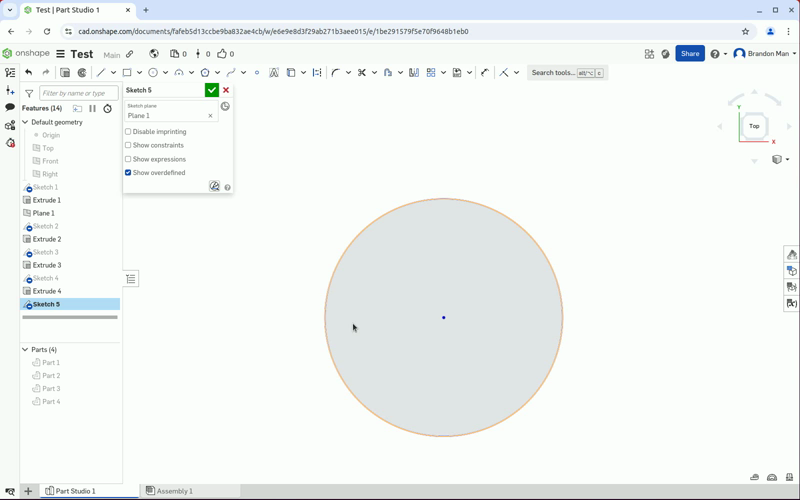
click(353, 323)
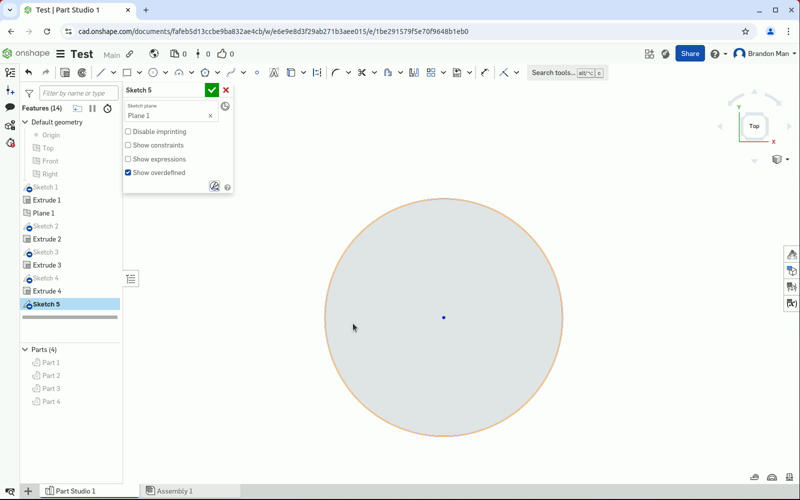
scroll(-6)
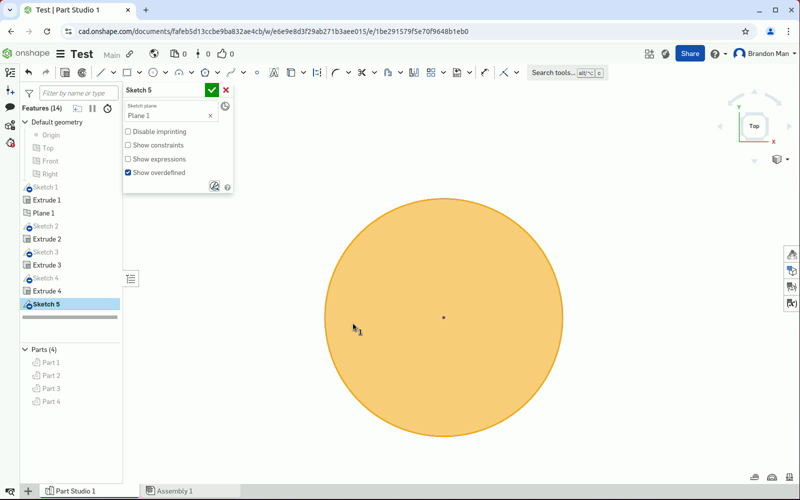
scroll(-6)
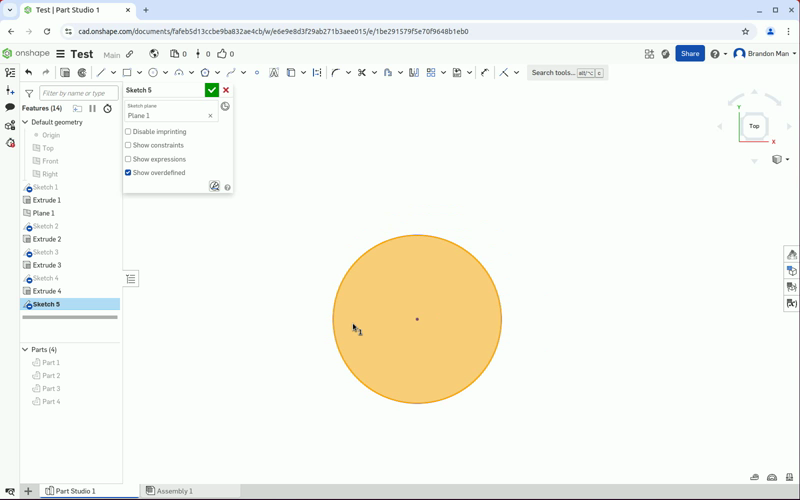
scroll(-6)
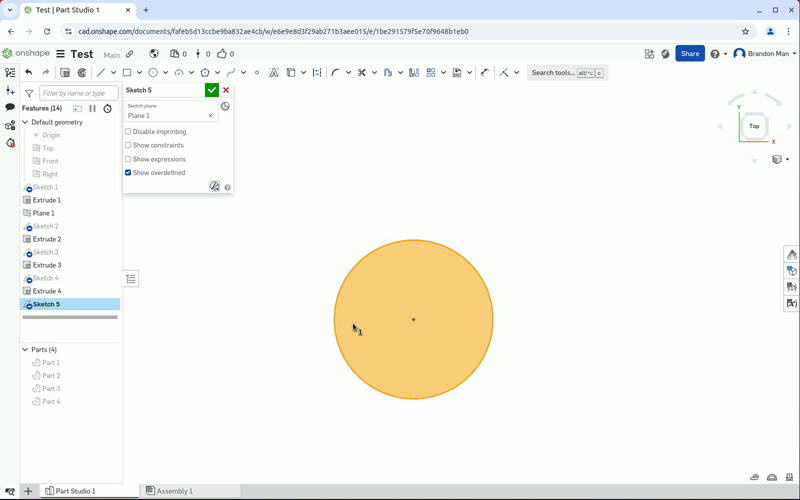
scroll(-6)
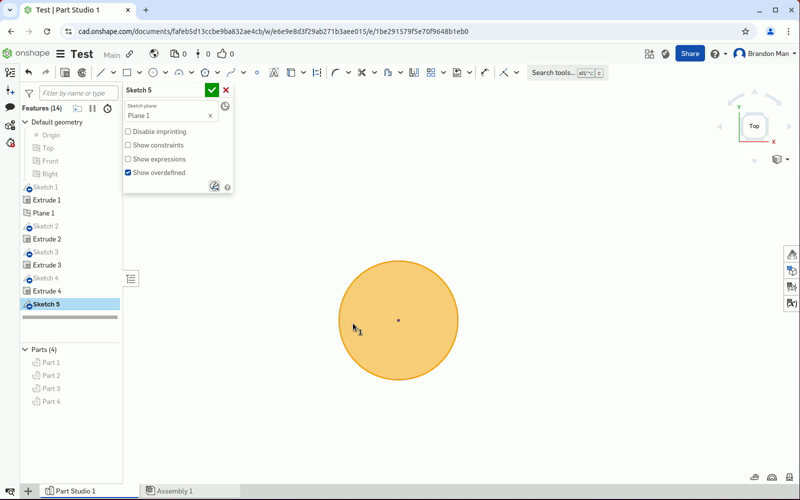
scroll(-6)
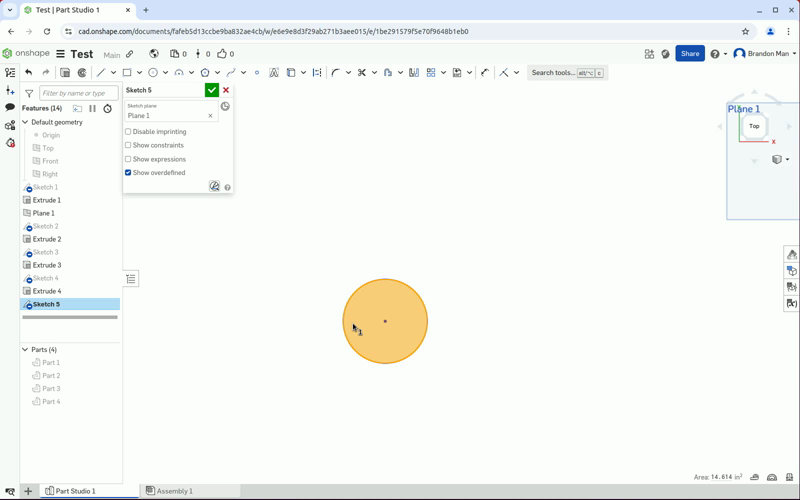
scroll(-6)
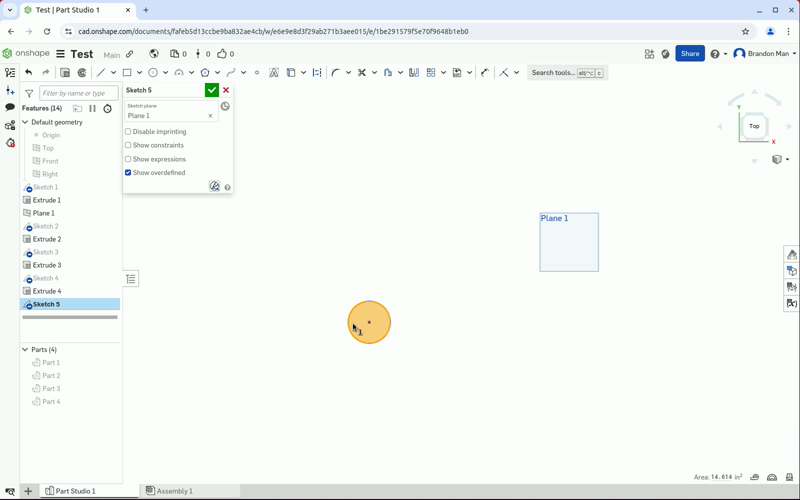
scroll(-6)
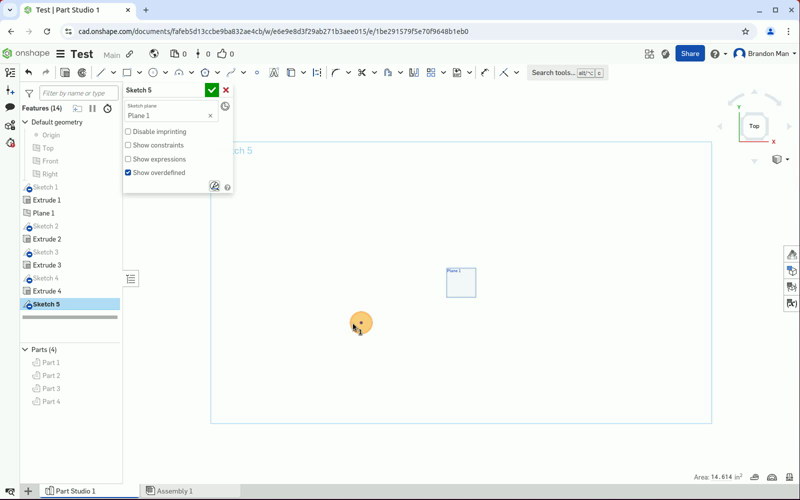
mouse_move(73, 352)
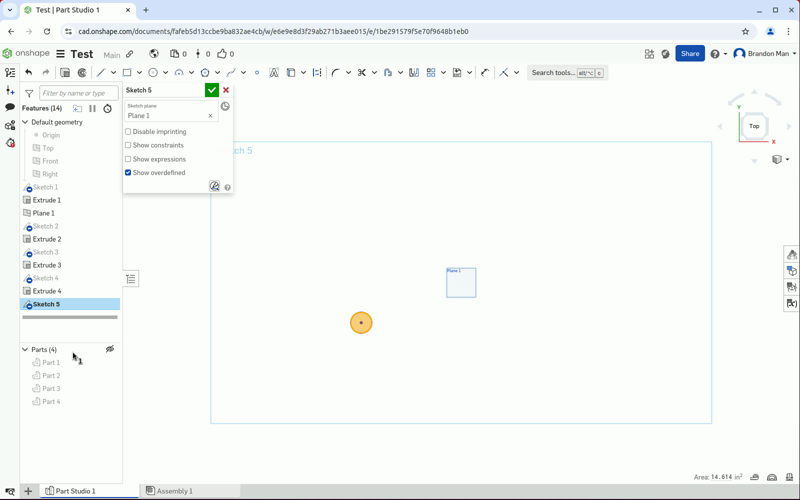
key(shift+y)
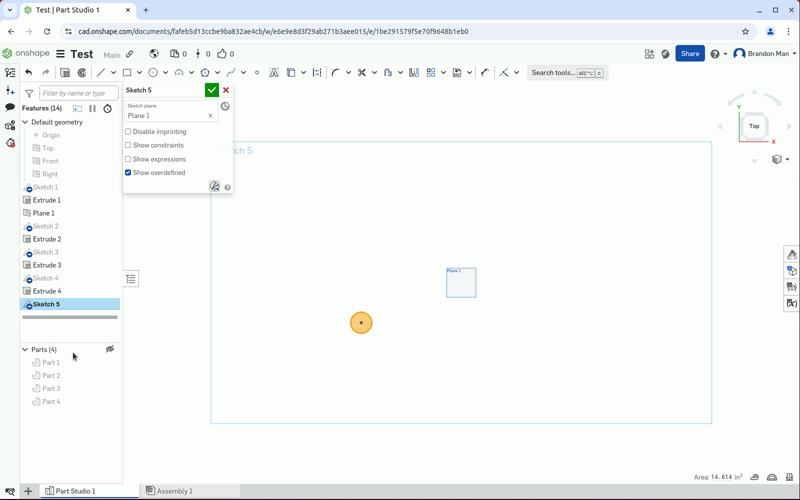
key(shift+e)
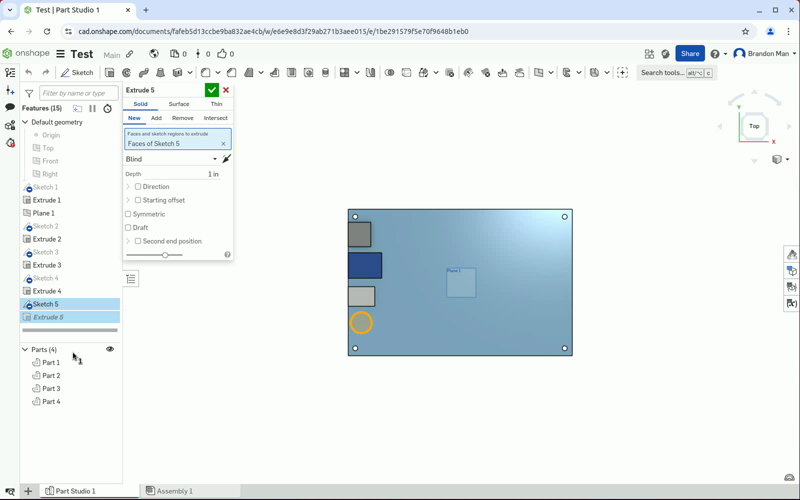
mouse_move(143, 106)
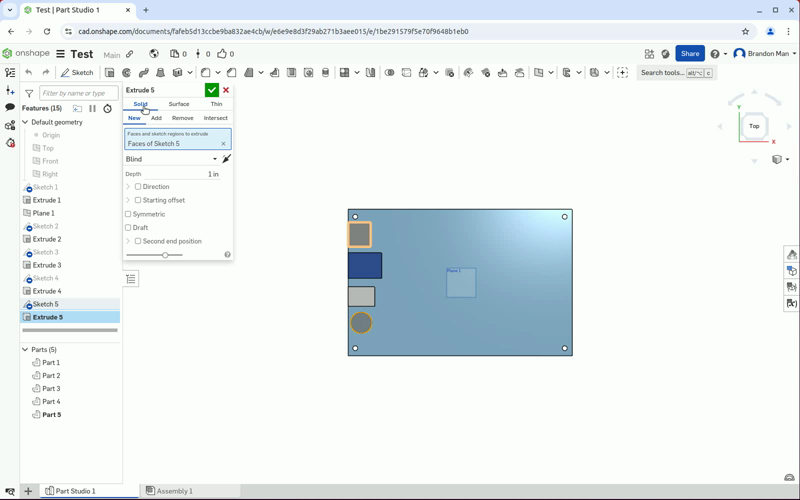
click(143, 106)
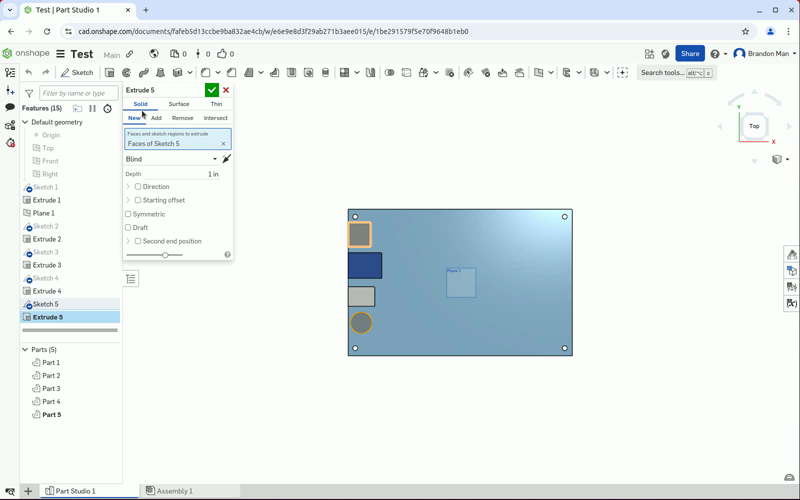
mouse_move(137, 120)
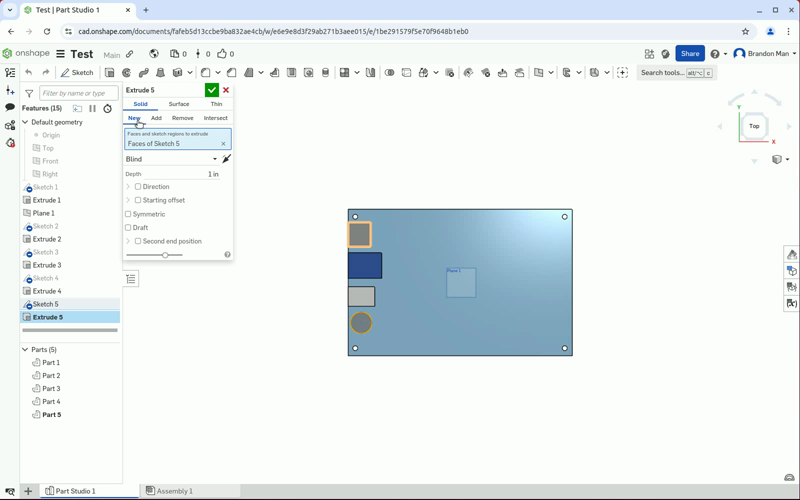
click(137, 120)
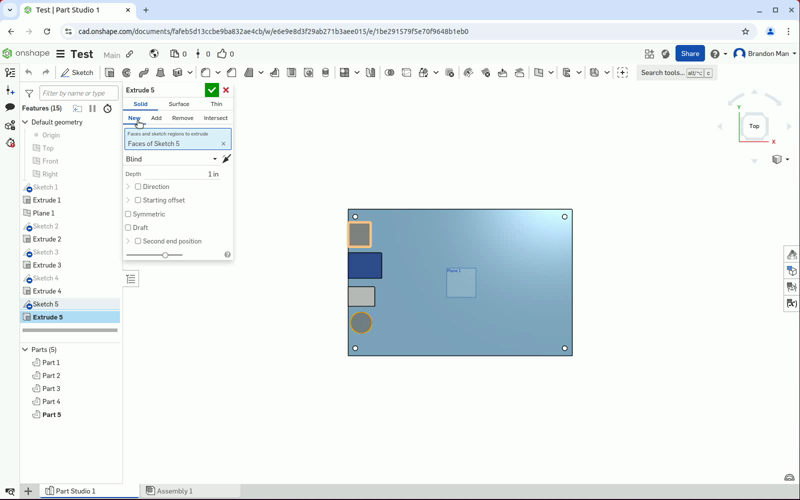
key(tab, 4)
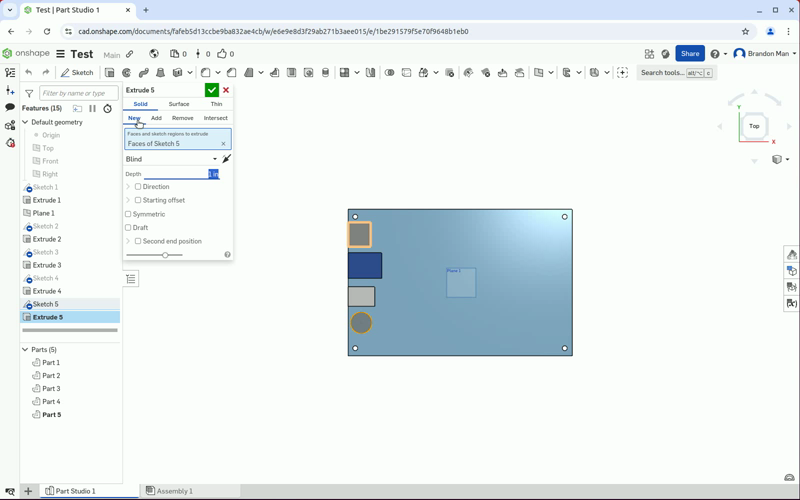
text(6.74)
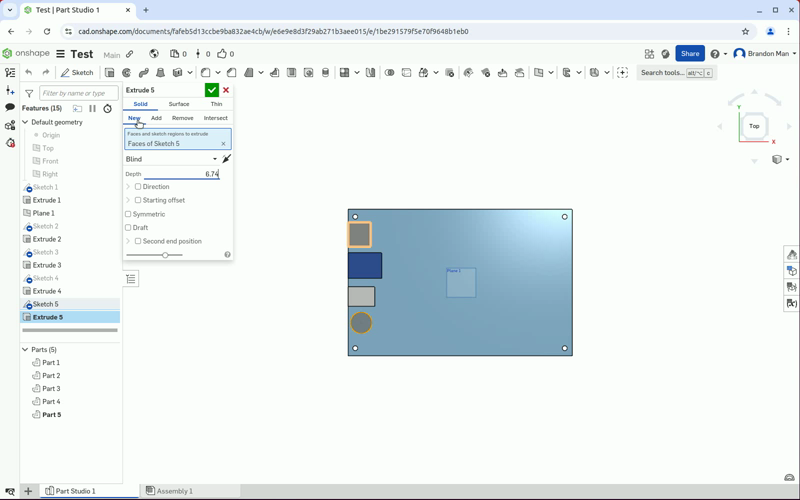
key(enter)
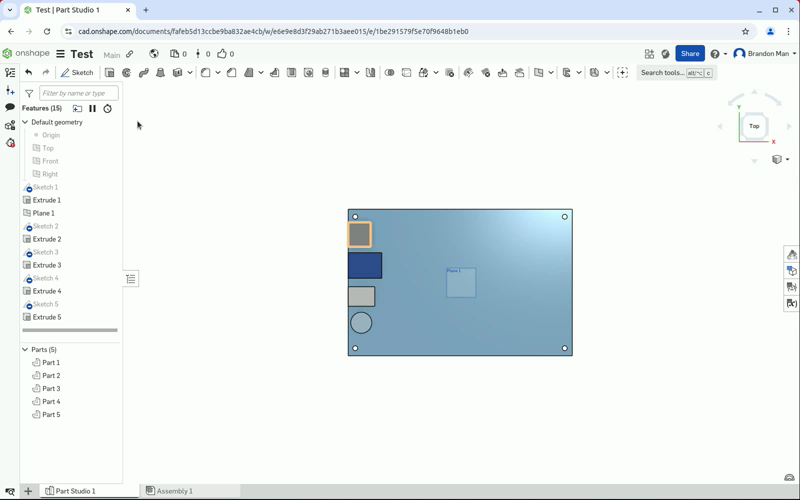
key(shift+h)
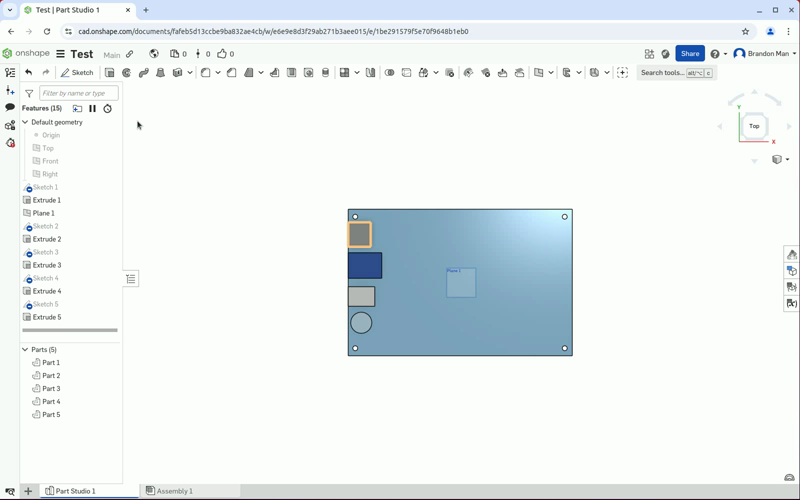
key(shift+h)
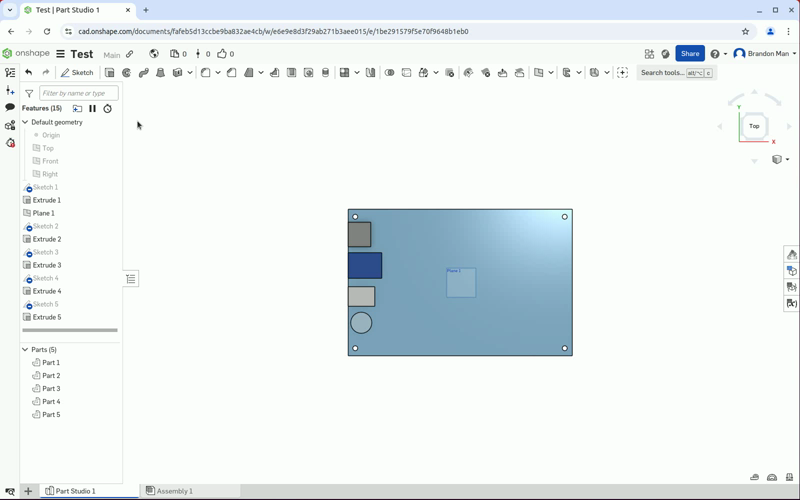
mouse_move(73, 189)
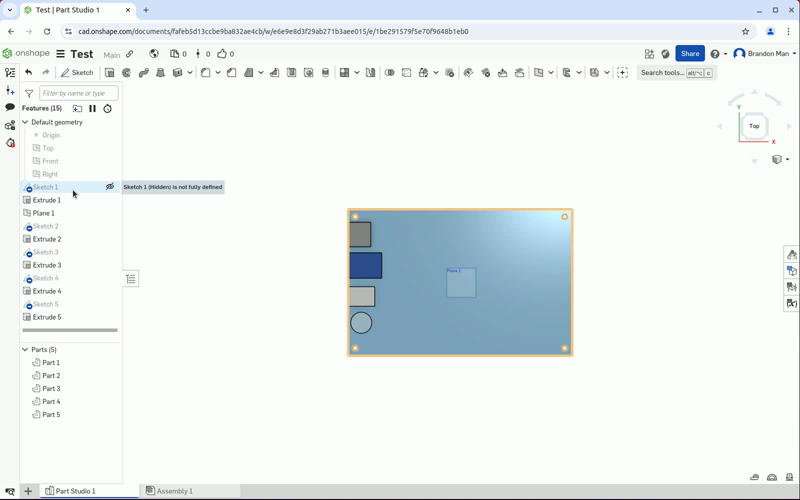
click(73, 189)
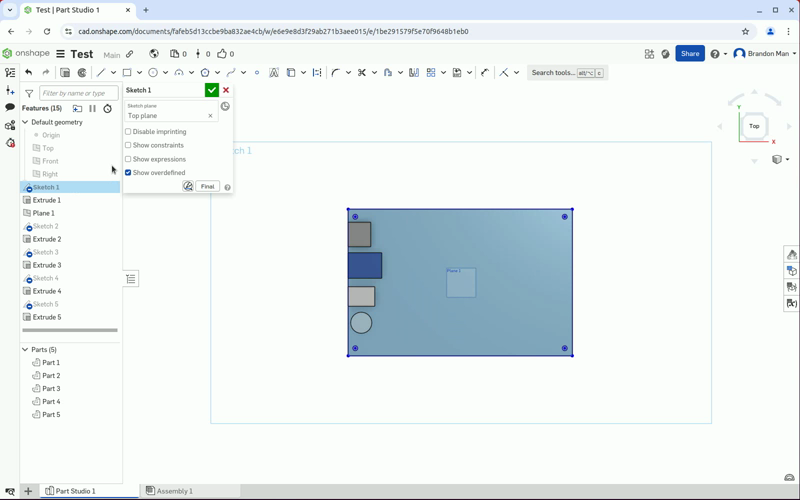
mouse_move(229, 92)
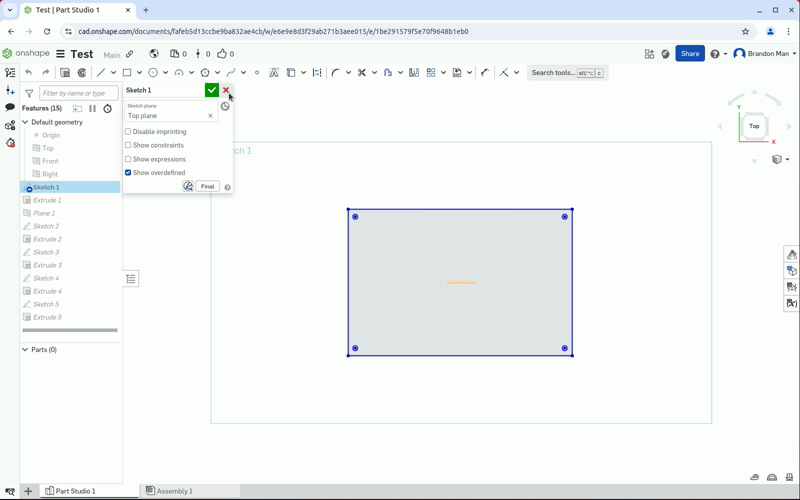
click(229, 92)
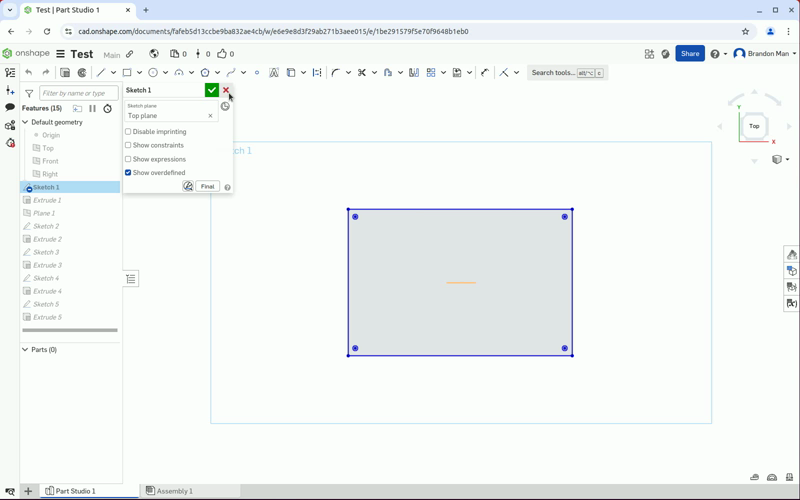
key(shift+s)
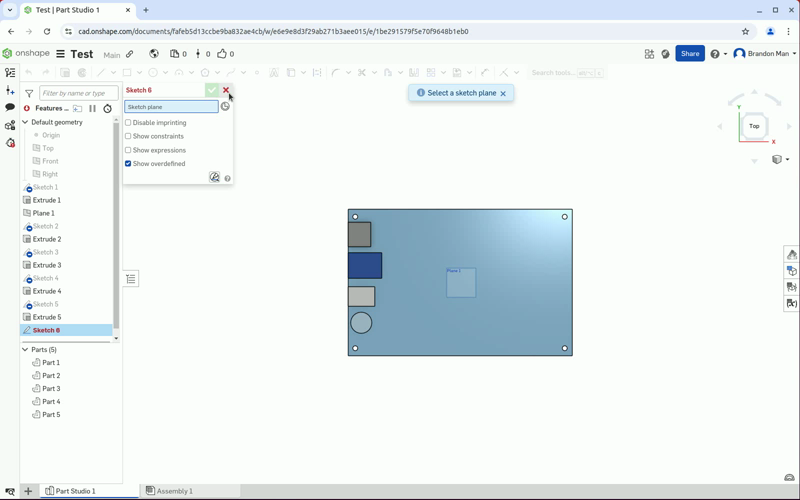
mouse_move(69, 215)
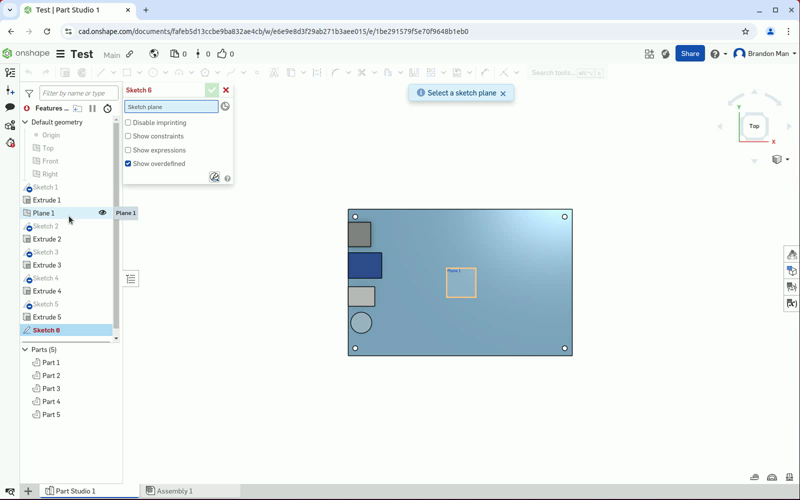
click(69, 215)
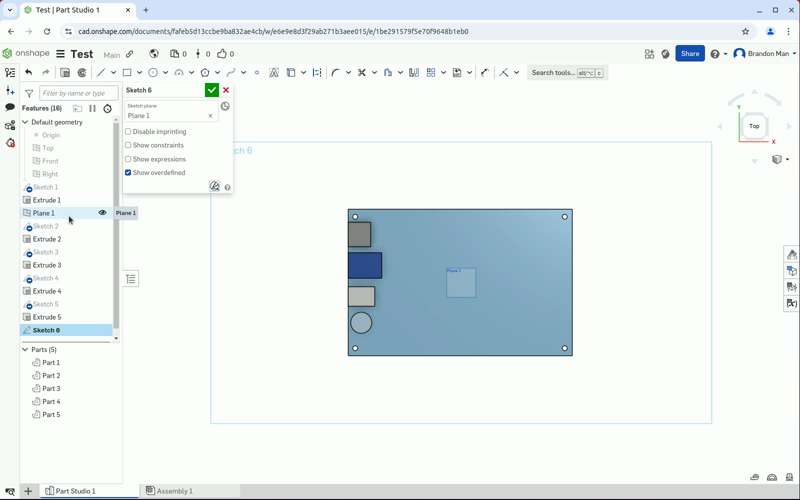
mouse_move(73, 352)
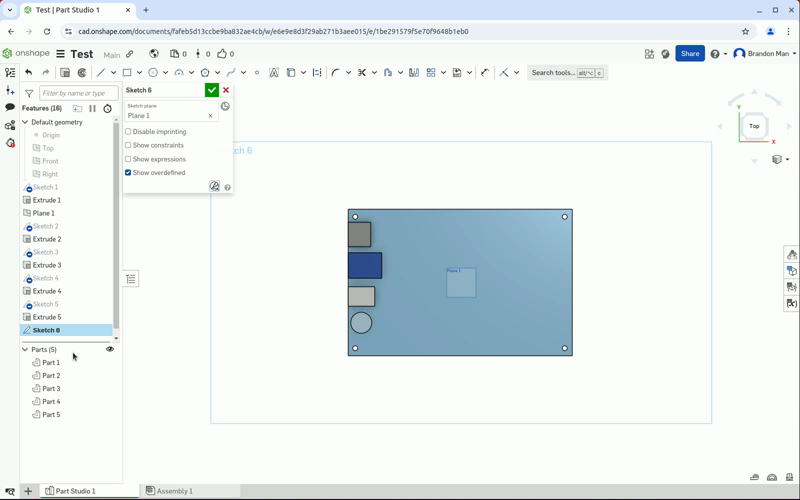
key(y)
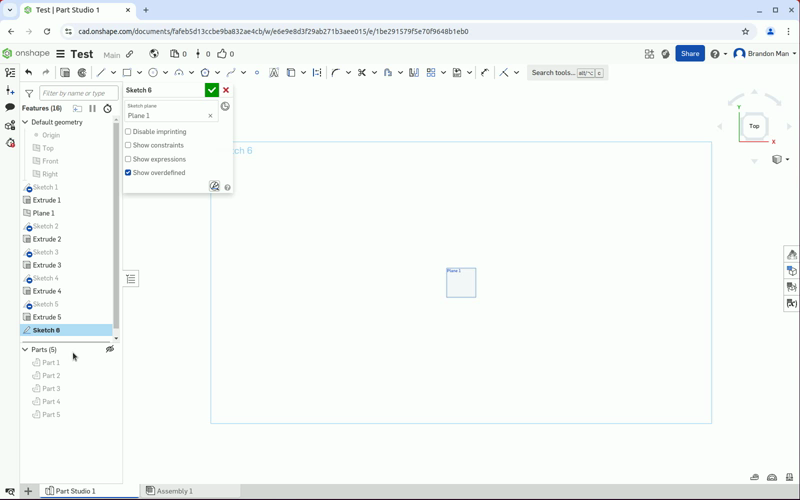
key(c)
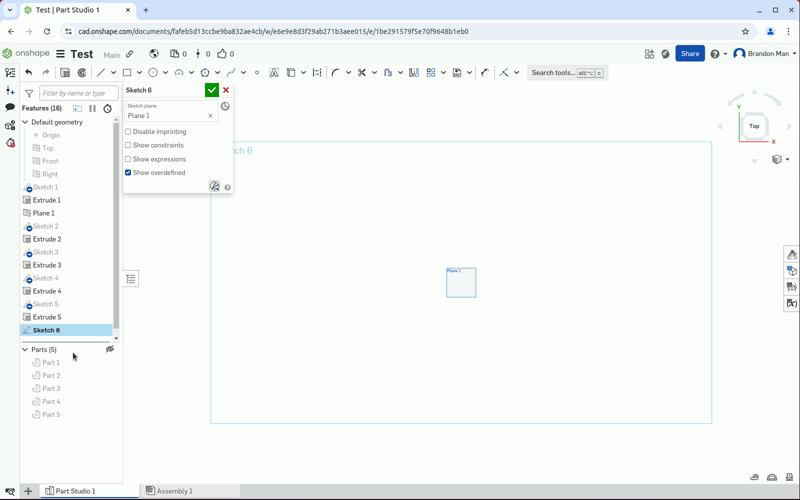
key_down(shift)
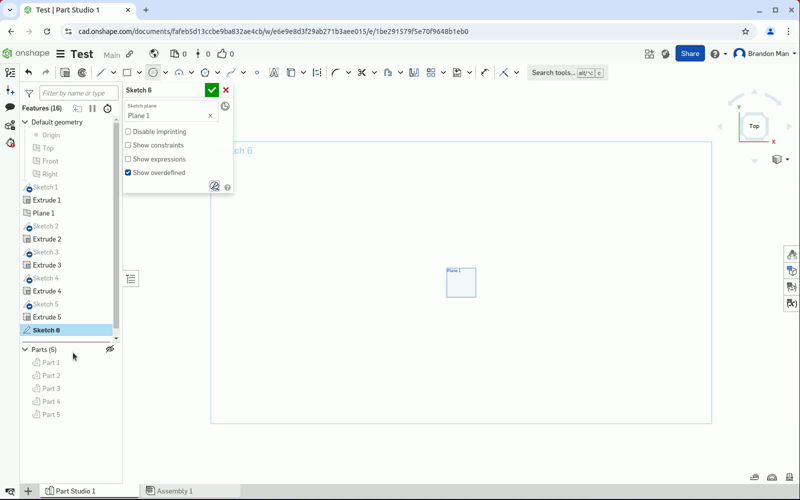
mouse_move(384, 322)
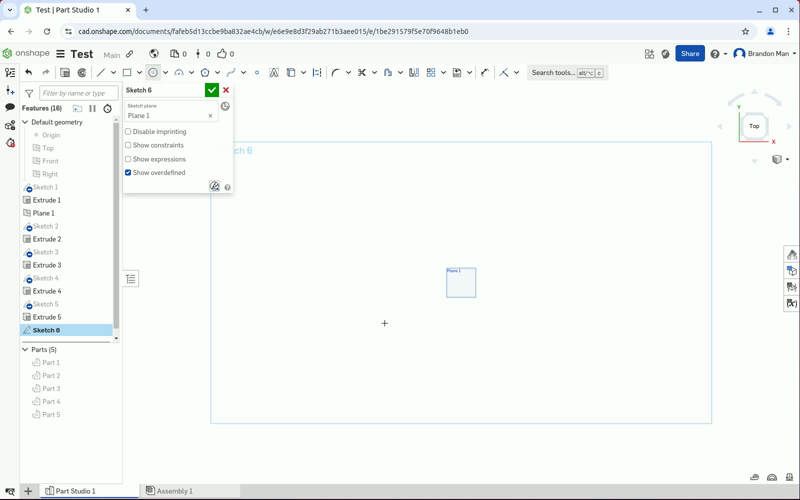
click(384, 322)
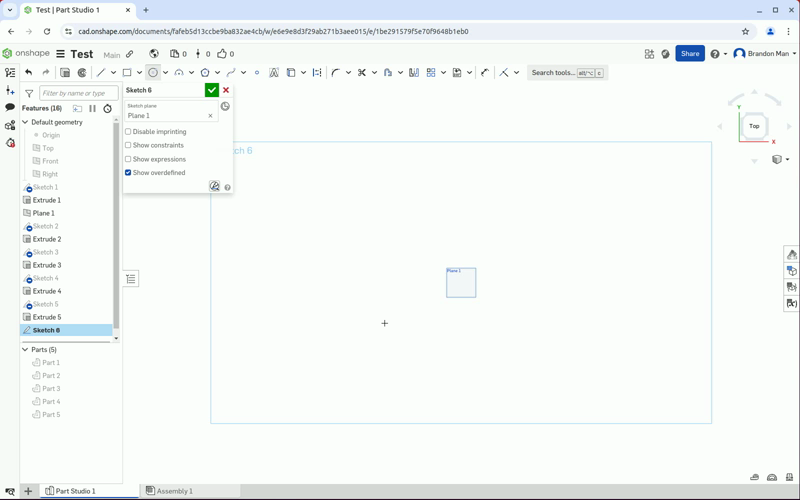
key_up(shift)
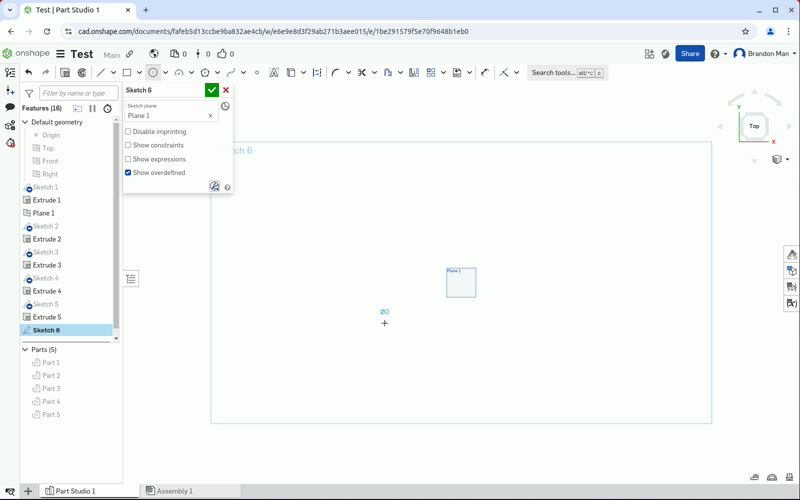
mouse_move(395, 322)
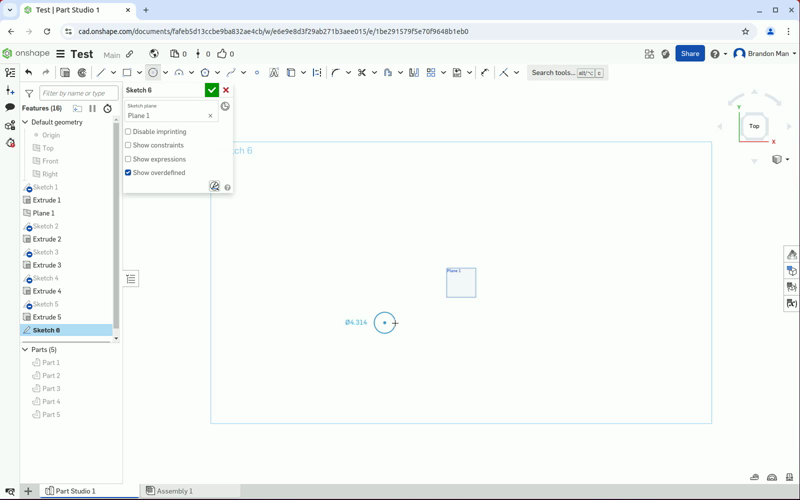
click(395, 322)
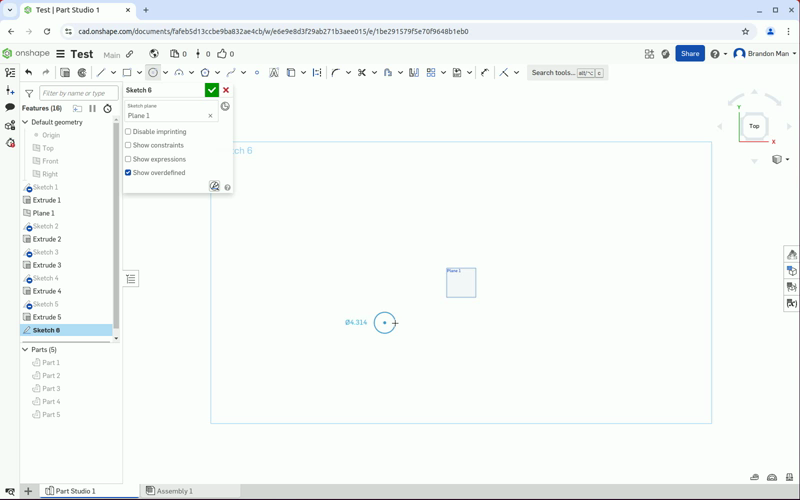
key(esc)
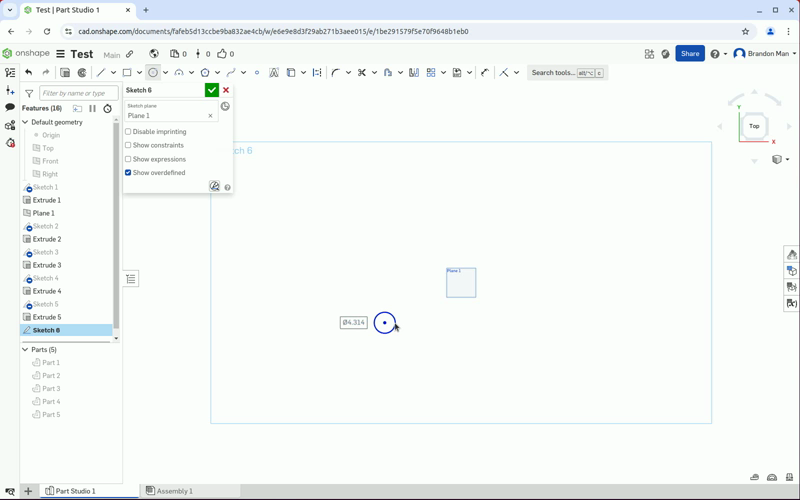
mouse_move(393, 323)
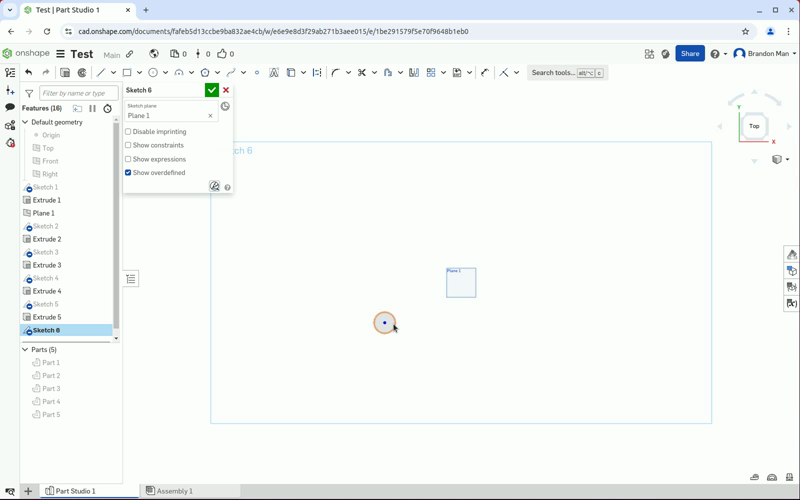
scroll(6)
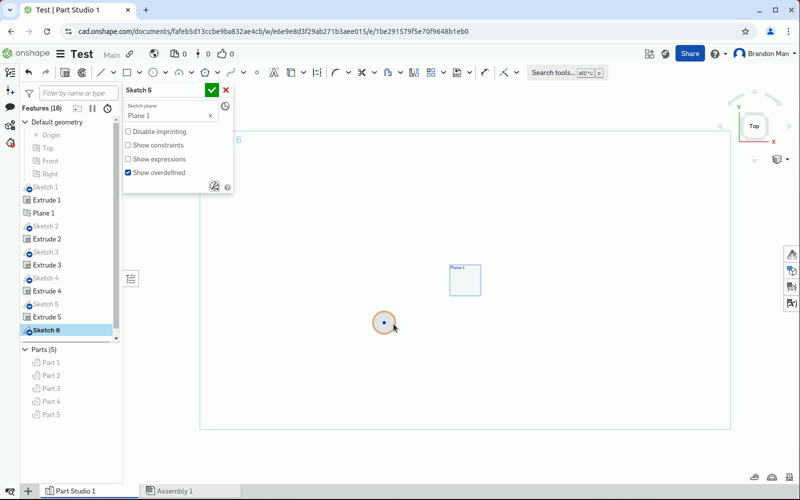
scroll(6)
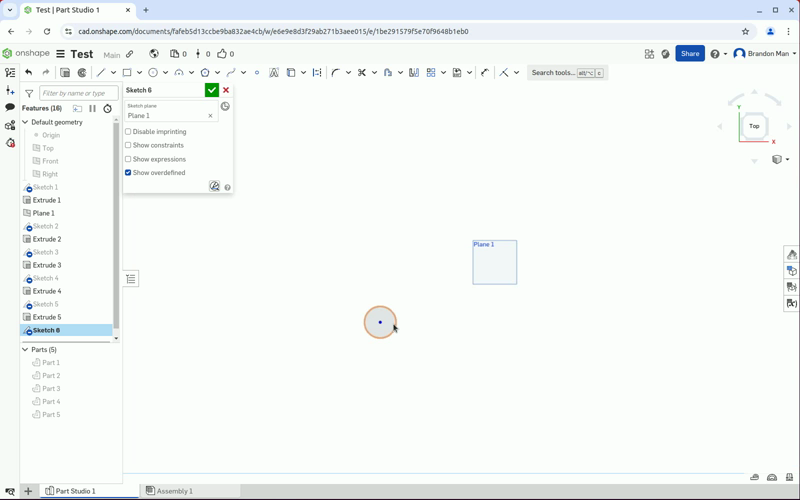
scroll(6)
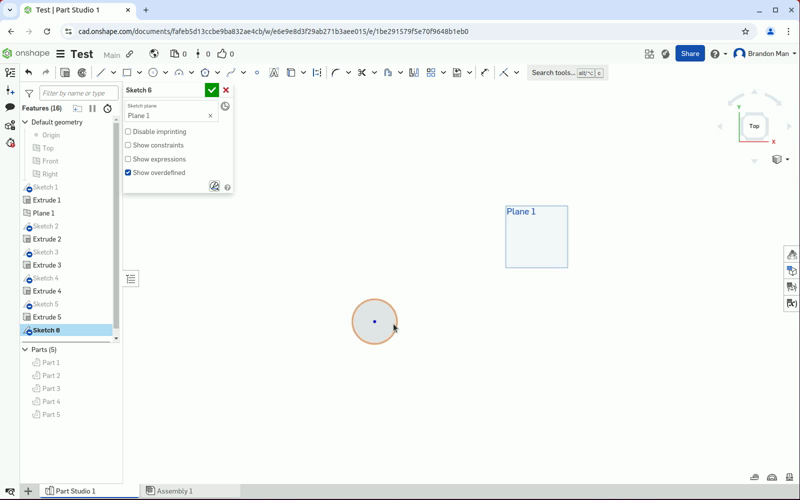
scroll(6)
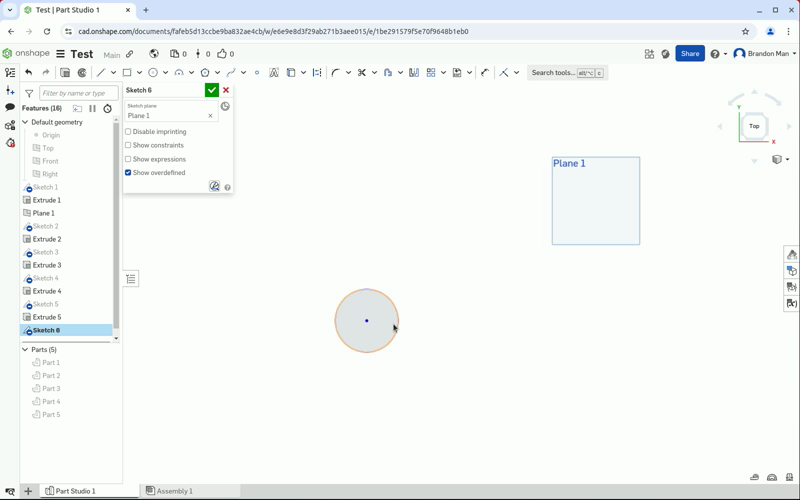
scroll(6)
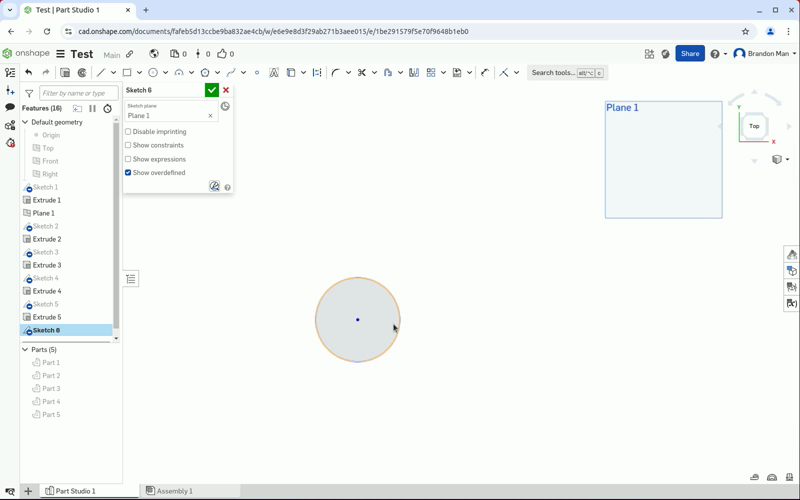
scroll(6)
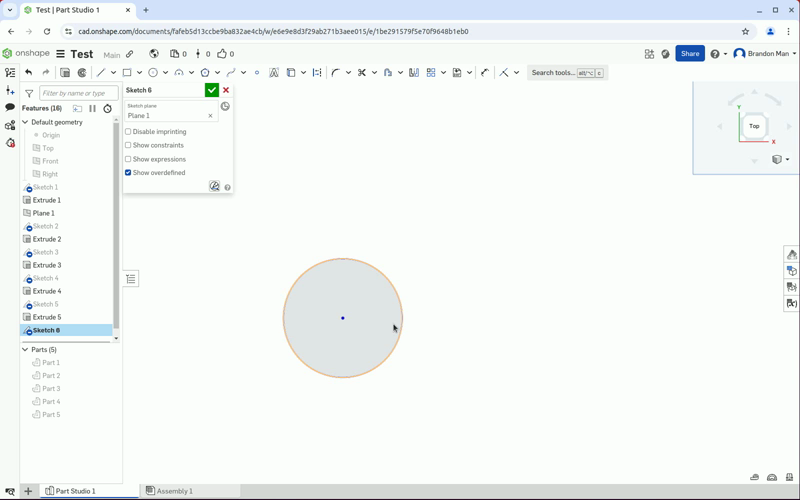
scroll(6)
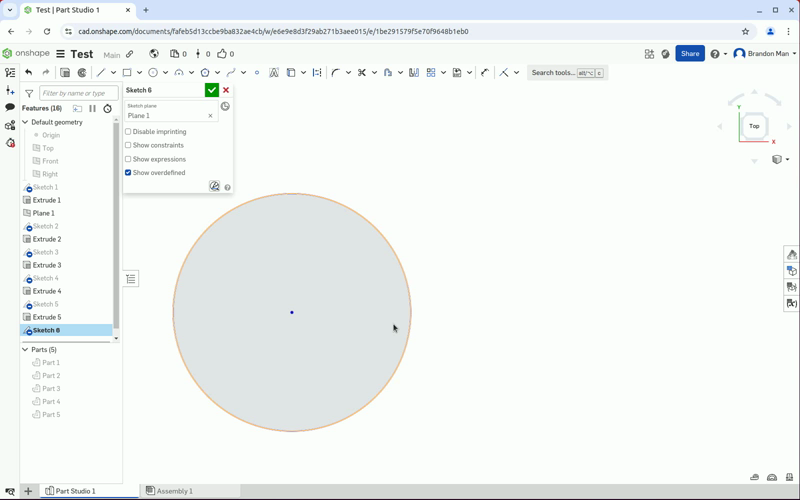
click(393, 323)
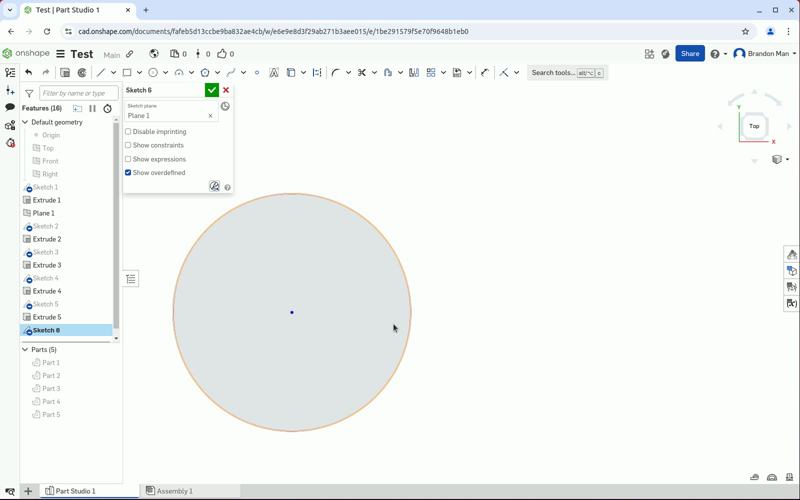
scroll(-6)
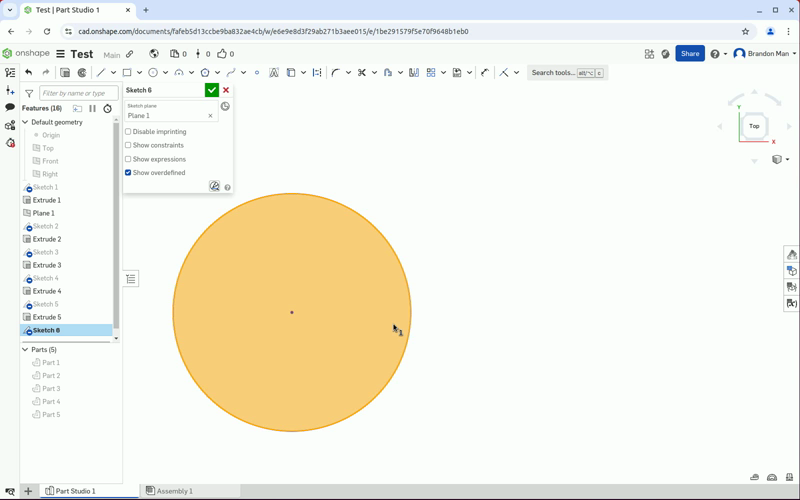
scroll(-6)
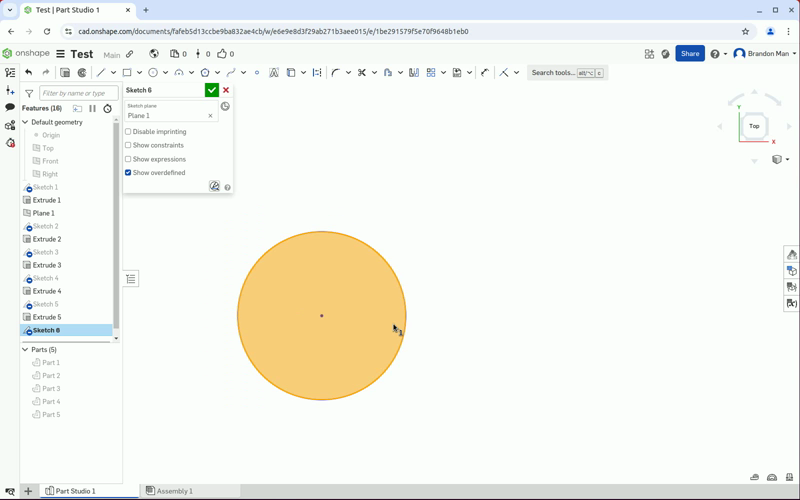
scroll(-6)
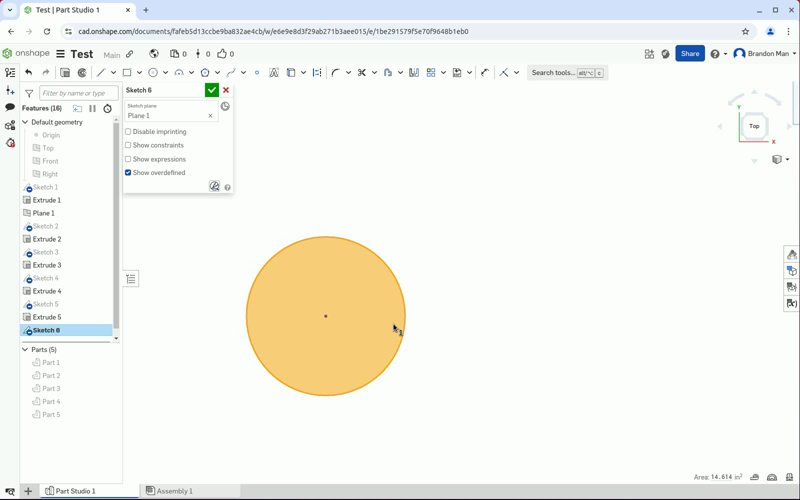
scroll(-6)
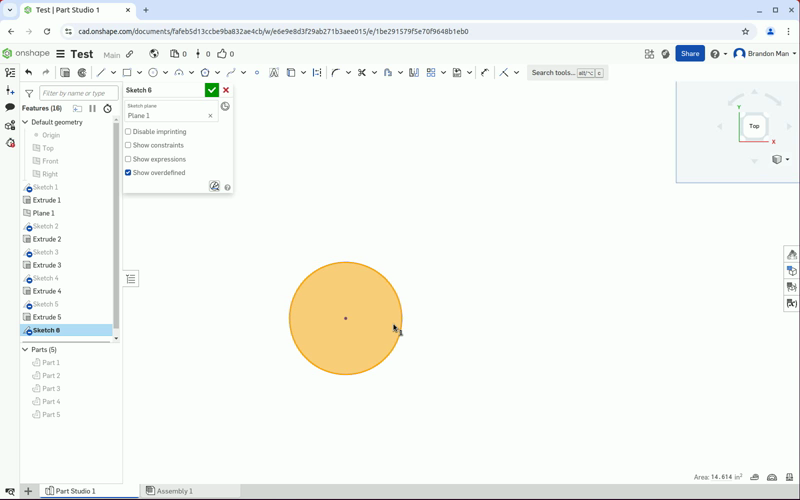
scroll(-6)
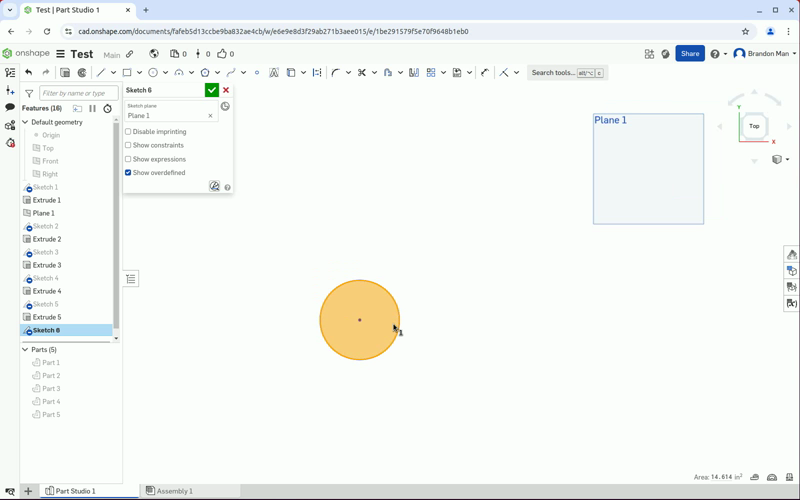
scroll(-6)
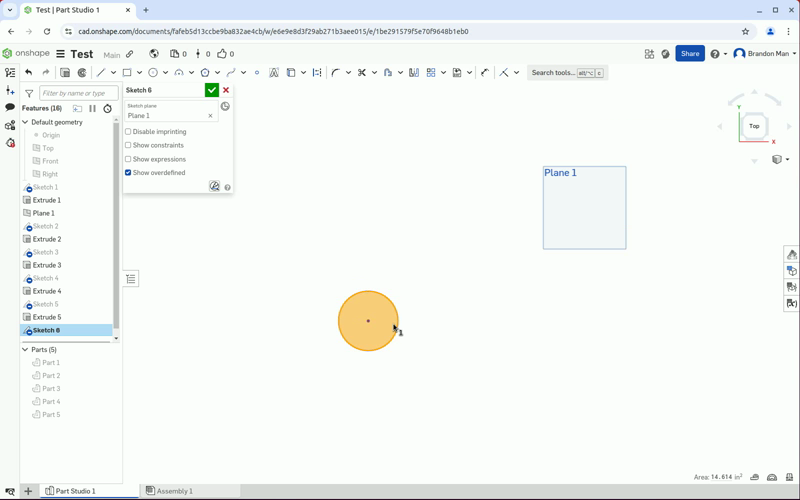
scroll(-6)
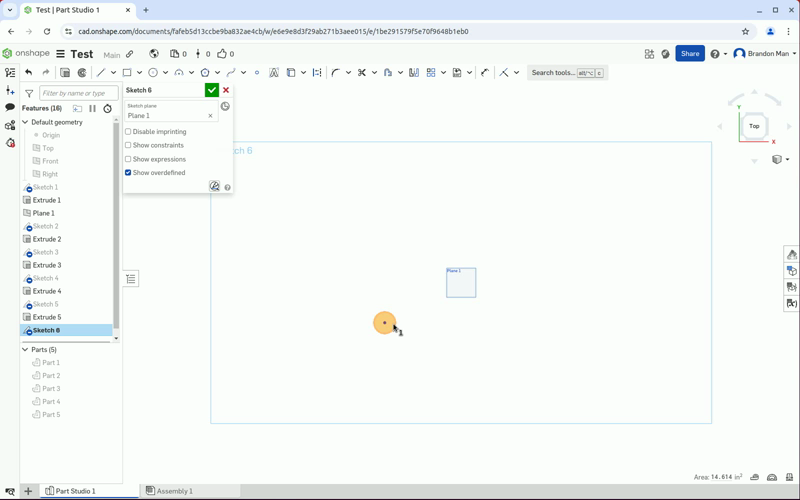
mouse_move(73, 352)
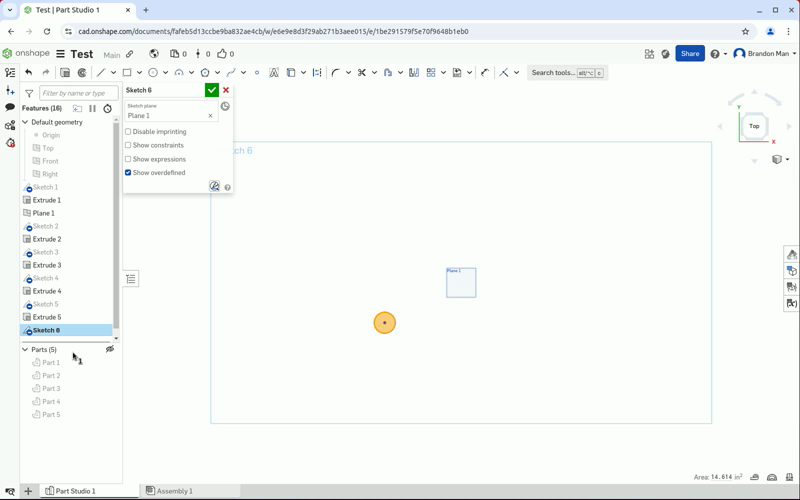
key(shift+y)
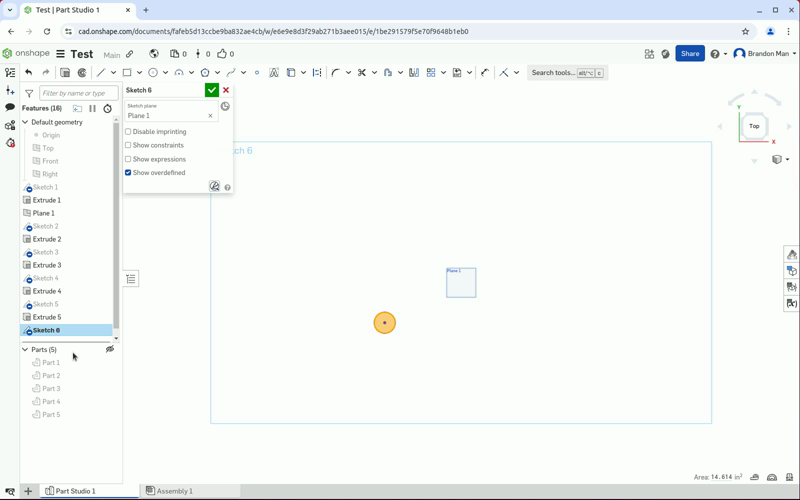
key(shift+e)
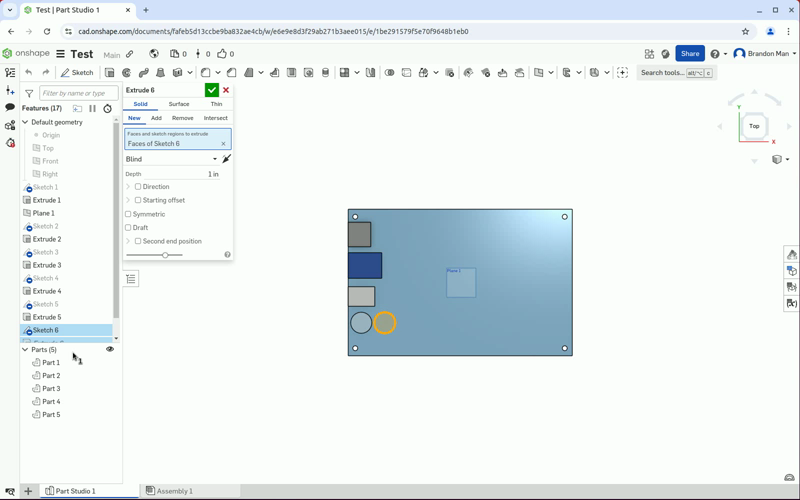
mouse_move(143, 106)
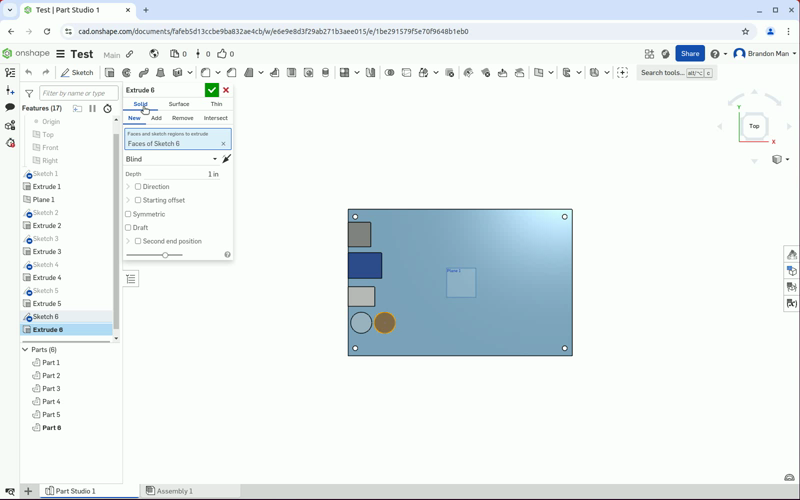
click(143, 106)
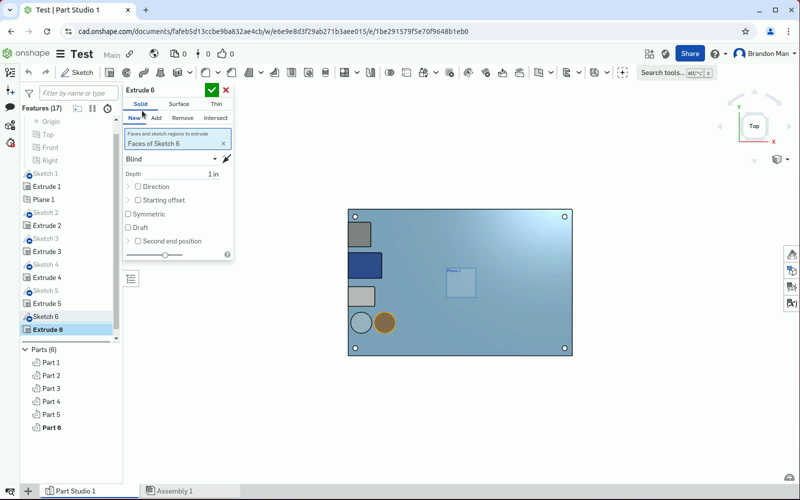
mouse_move(137, 120)
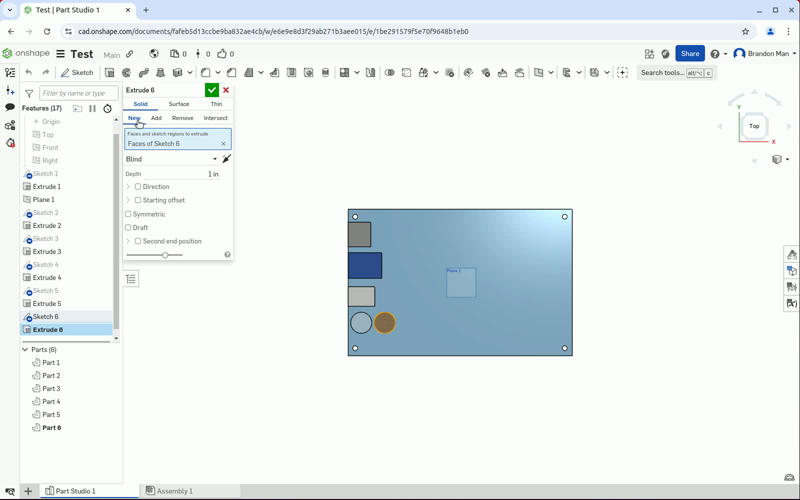
click(137, 120)
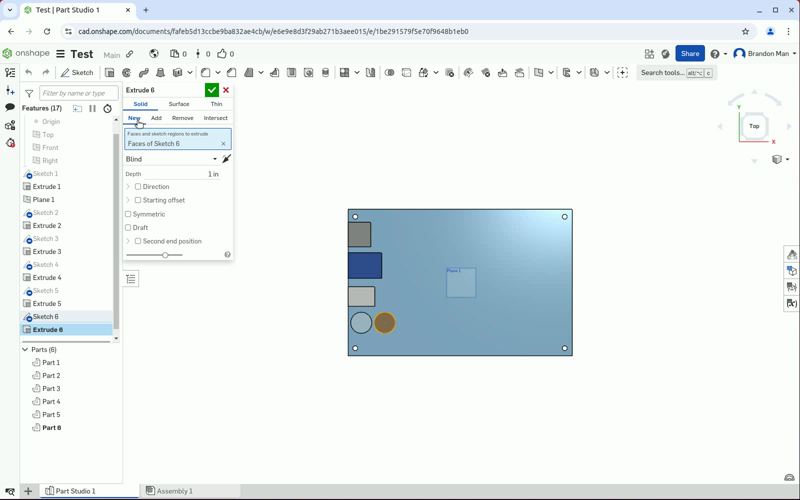
key(tab, 4)
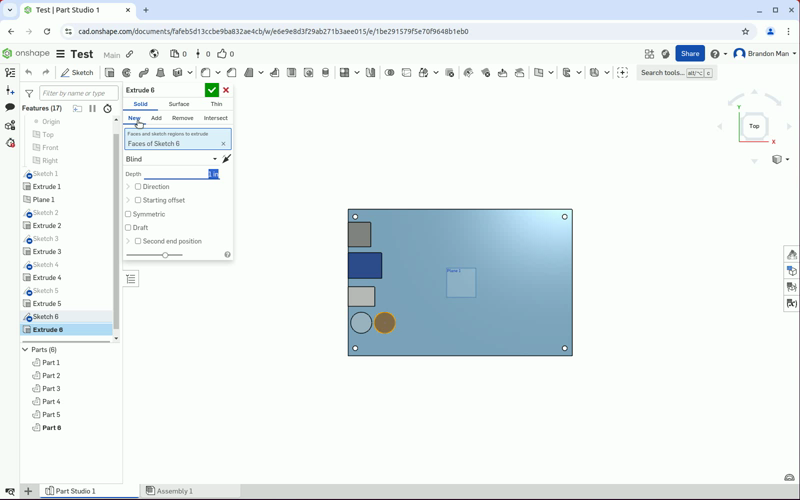
text(6.74)
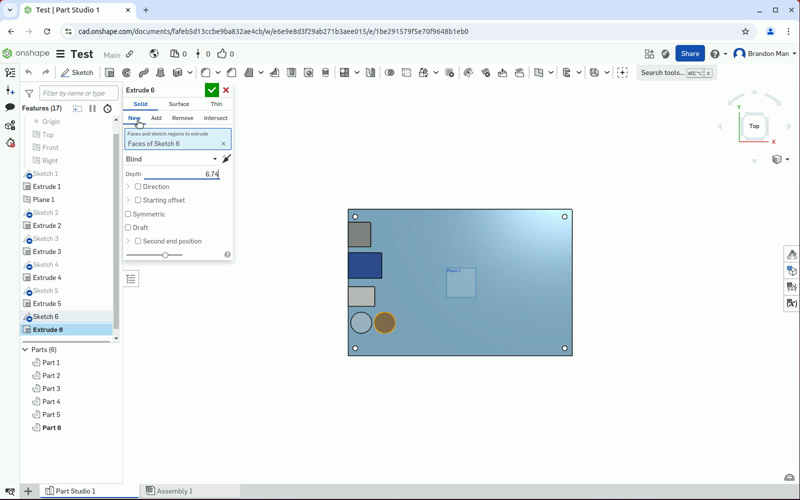
key(enter)
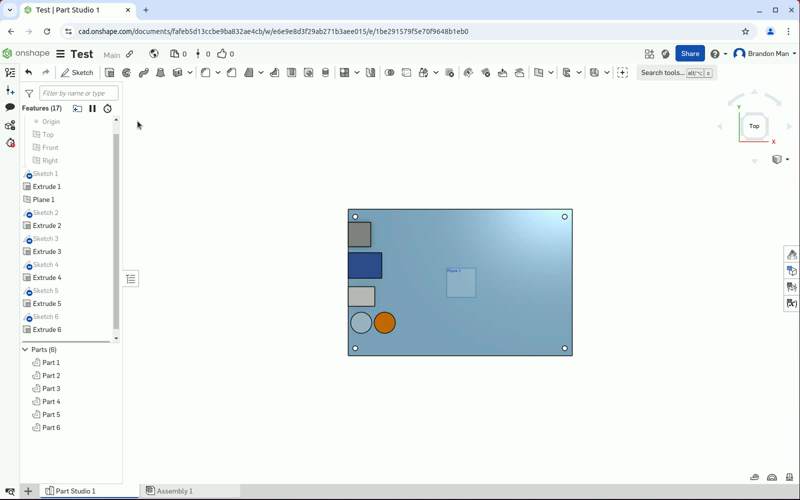
key(shift+h)
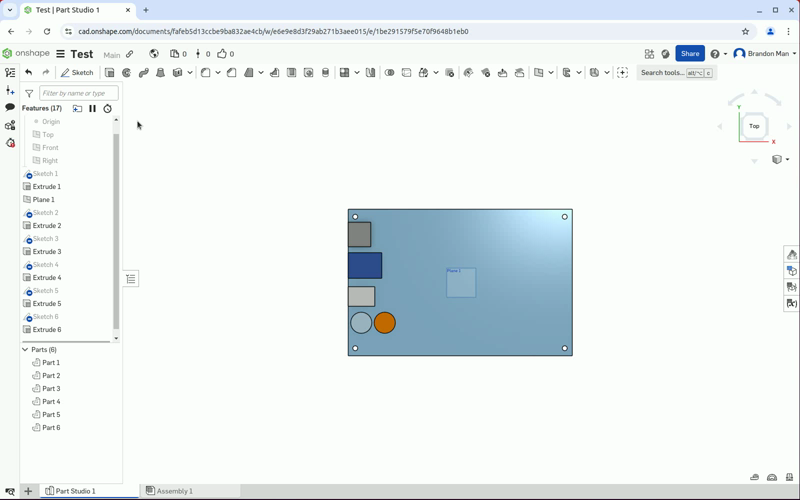
key(shift+h)
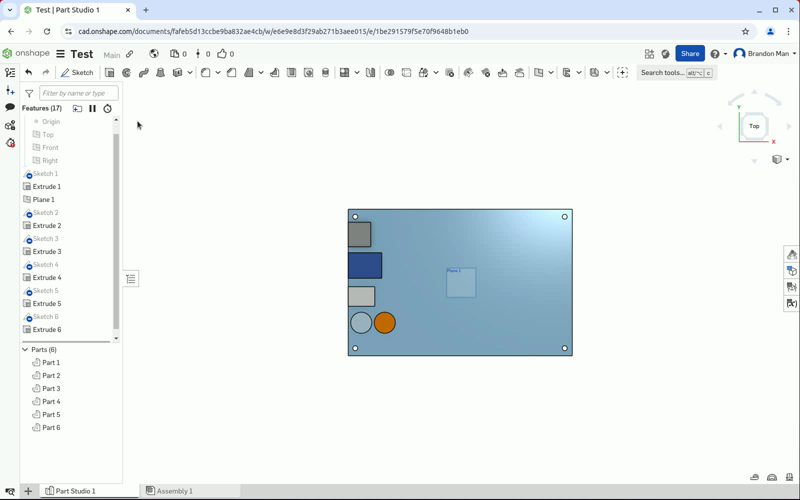
mouse_move(69, 176)
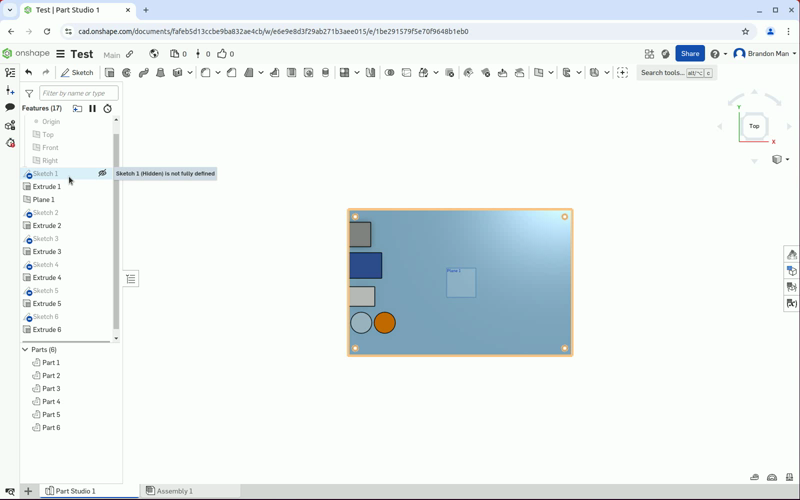
click(69, 176)
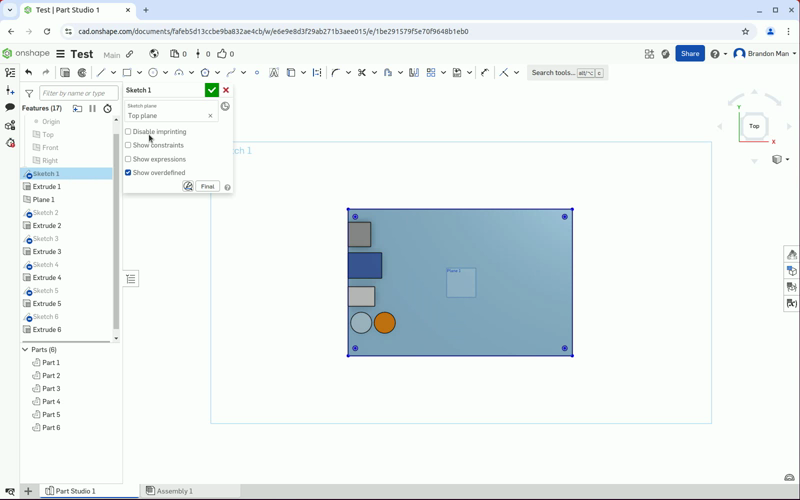
mouse_move(229, 92)
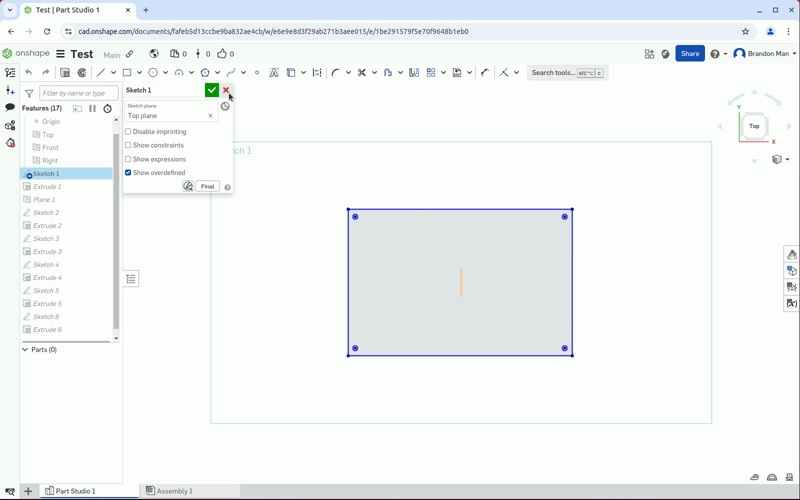
click(229, 92)
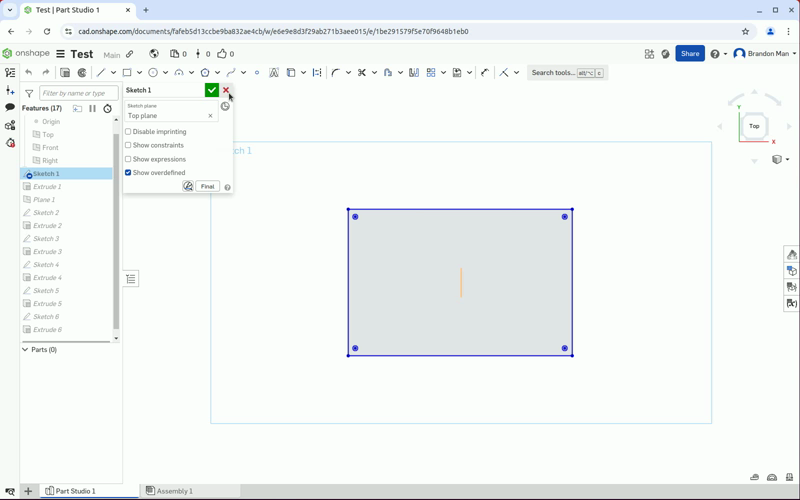
key(shift+s)
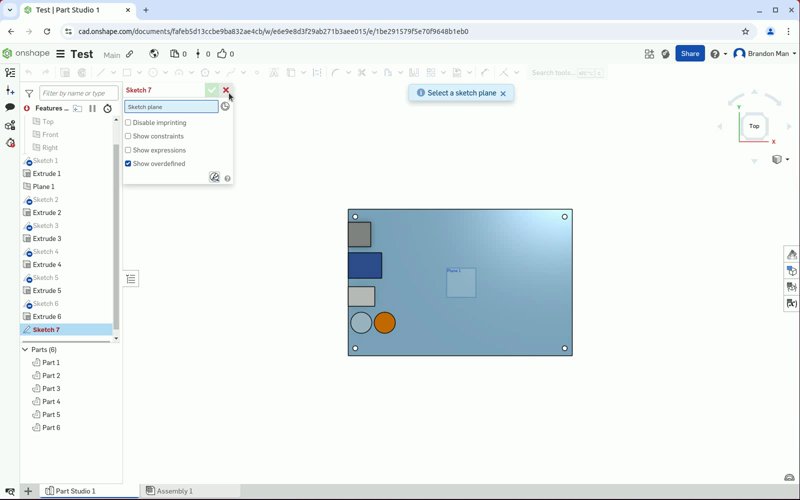
mouse_move(69, 189)
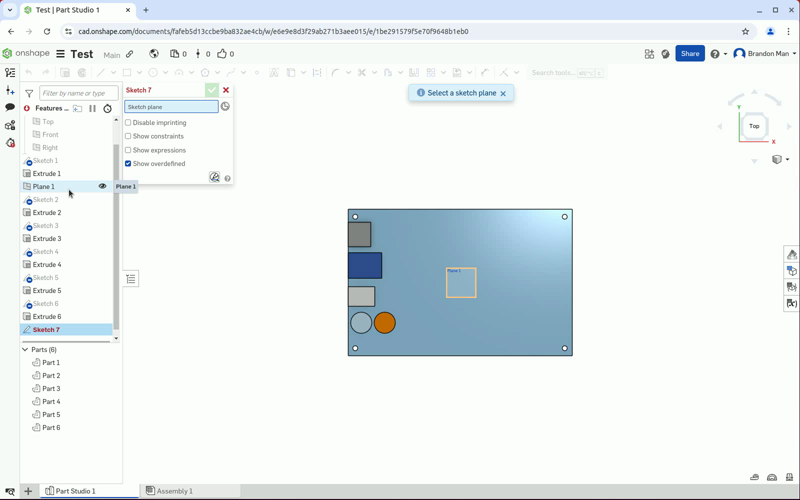
click(69, 189)
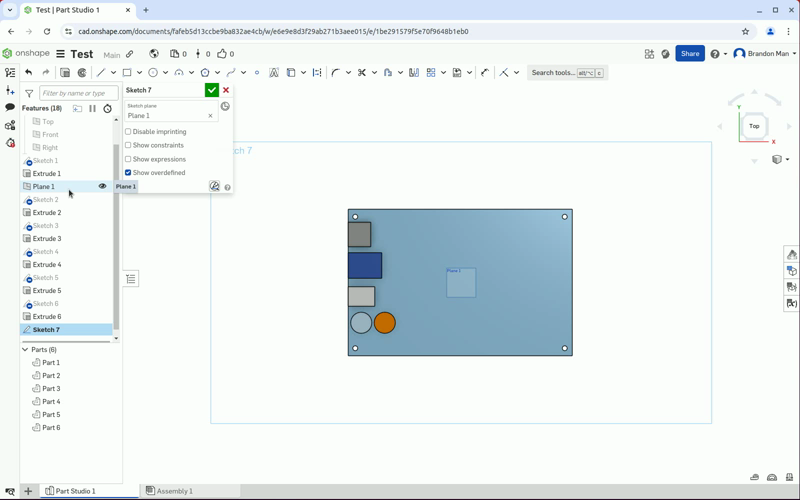
mouse_move(73, 352)
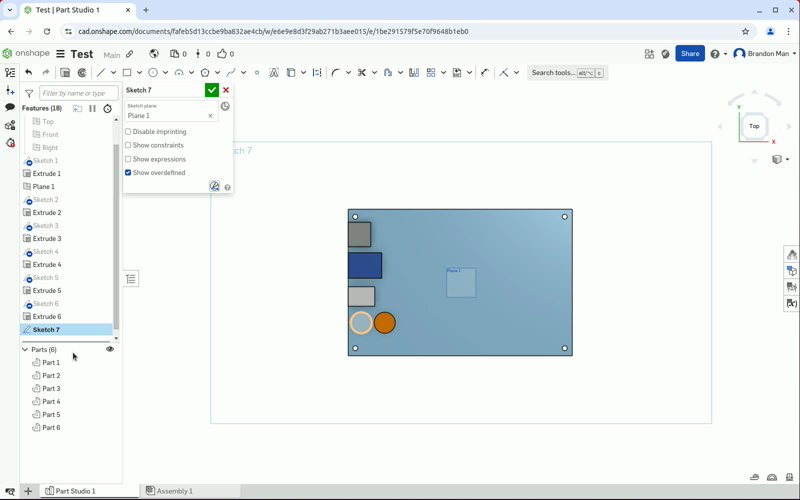
key(y)
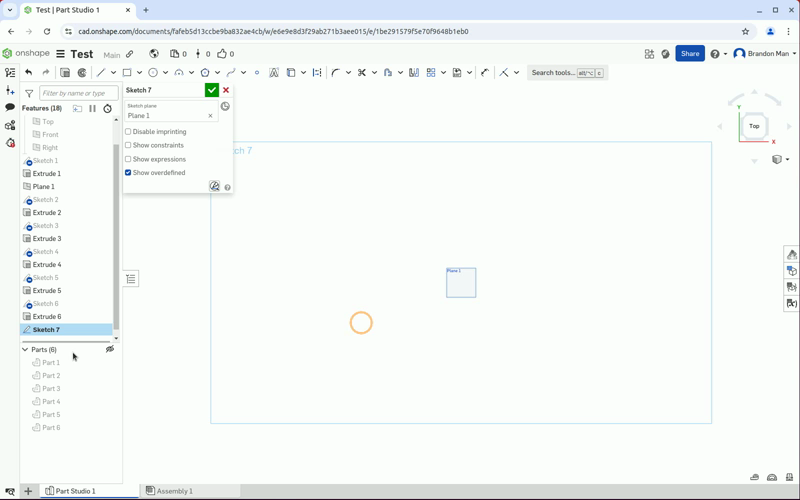
key(l)
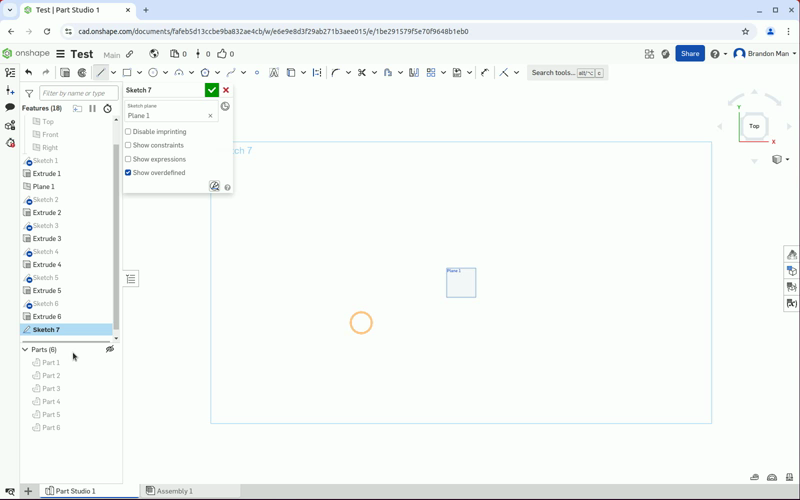
key_down(shift)
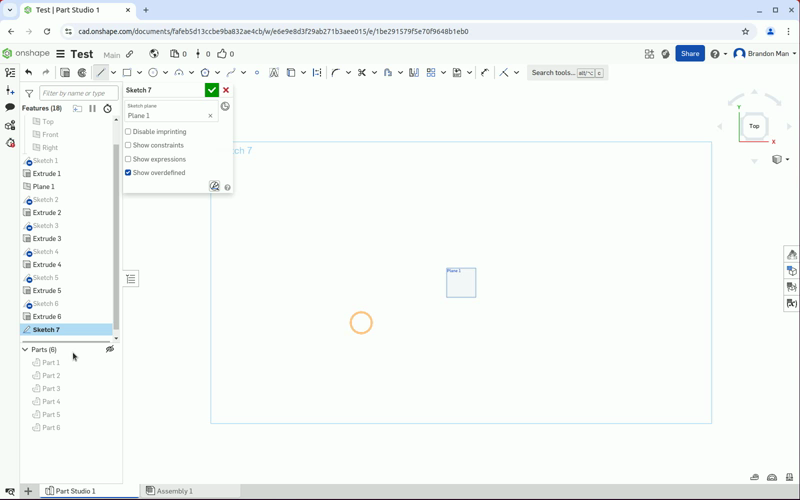
mouse_move(372, 355)
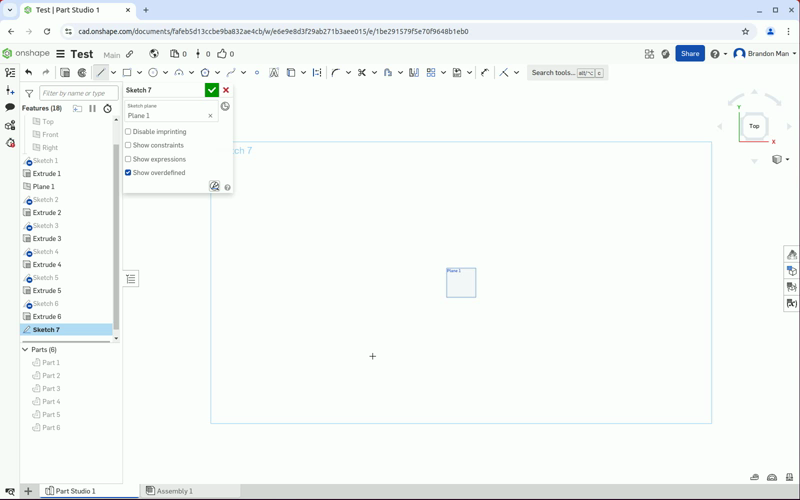
click(372, 355)
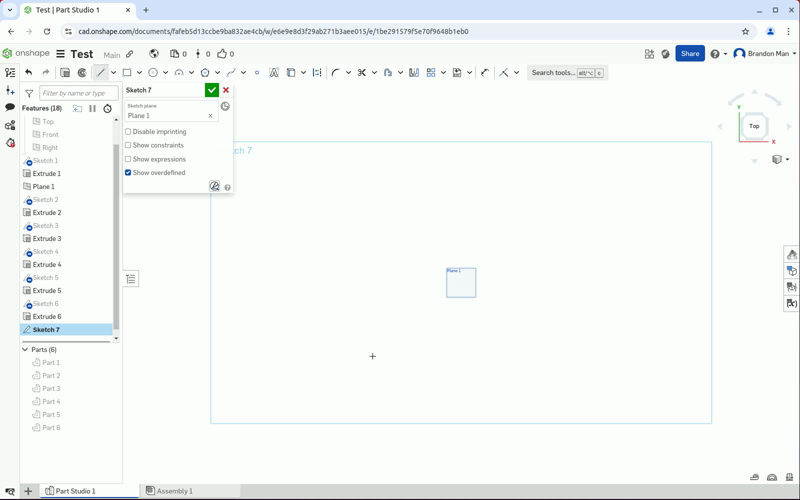
key_up(shift)
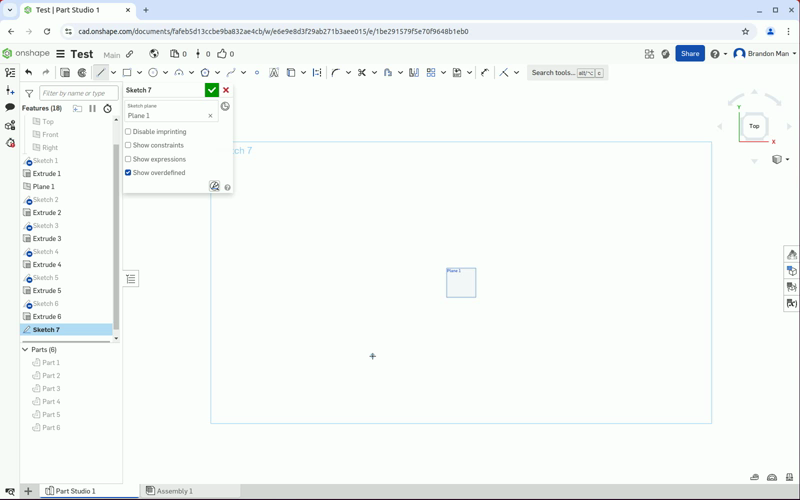
key_down(shift)
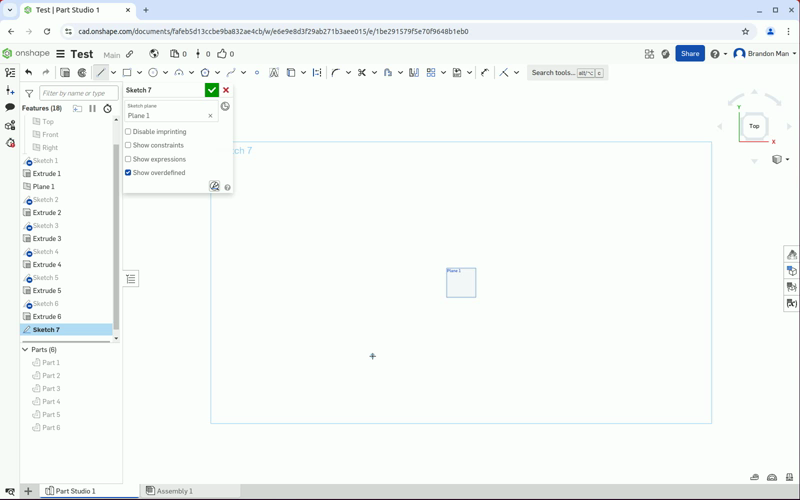
mouse_move(402, 355)
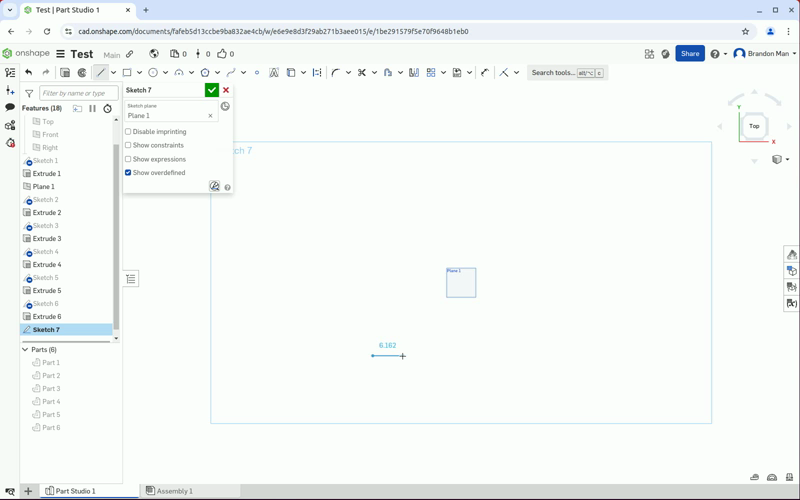
mouse_move(390, 355)
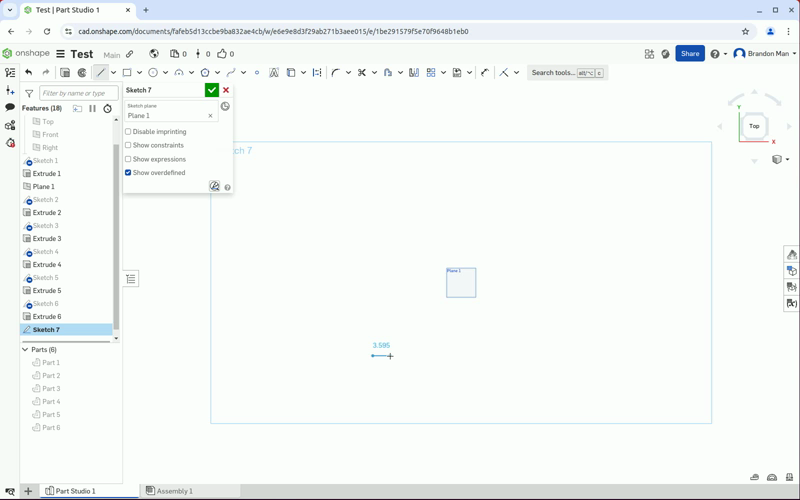
click(390, 355)
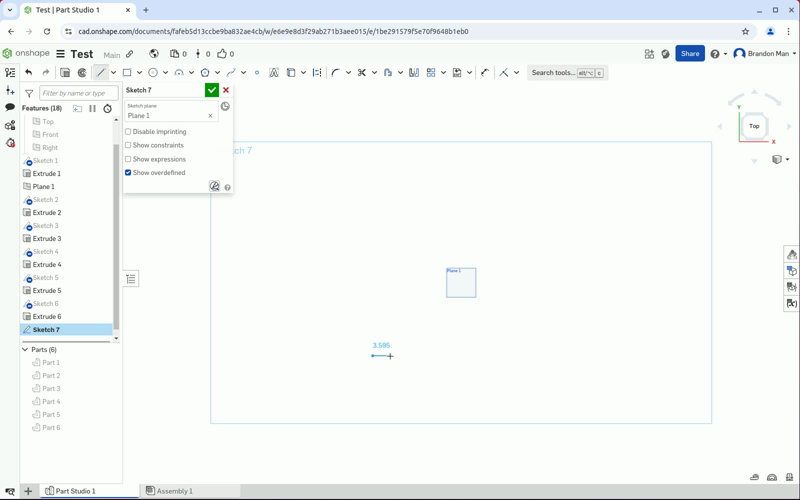
key_up(shift)
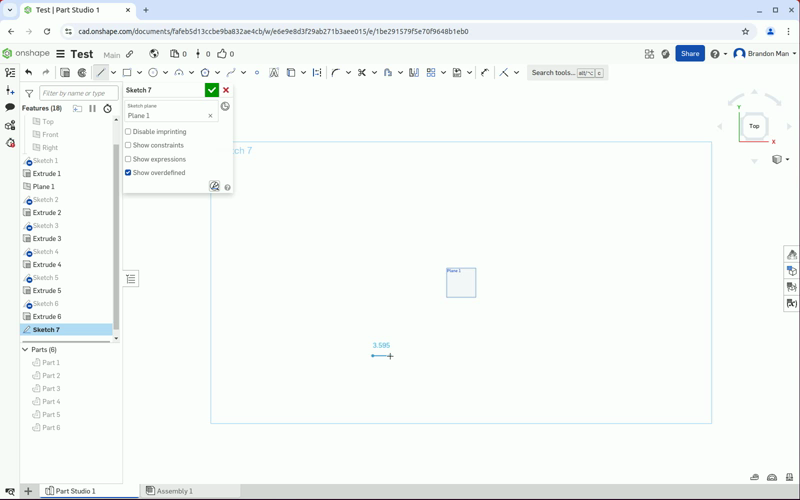
key_down(shift)
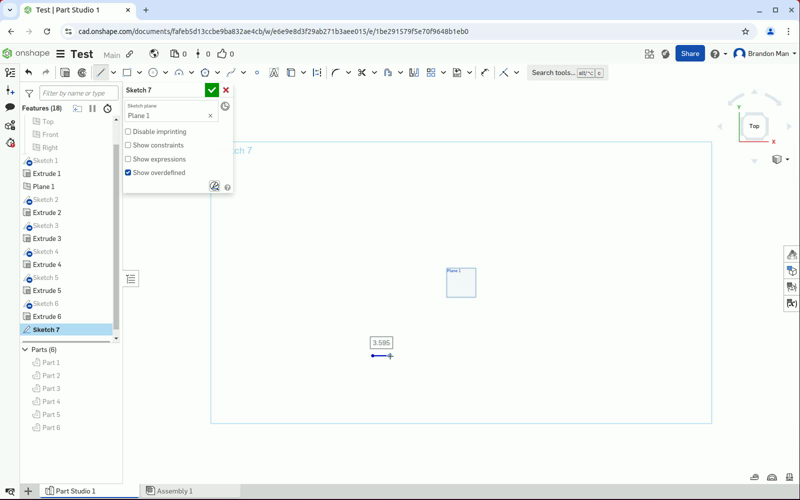
mouse_move(420, 355)
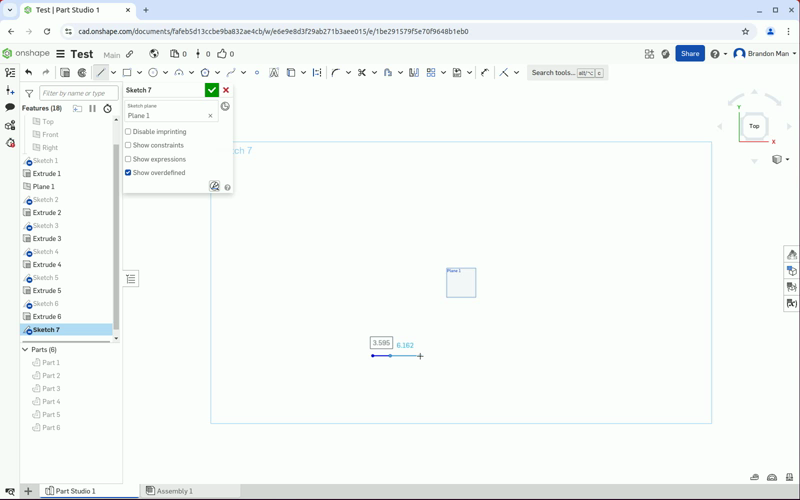
mouse_move(390, 338)
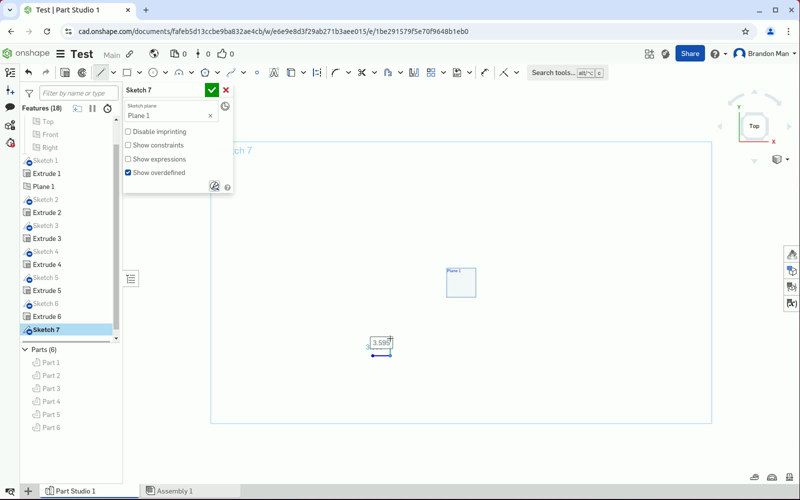
click(390, 338)
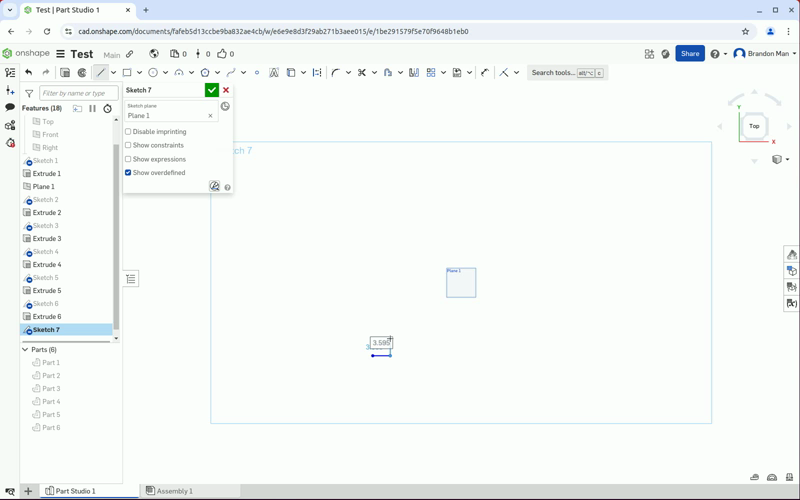
key_up(shift)
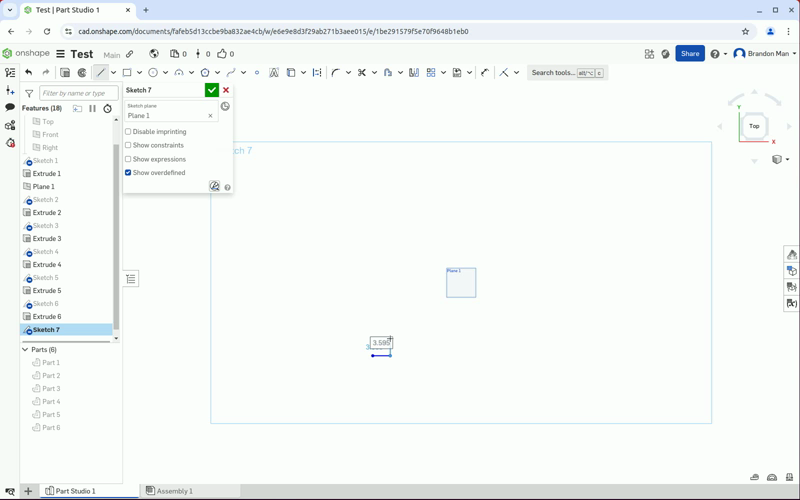
key_down(shift)
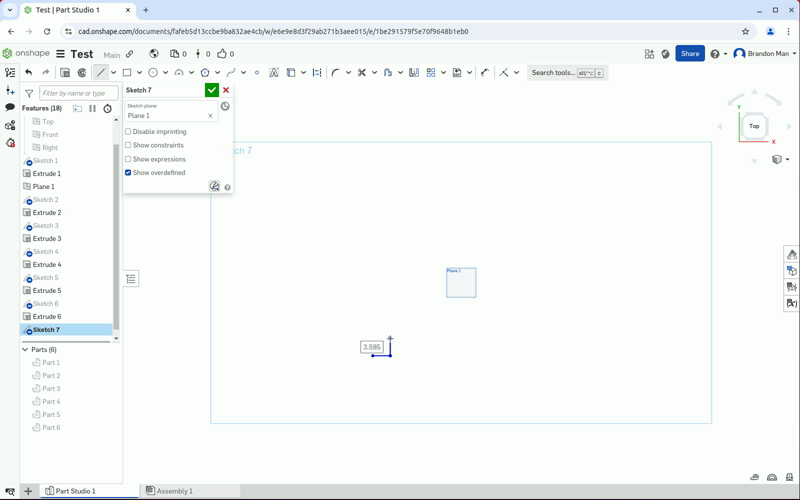
mouse_move(420, 338)
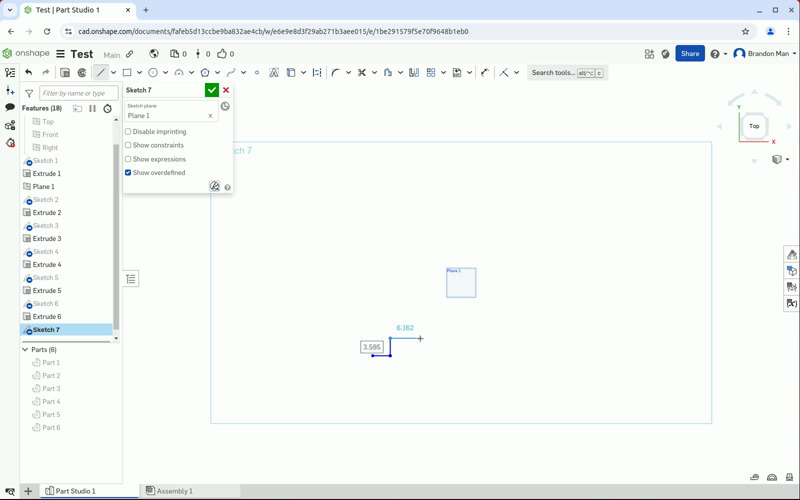
mouse_move(372, 338)
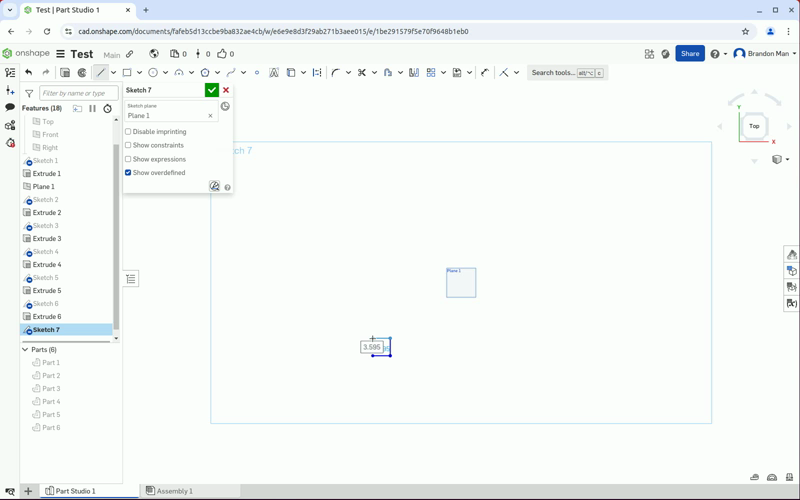
click(372, 338)
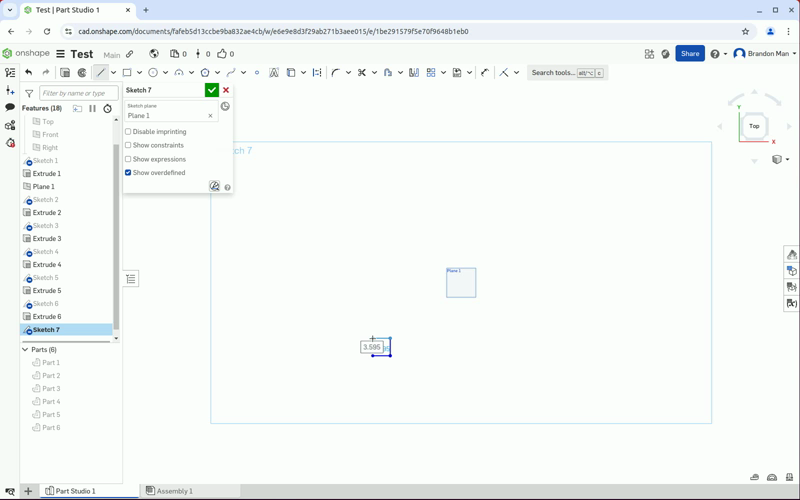
key_up(shift)
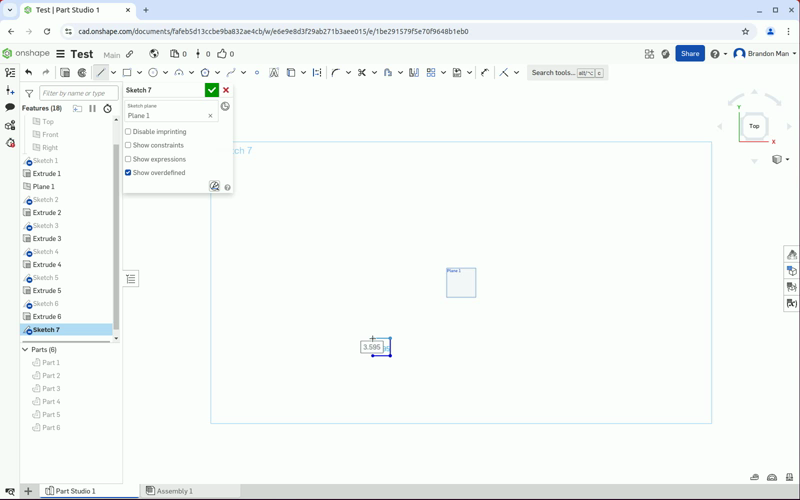
mouse_move(402, 338)
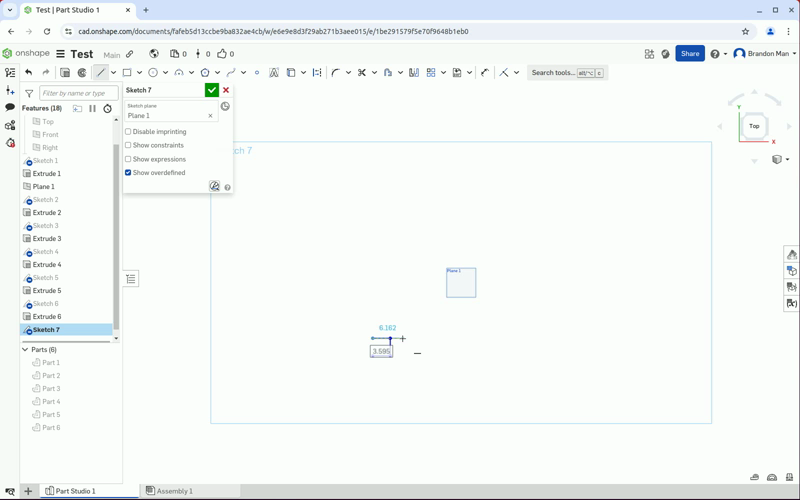
key_down(shift)
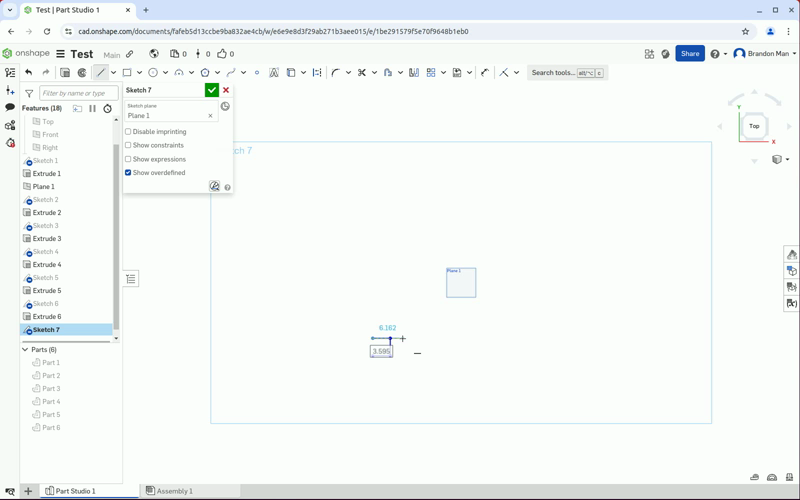
mouse_move(372, 355)
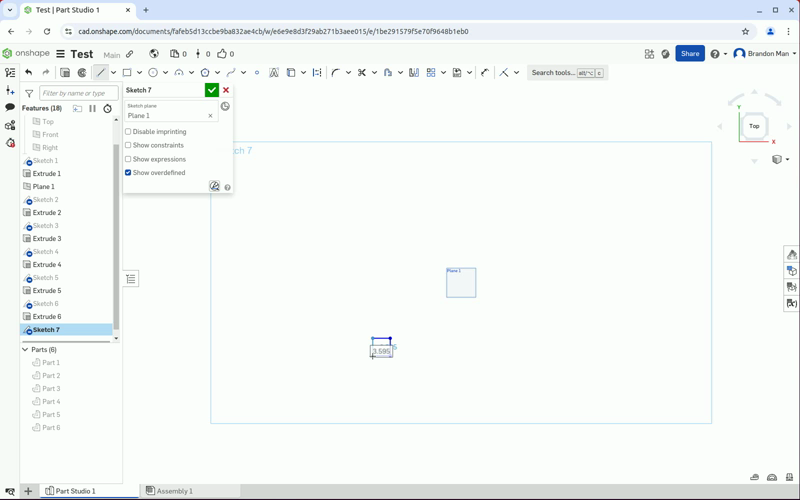
key_up(shift)
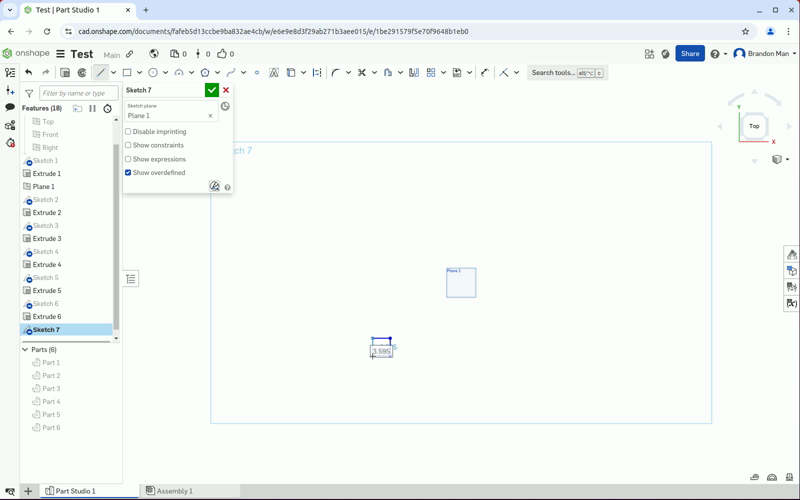
click(372, 355)
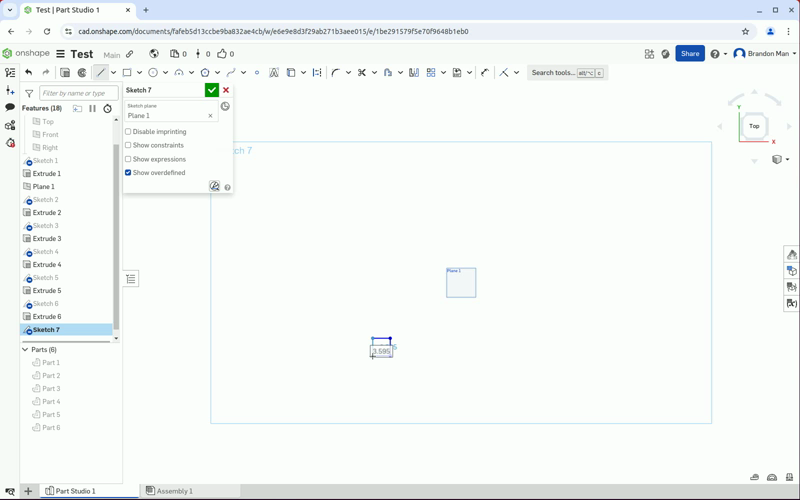
key(esc)
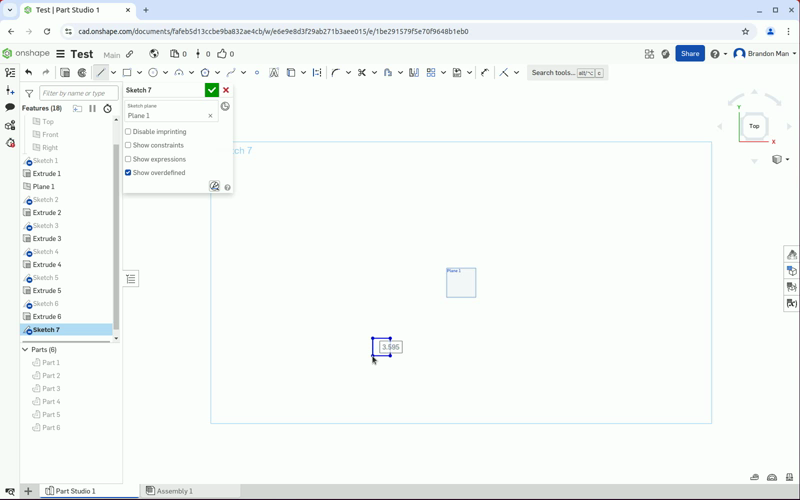
mouse_move(381, 350)
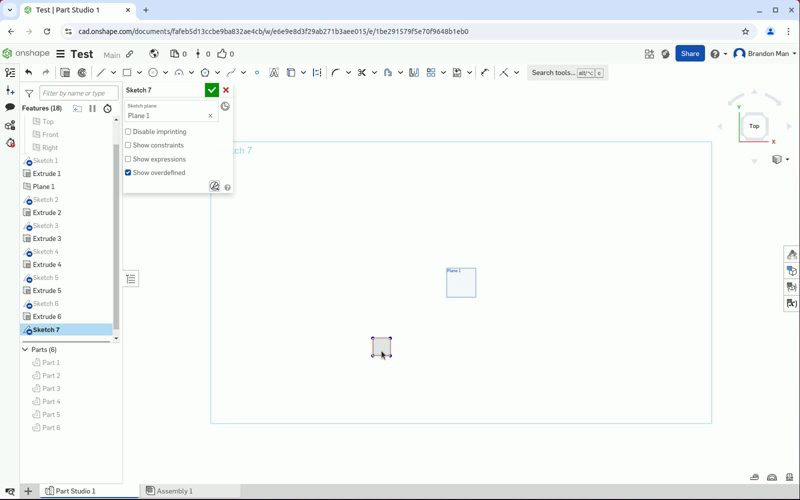
scroll(6)
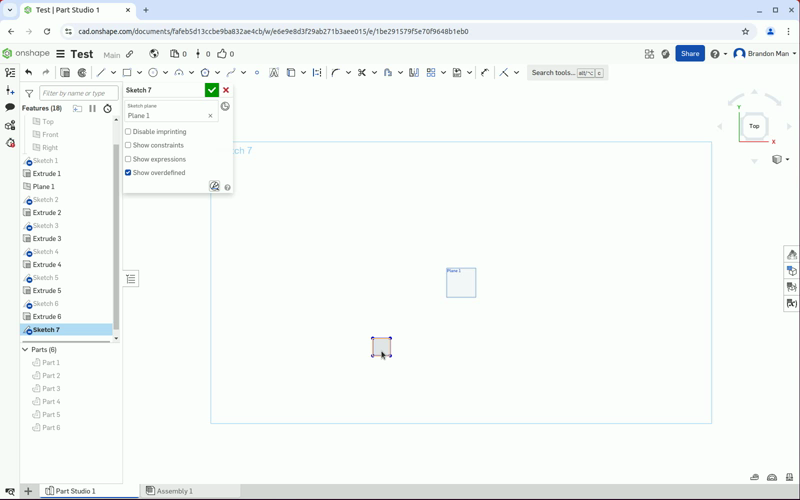
scroll(6)
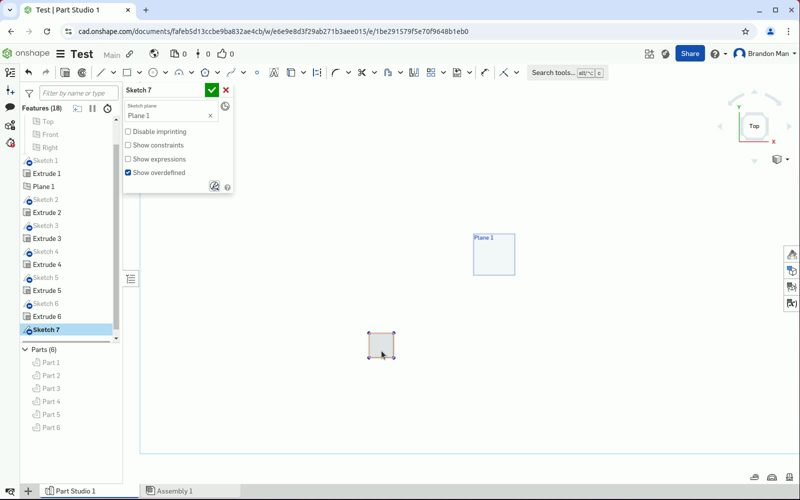
scroll(6)
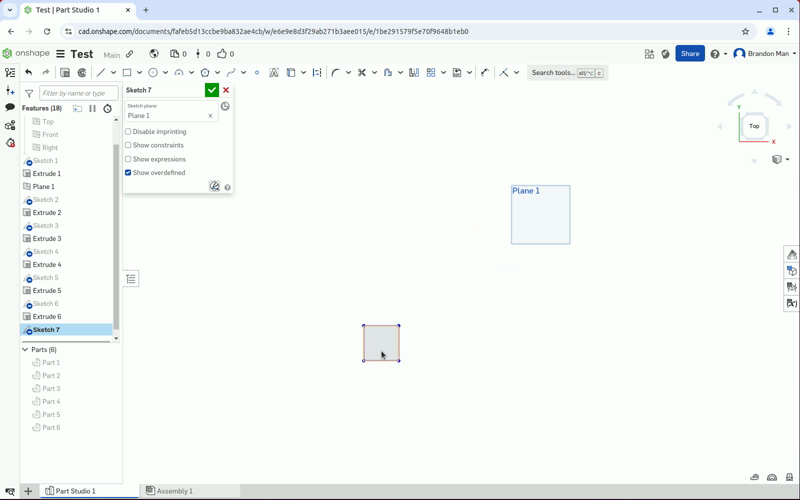
scroll(6)
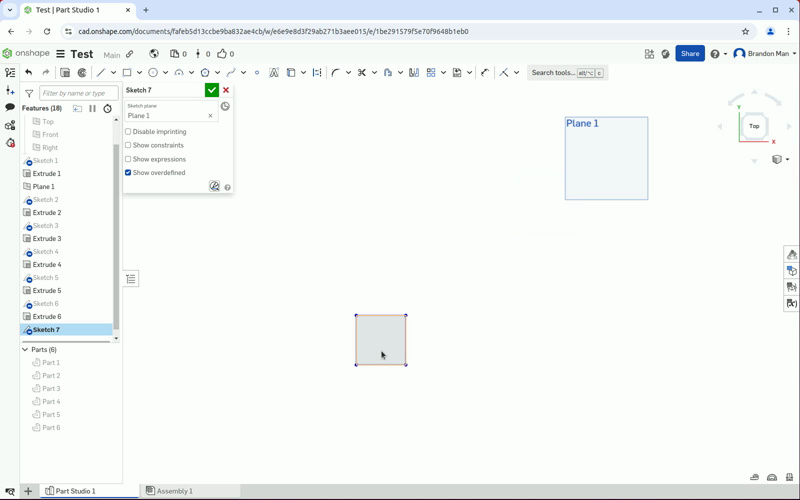
scroll(6)
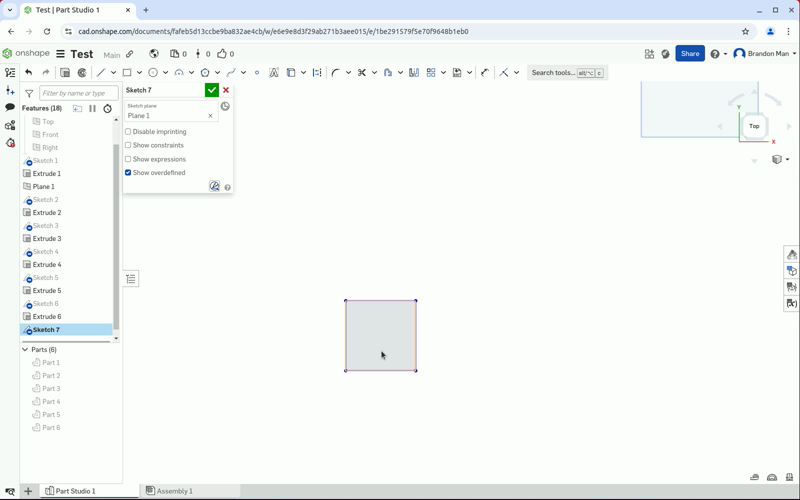
scroll(6)
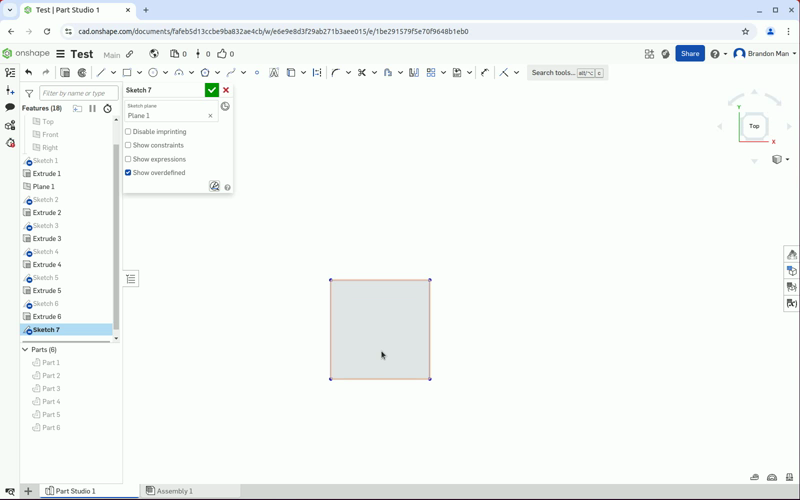
scroll(6)
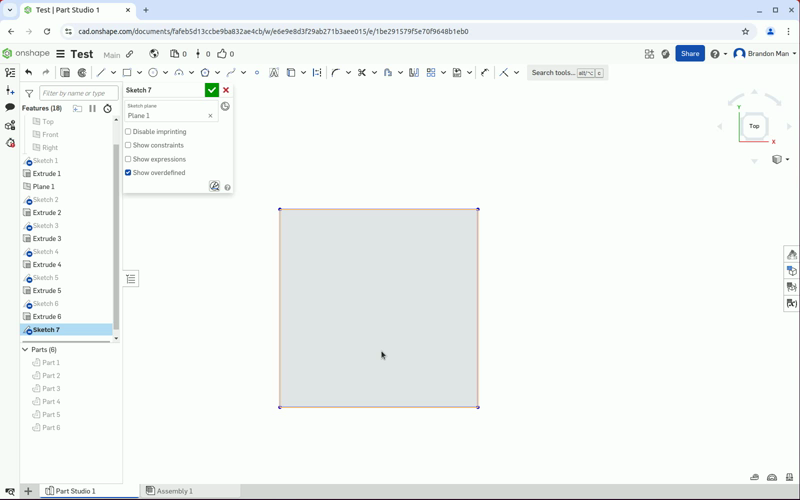
click(381, 350)
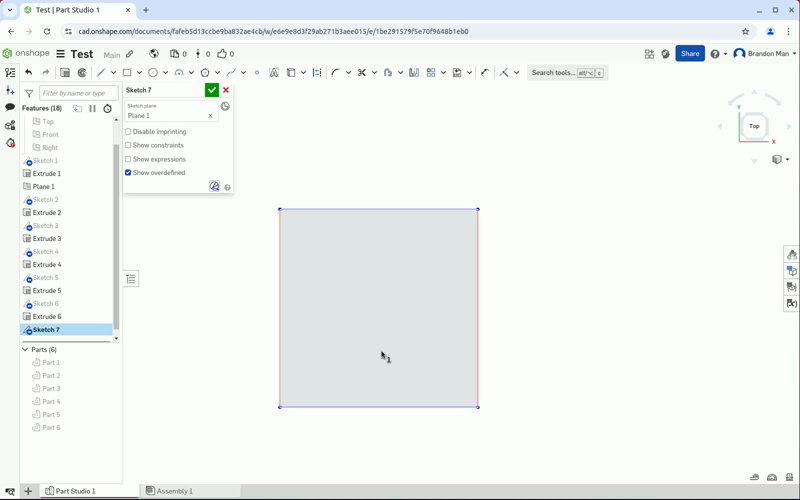
scroll(-6)
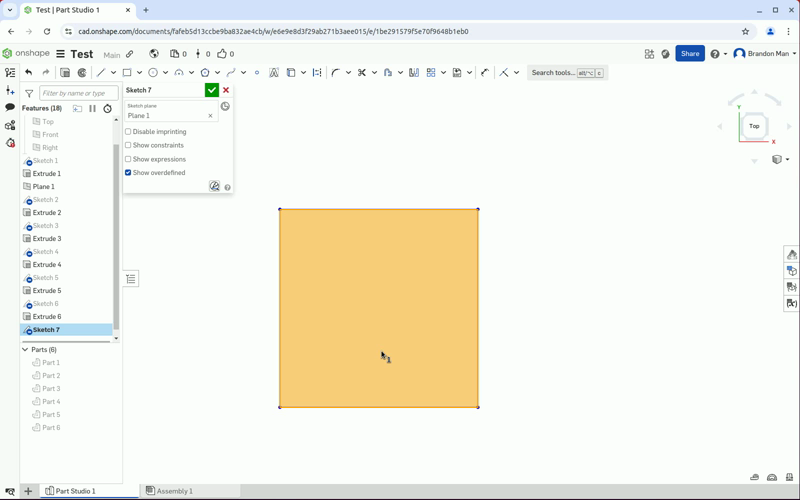
scroll(-6)
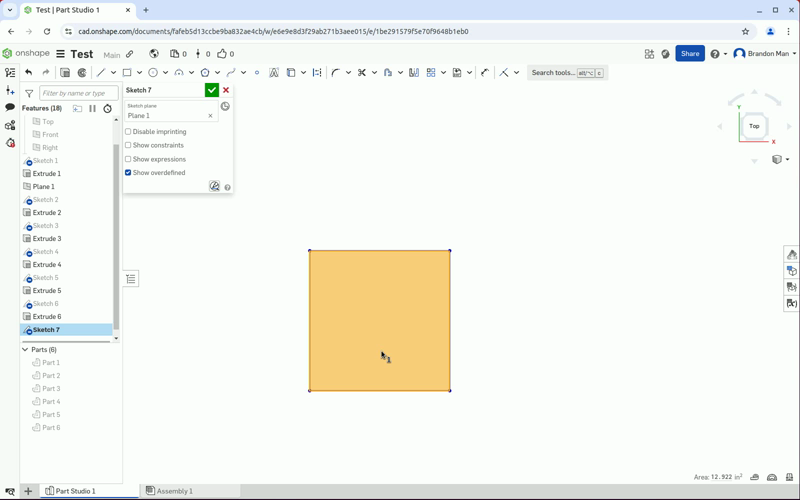
scroll(-6)
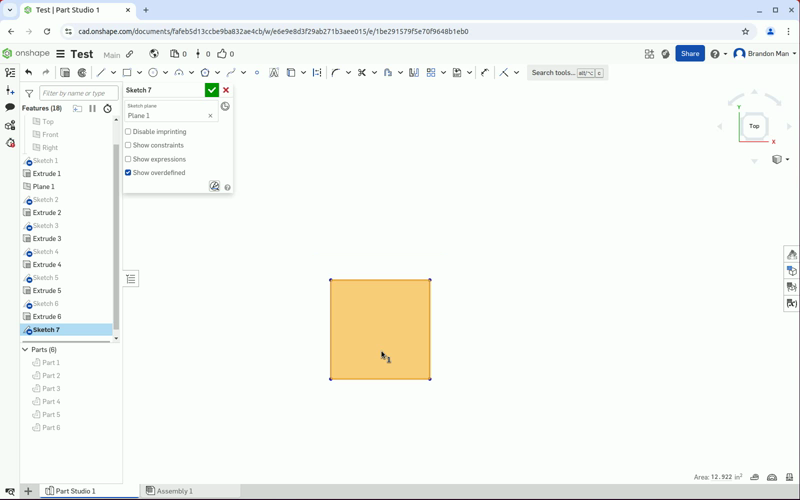
scroll(-6)
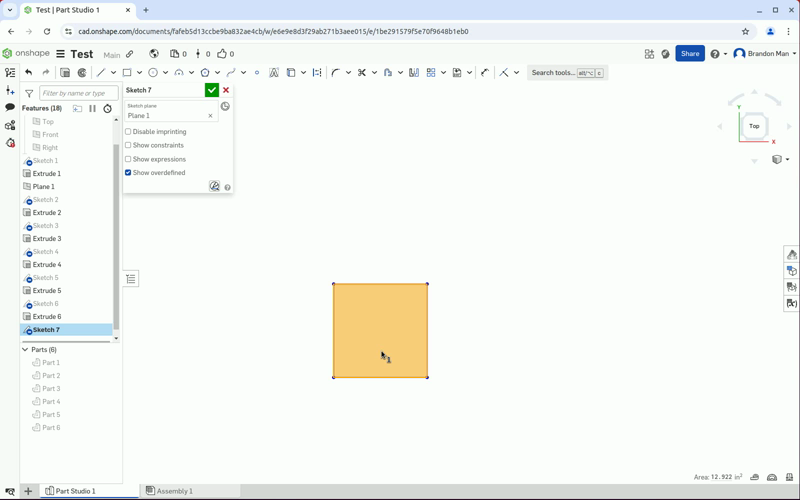
scroll(-6)
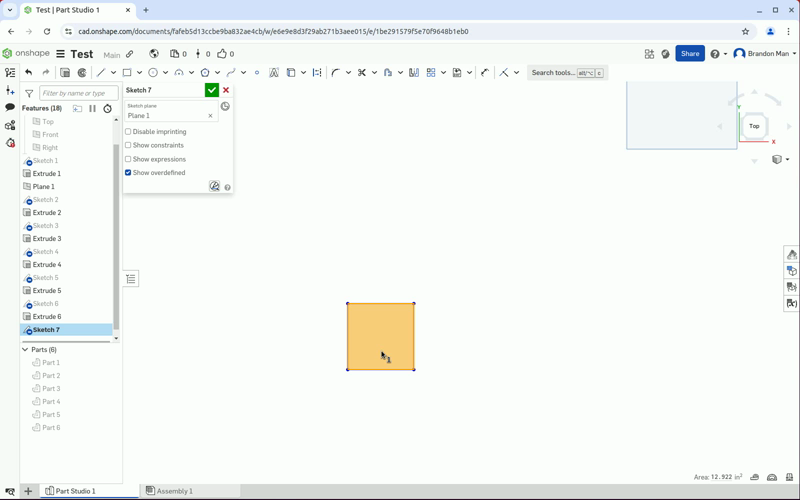
scroll(-6)
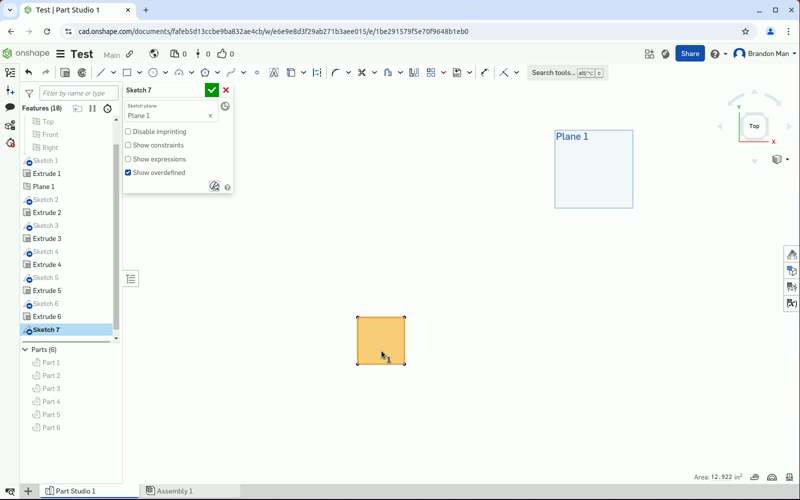
scroll(-6)
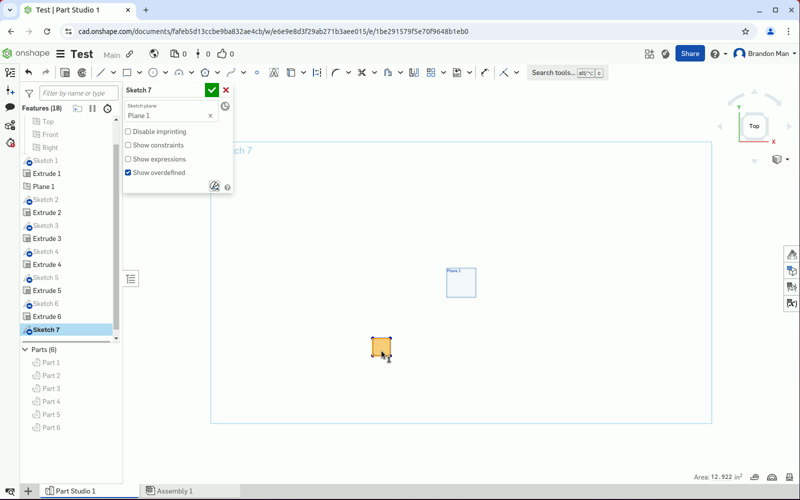
mouse_move(73, 352)
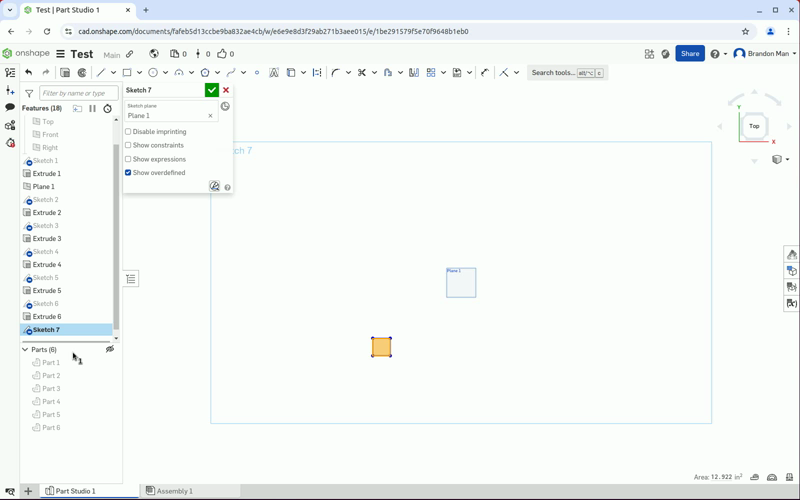
key(shift+y)
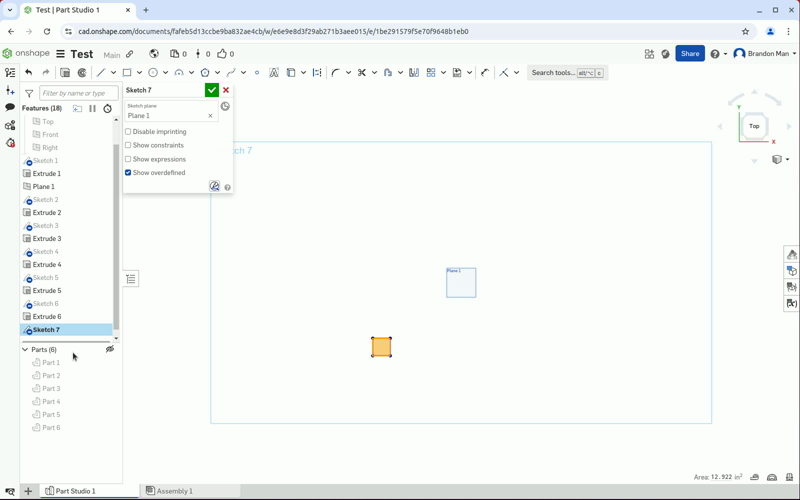
key(shift+e)
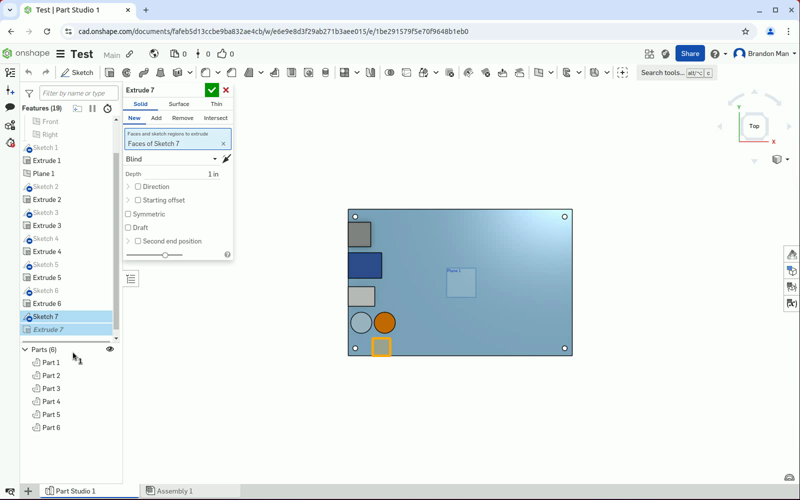
mouse_move(143, 106)
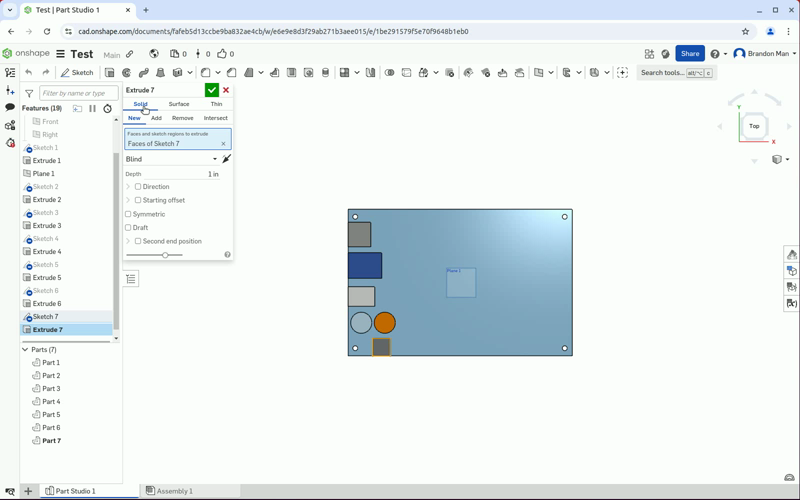
click(143, 106)
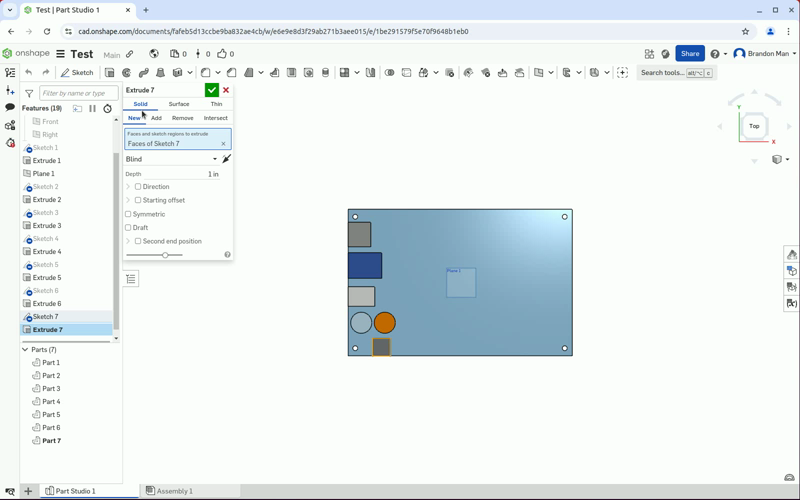
mouse_move(137, 120)
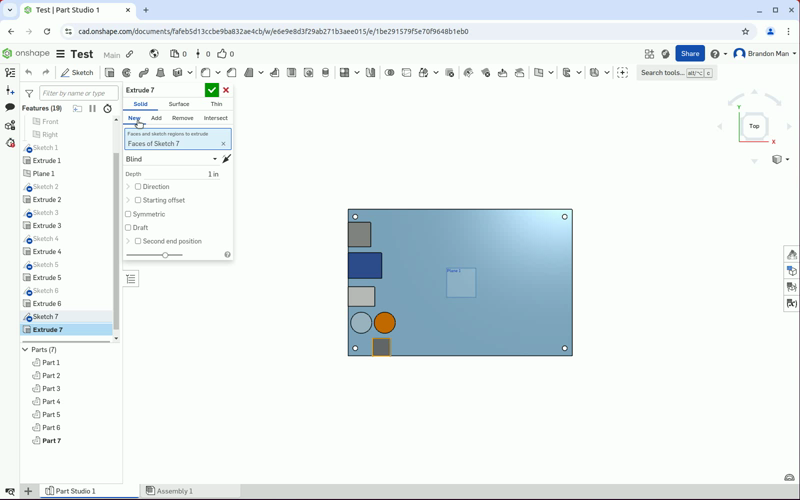
click(137, 120)
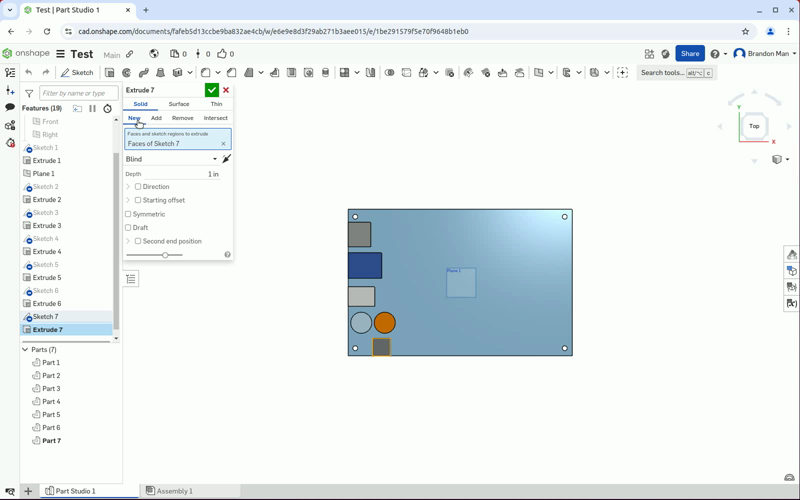
key(tab, 4)
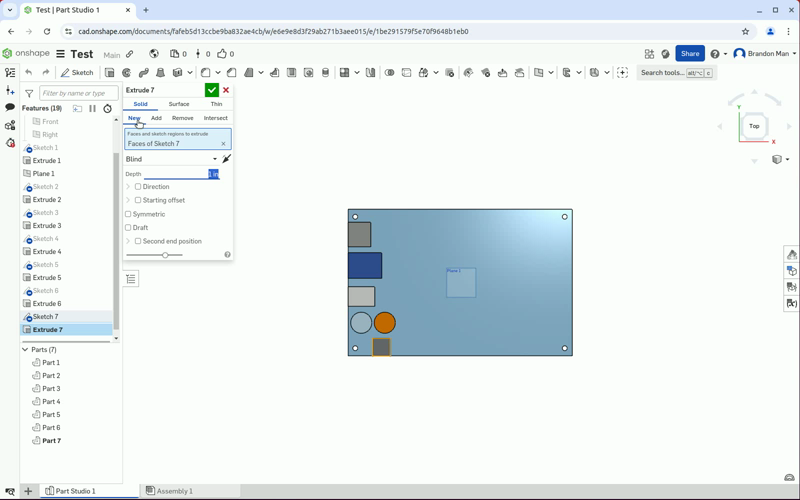
text(6.018)
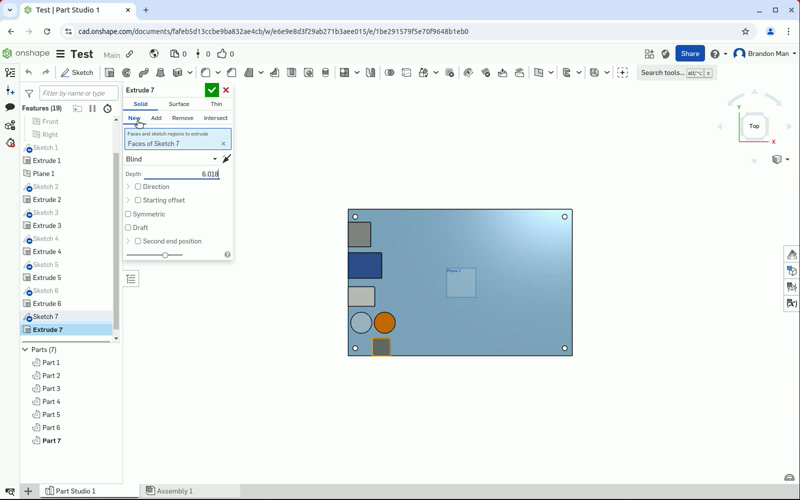
key(enter)
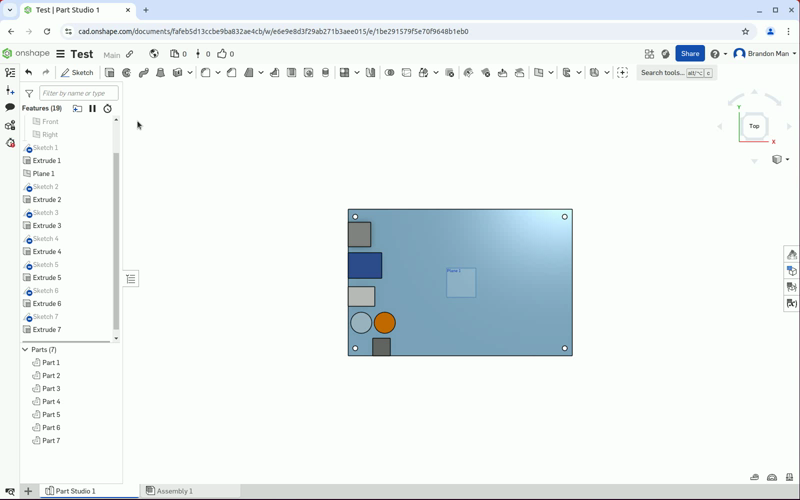
key(shift+h)
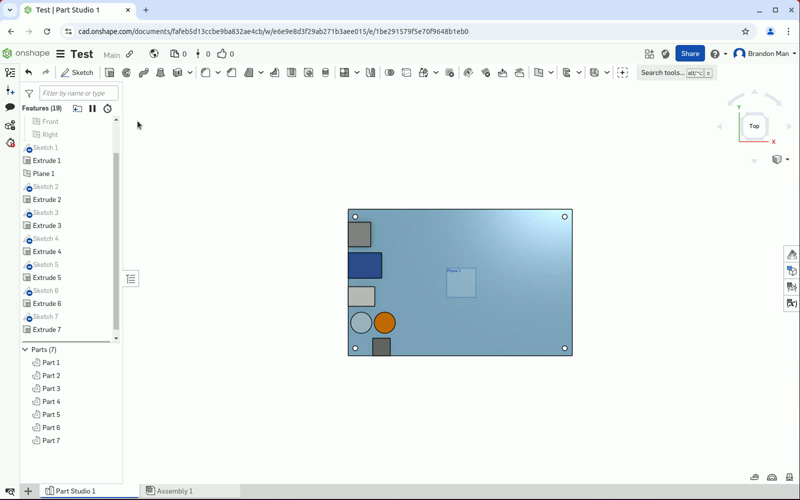
key(shift+h)
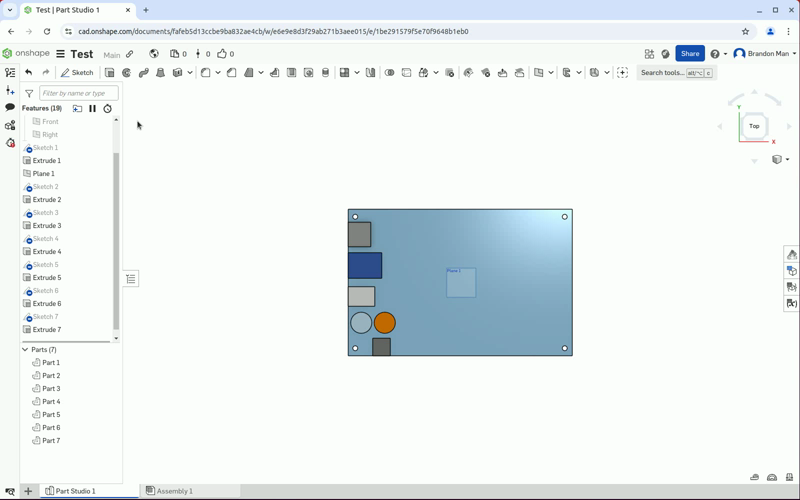
mouse_move(69, 150)
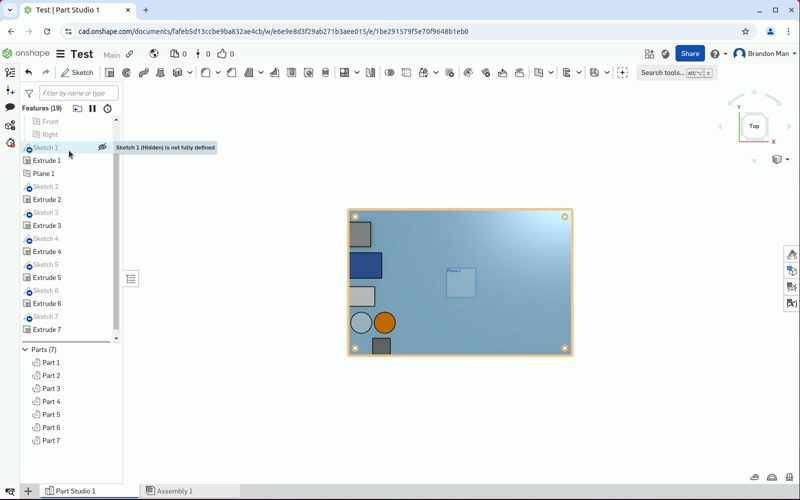
click(69, 150)
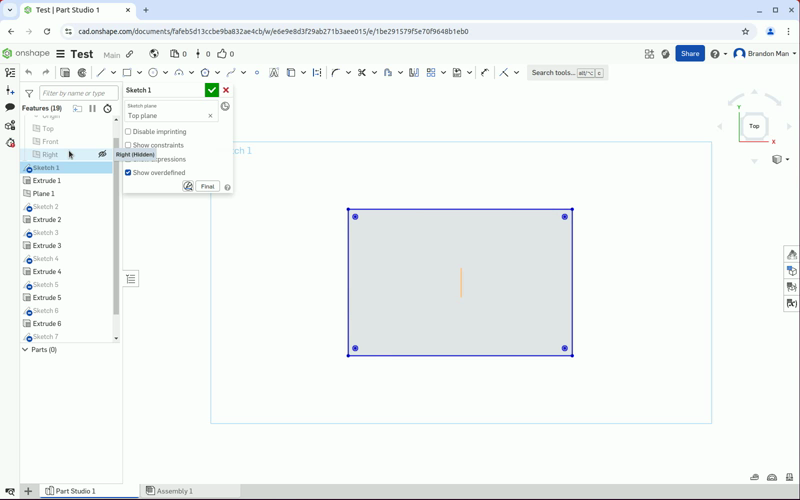
mouse_move(229, 92)
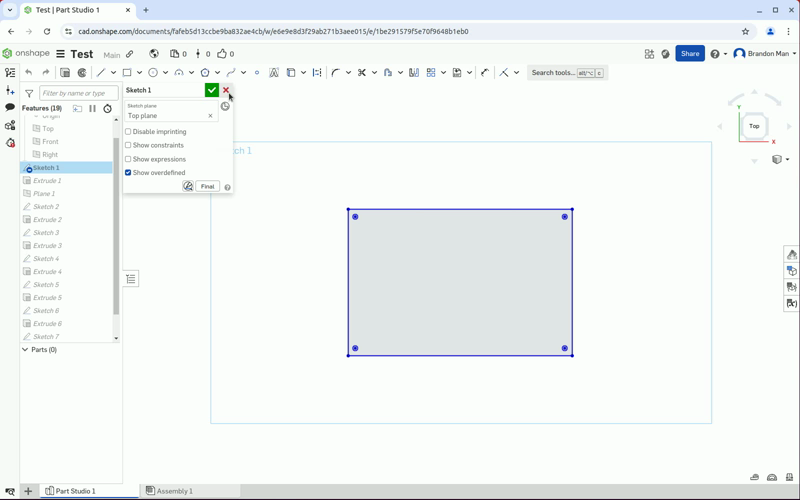
click(229, 92)
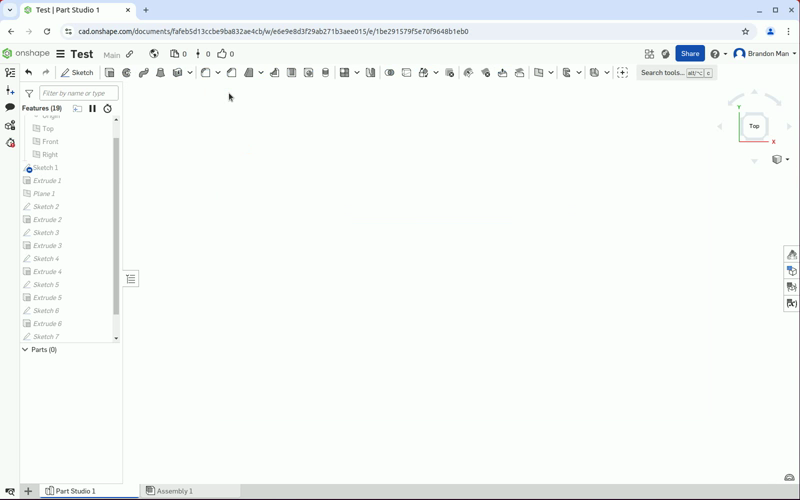
key(shift+s)
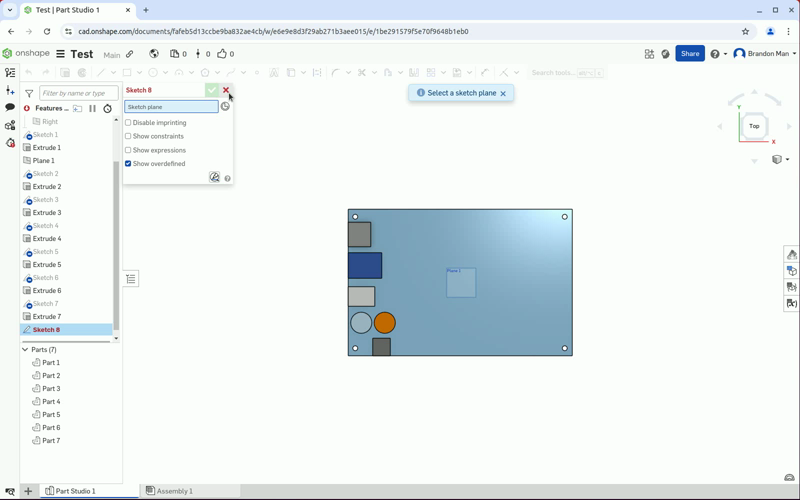
mouse_move(69, 163)
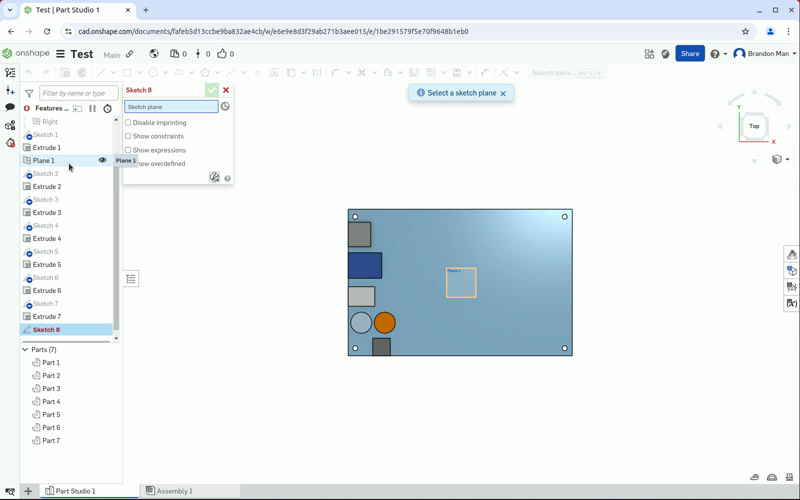
click(69, 163)
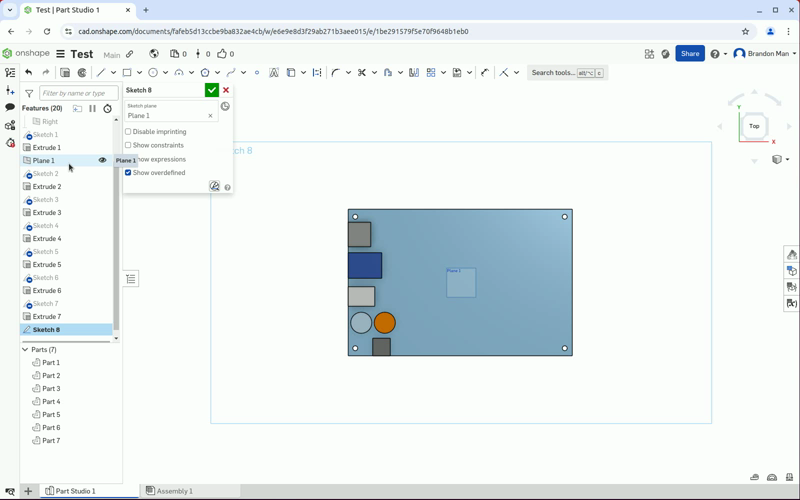
mouse_move(73, 352)
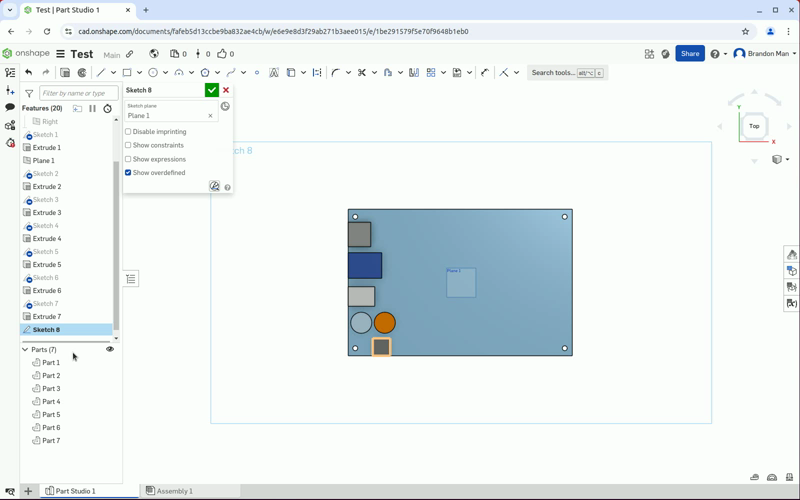
key(y)
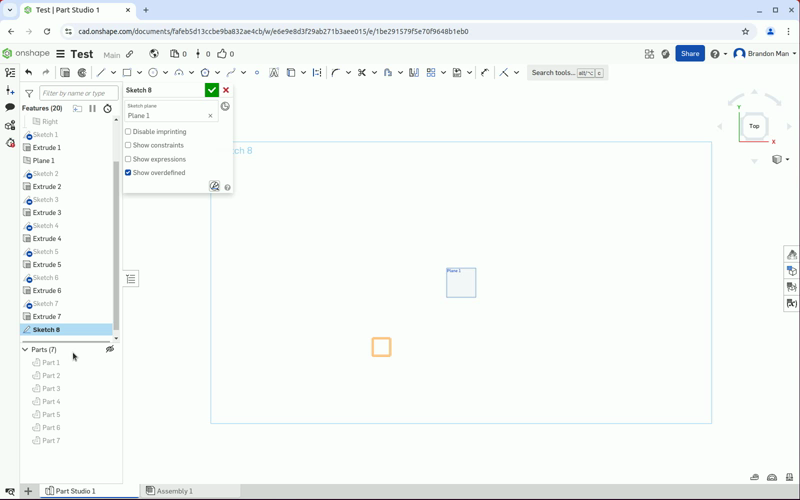
key(l)
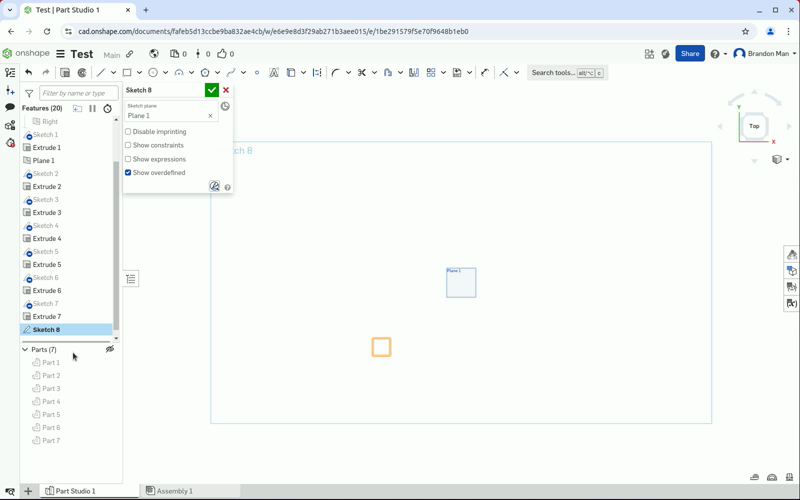
key_down(shift)
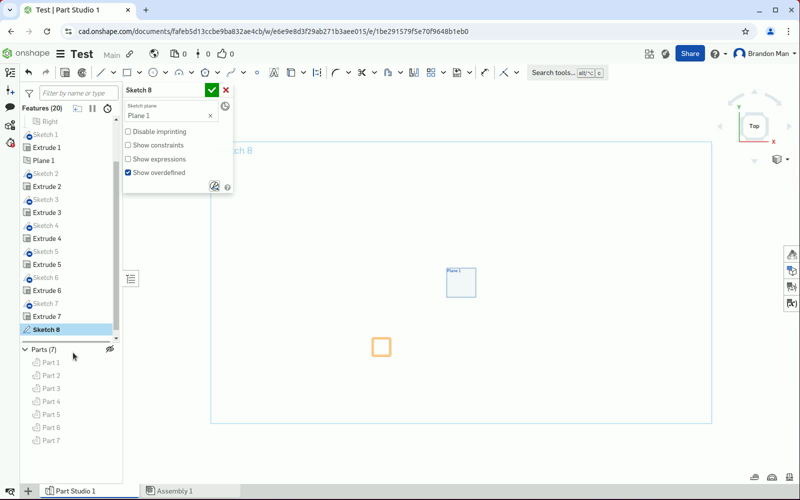
mouse_move(401, 355)
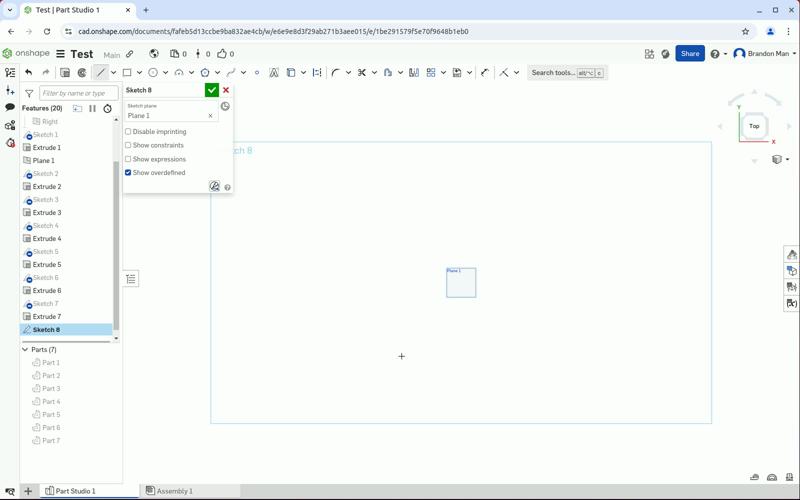
click(401, 355)
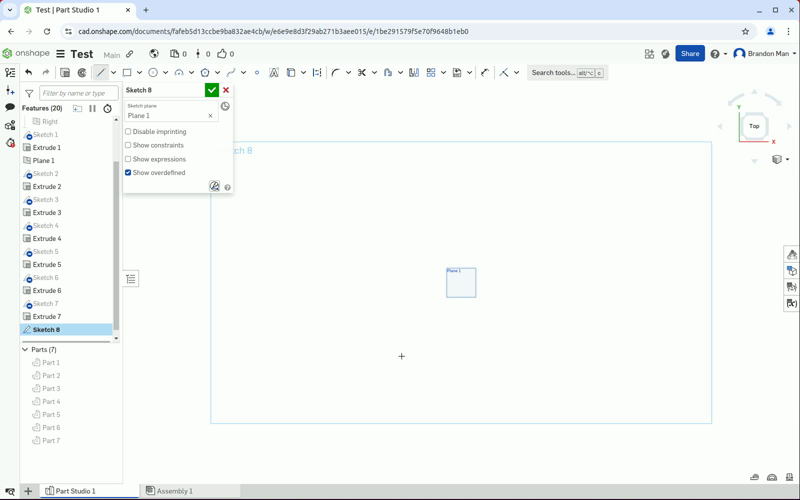
key_up(shift)
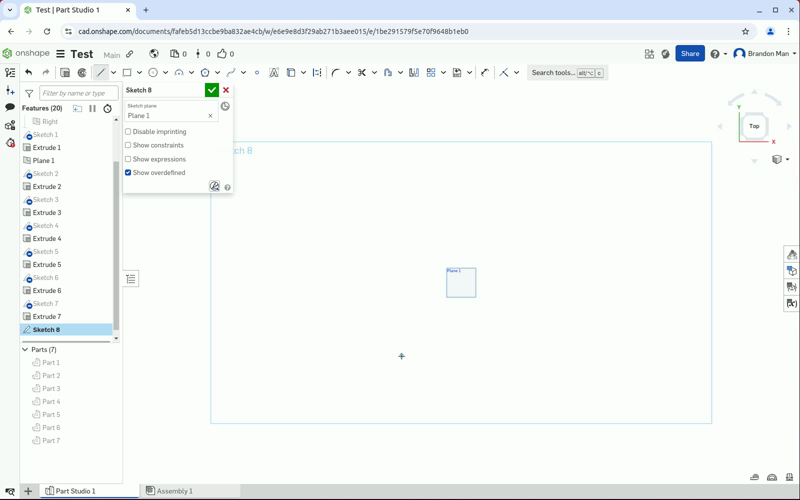
key_down(shift)
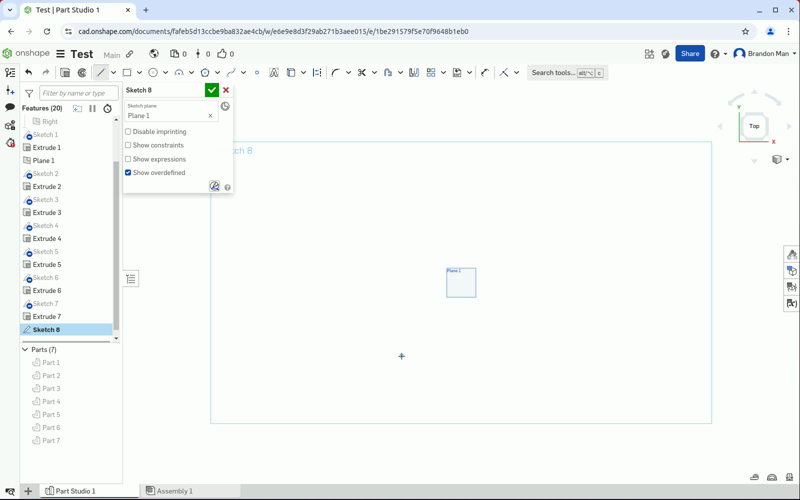
mouse_move(464, 355)
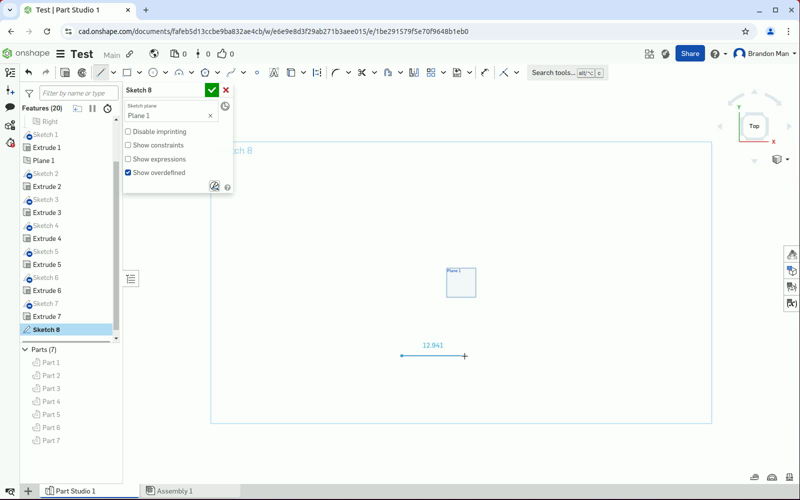
click(464, 355)
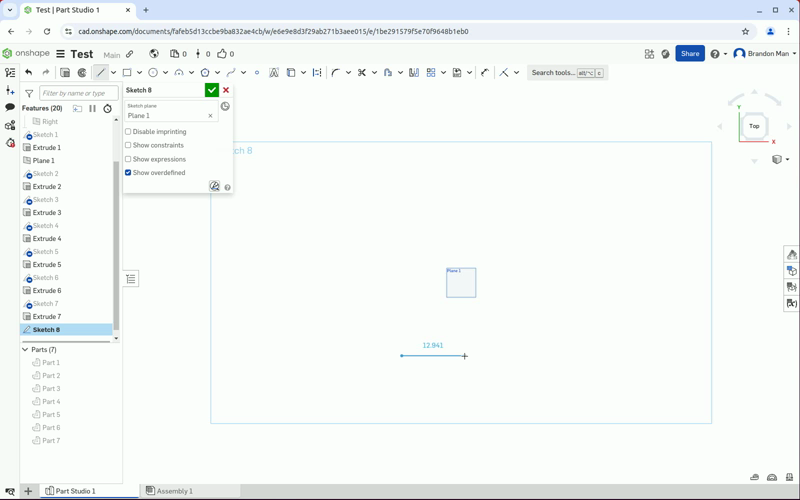
key_up(shift)
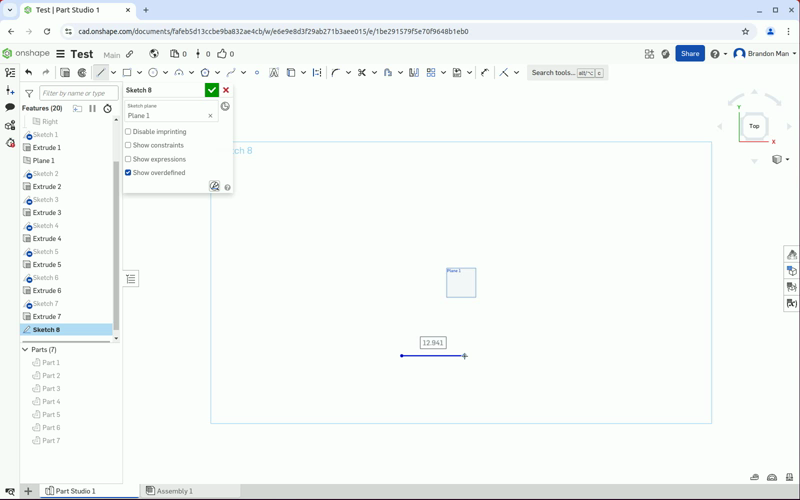
key_down(shift)
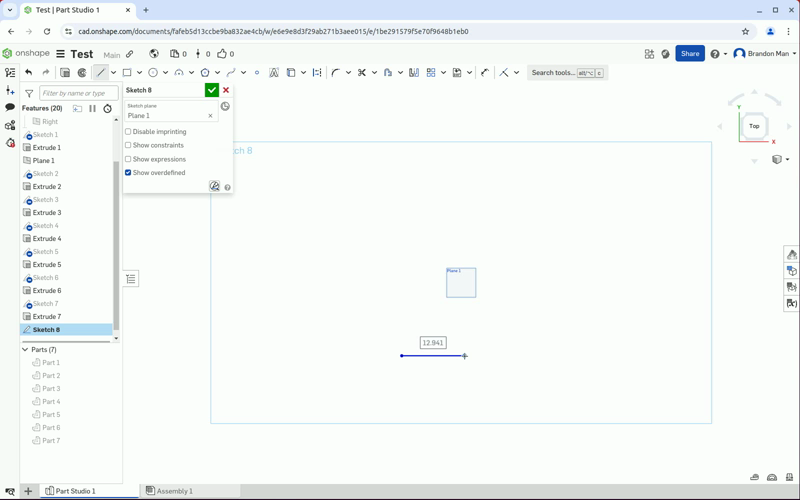
mouse_move(494, 355)
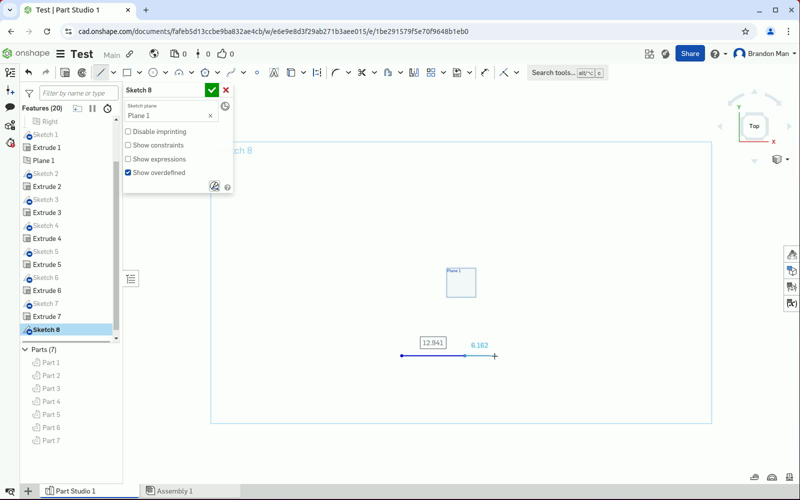
mouse_move(464, 343)
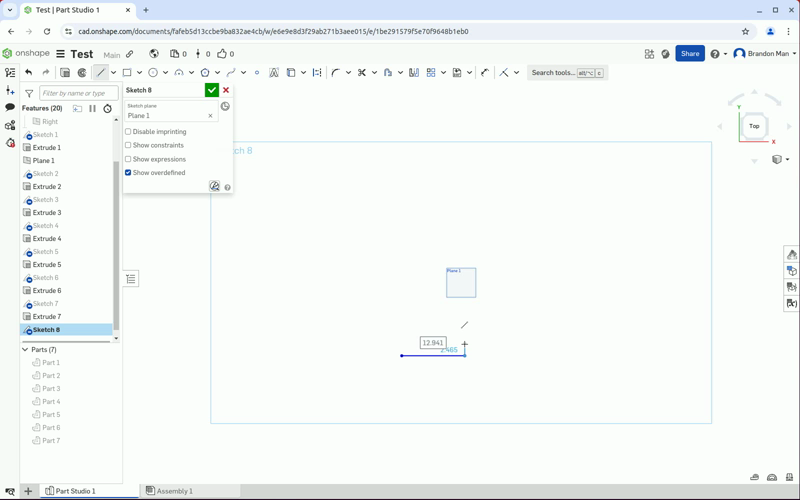
click(464, 343)
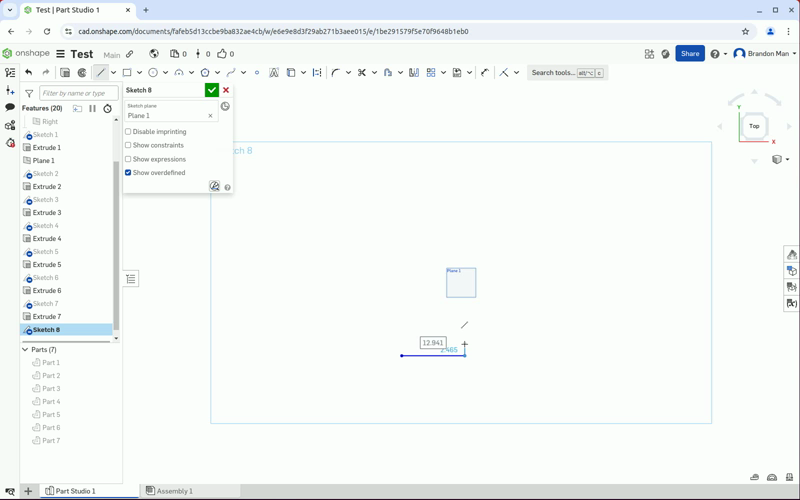
key_up(shift)
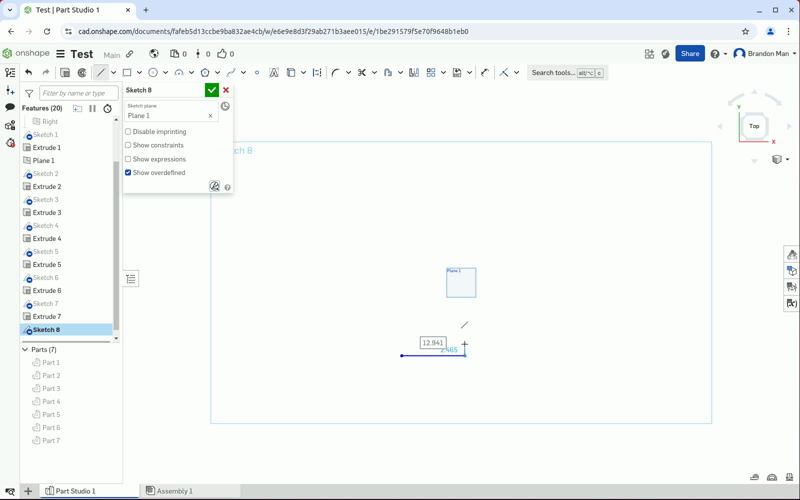
key_down(shift)
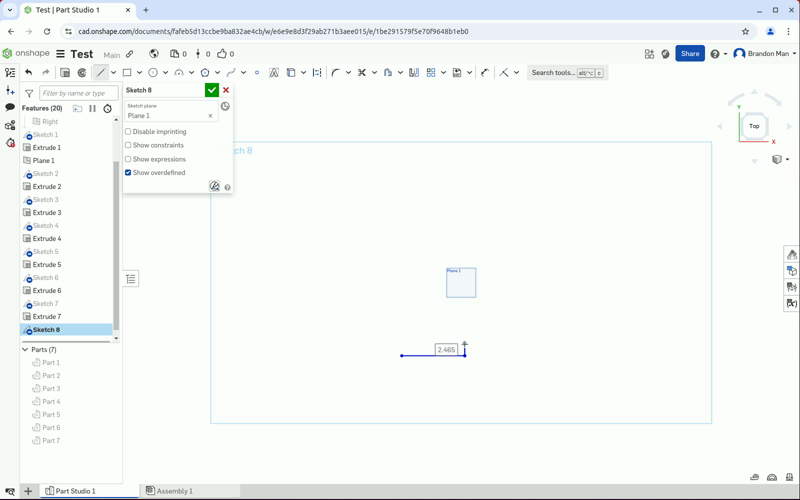
mouse_move(401, 343)
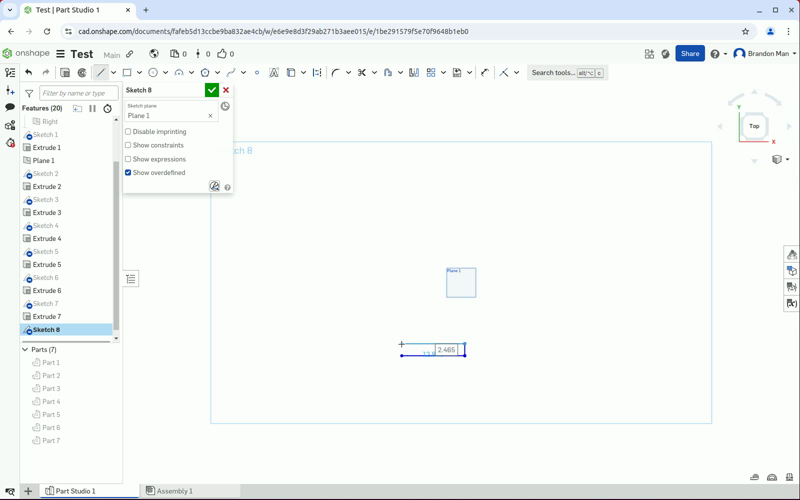
click(401, 343)
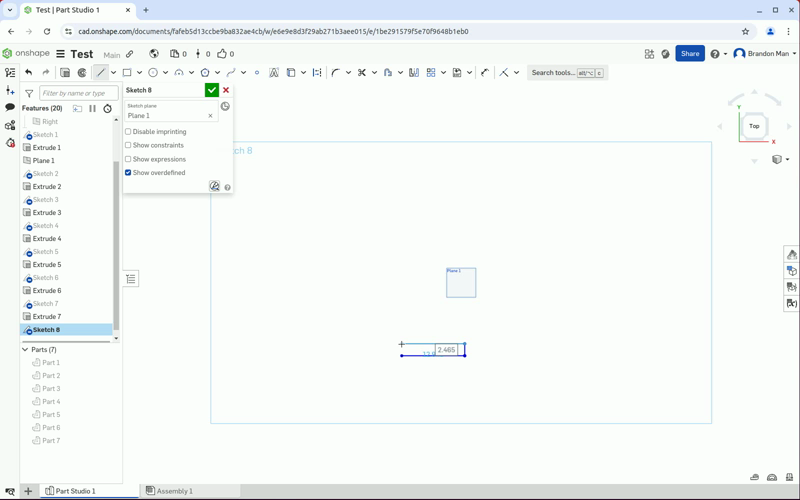
key_up(shift)
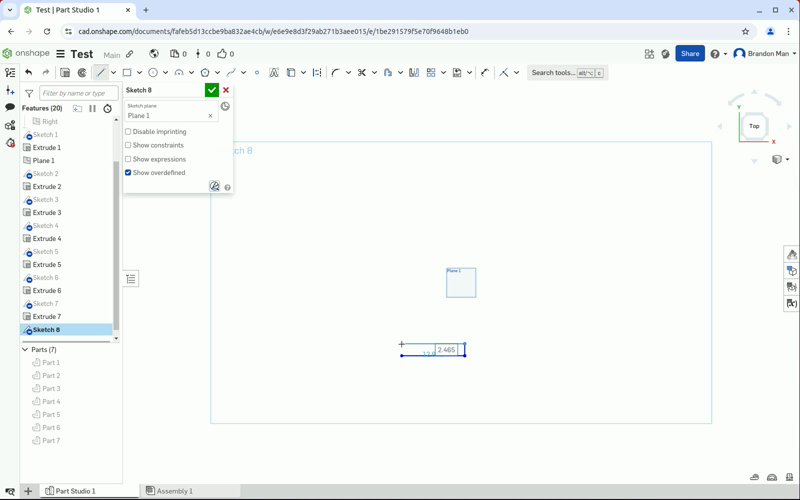
mouse_move(431, 343)
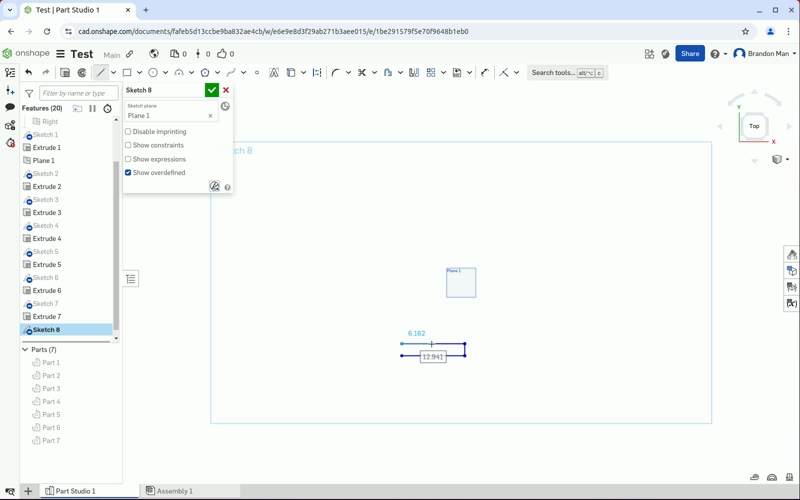
key_down(shift)
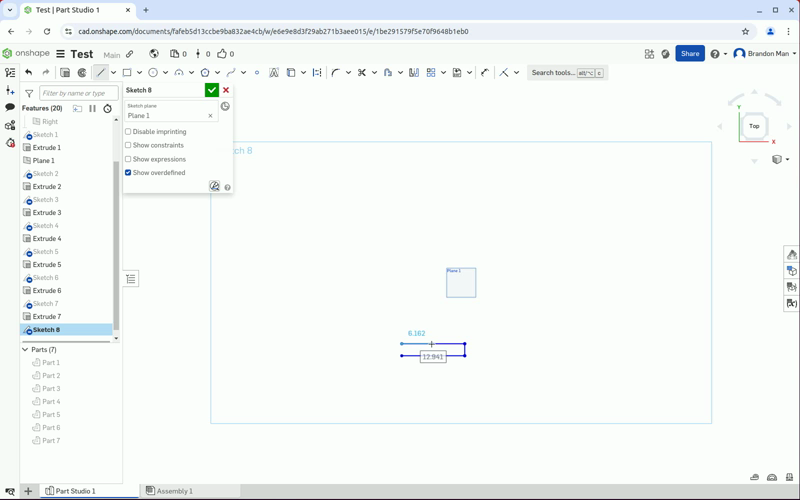
mouse_move(401, 355)
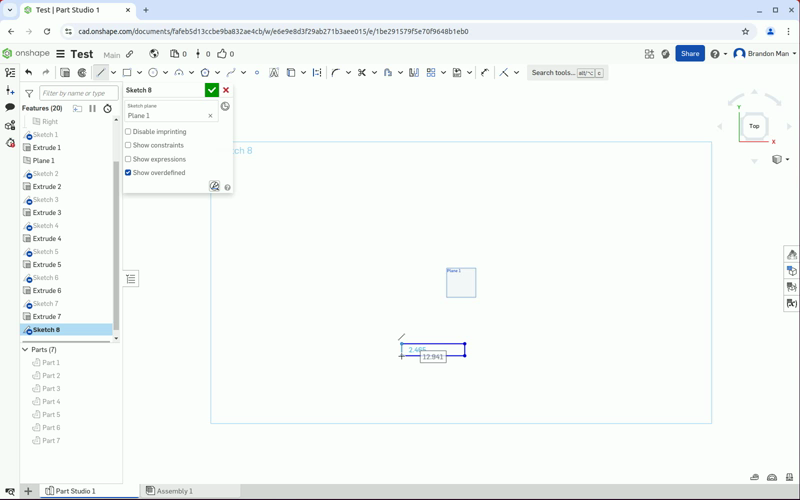
key_up(shift)
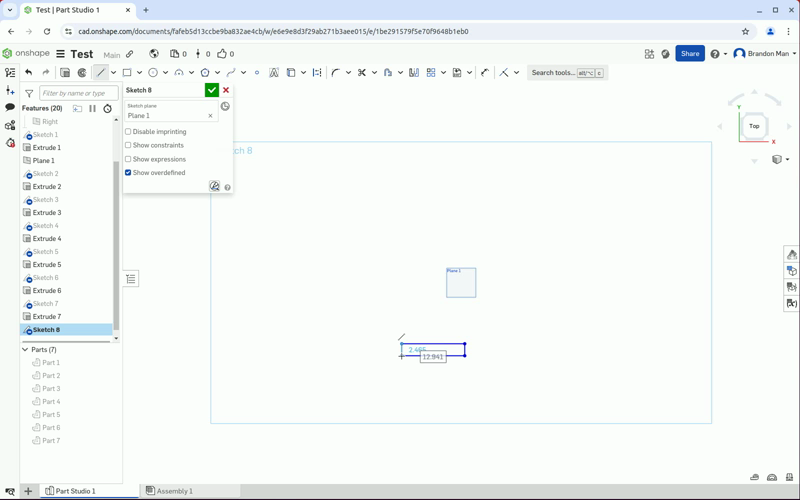
click(401, 355)
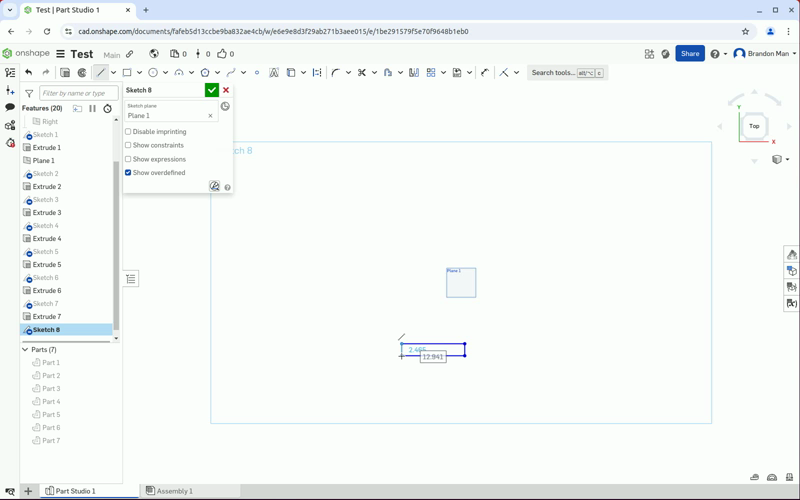
key(esc)
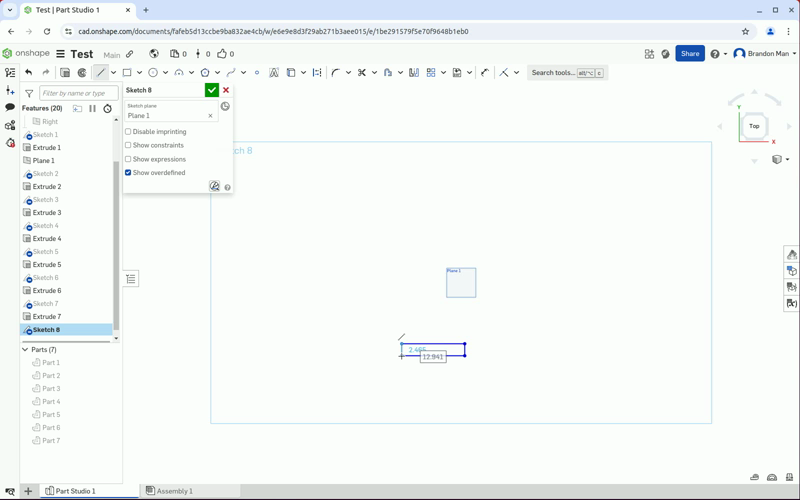
mouse_move(443, 345)
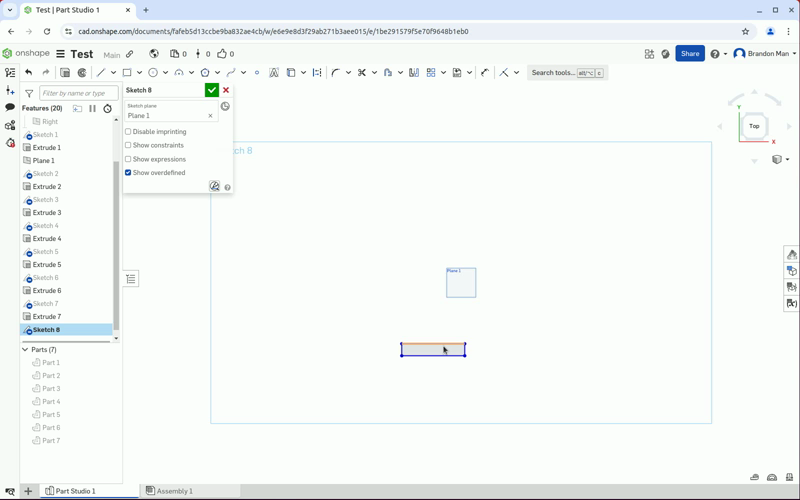
scroll(6)
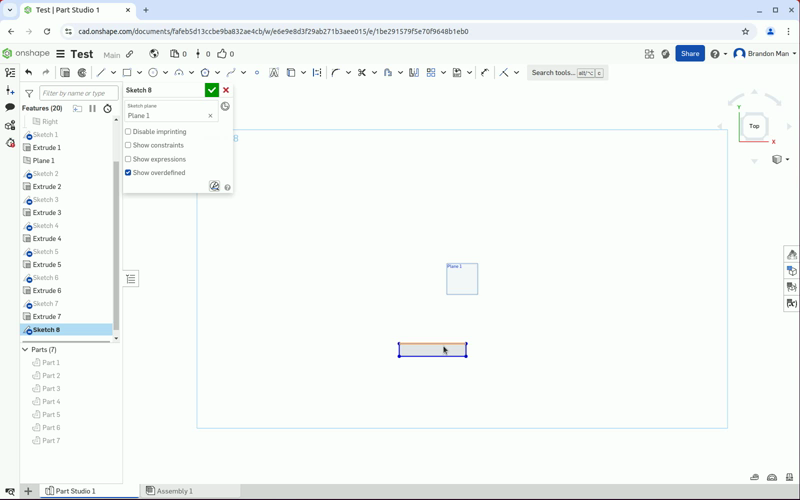
scroll(6)
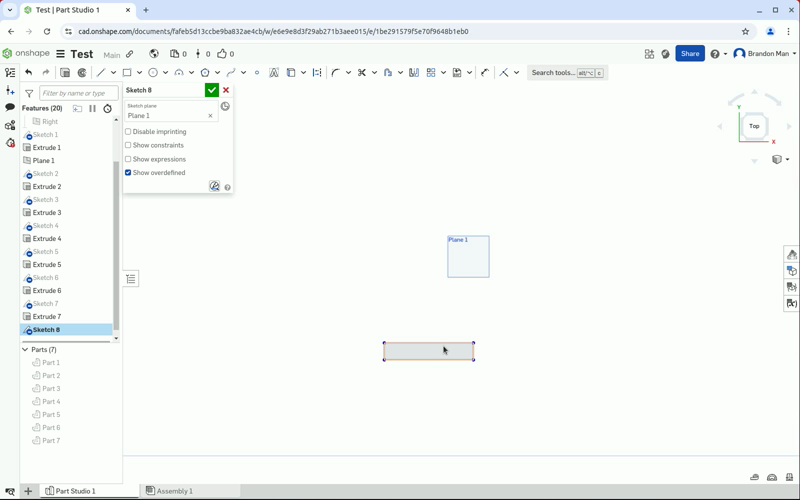
scroll(6)
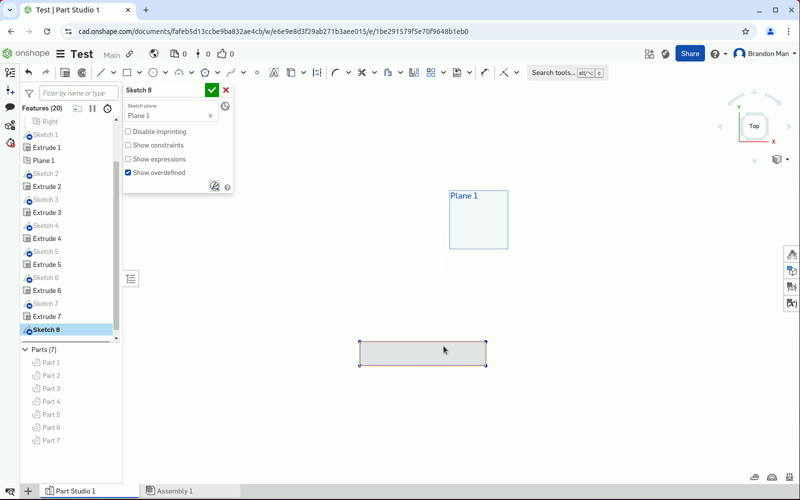
scroll(6)
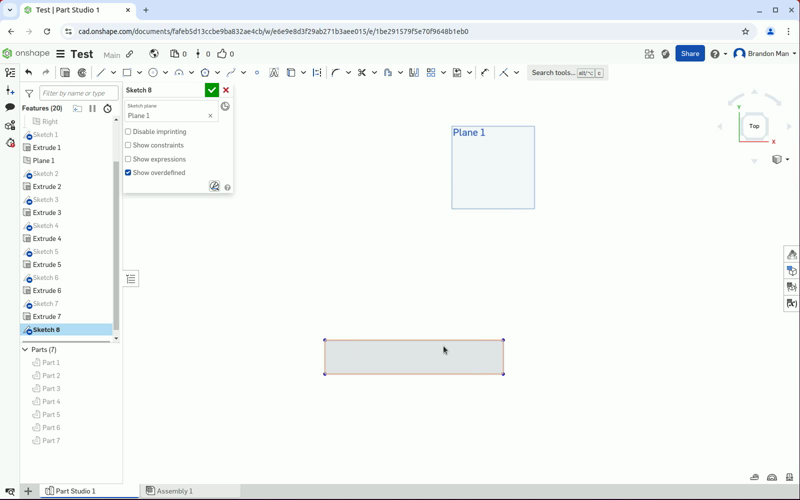
scroll(6)
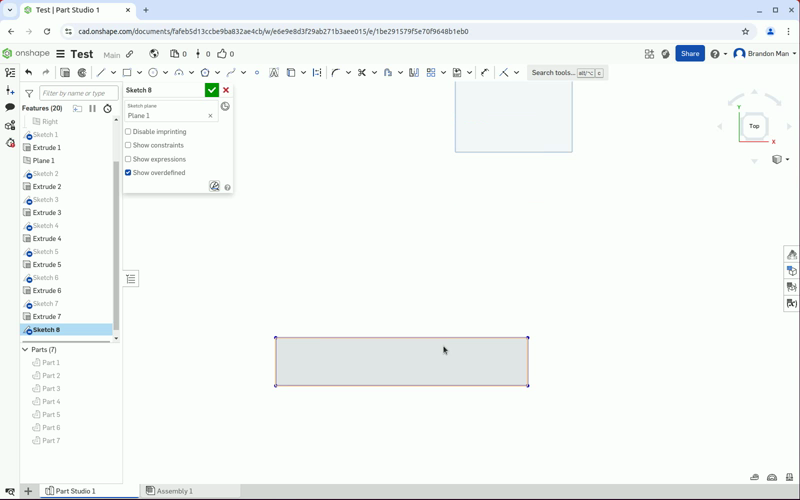
scroll(6)
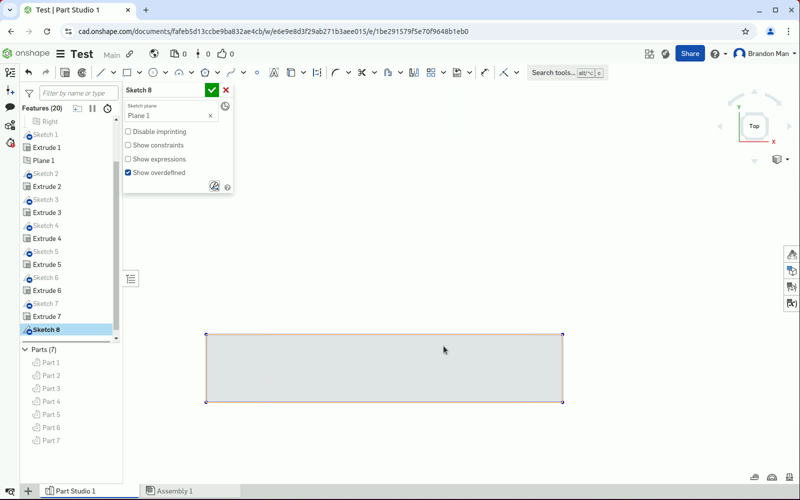
scroll(6)
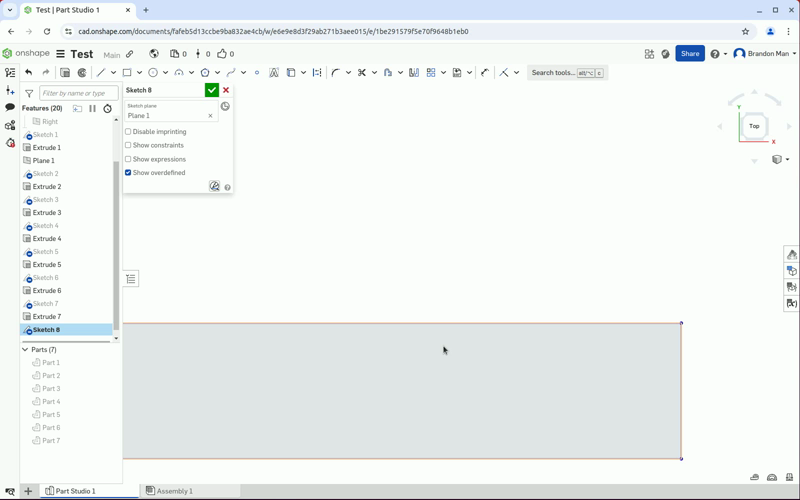
click(443, 345)
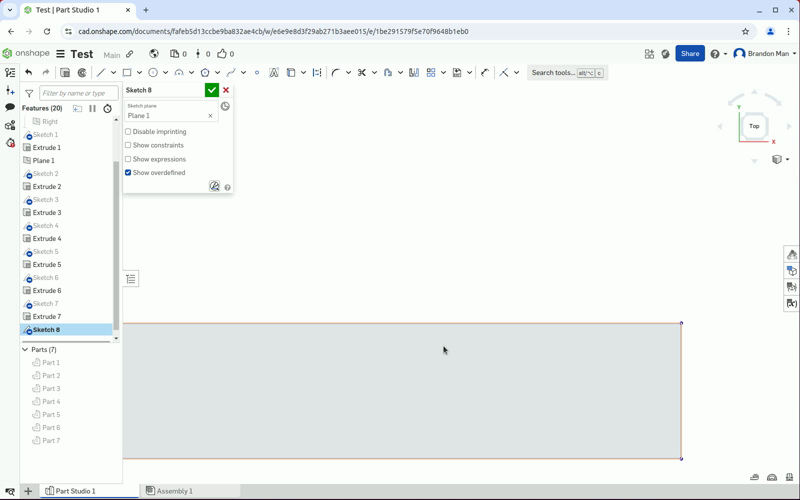
scroll(-6)
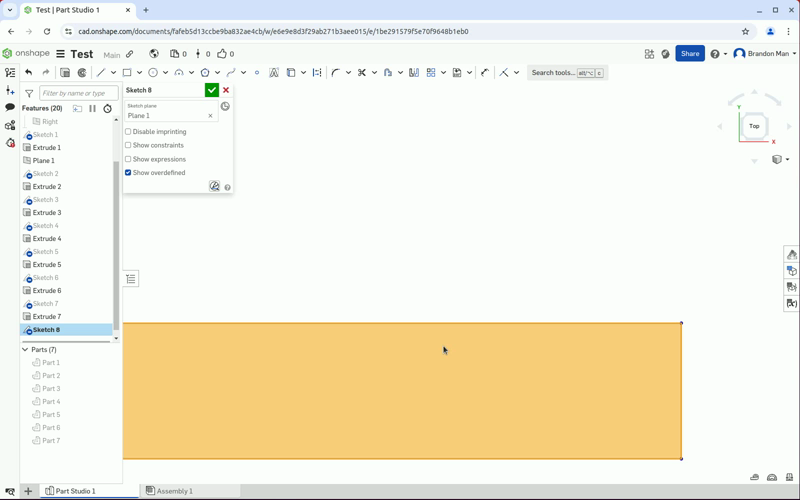
scroll(-6)
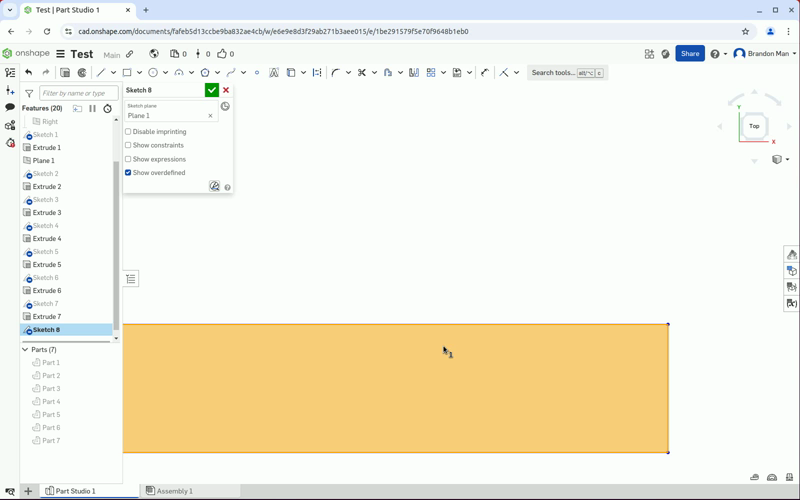
scroll(-6)
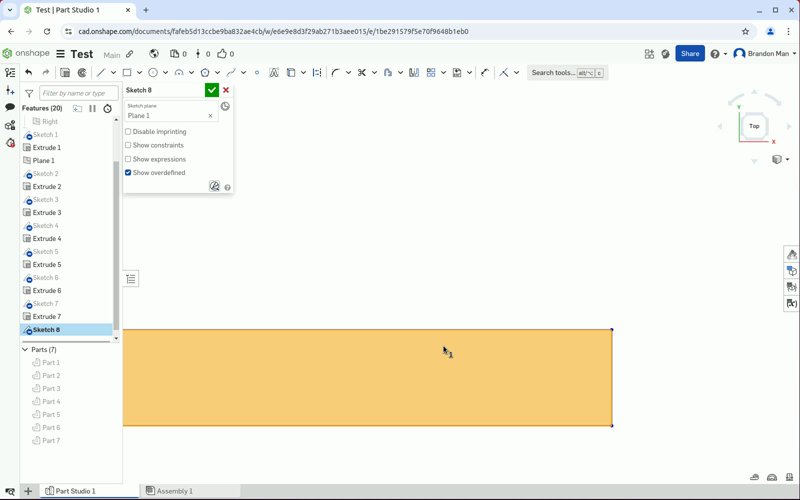
scroll(-6)
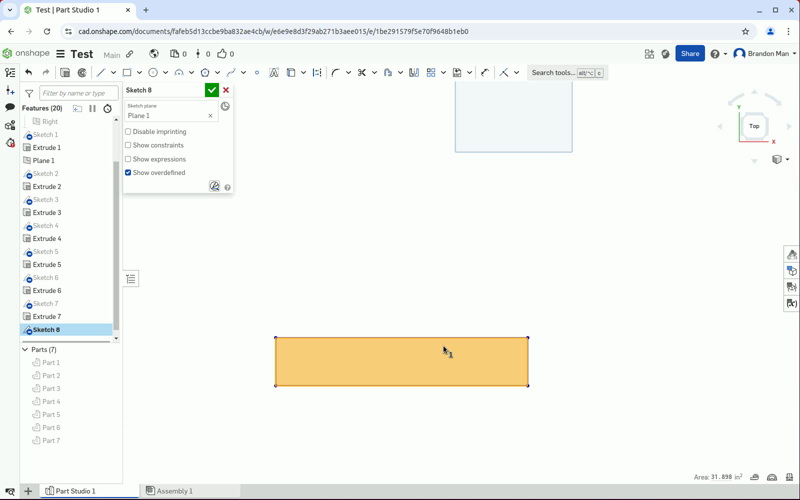
scroll(-6)
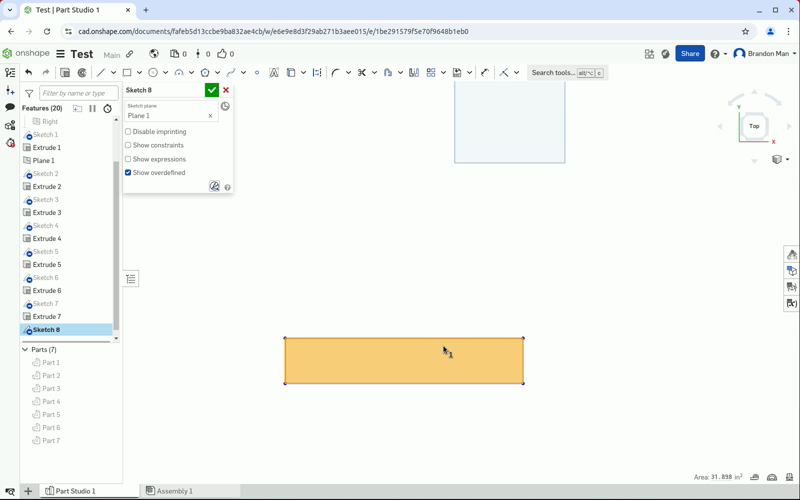
scroll(-6)
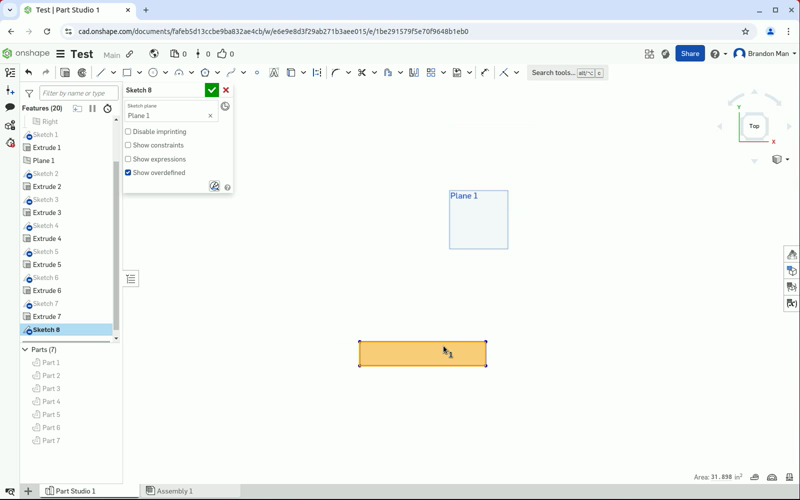
scroll(-6)
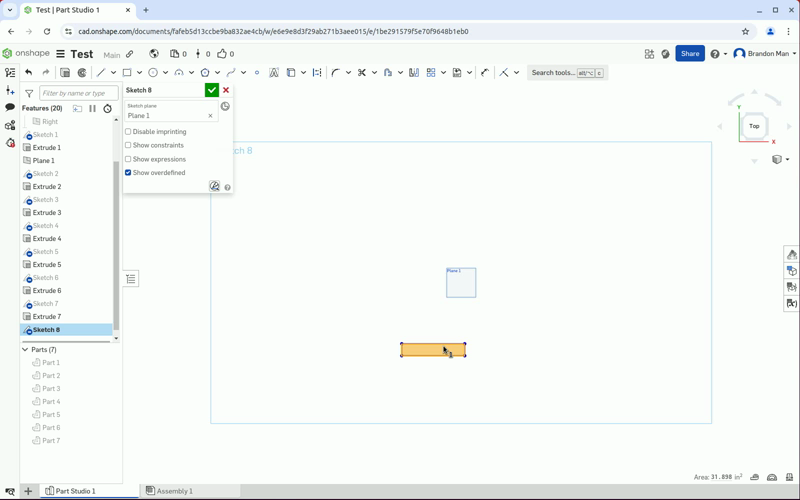
mouse_move(73, 352)
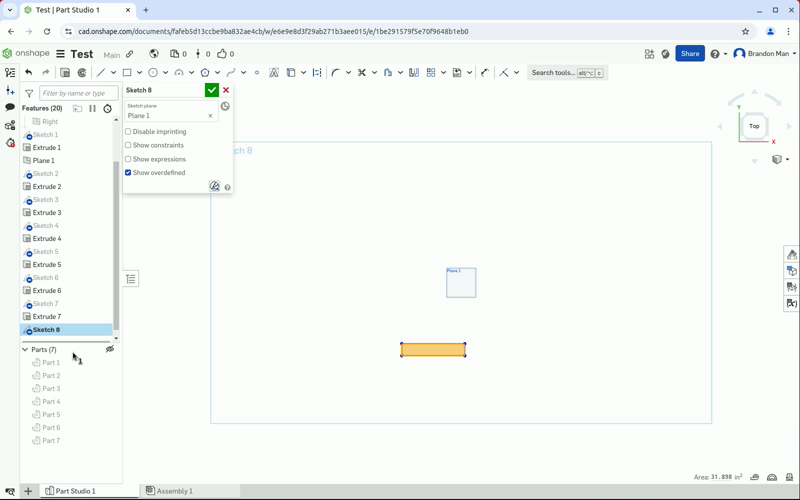
key(shift+y)
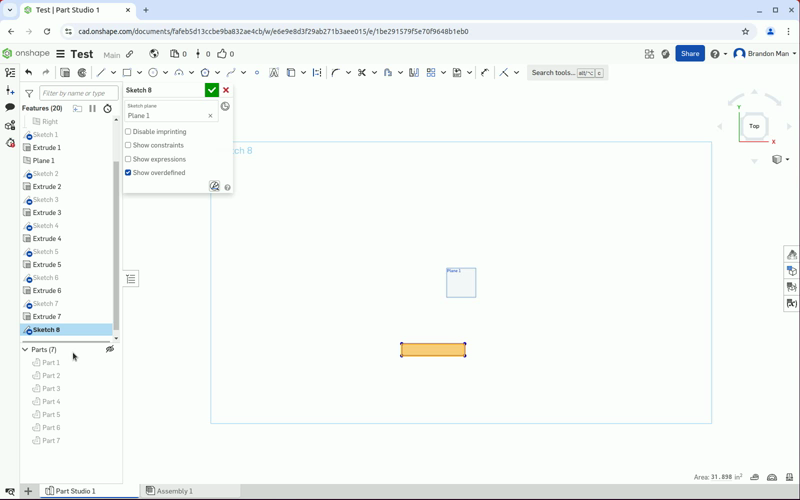
key(shift+e)
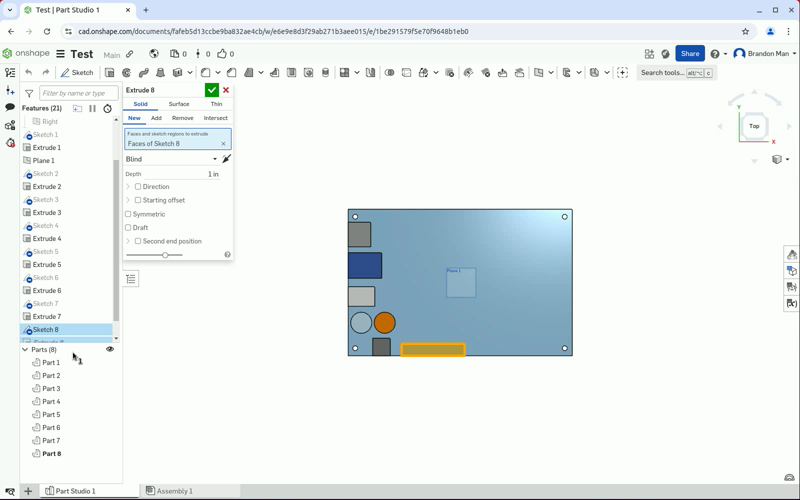
mouse_move(143, 106)
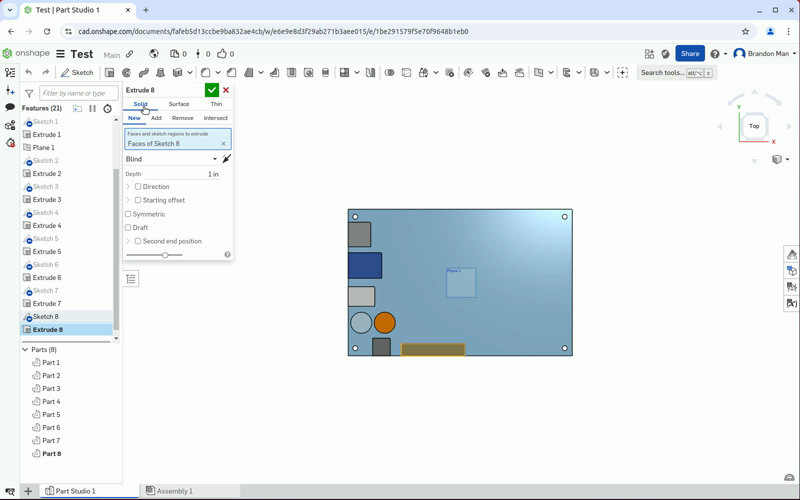
click(143, 106)
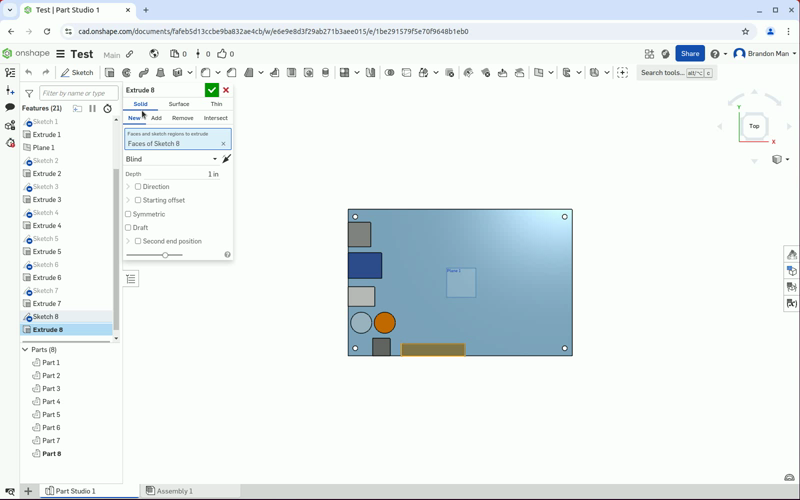
mouse_move(137, 120)
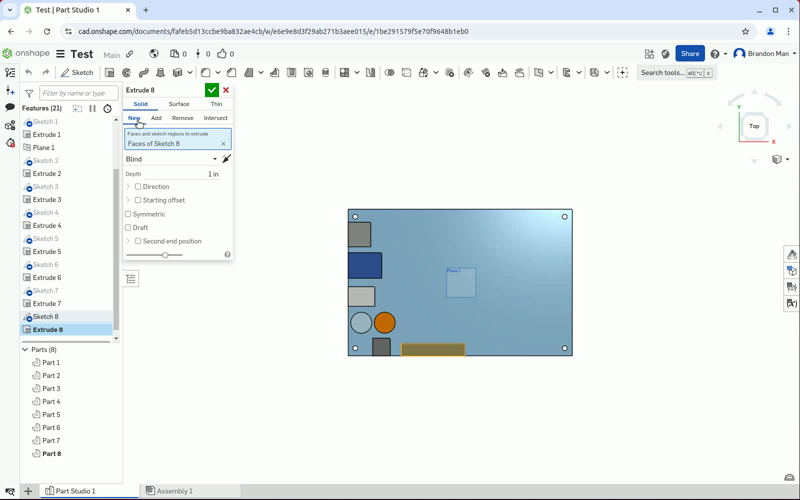
click(137, 120)
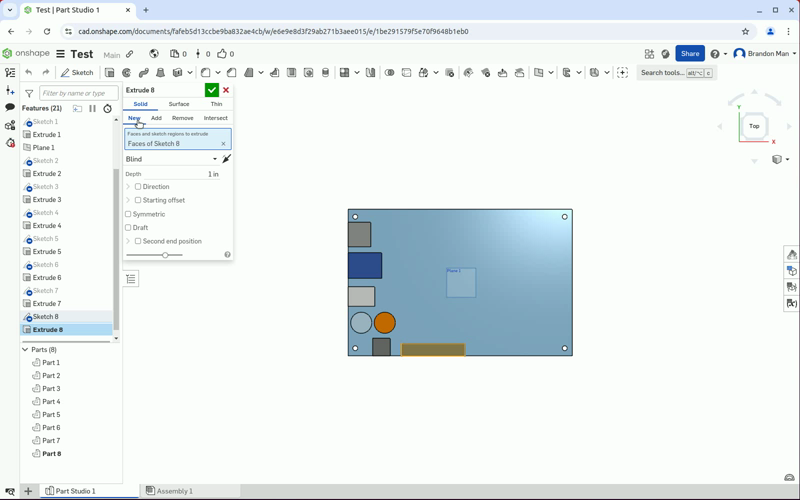
key(tab, 4)
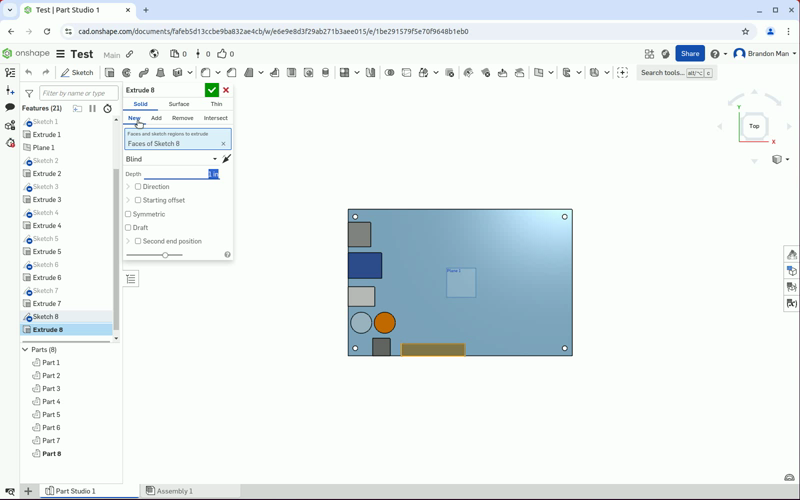
text(3.129)
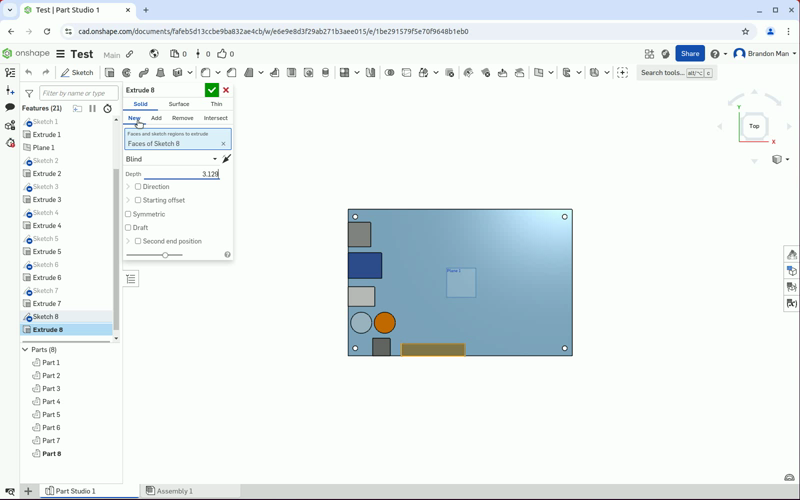
key(enter)
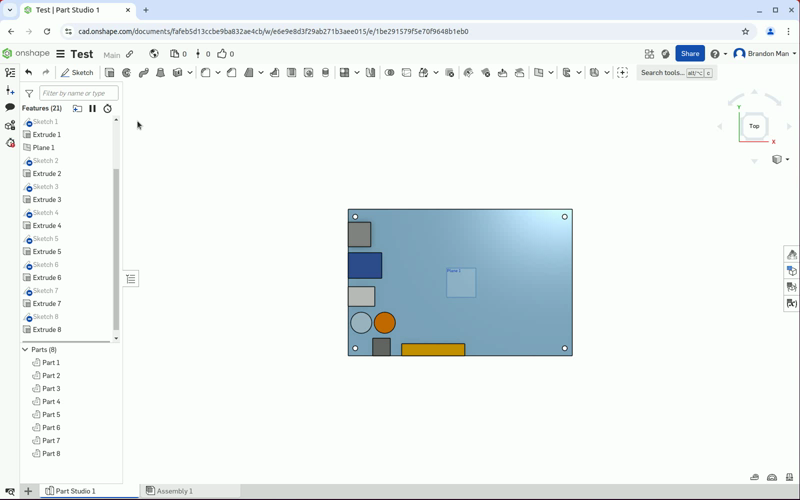
key(shift+h)
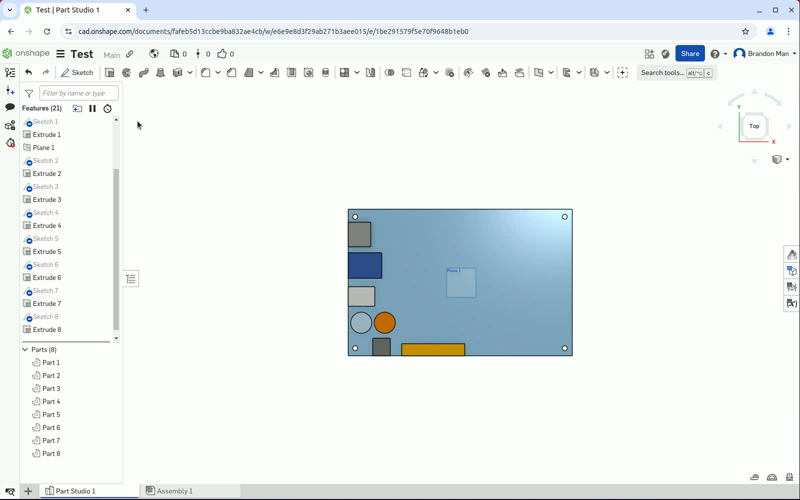
key(shift+h)
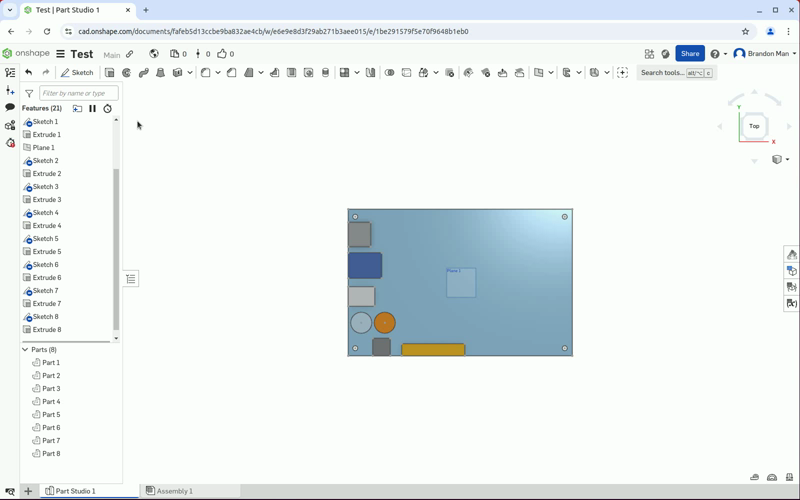
key(shift+7)
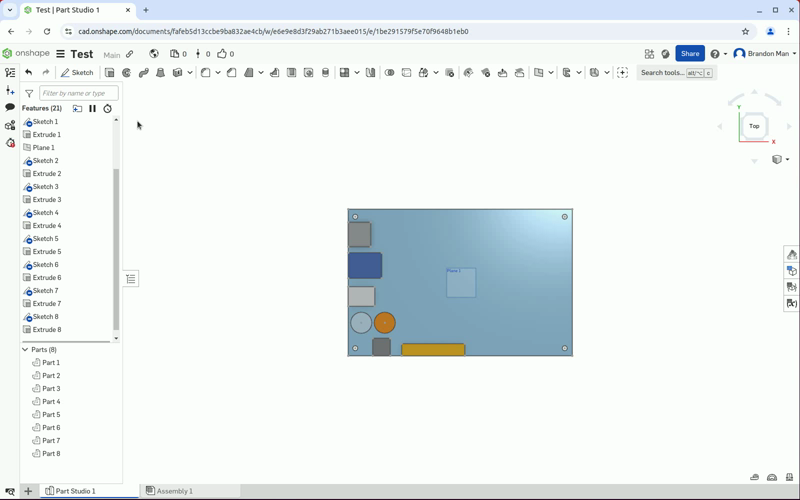
key(up, 3)
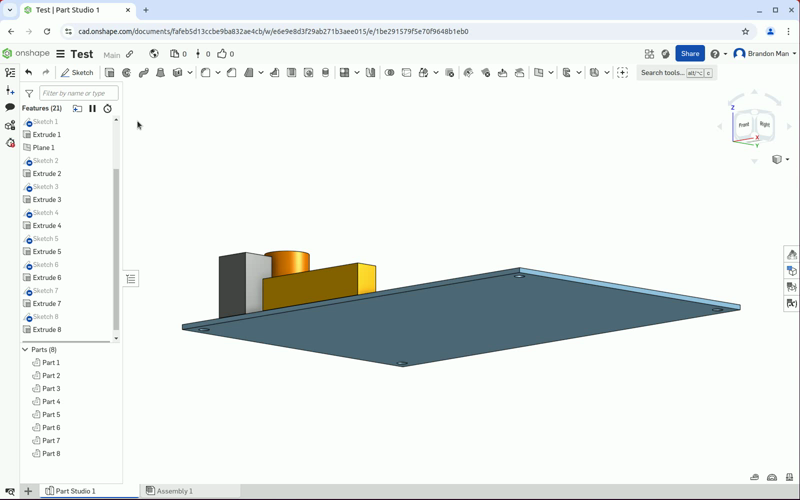
key(left, 3)
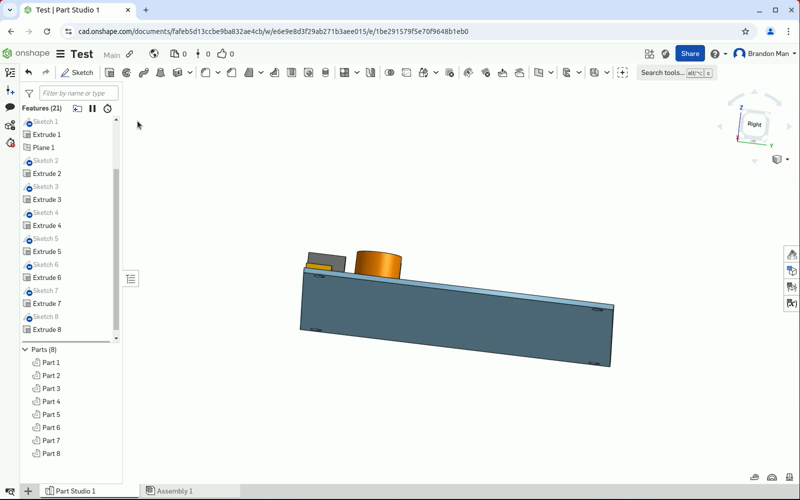
key(right, 3)
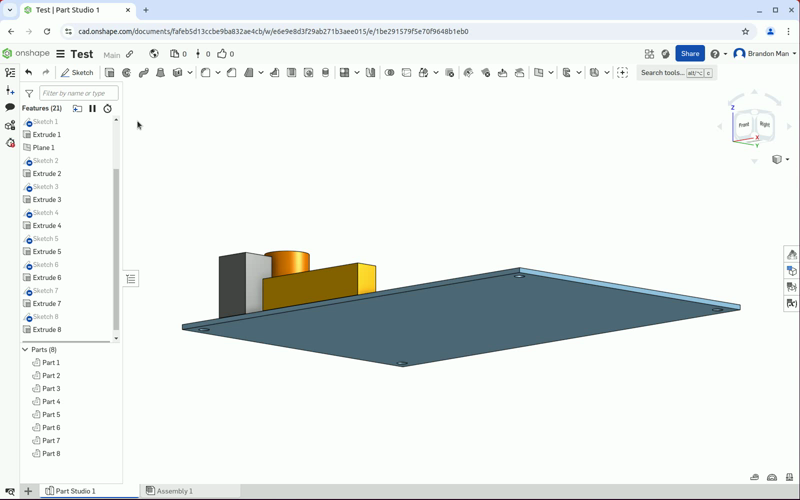
key(down, 3)
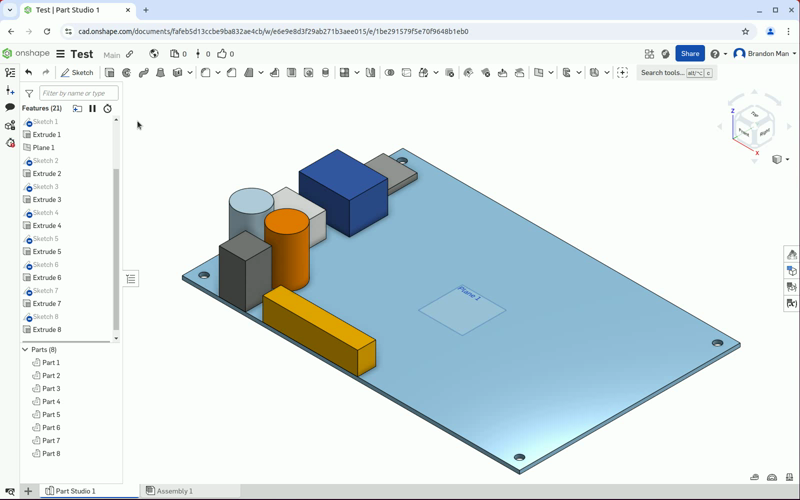
mouse_move(69, 124)
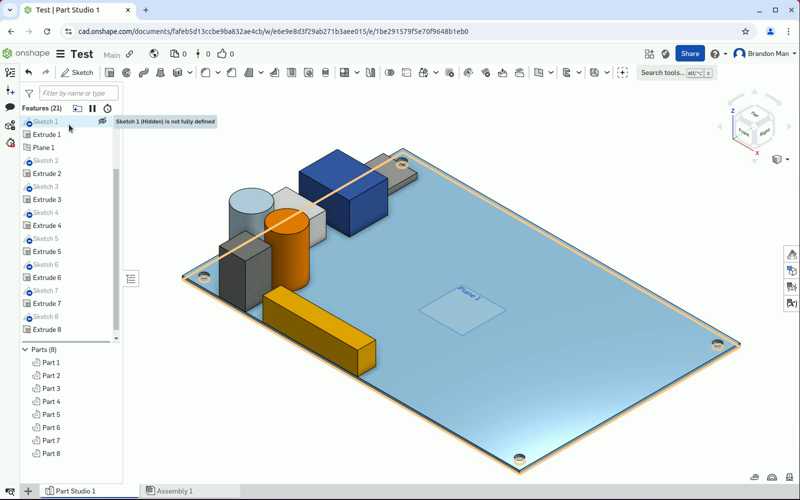
click(69, 124)